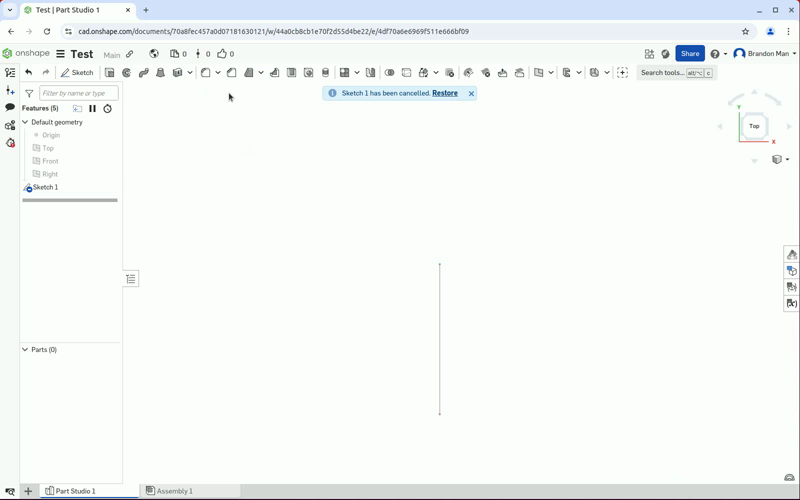
key(shift+h)
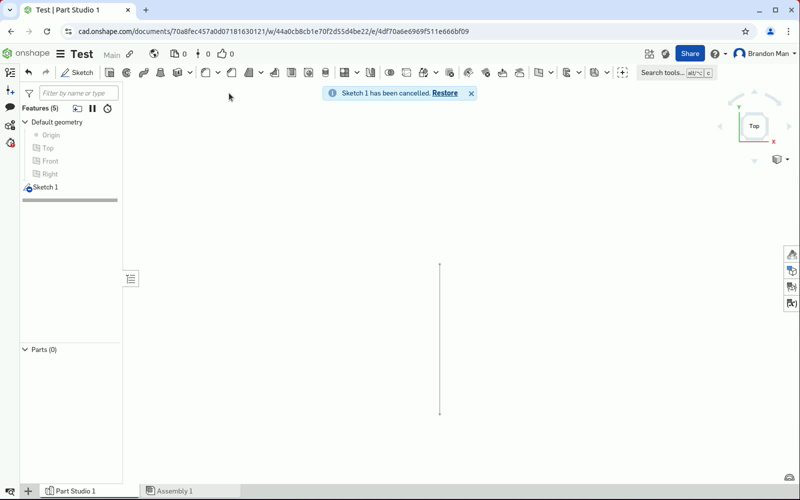
key(shift+s)
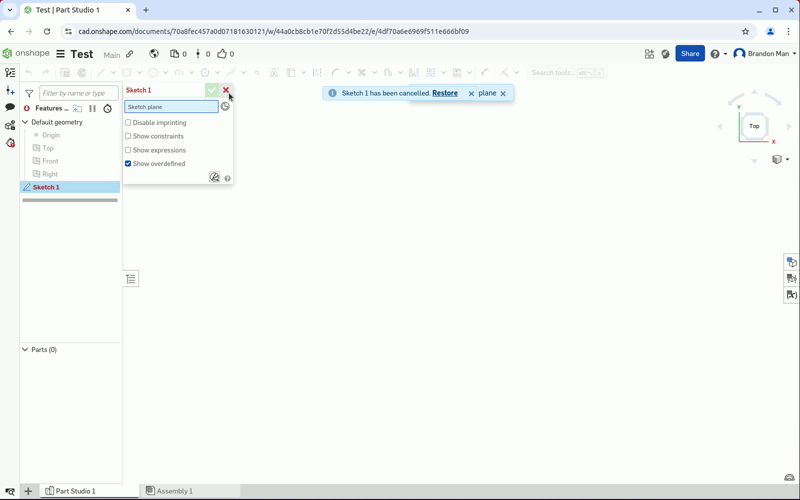
mouse_move(73, 150)
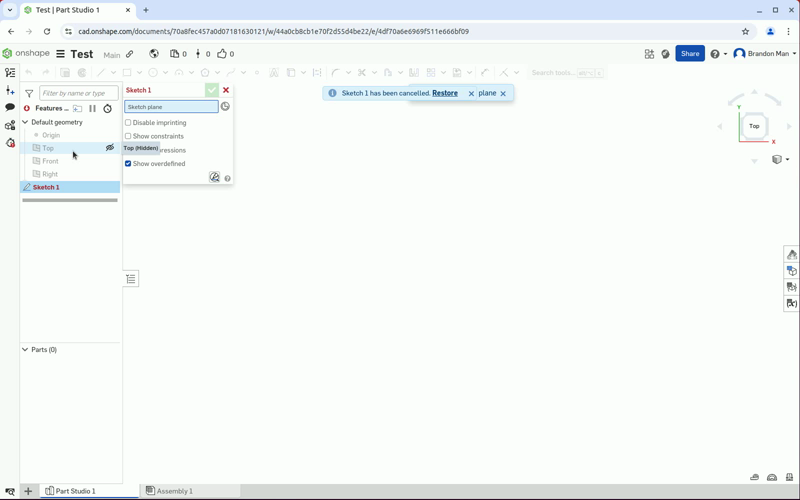
click(73, 150)
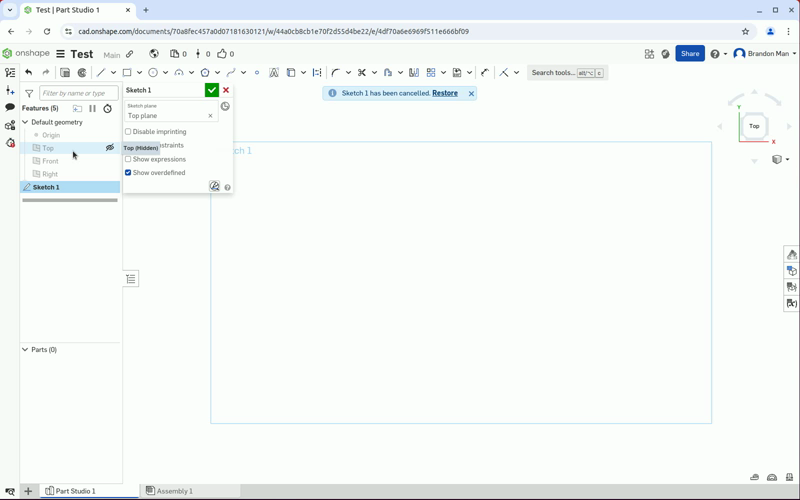
mouse_move(73, 352)
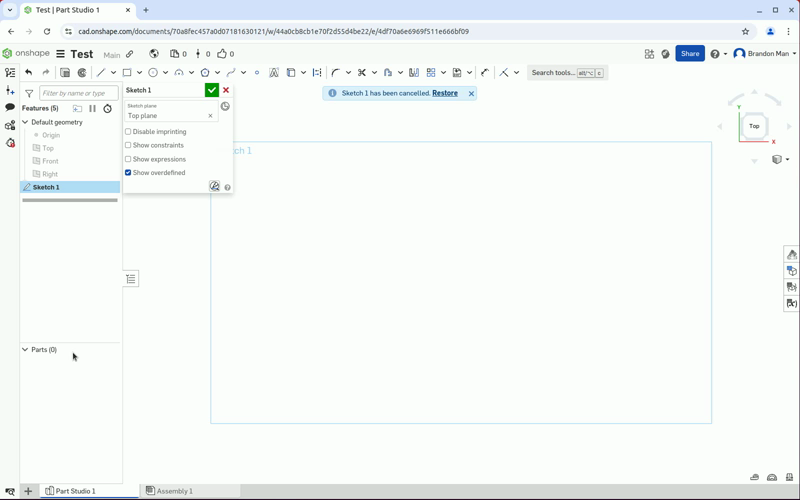
key(y)
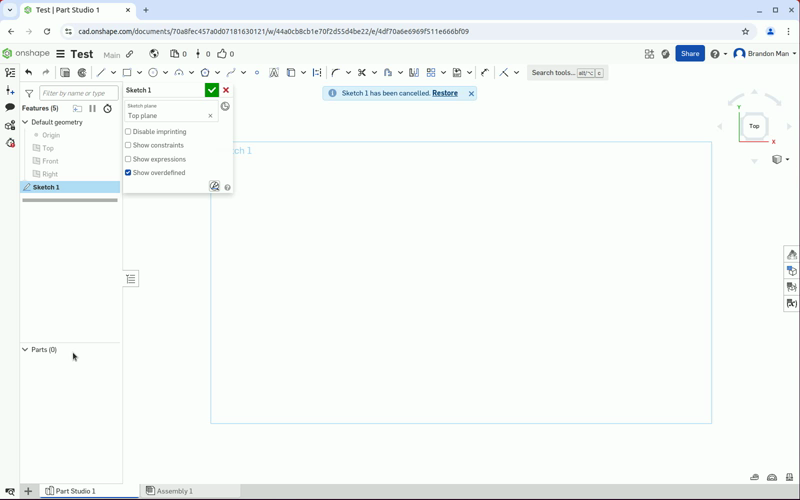
key(a)
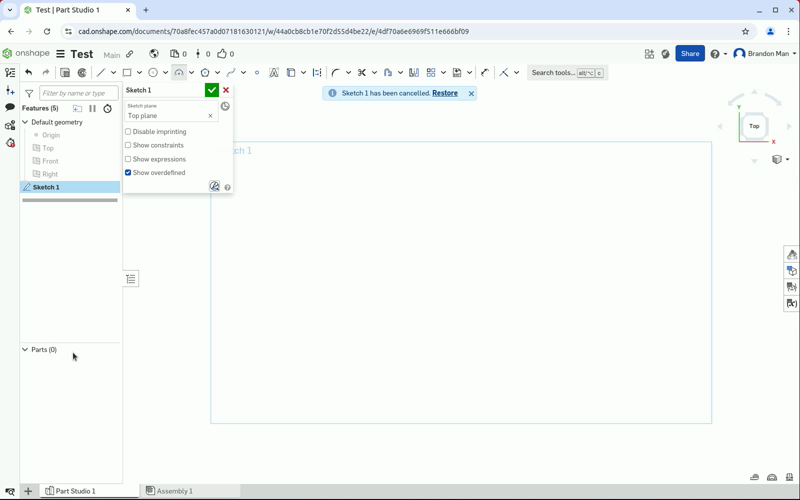
key_down(shift)
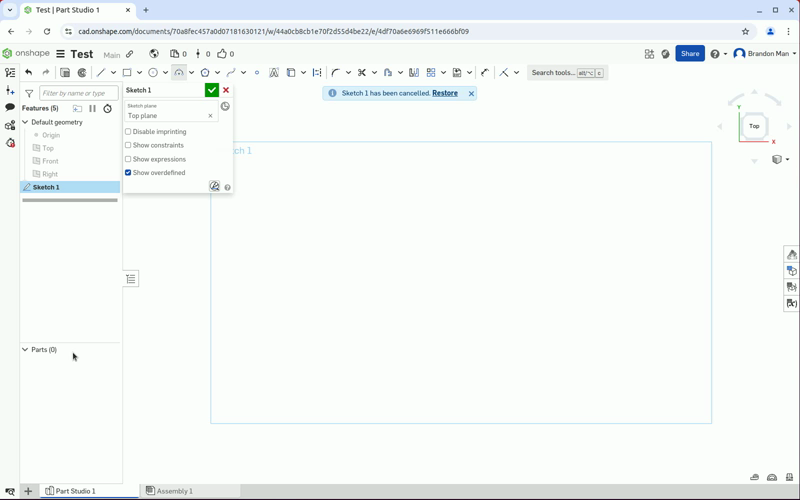
mouse_move(501, 260)
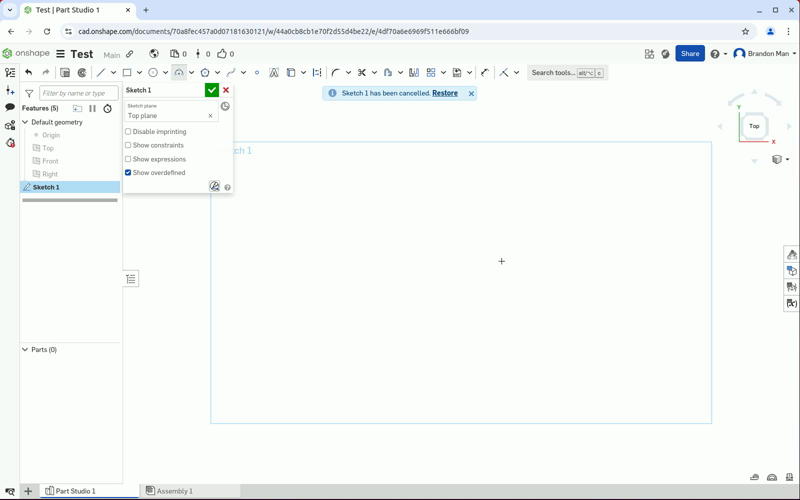
click(501, 260)
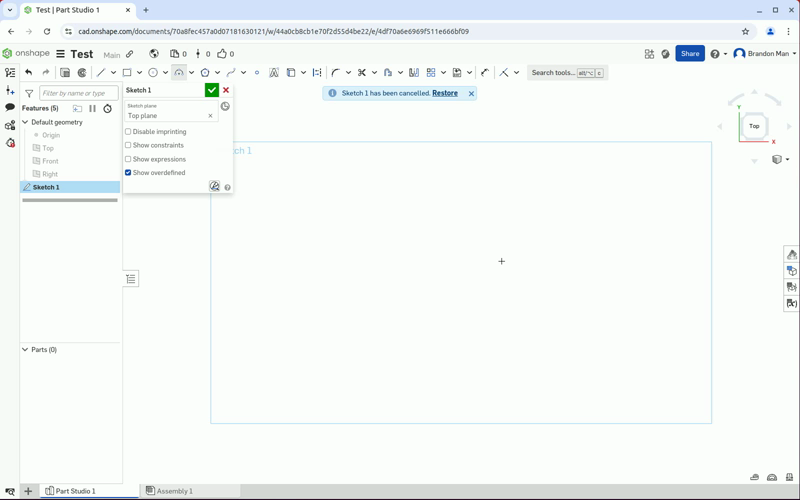
key_up(shift)
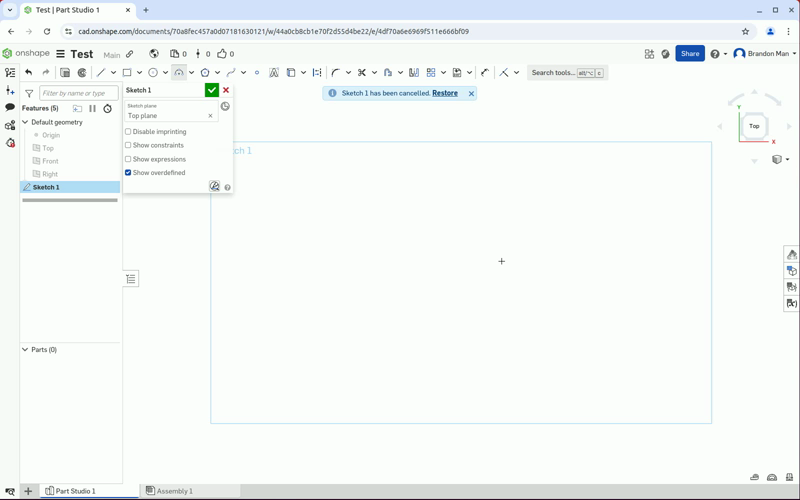
key_down(shift)
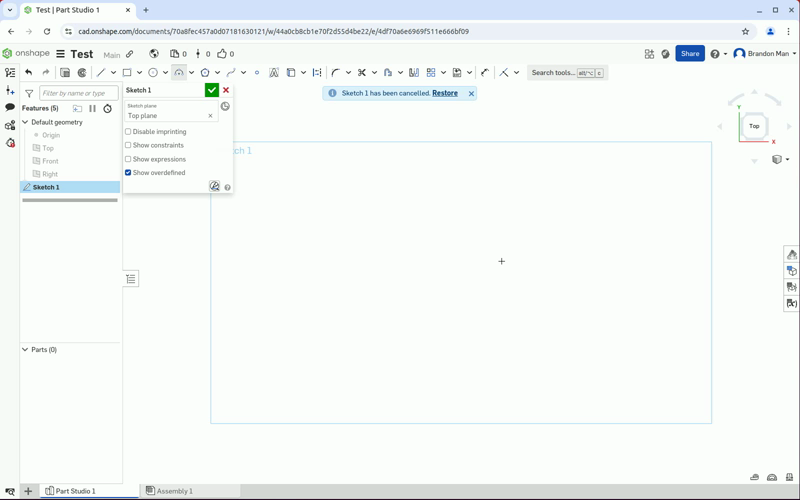
mouse_move(504, 264)
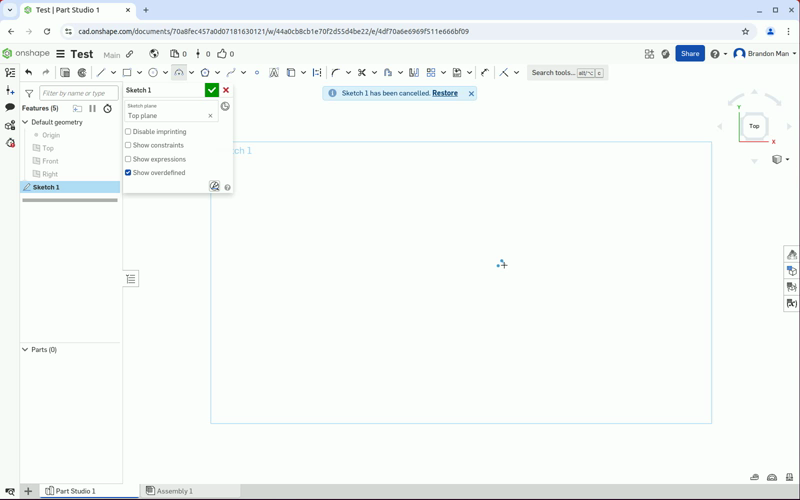
scroll(6)
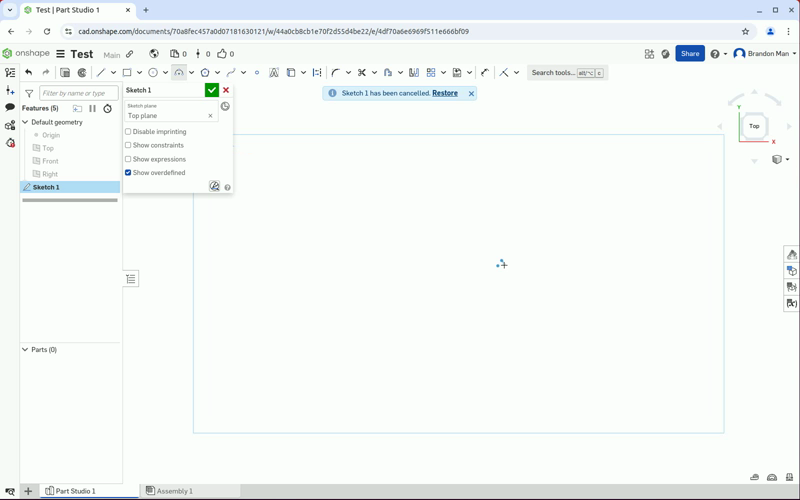
scroll(6)
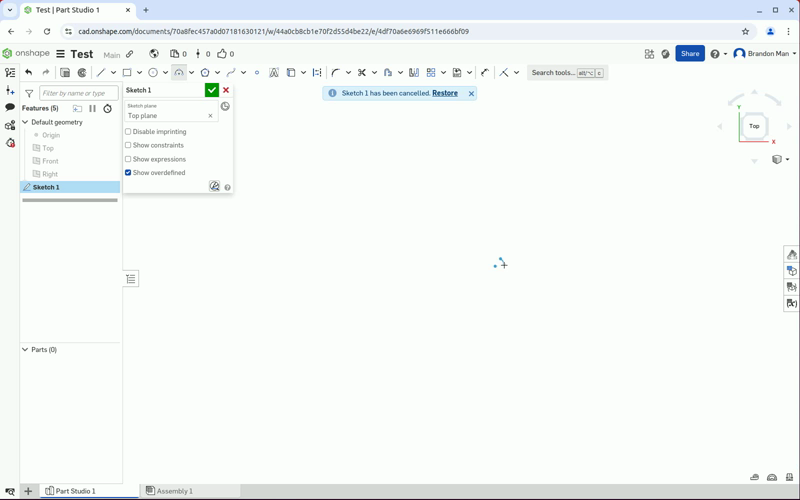
scroll(6)
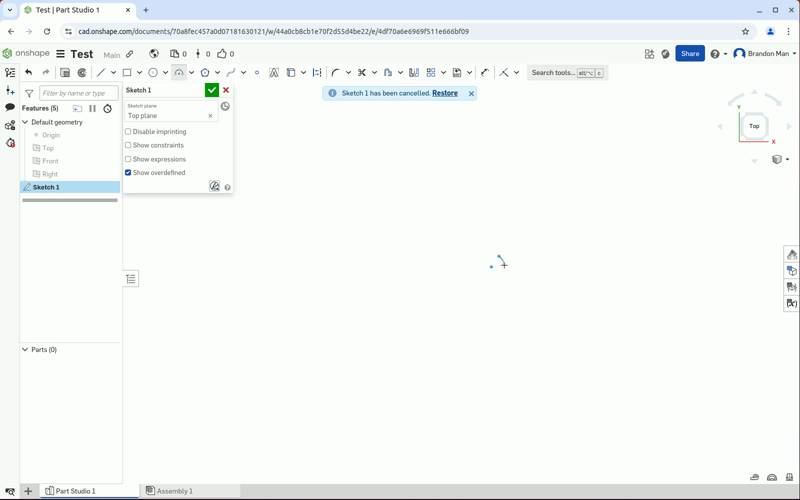
scroll(6)
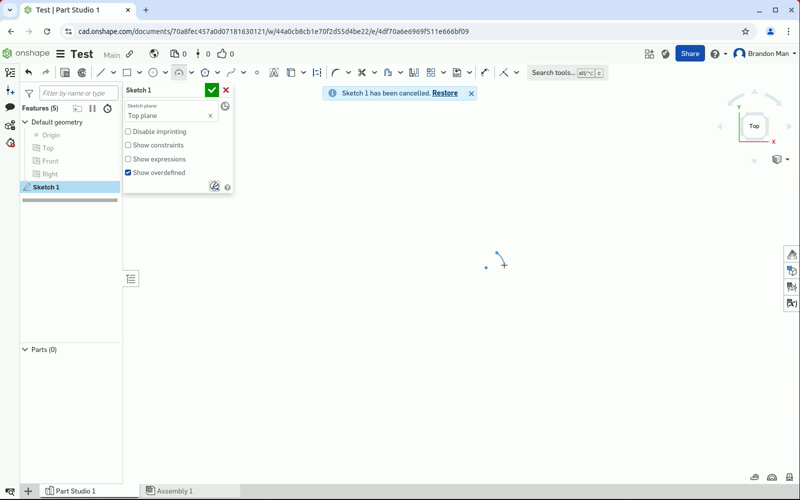
scroll(6)
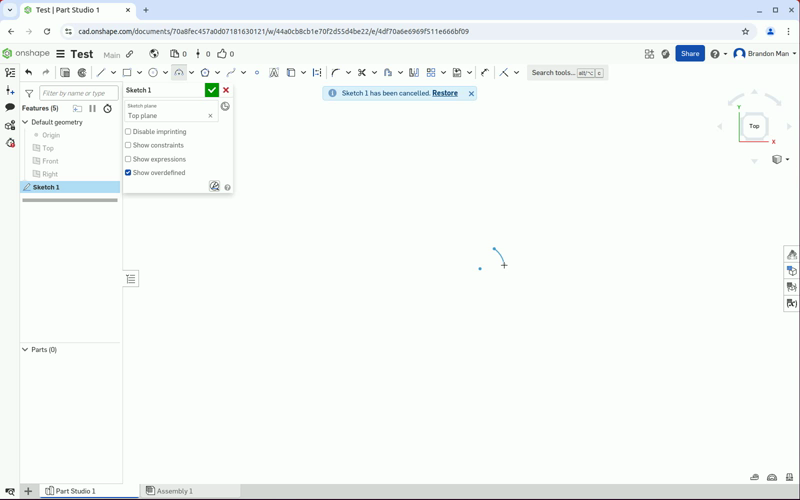
scroll(6)
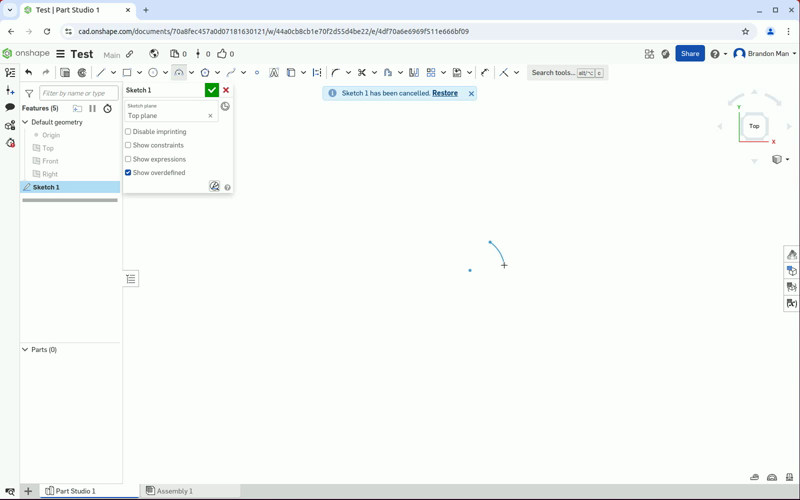
scroll(6)
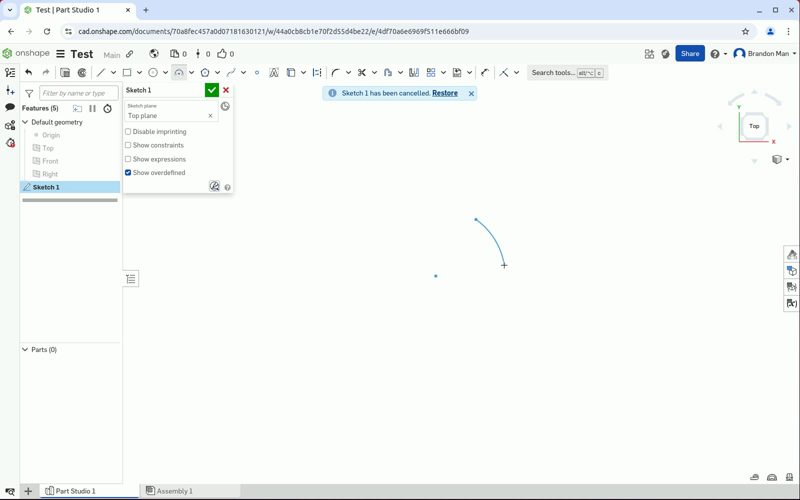
click(504, 264)
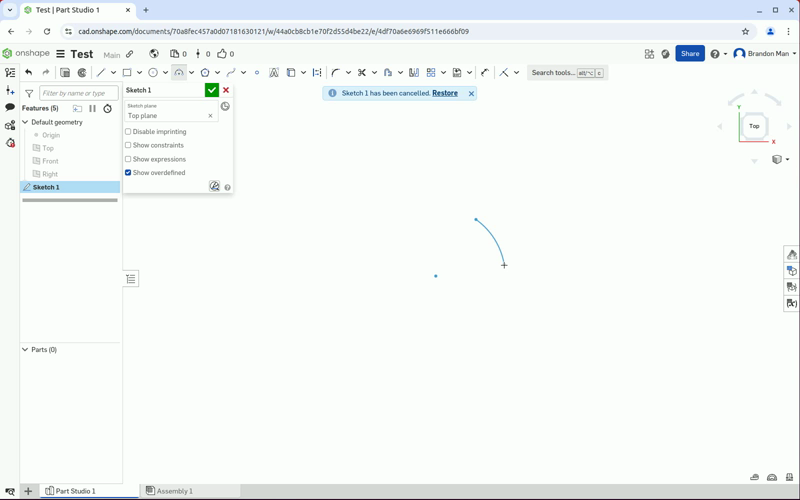
scroll(-6)
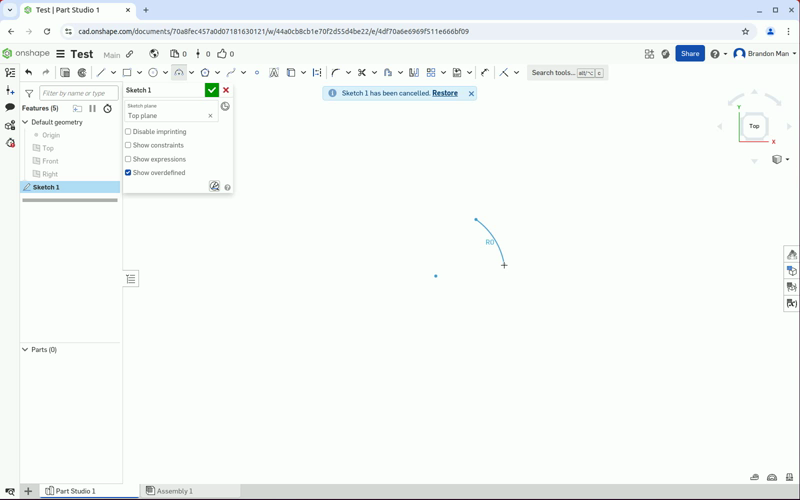
scroll(-6)
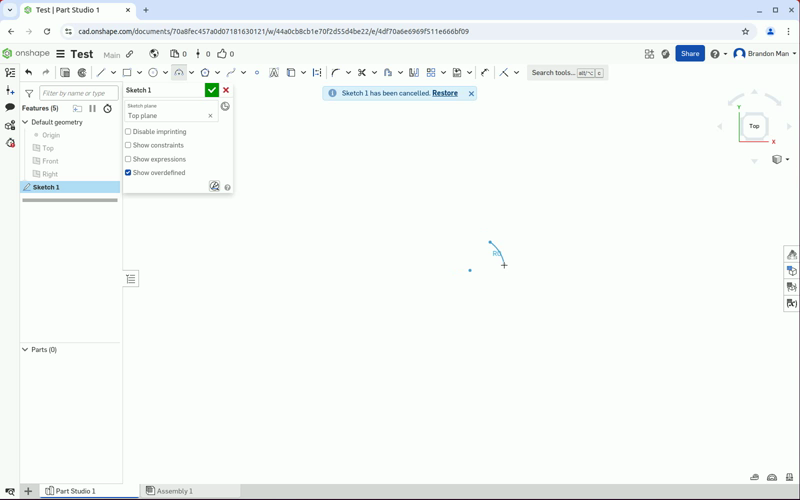
scroll(-6)
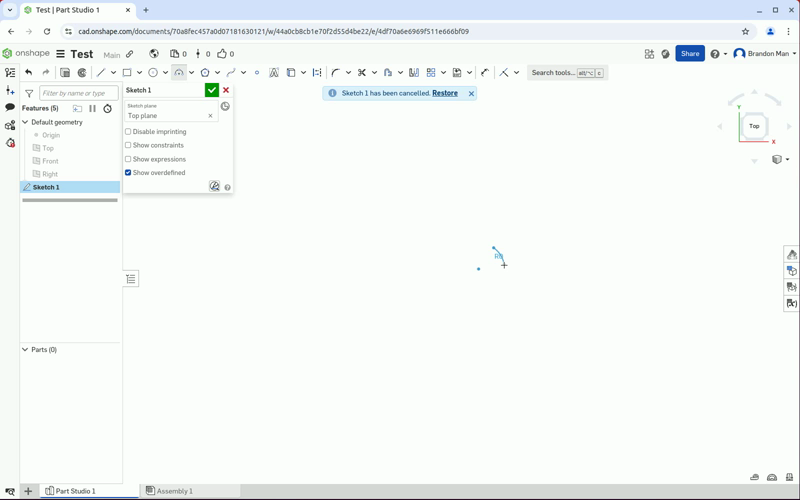
scroll(-6)
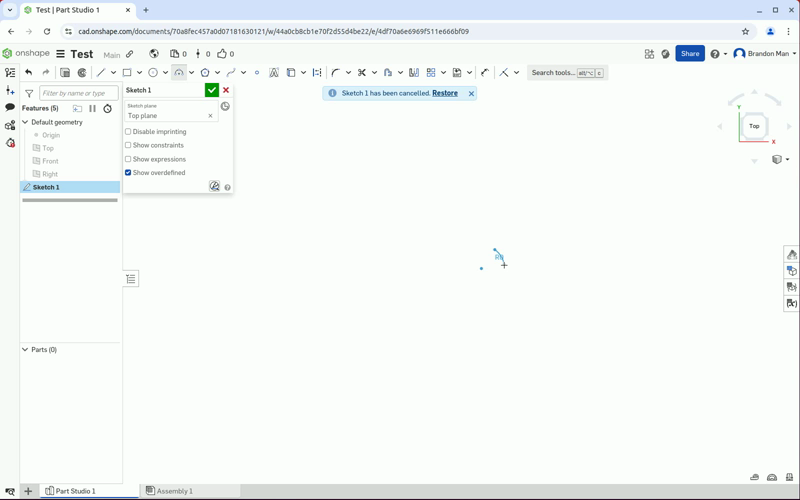
scroll(-6)
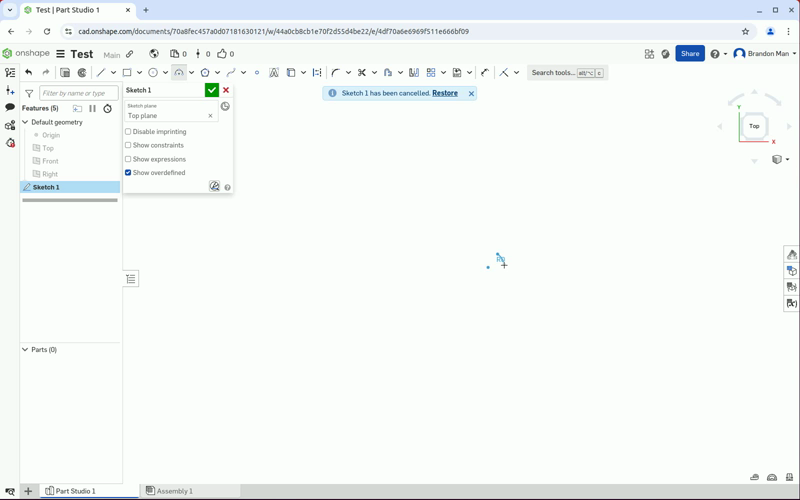
scroll(-6)
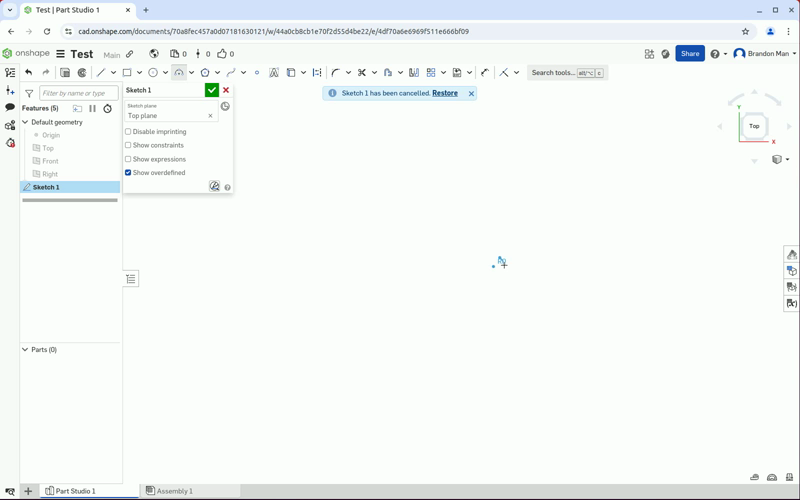
scroll(-6)
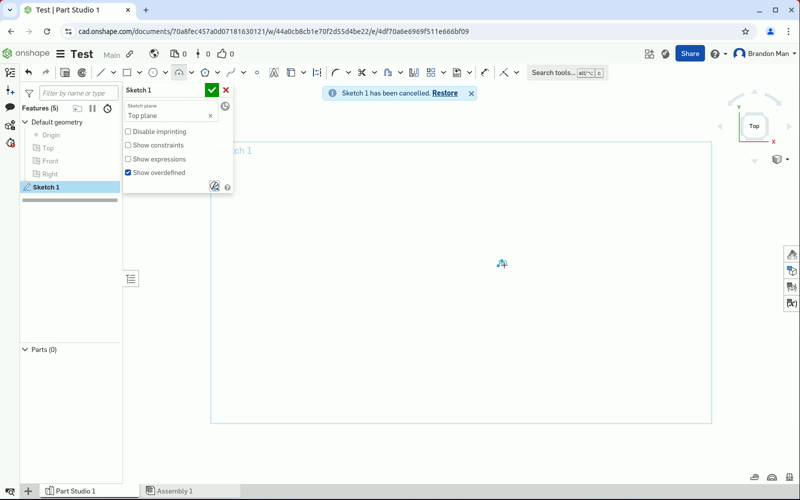
mouse_move(502, 262)
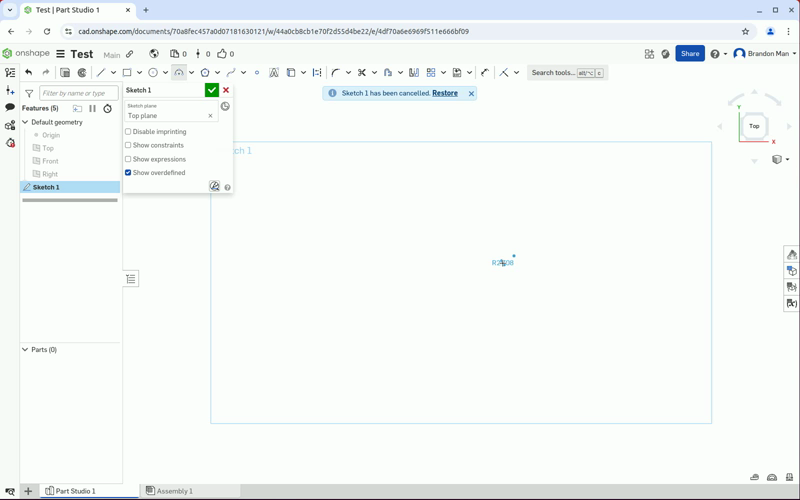
scroll(6)
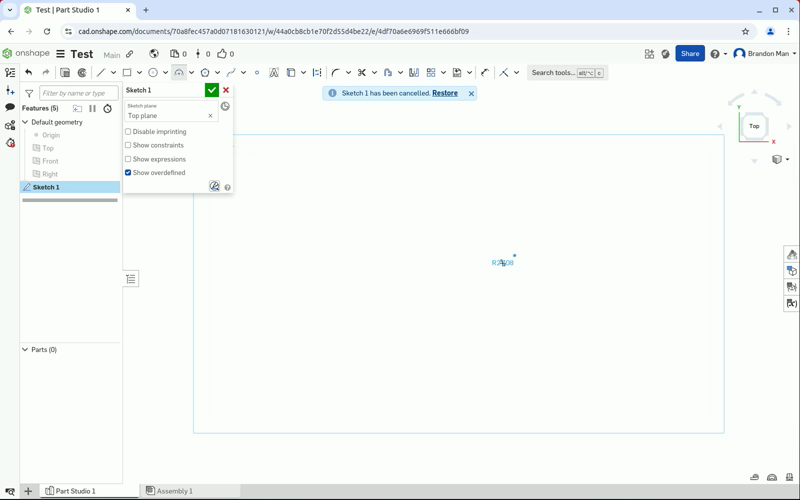
scroll(6)
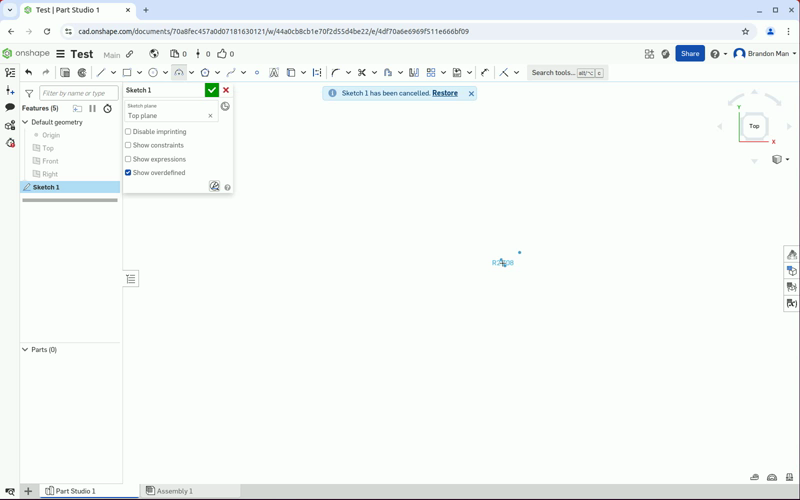
scroll(6)
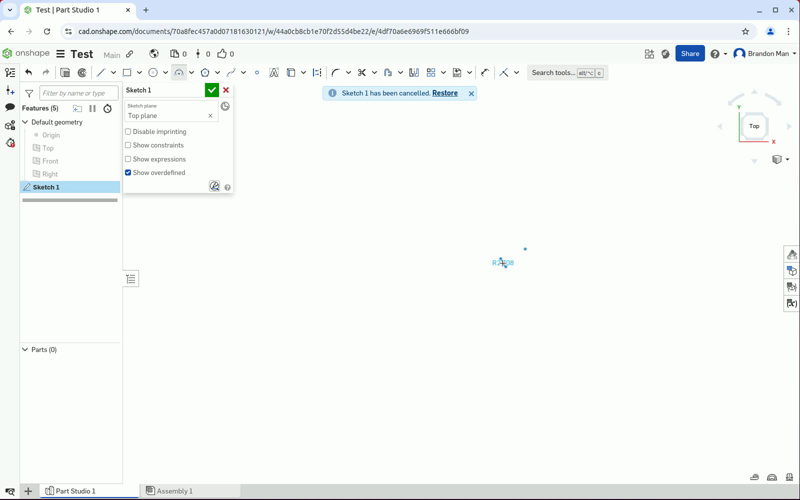
scroll(6)
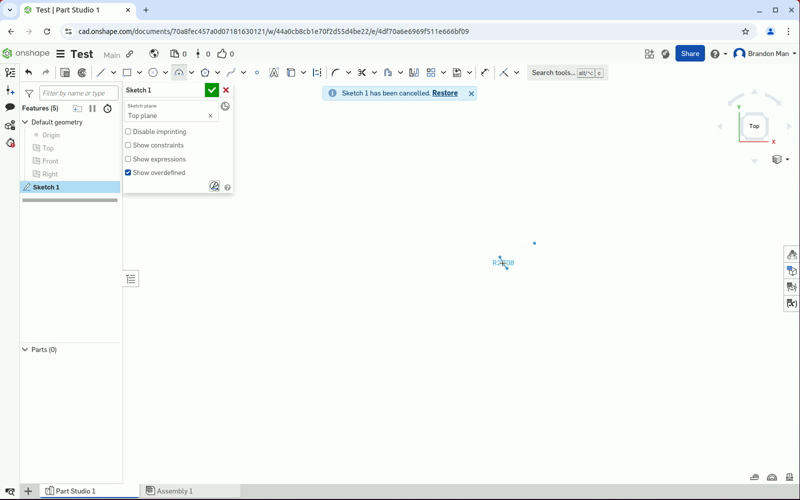
scroll(6)
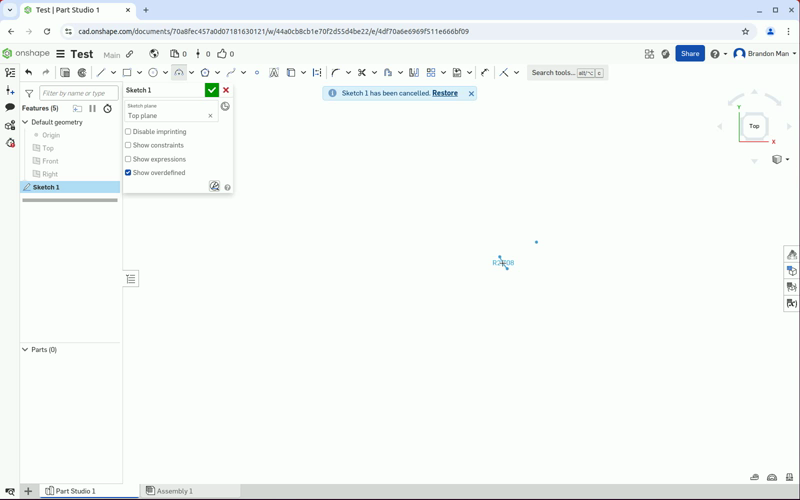
scroll(6)
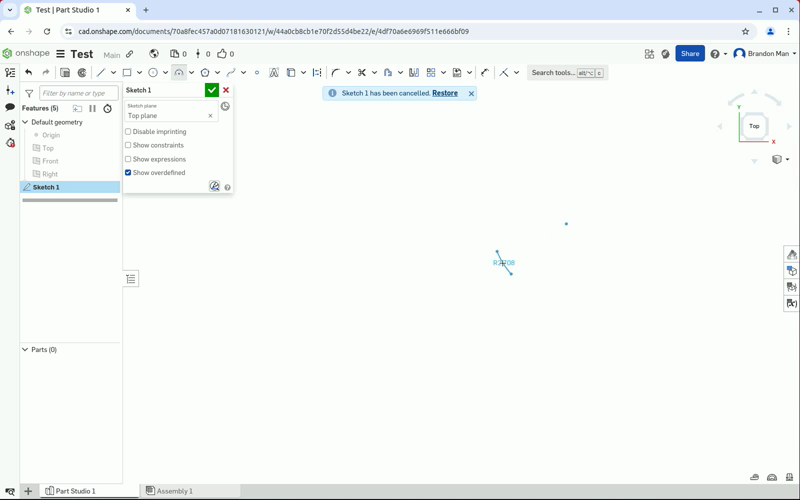
scroll(6)
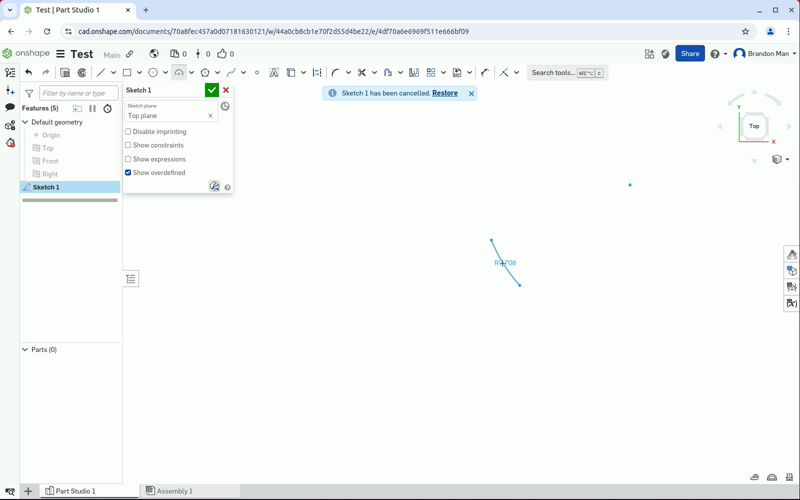
click(502, 262)
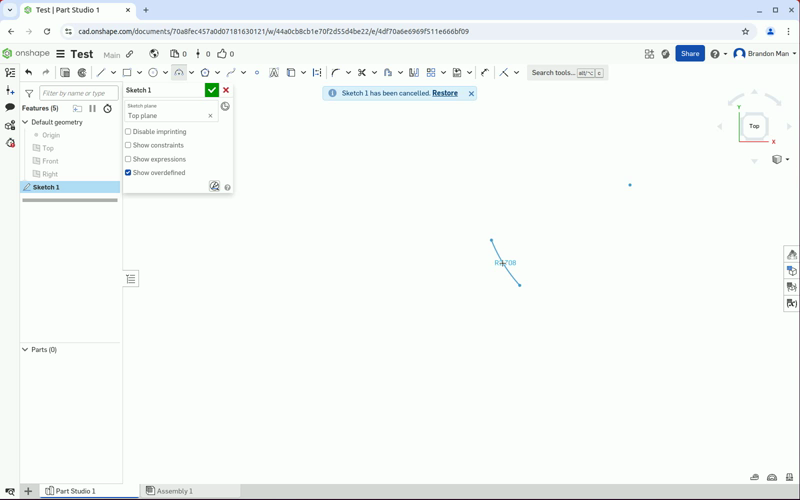
scroll(-6)
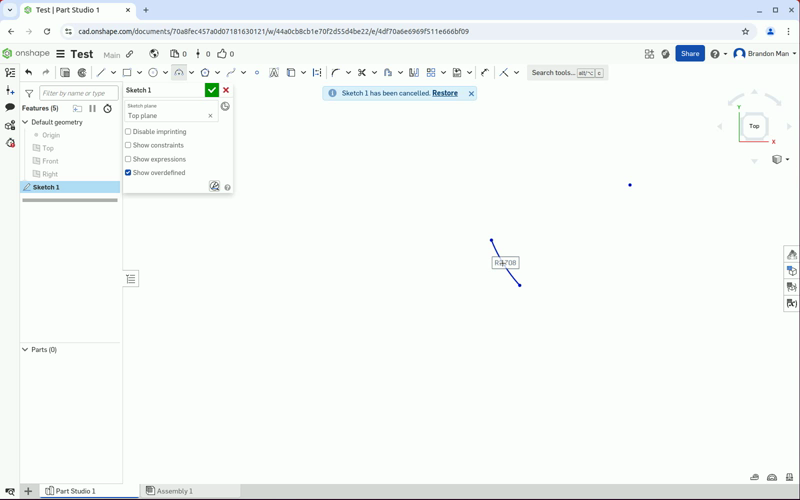
scroll(-6)
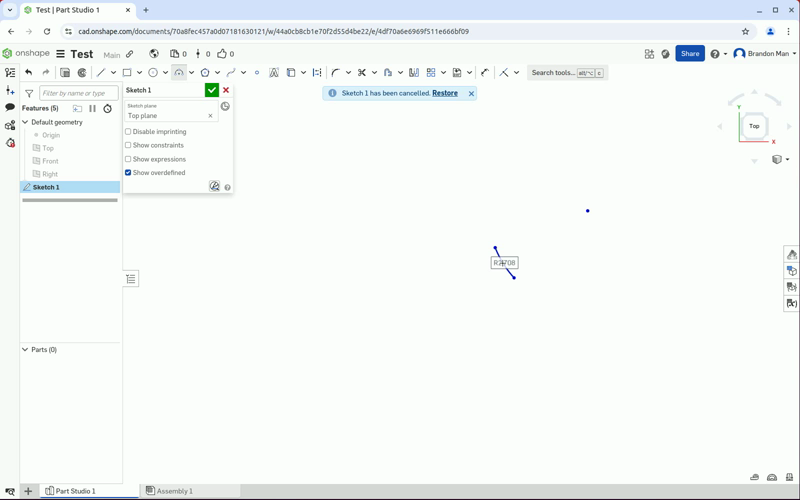
scroll(-6)
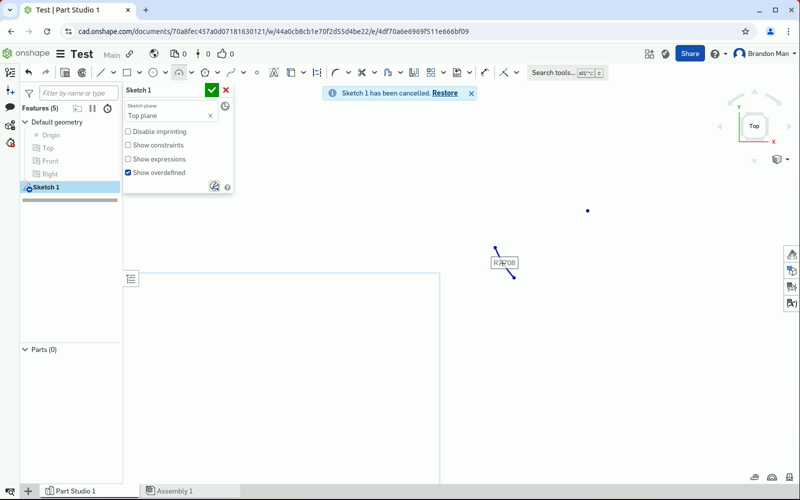
scroll(-6)
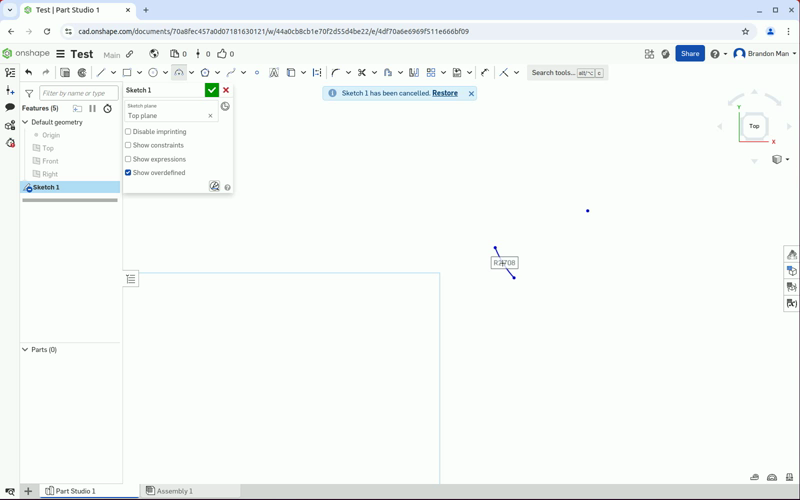
scroll(-6)
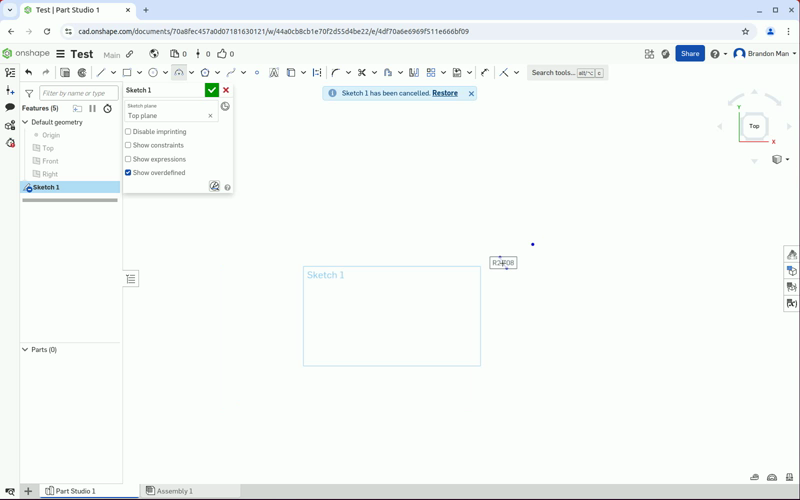
scroll(-6)
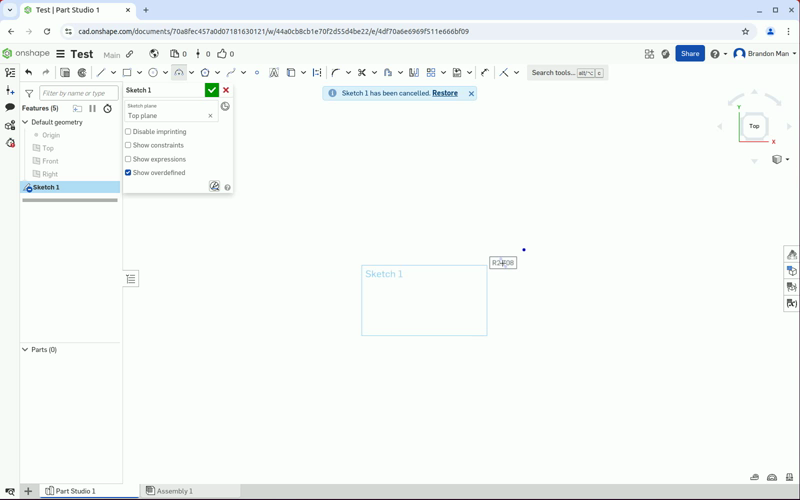
scroll(-6)
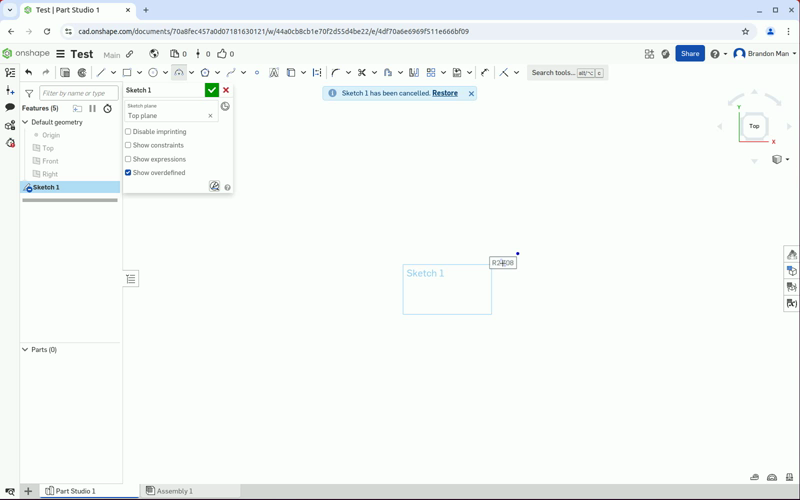
key_up(shift)
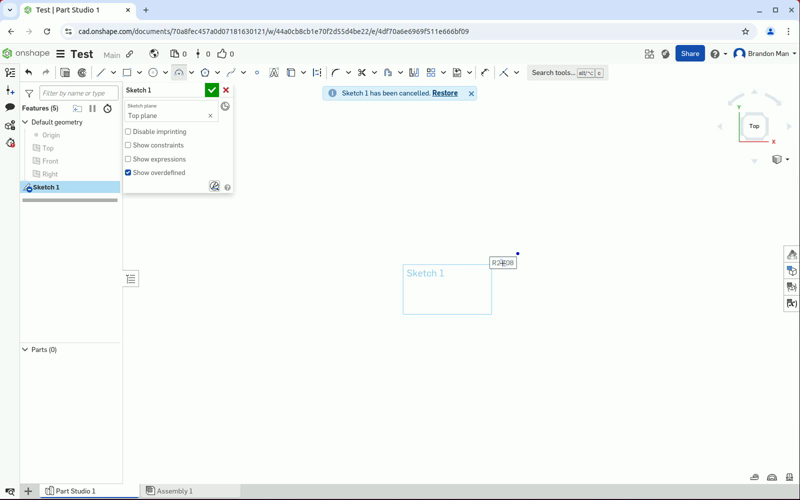
key(esc)
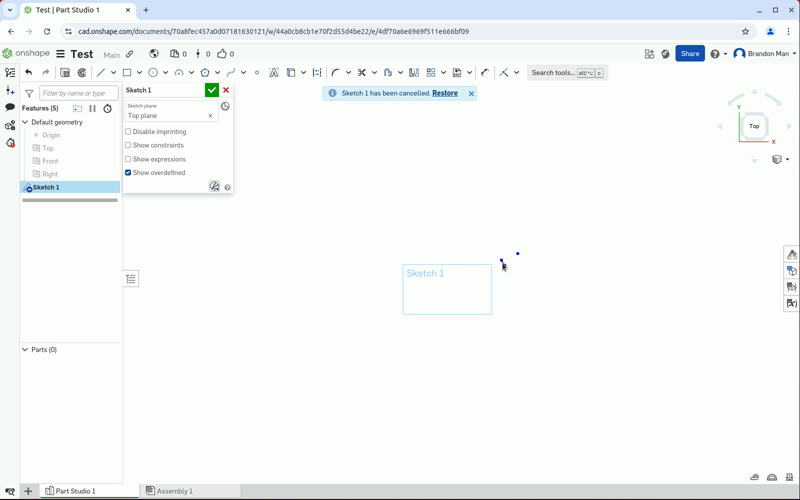
key(l)
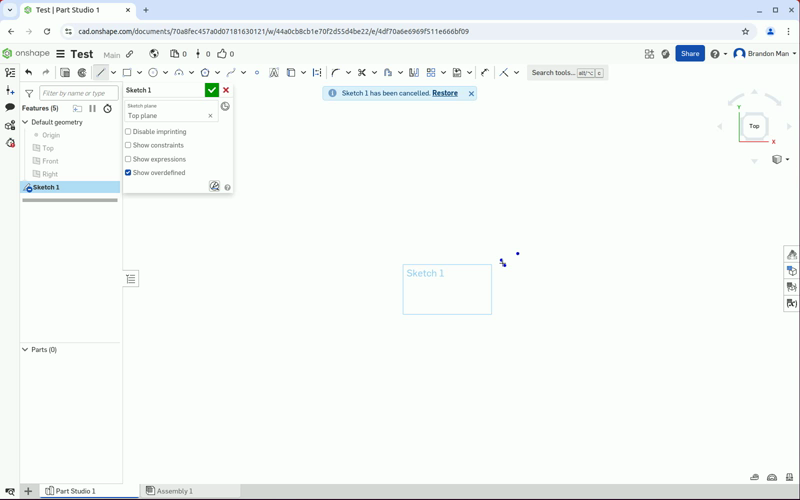
mouse_move(504, 264)
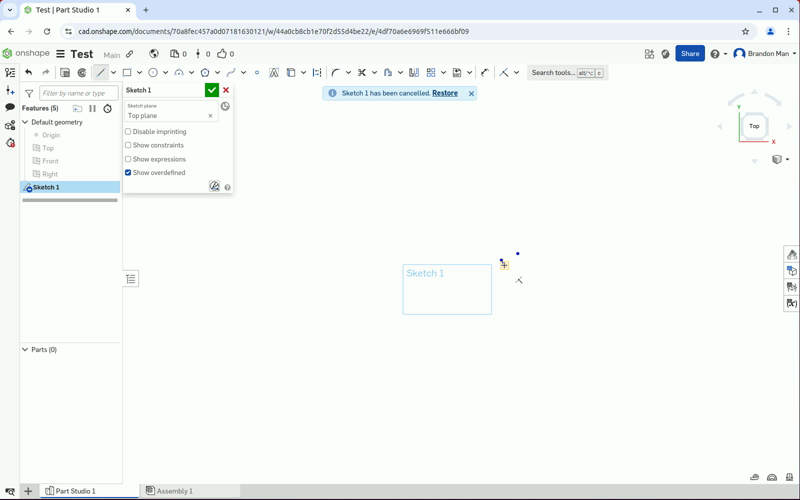
scroll(6)
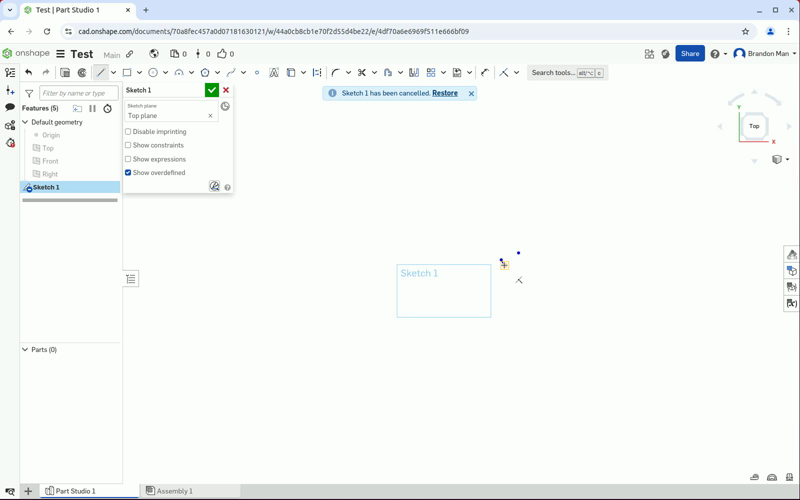
scroll(6)
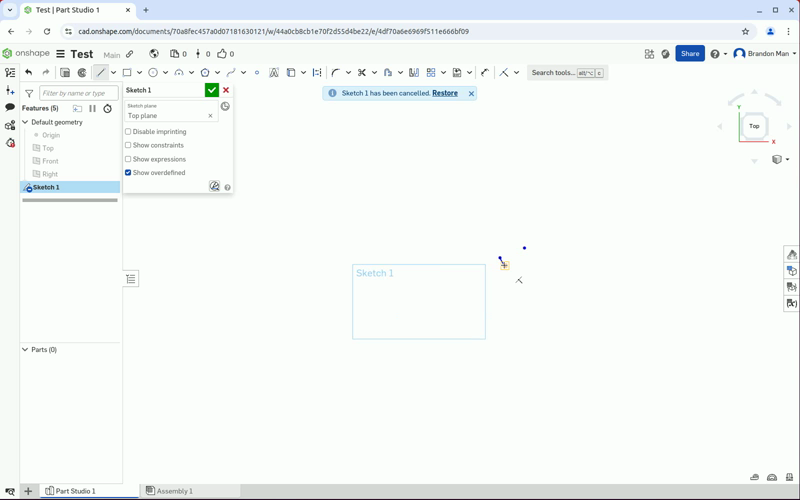
scroll(6)
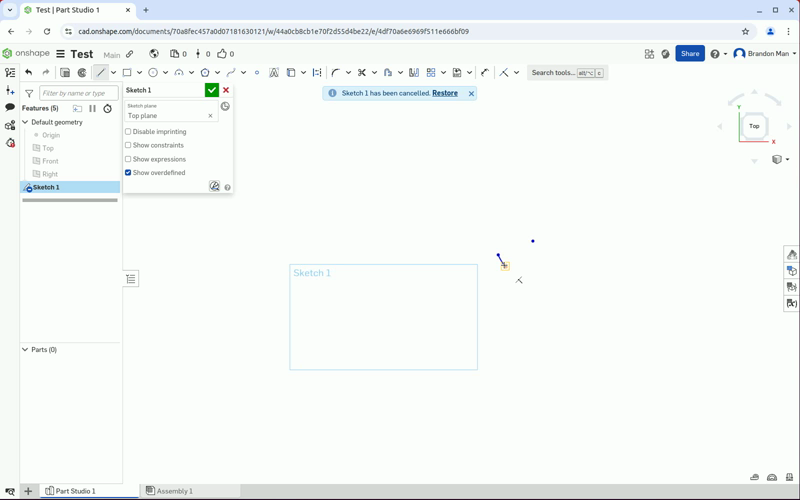
scroll(6)
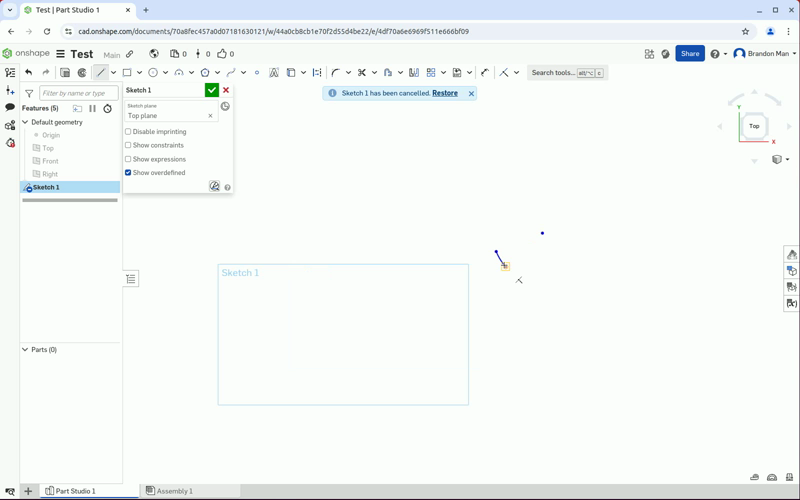
scroll(6)
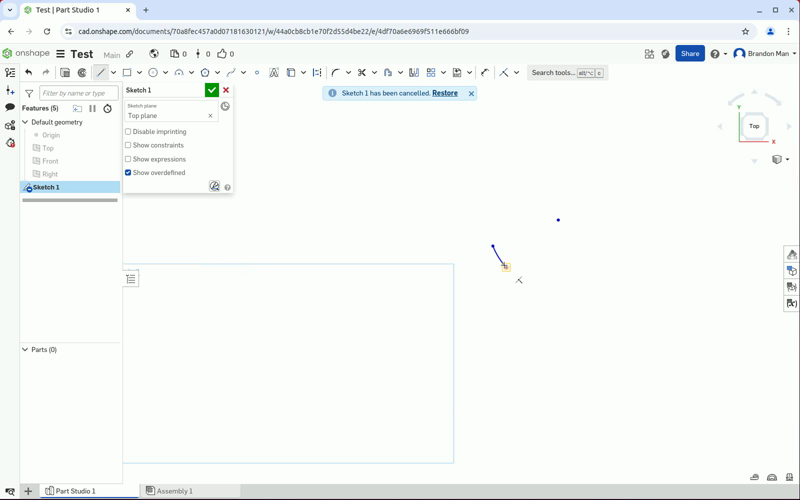
scroll(6)
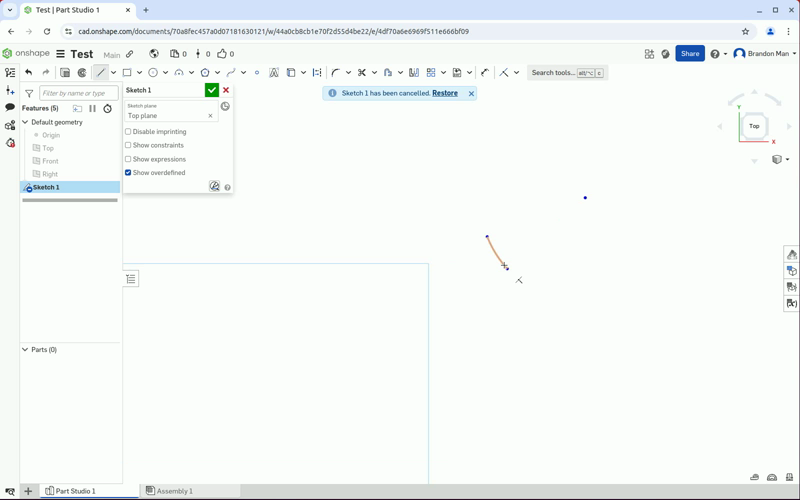
scroll(6)
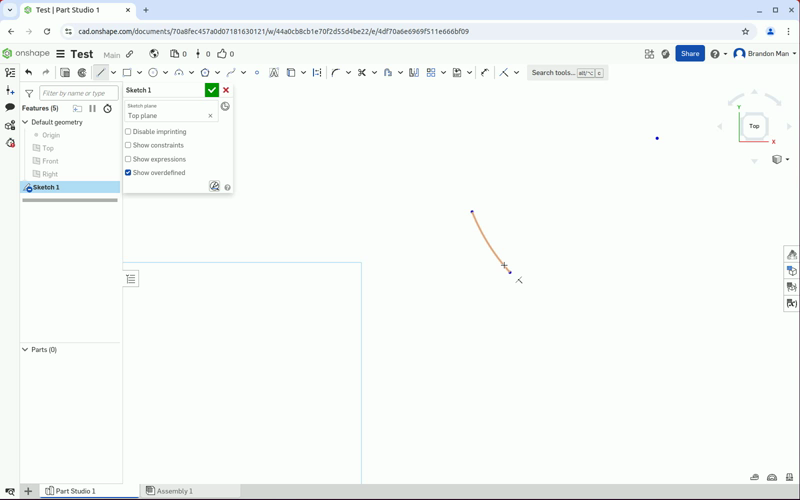
click(504, 264)
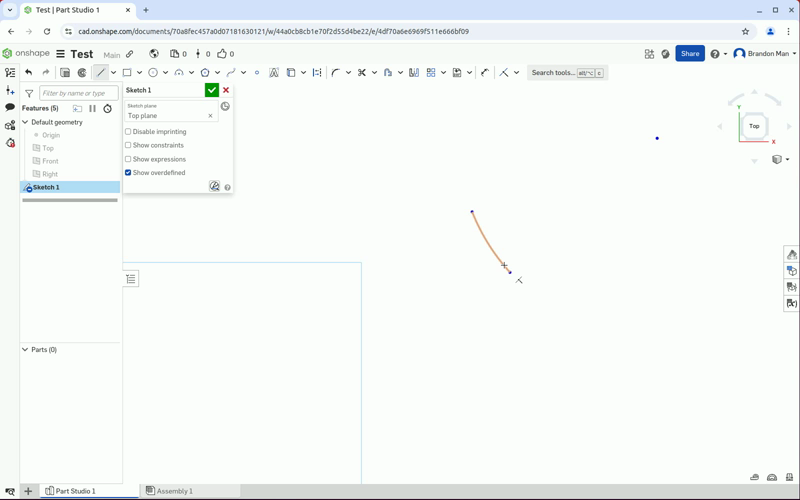
scroll(-6)
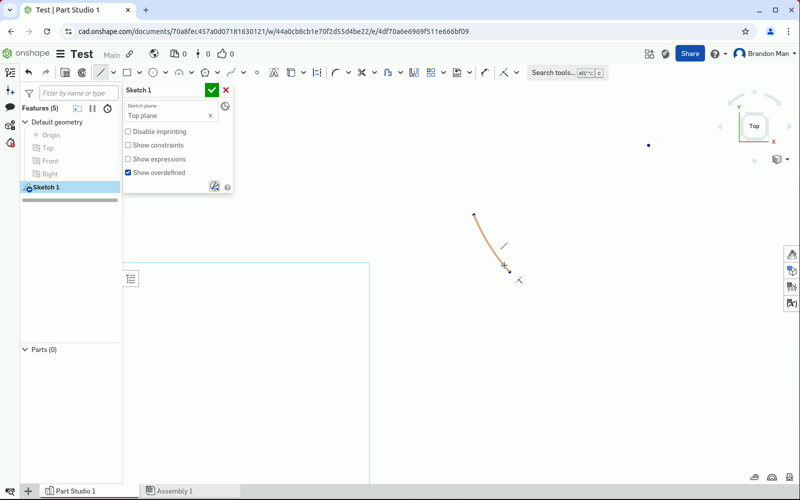
scroll(-6)
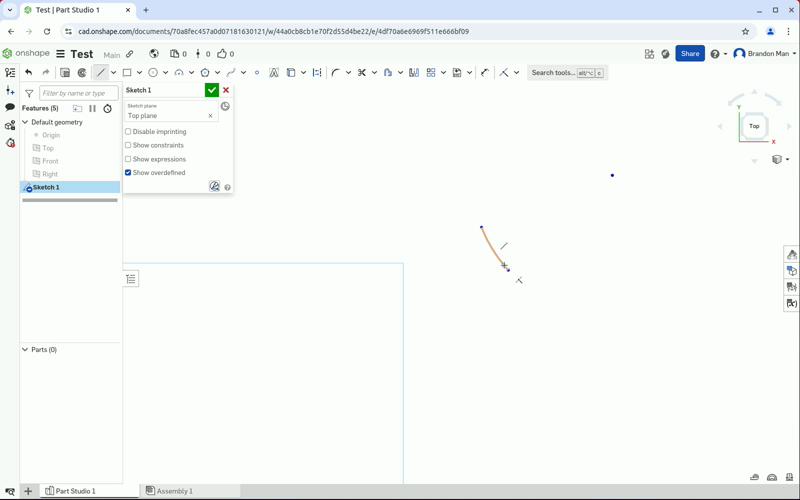
scroll(-6)
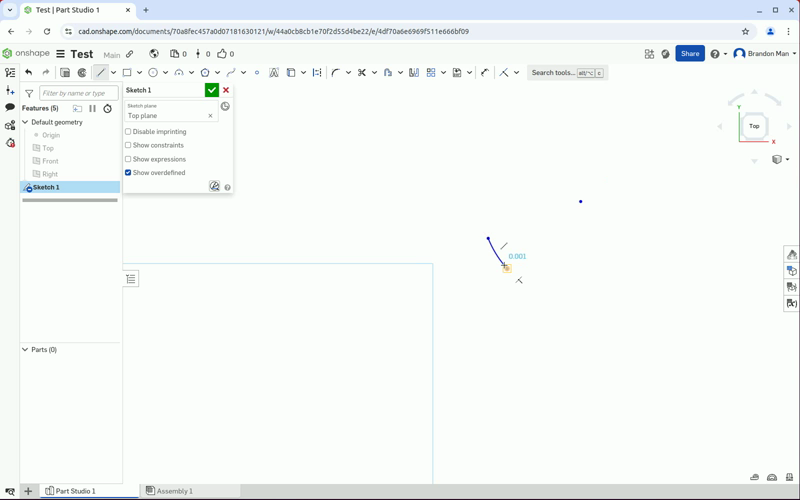
scroll(-6)
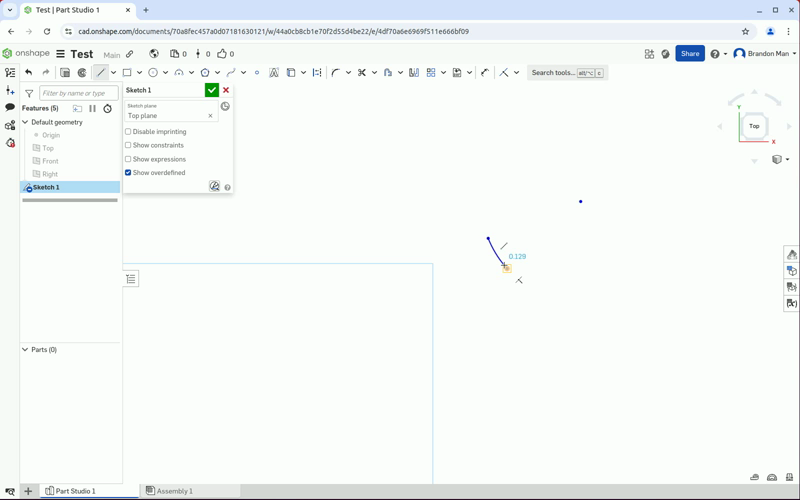
scroll(-6)
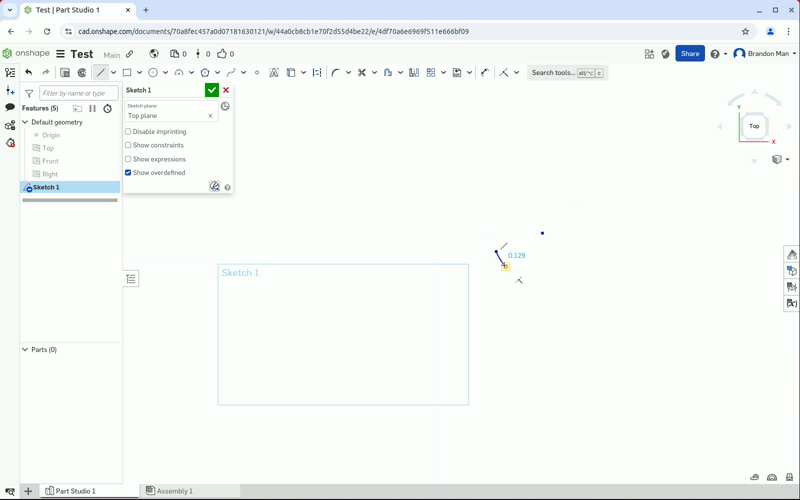
scroll(-6)
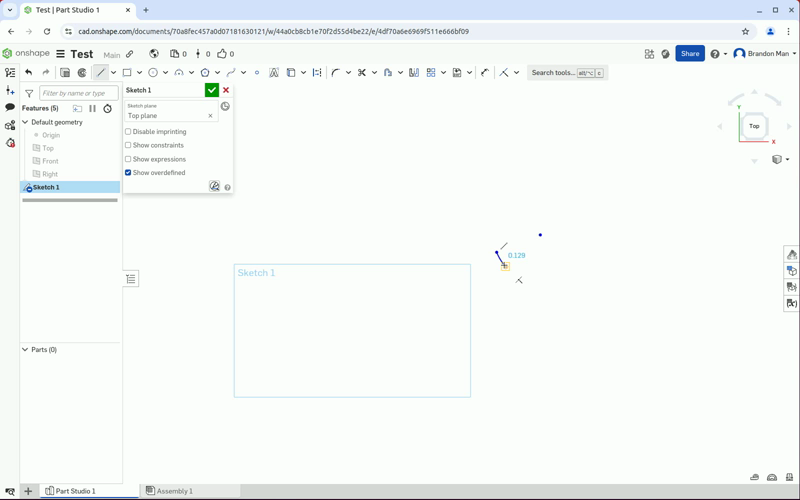
scroll(-6)
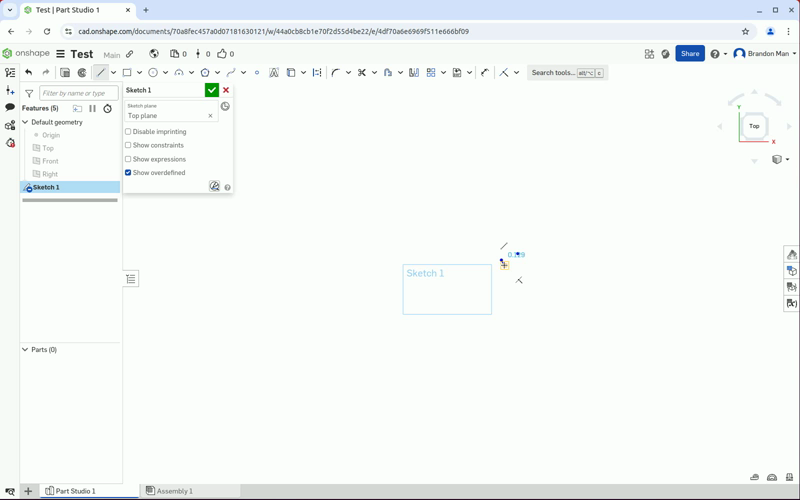
key_down(shift)
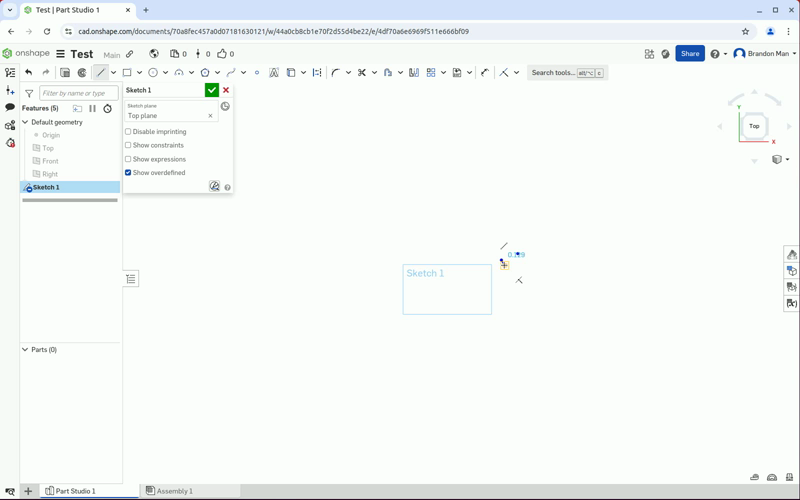
mouse_move(534, 264)
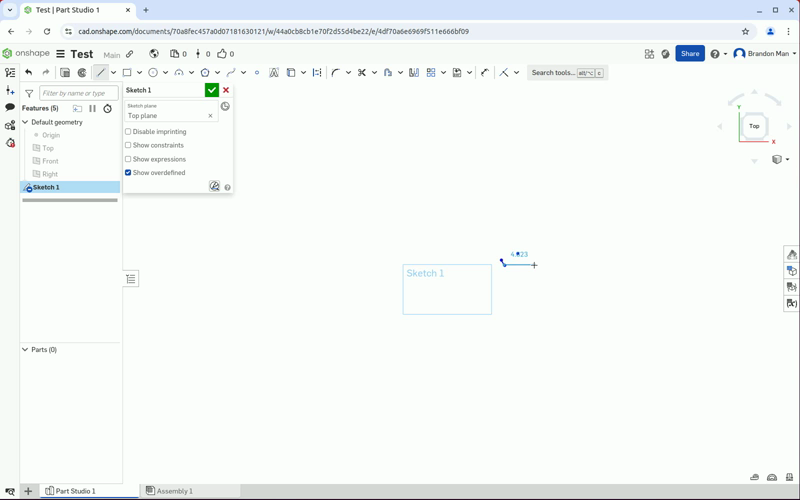
mouse_move(520, 255)
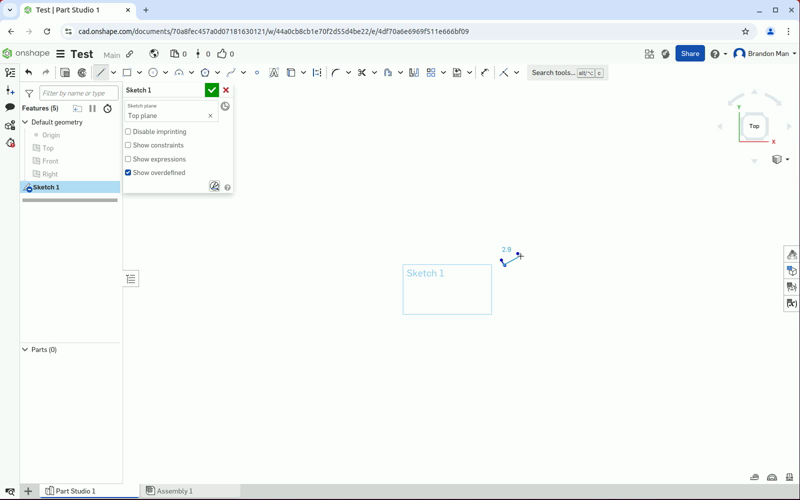
click(520, 255)
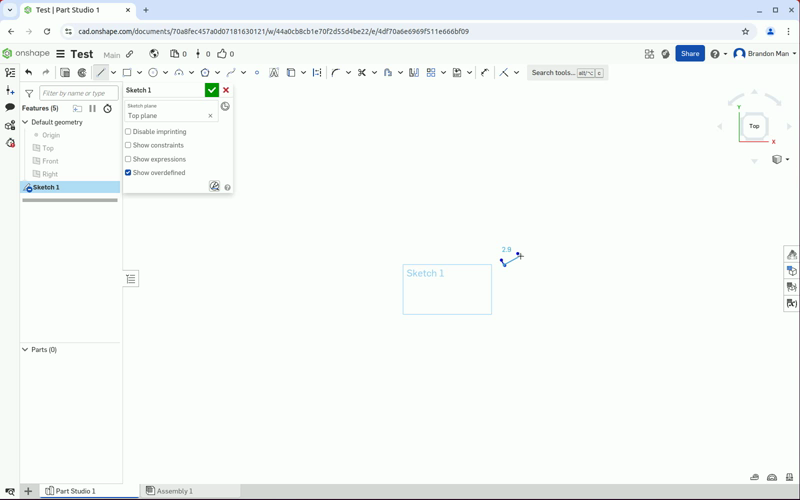
key_up(shift)
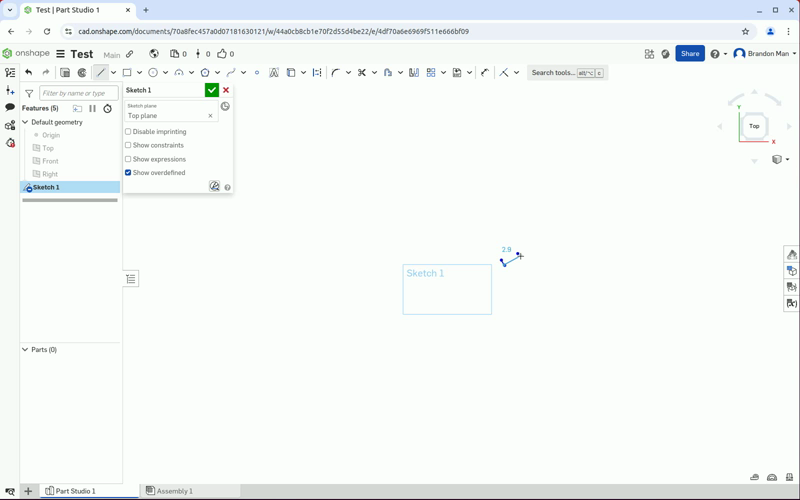
key(esc)
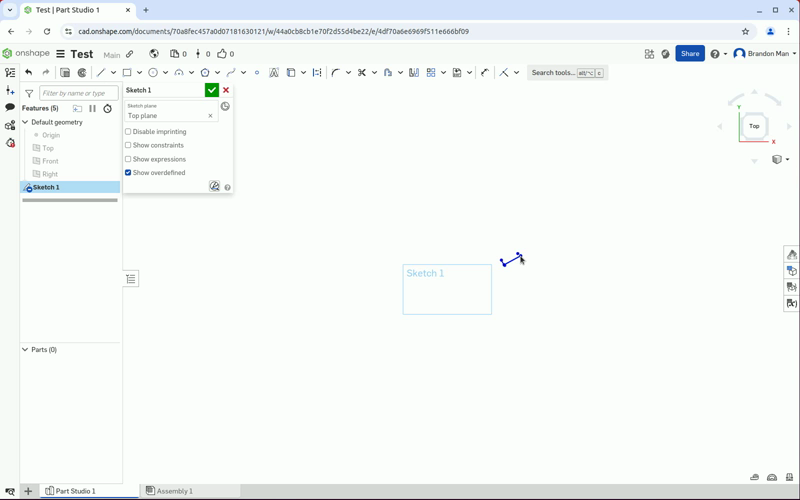
key(a)
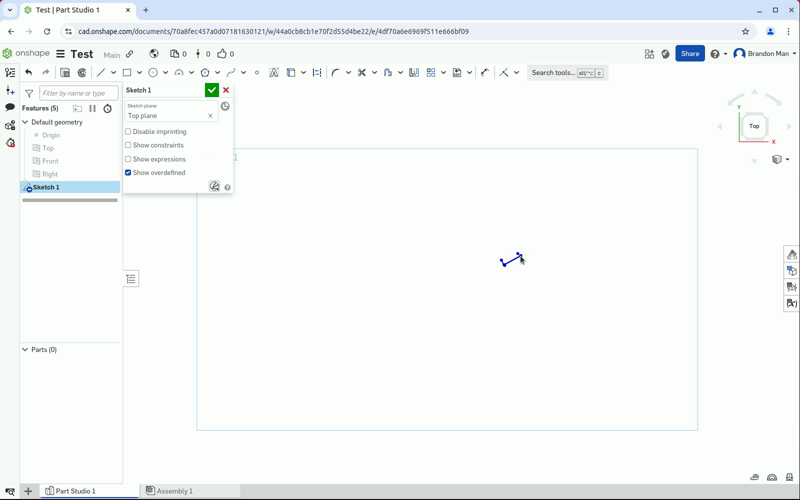
mouse_move(520, 255)
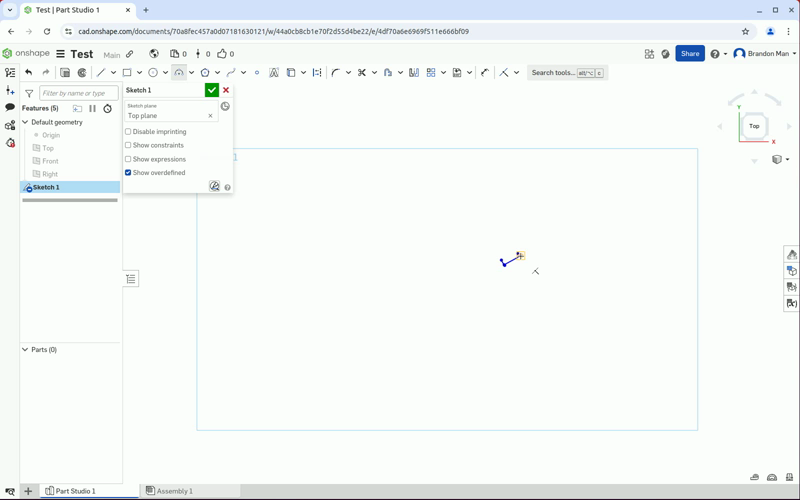
click(520, 255)
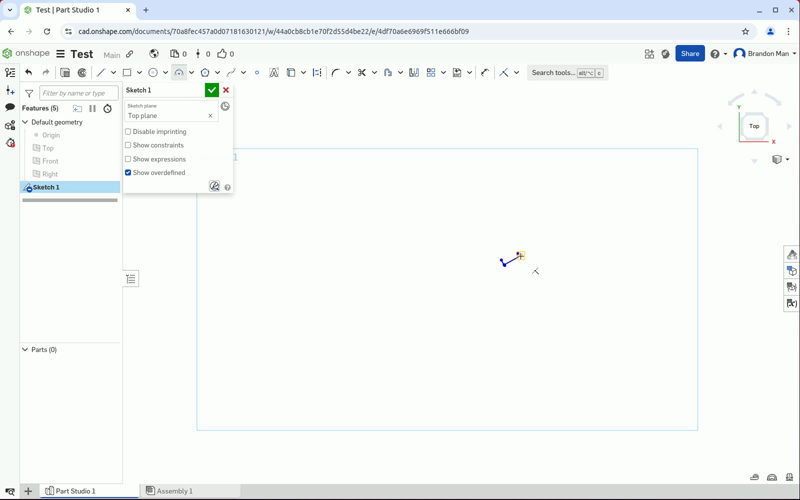
key_down(shift)
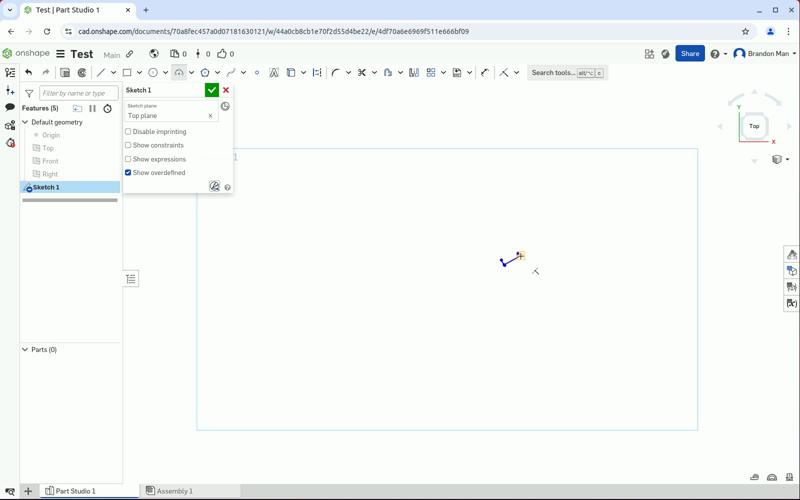
mouse_move(519, 252)
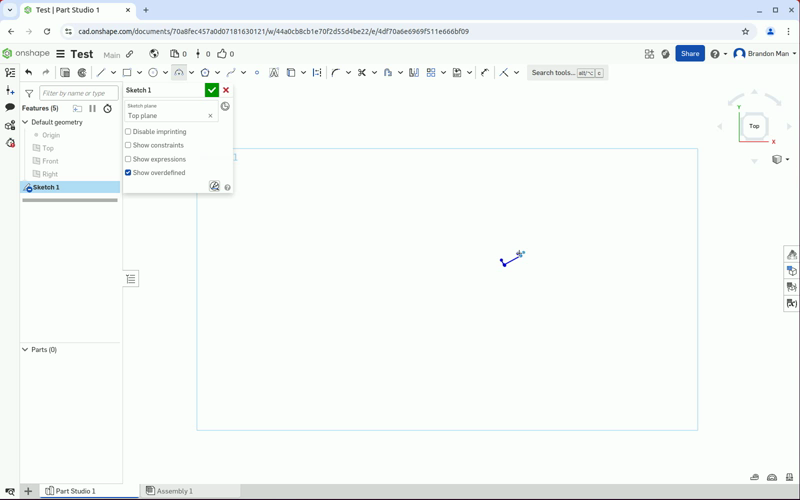
scroll(6)
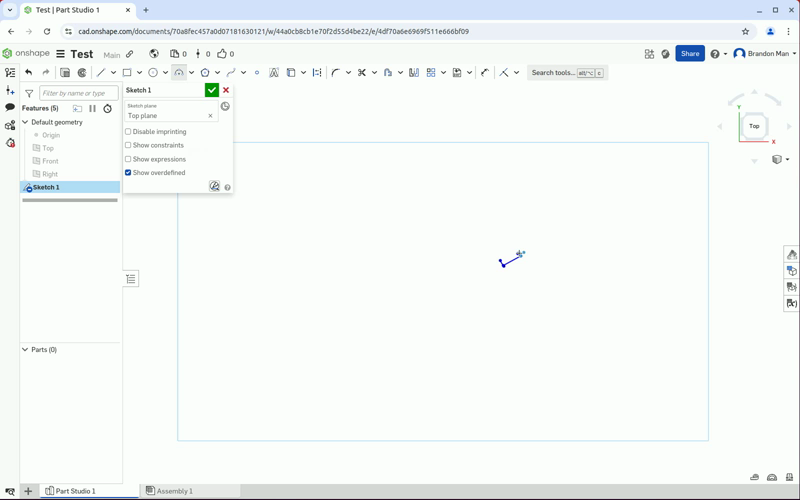
scroll(6)
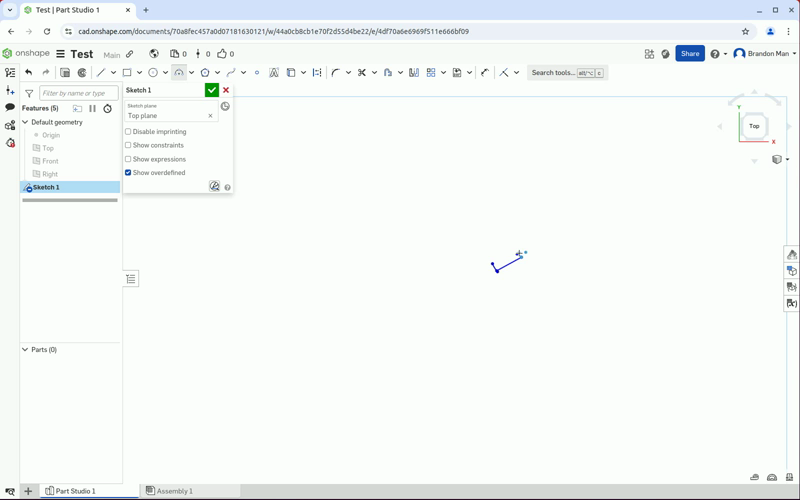
scroll(6)
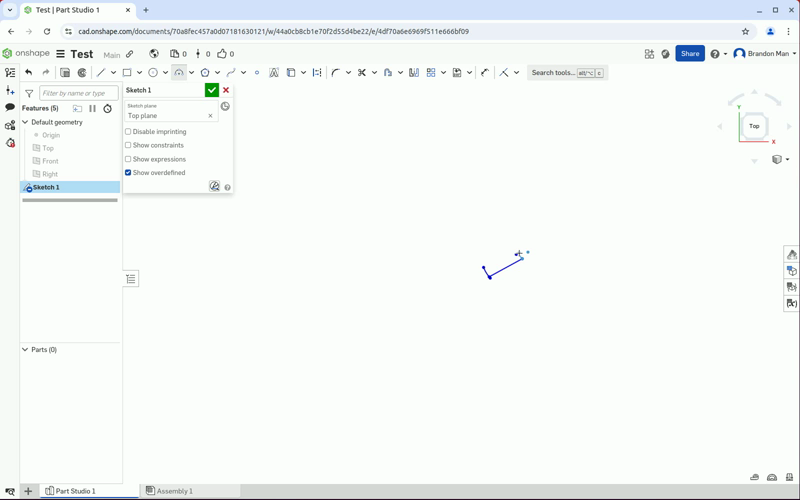
scroll(6)
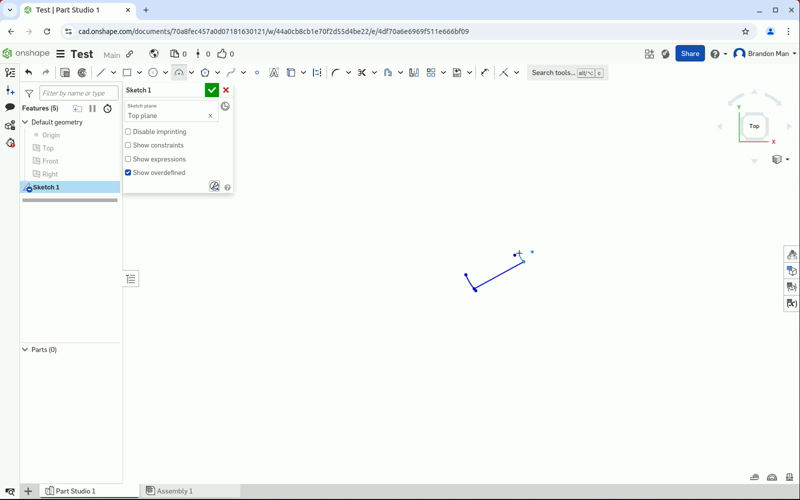
scroll(6)
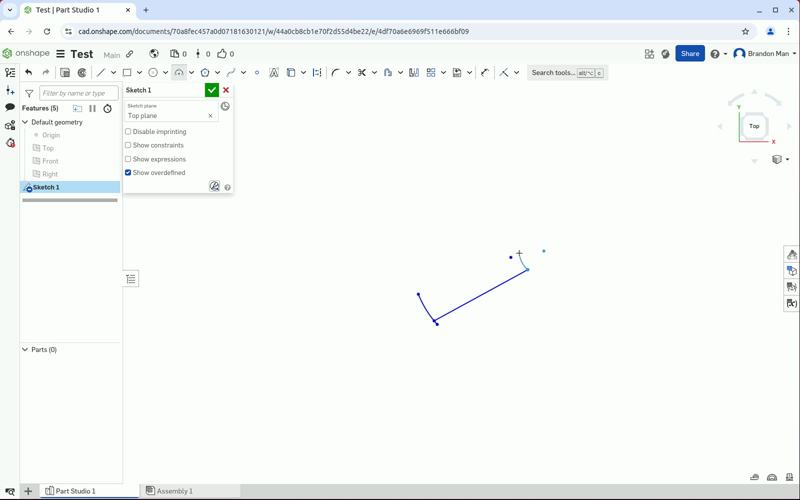
scroll(6)
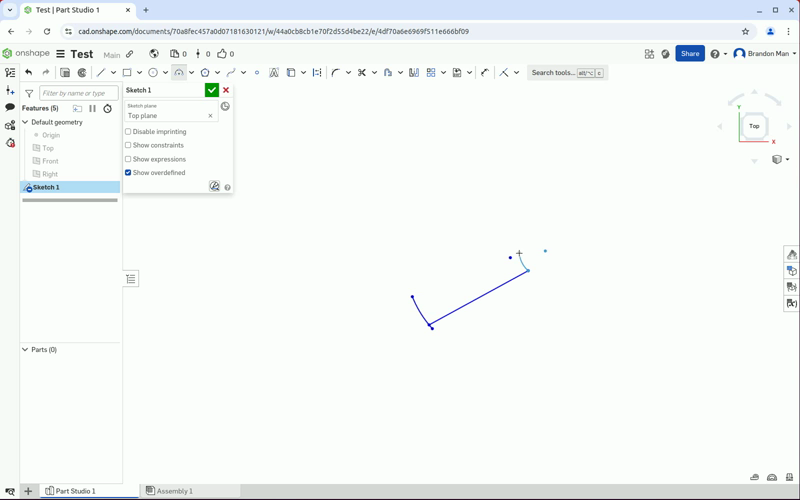
scroll(6)
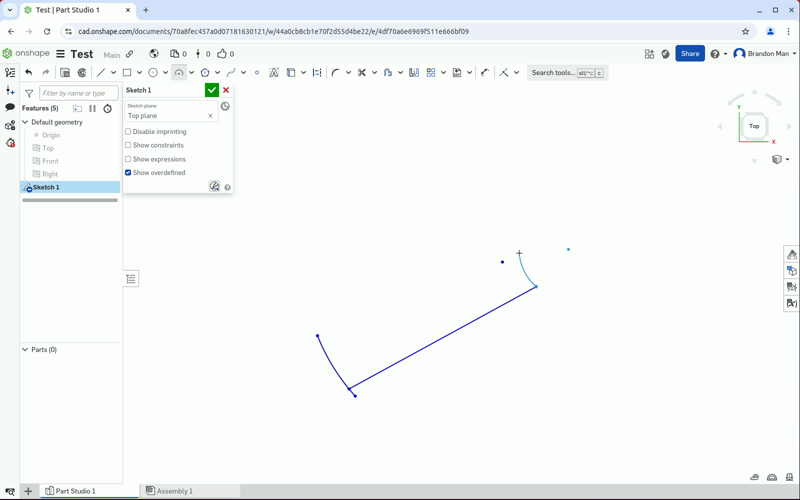
click(519, 252)
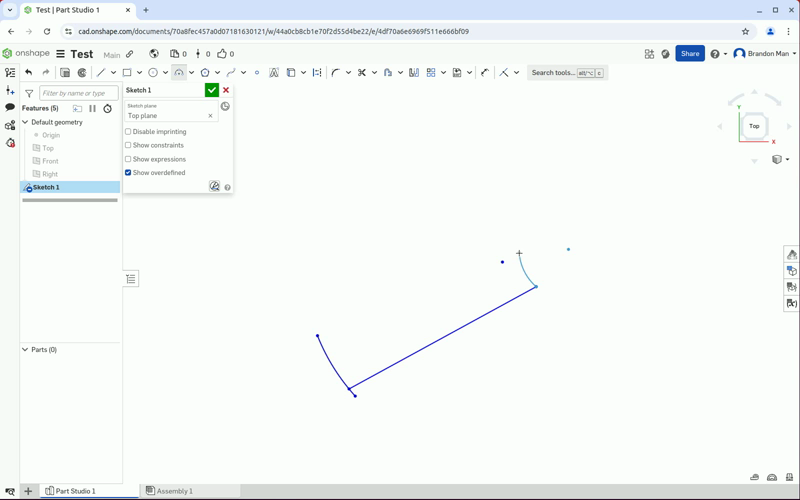
scroll(-6)
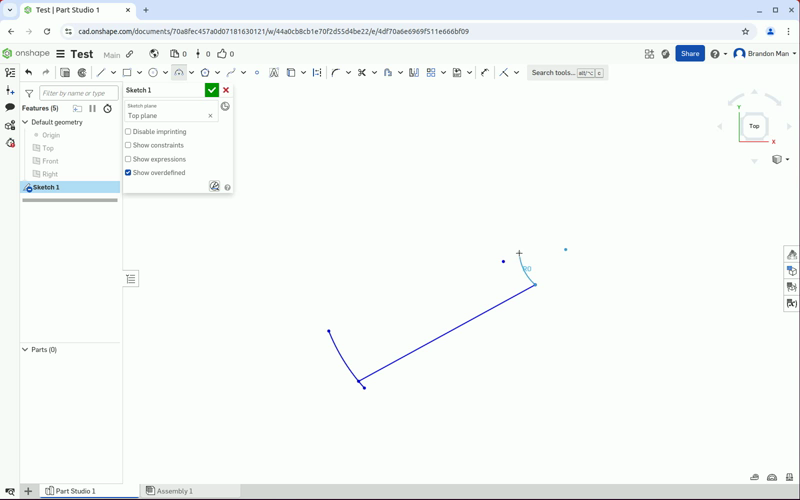
scroll(-6)
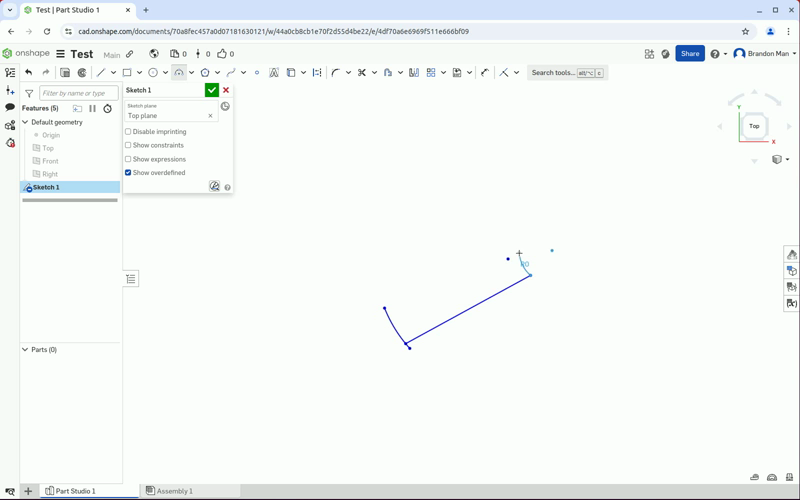
scroll(-6)
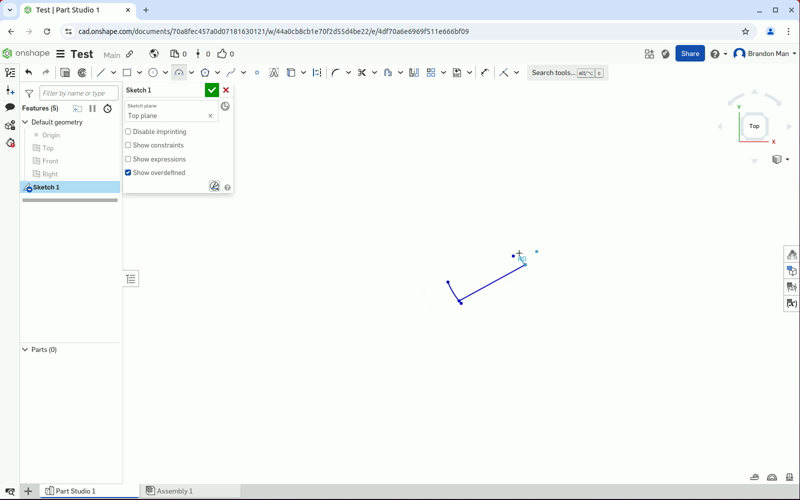
scroll(-6)
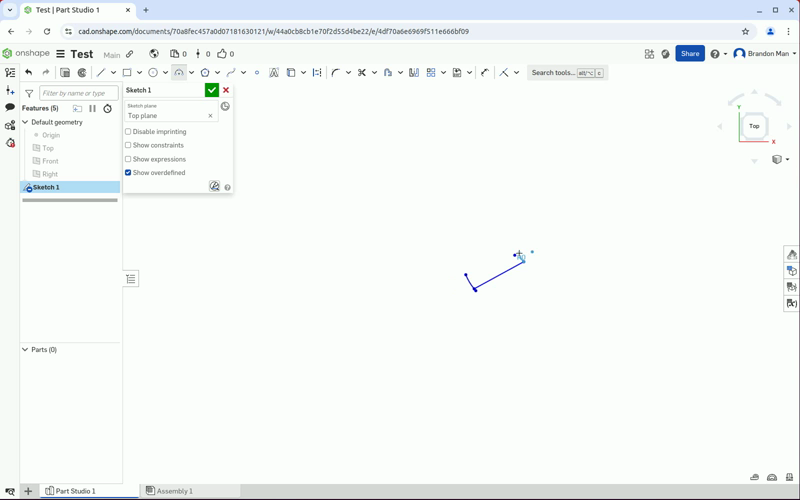
scroll(-6)
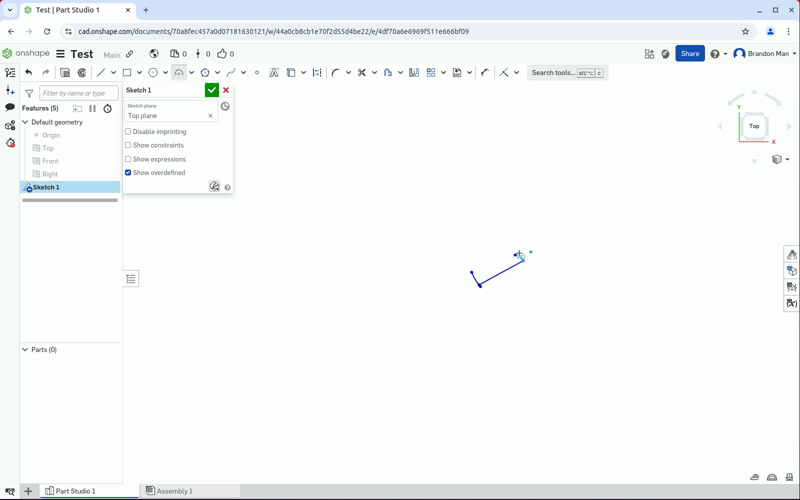
scroll(-6)
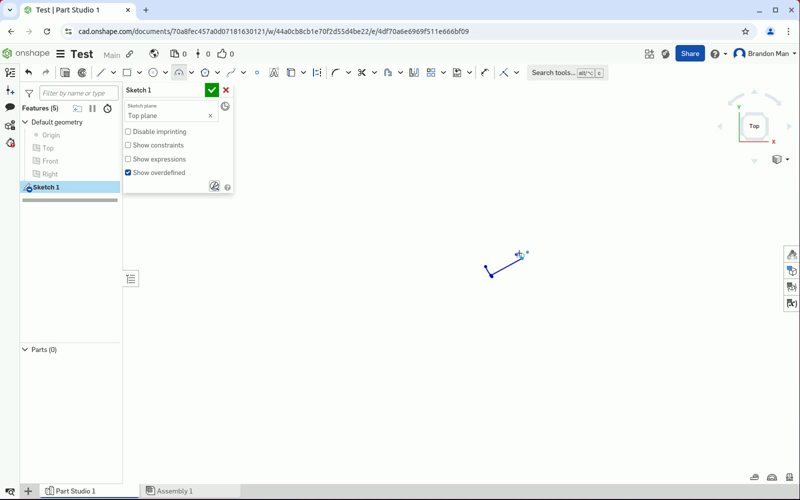
scroll(-6)
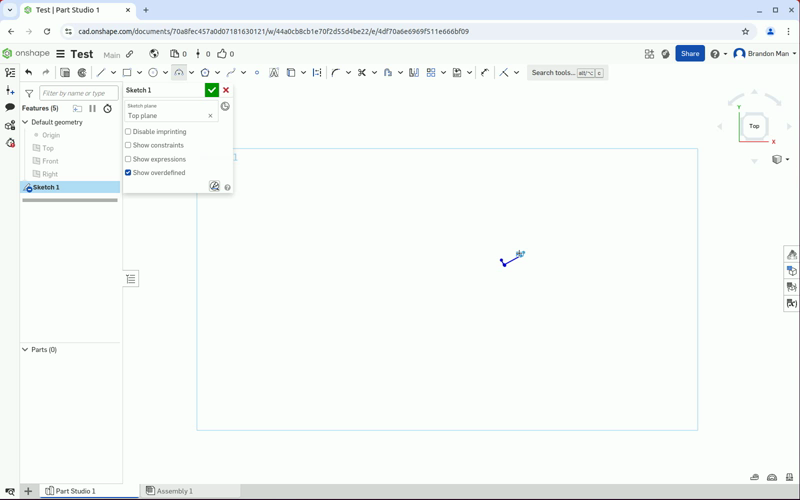
mouse_move(519, 254)
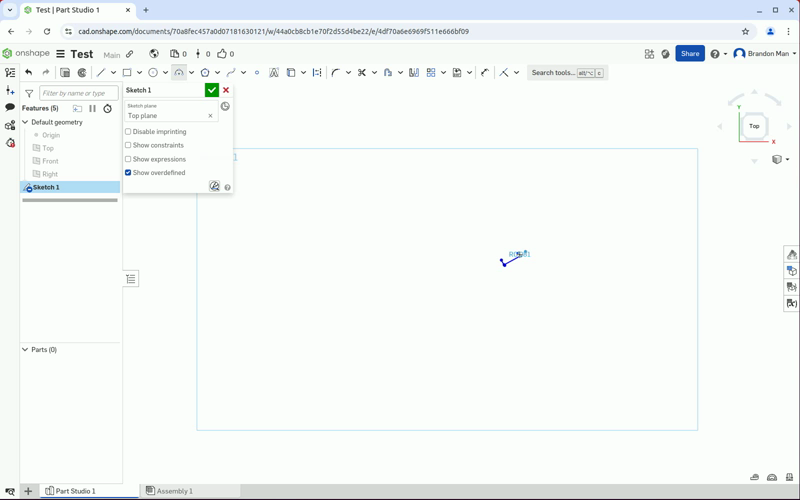
scroll(6)
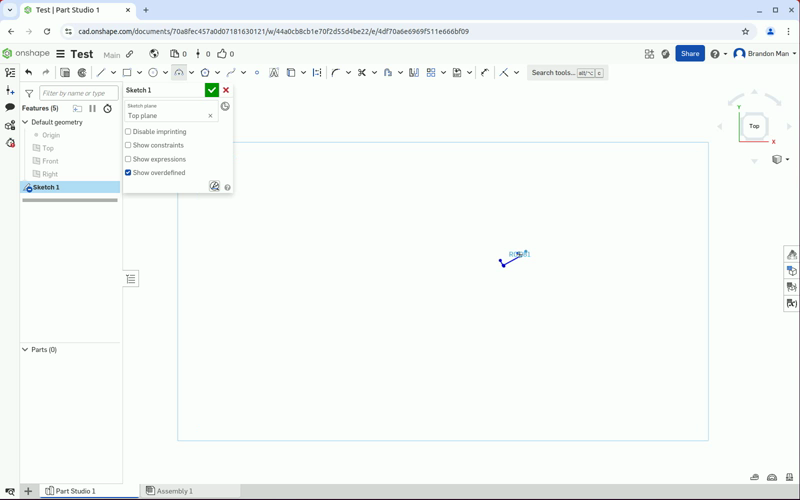
scroll(6)
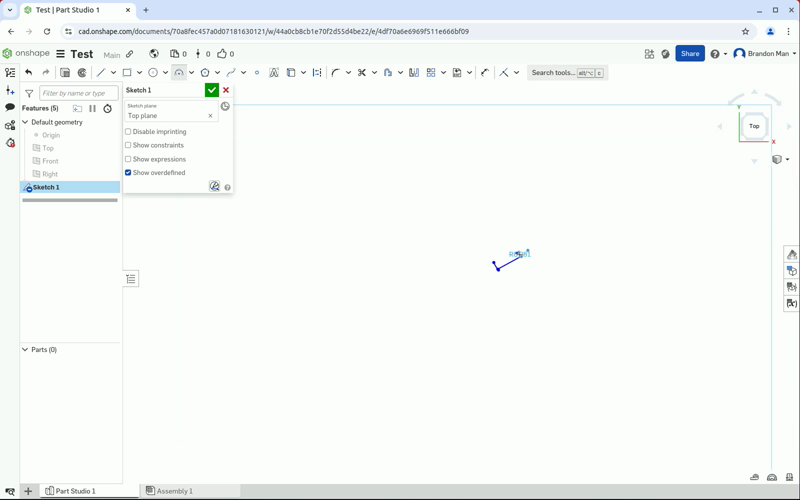
scroll(6)
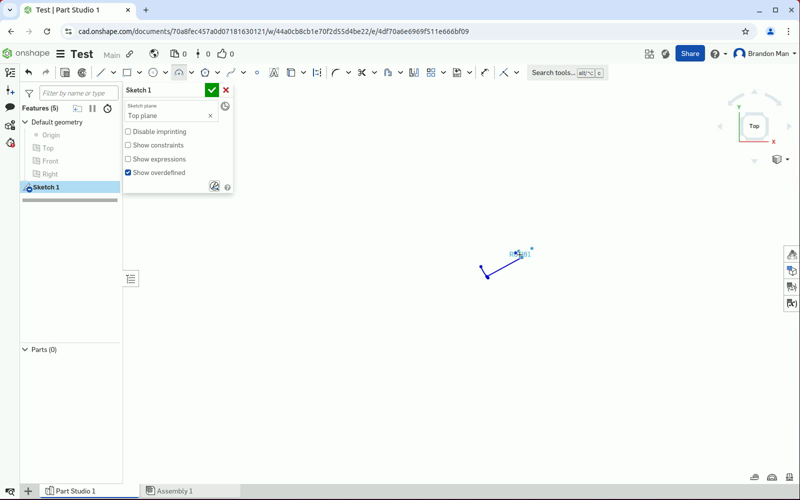
scroll(6)
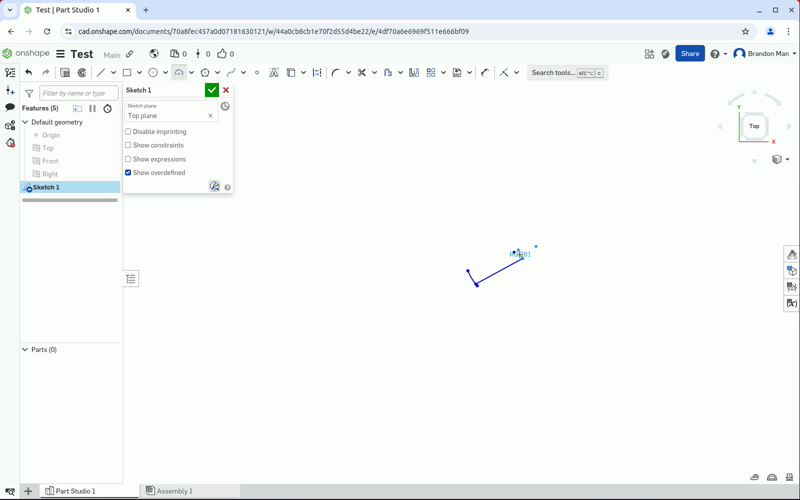
scroll(6)
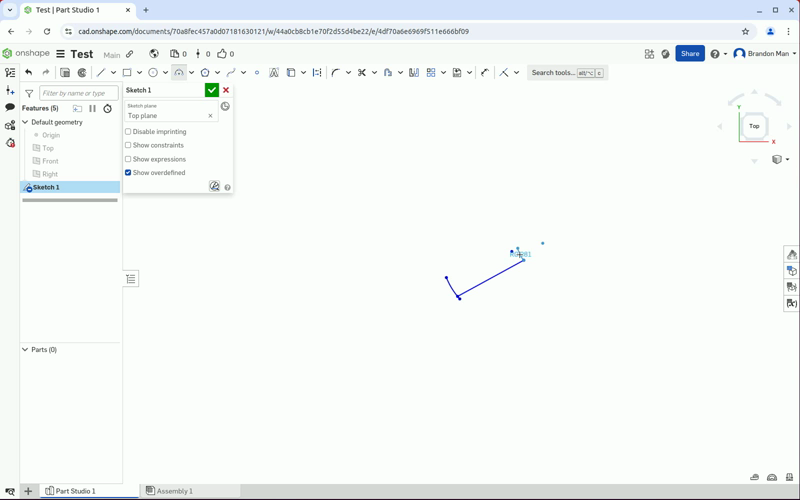
scroll(6)
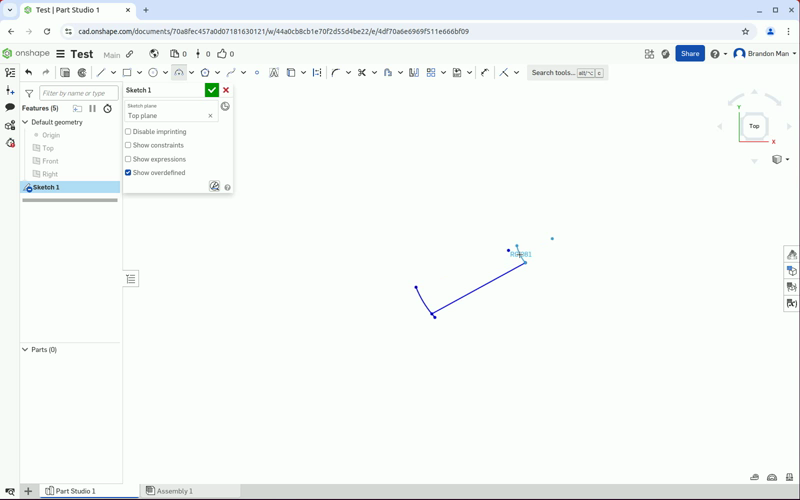
scroll(6)
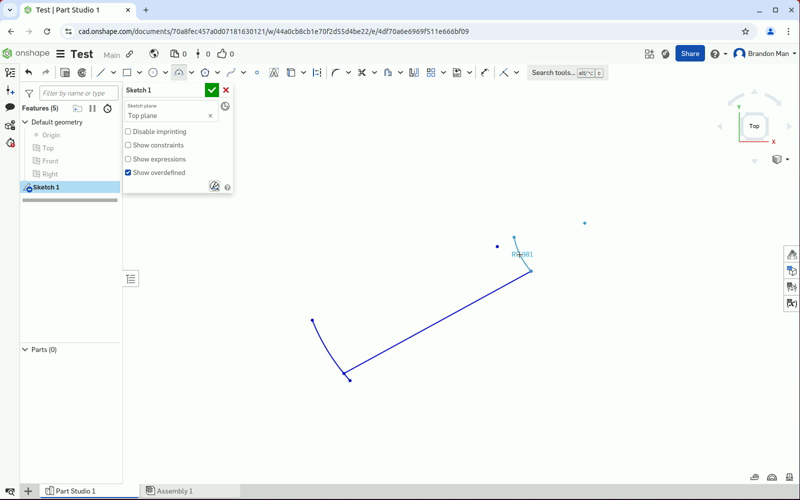
click(519, 254)
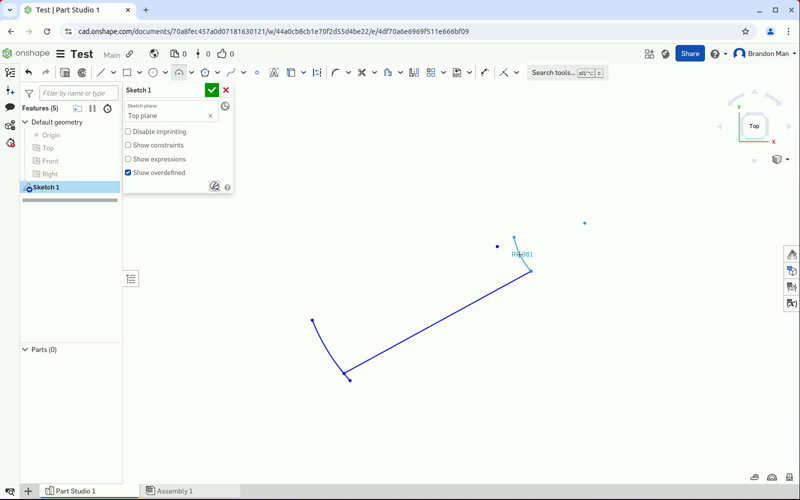
scroll(-6)
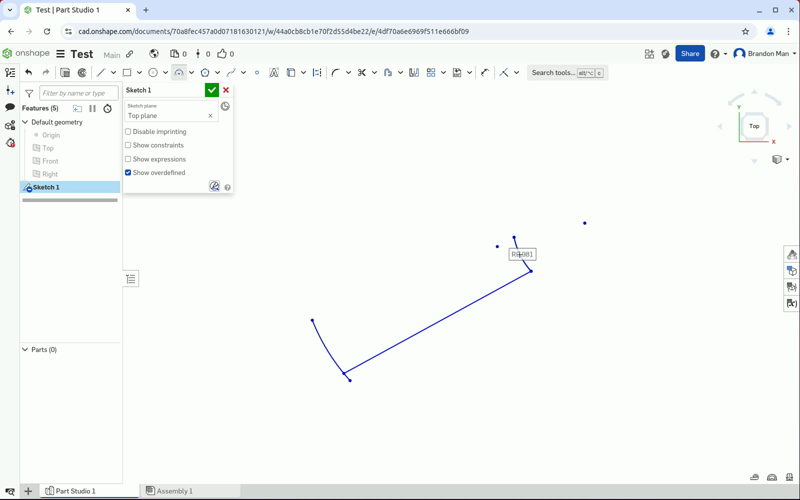
scroll(-6)
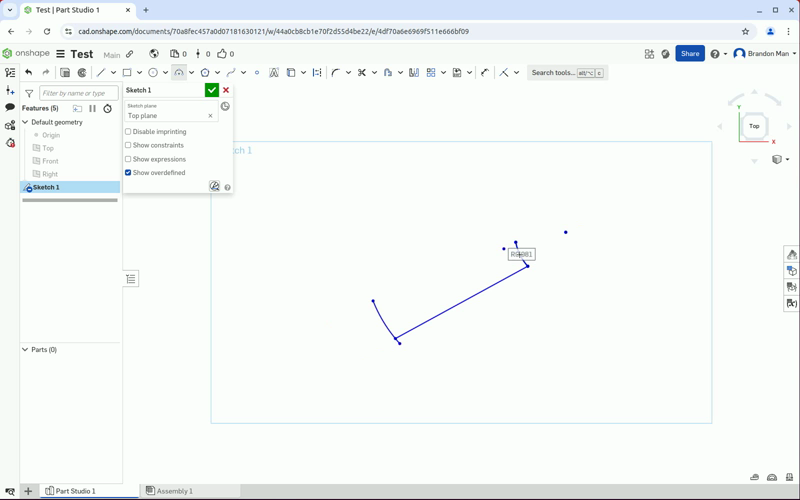
scroll(-6)
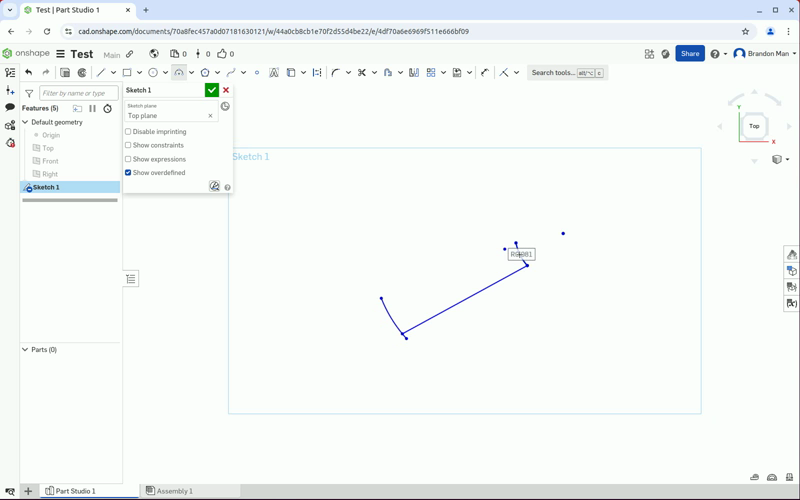
scroll(-6)
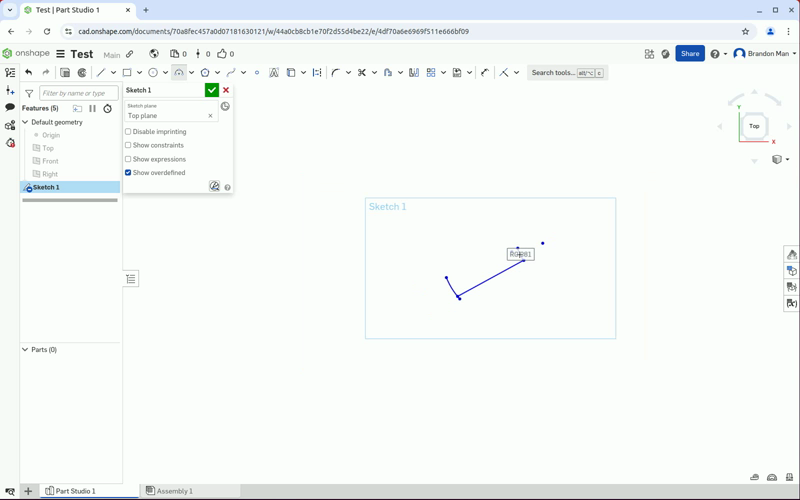
scroll(-6)
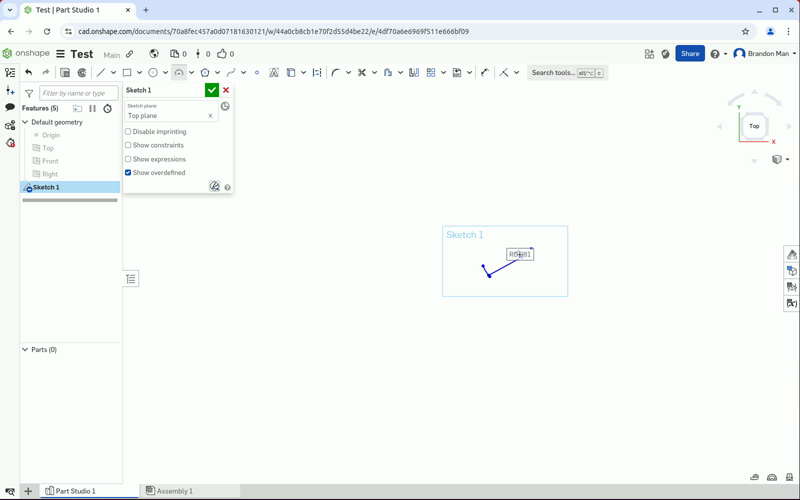
scroll(-6)
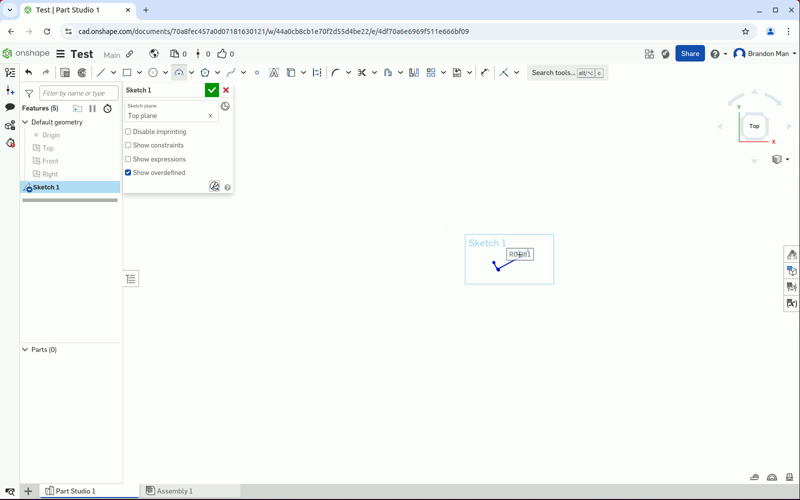
scroll(-6)
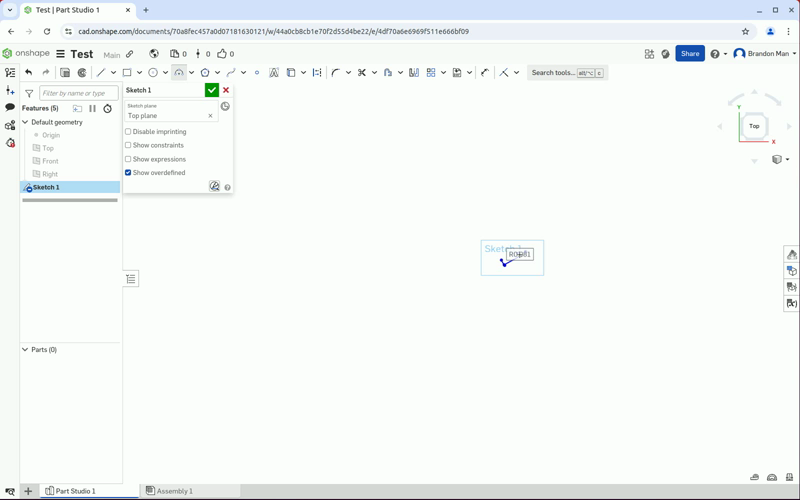
key_up(shift)
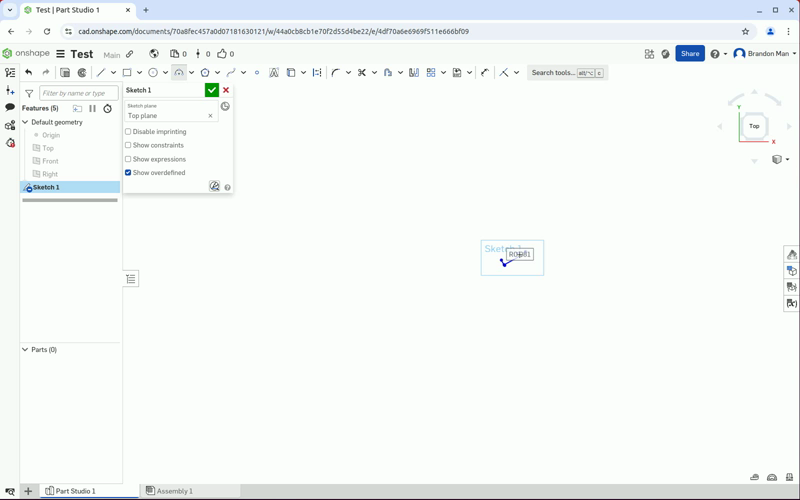
mouse_move(519, 252)
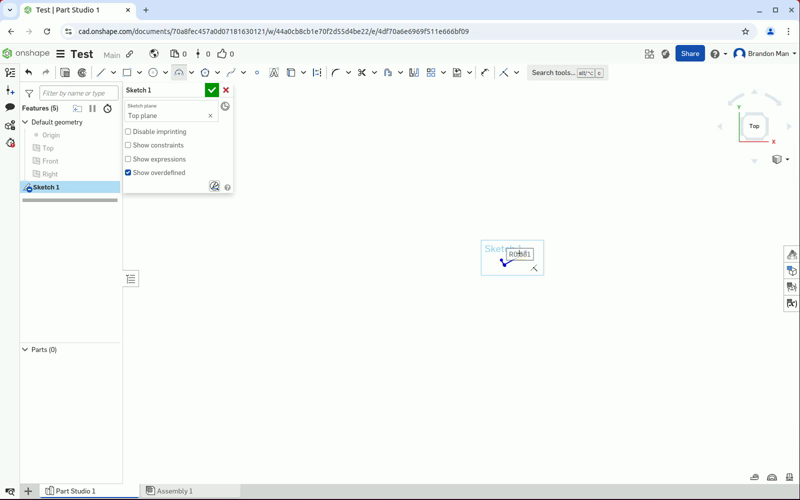
scroll(6)
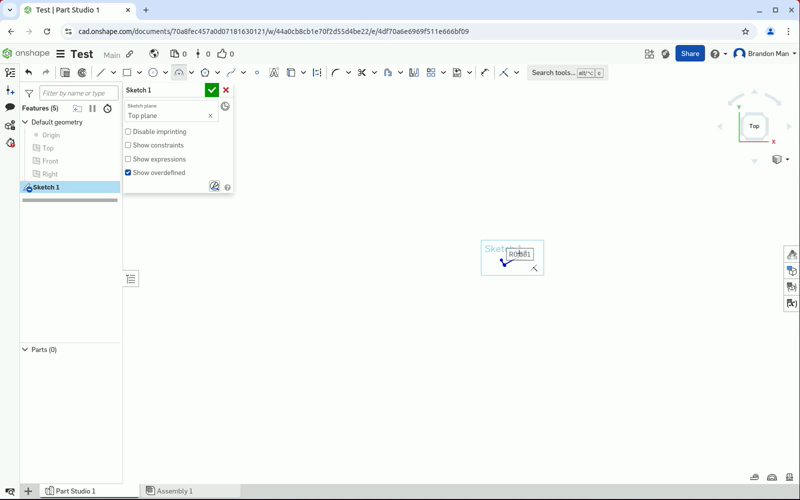
scroll(6)
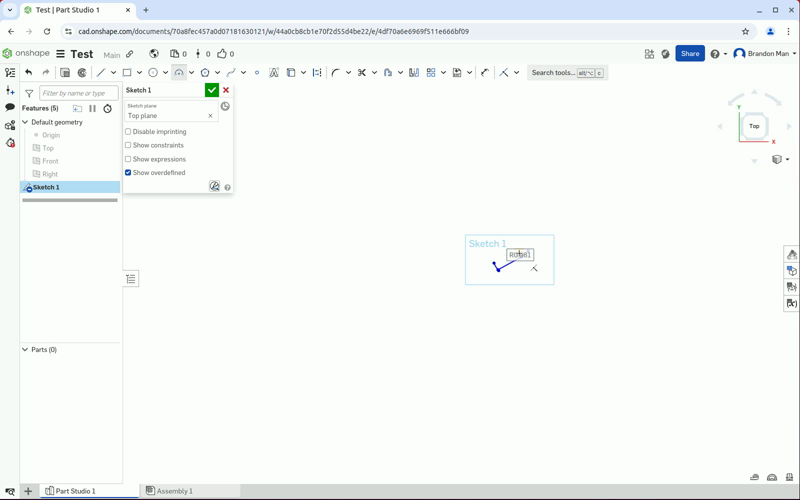
scroll(6)
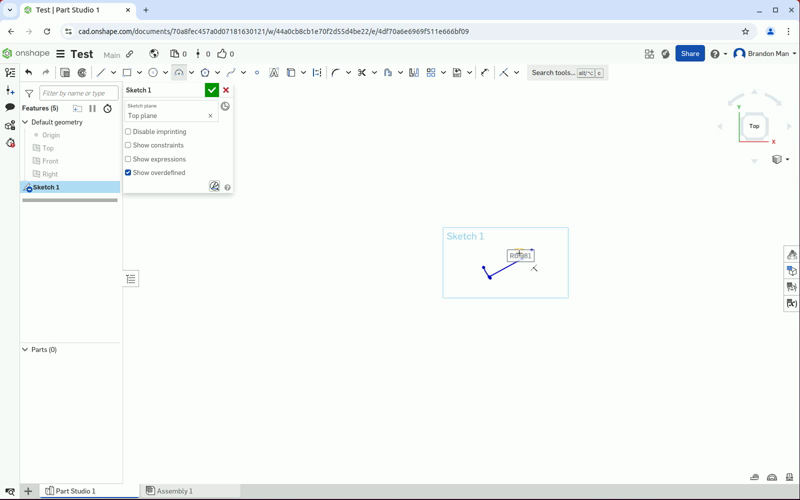
scroll(6)
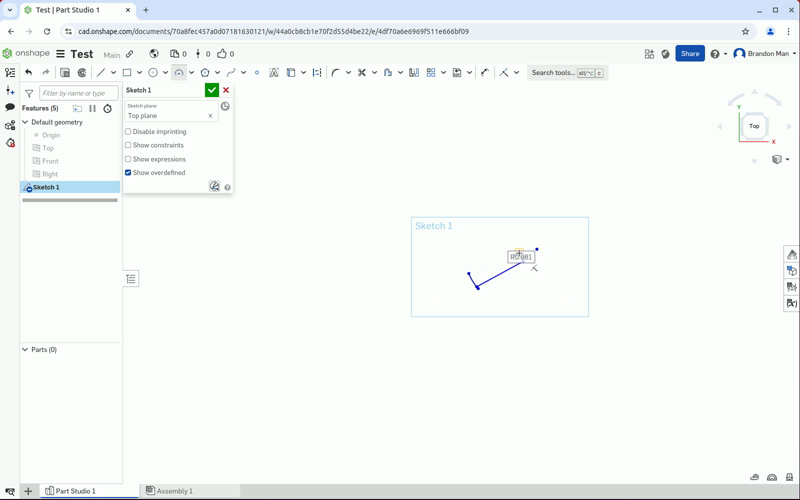
scroll(6)
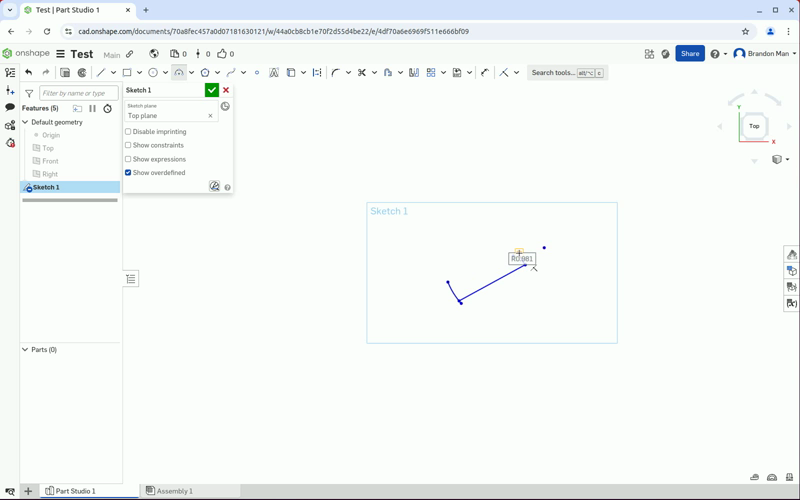
scroll(6)
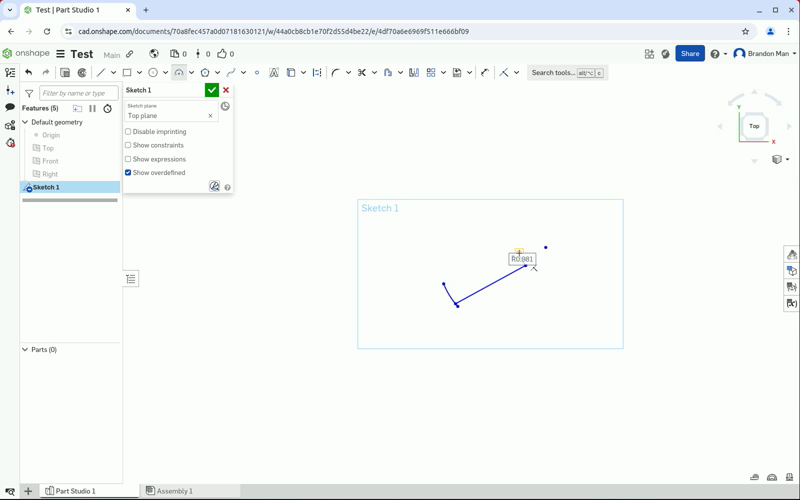
scroll(6)
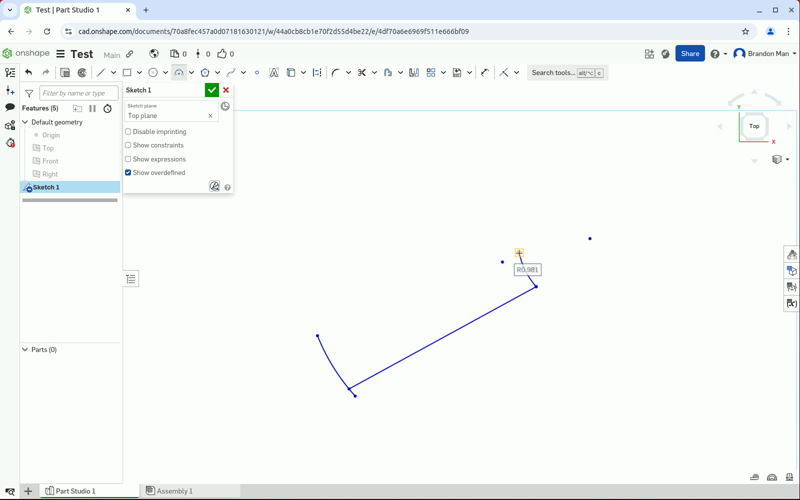
click(519, 252)
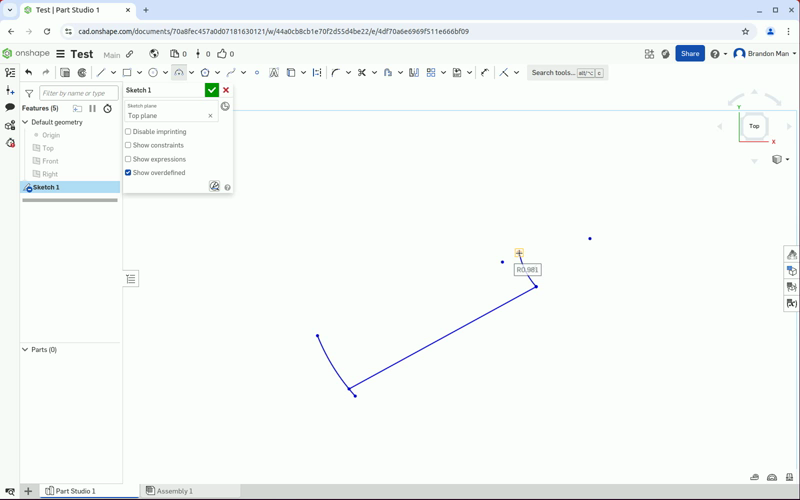
scroll(-6)
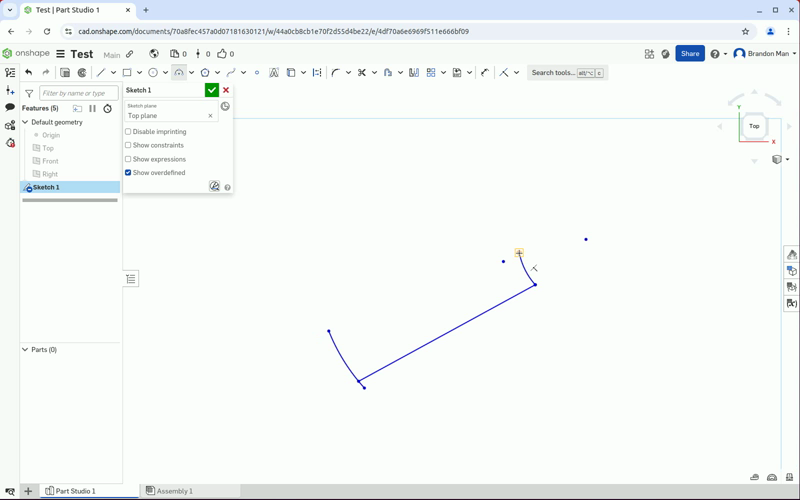
scroll(-6)
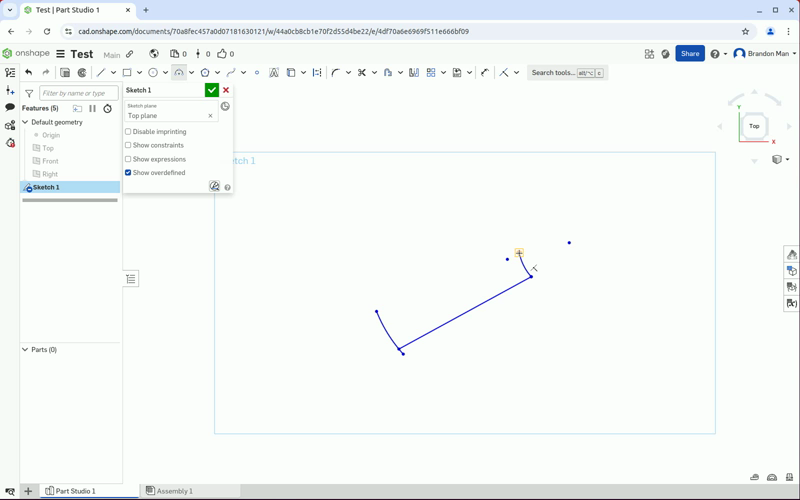
scroll(-6)
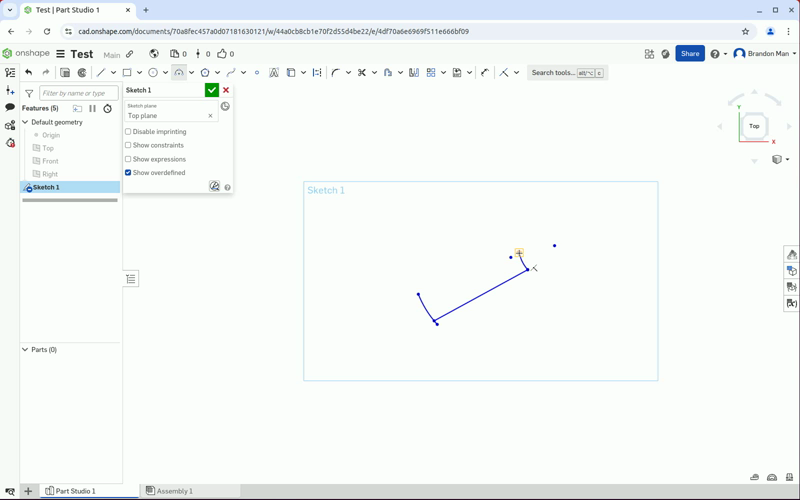
scroll(-6)
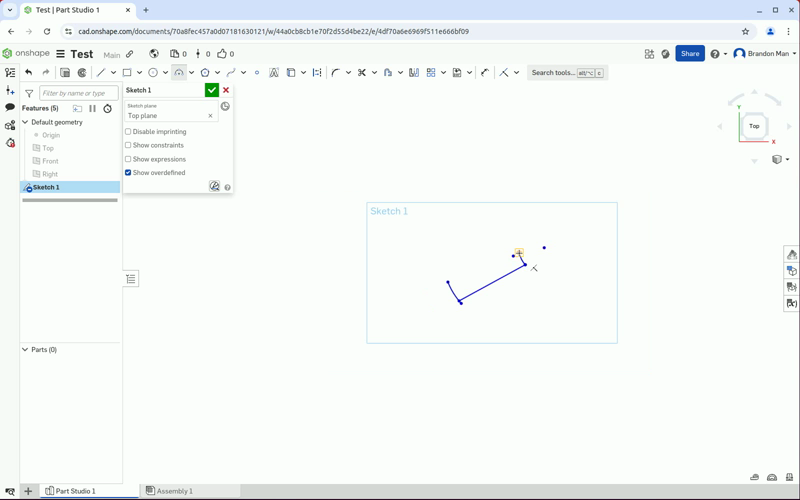
scroll(-6)
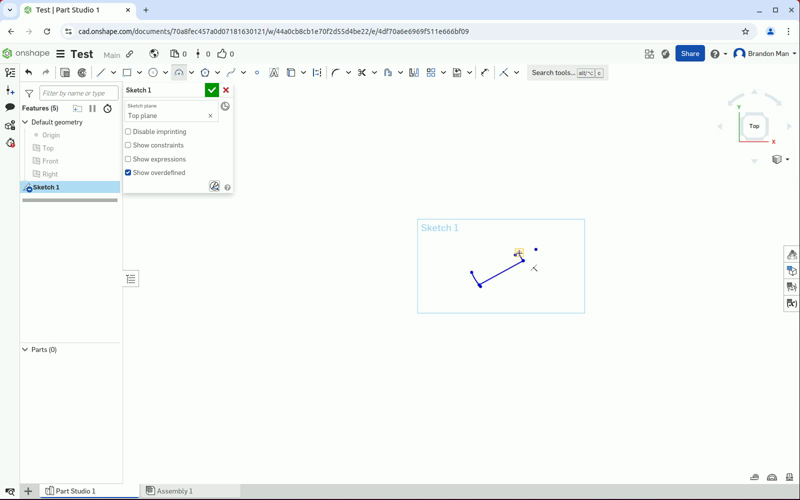
scroll(-6)
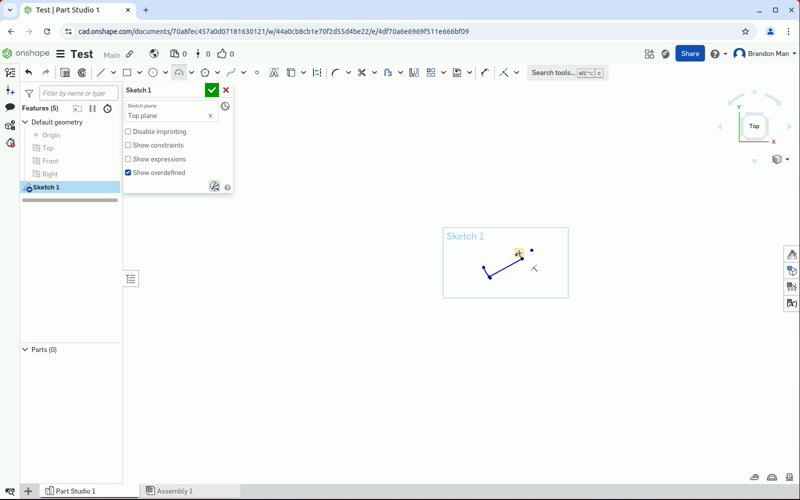
scroll(-6)
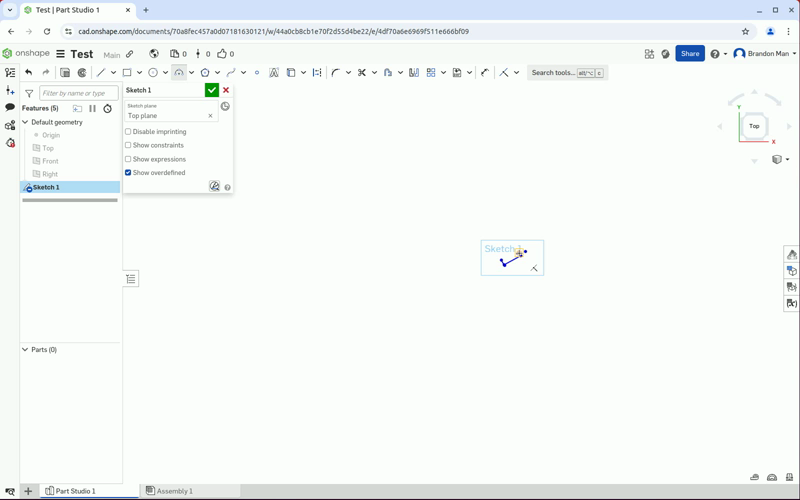
key_down(shift)
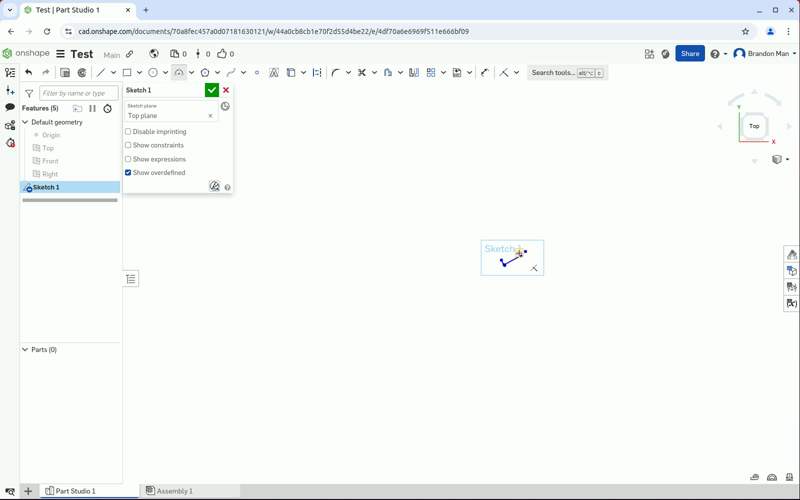
mouse_move(502, 231)
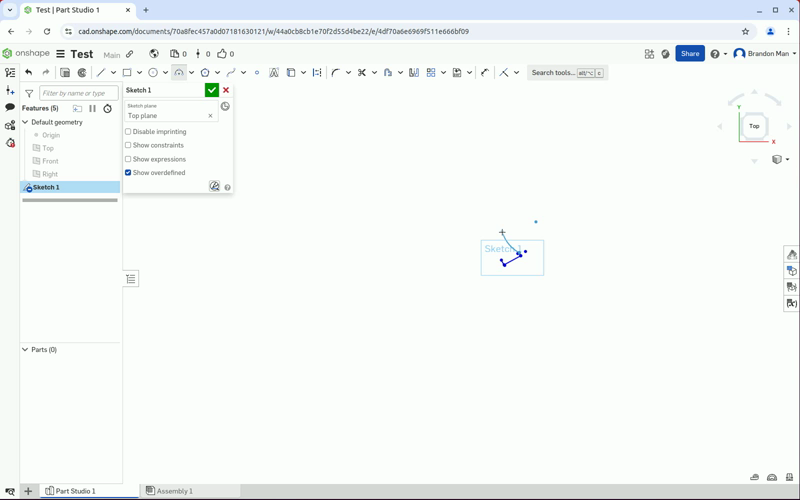
click(502, 231)
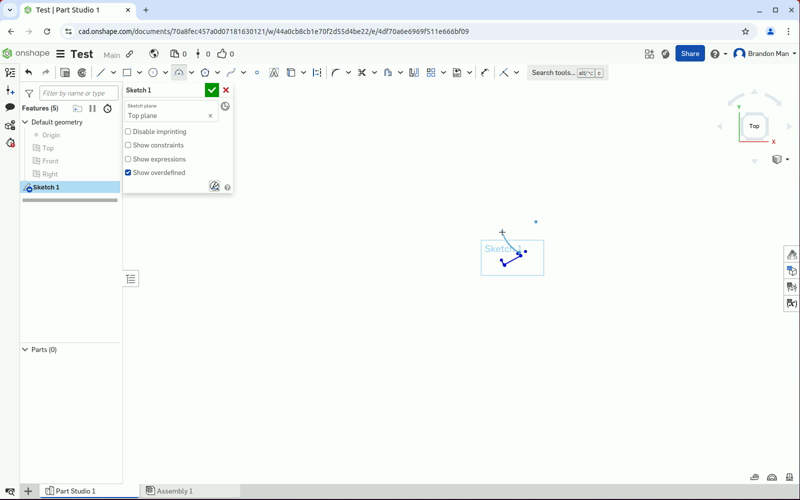
mouse_move(511, 241)
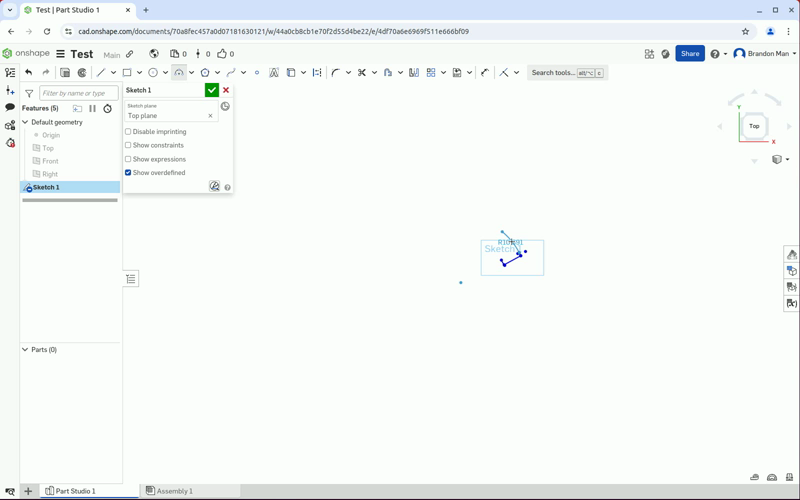
click(511, 241)
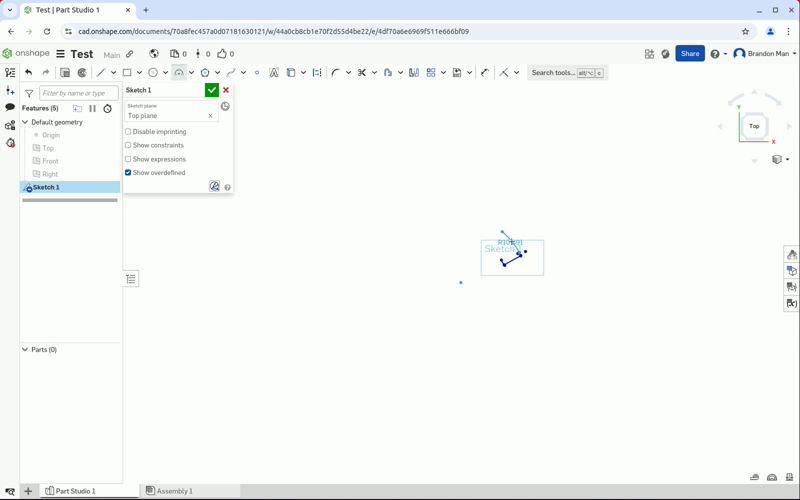
key_up(shift)
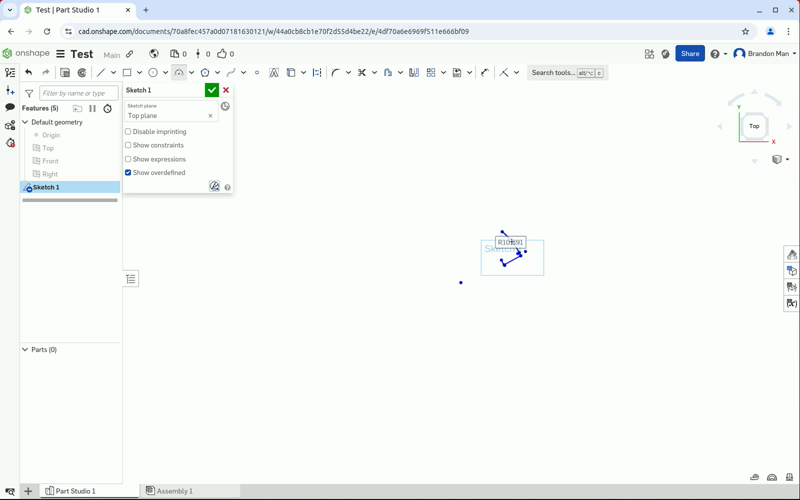
mouse_move(502, 231)
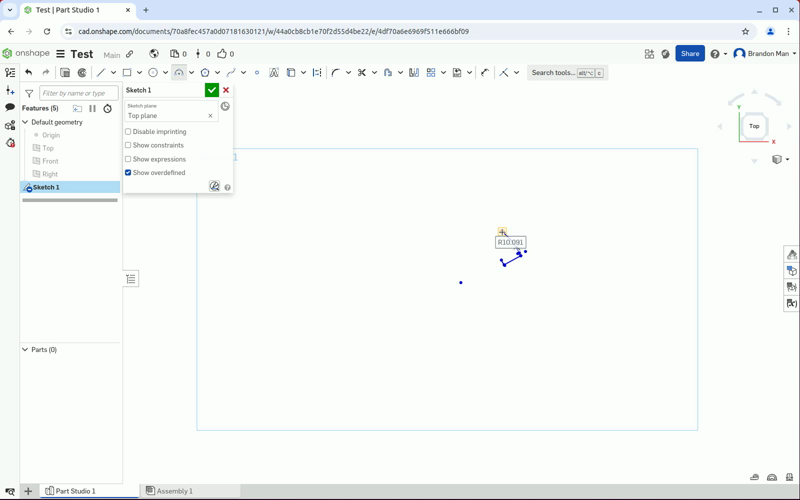
click(502, 231)
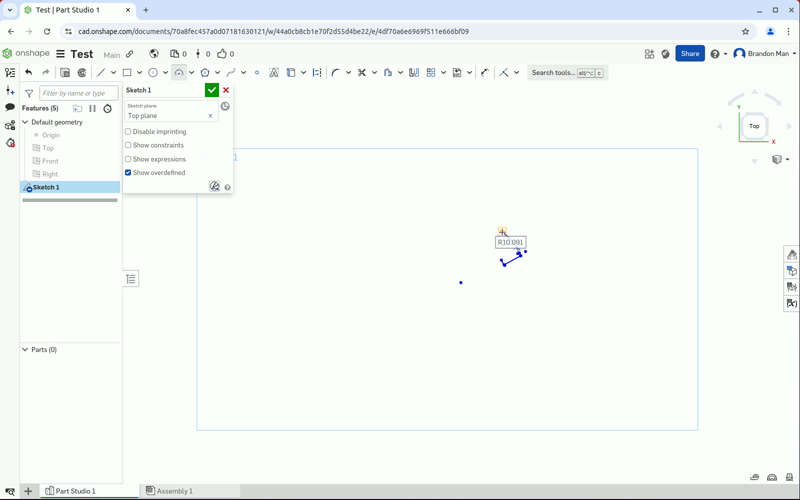
mouse_move(501, 260)
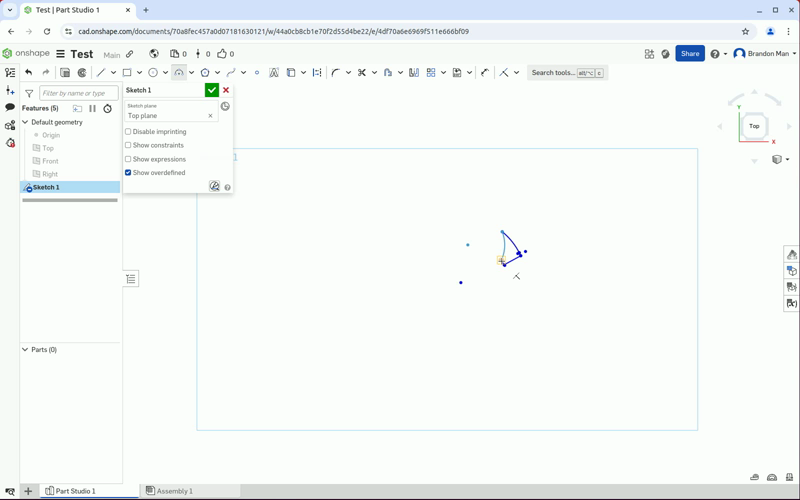
scroll(6)
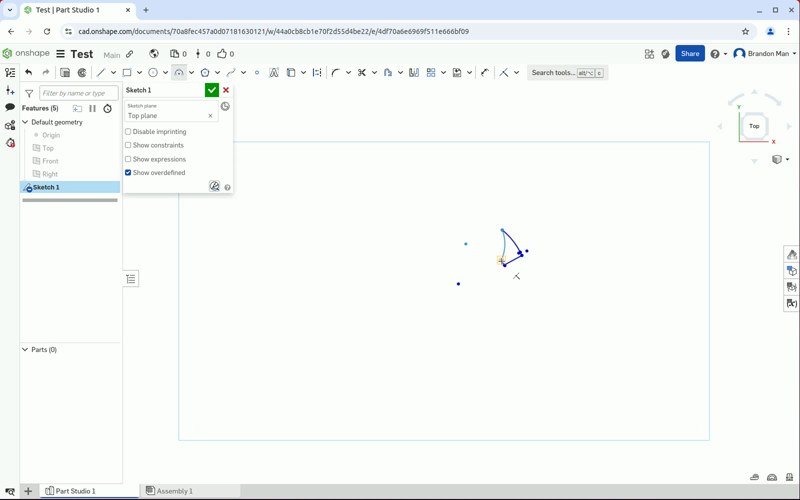
scroll(6)
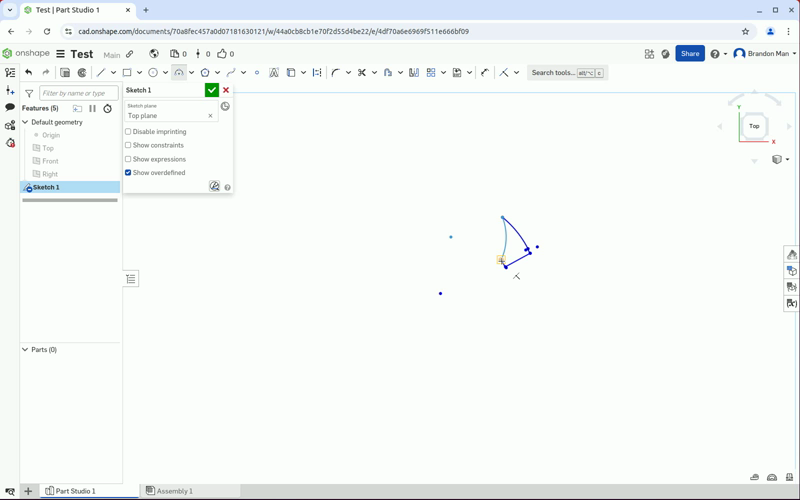
scroll(6)
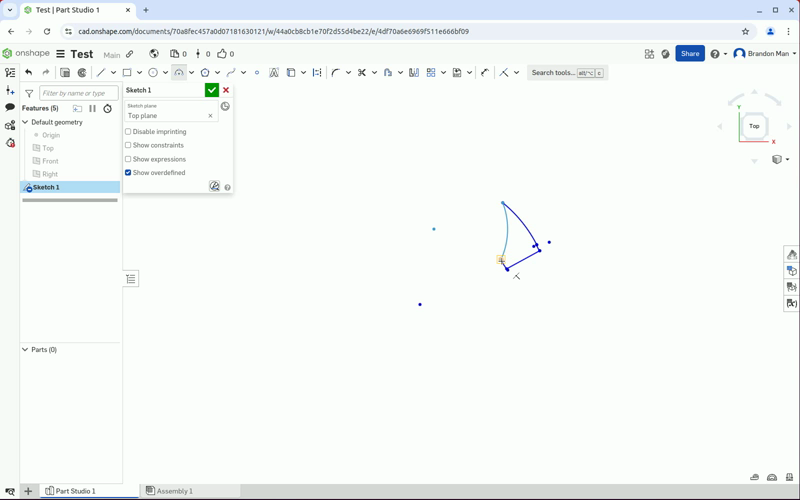
scroll(6)
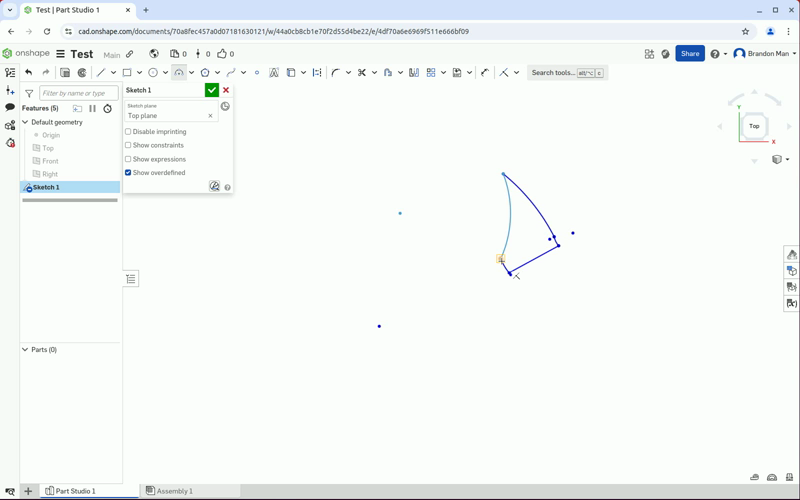
scroll(6)
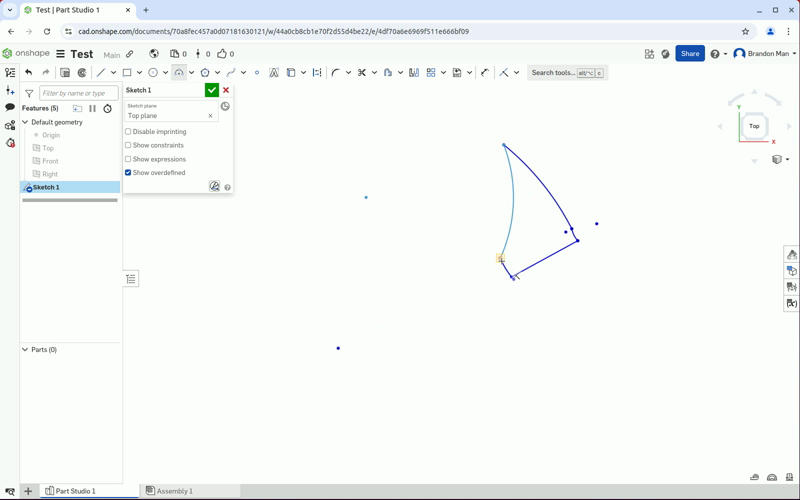
scroll(6)
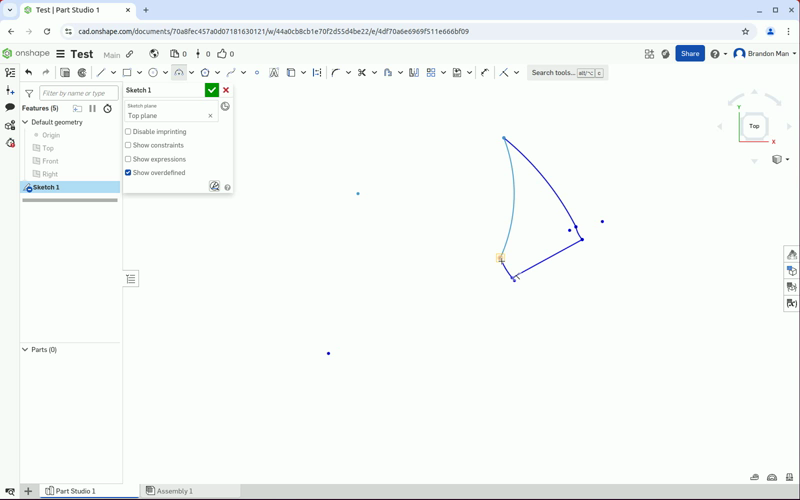
scroll(6)
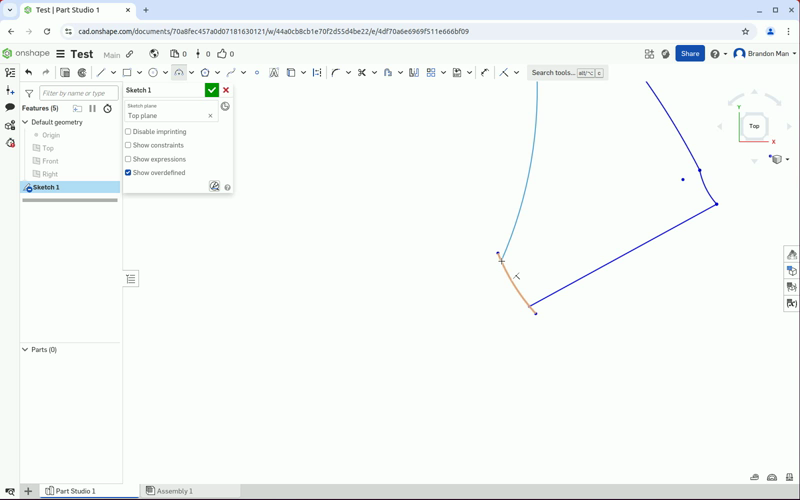
click(501, 260)
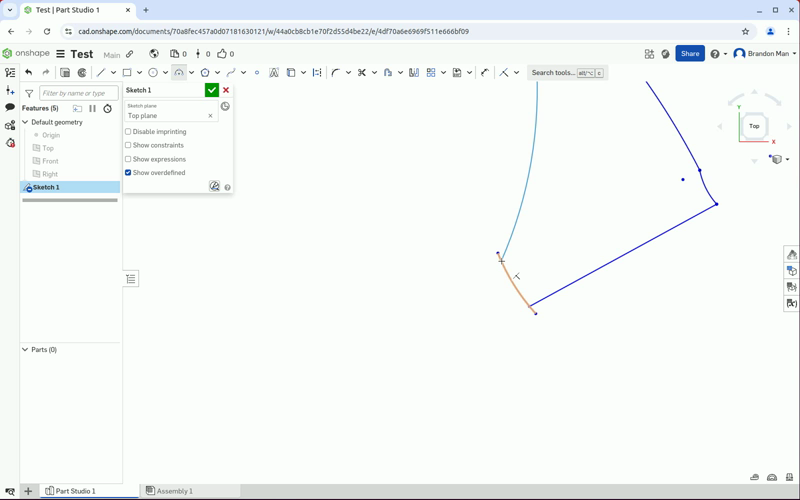
scroll(-6)
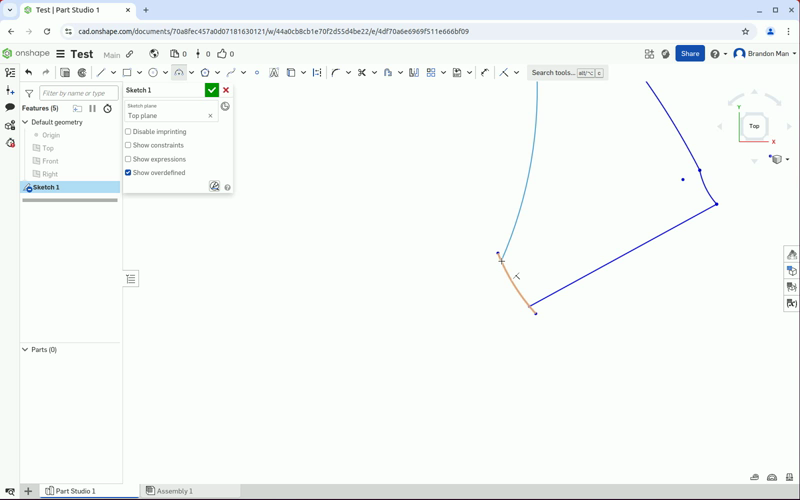
scroll(-6)
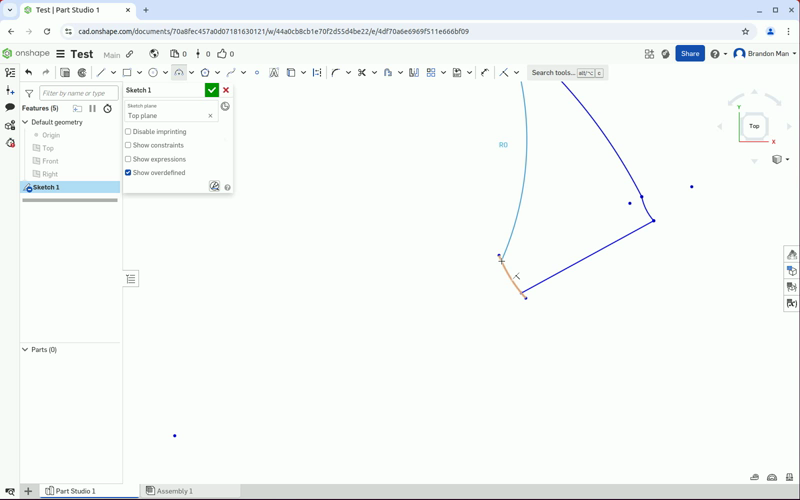
scroll(-6)
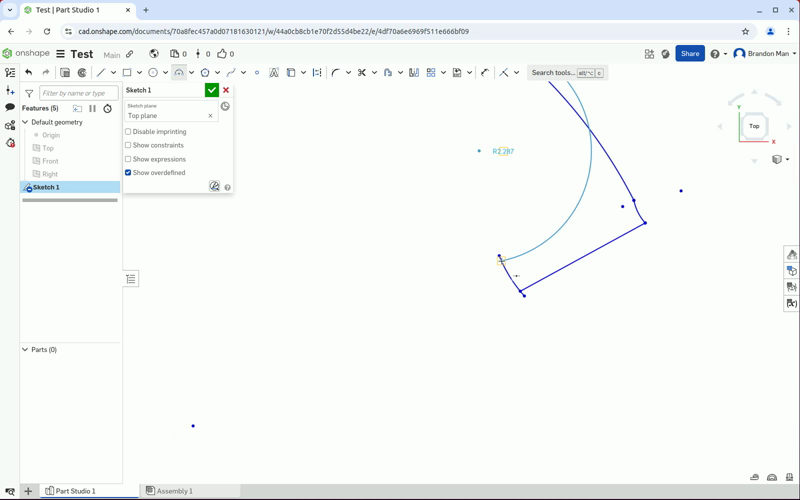
scroll(-6)
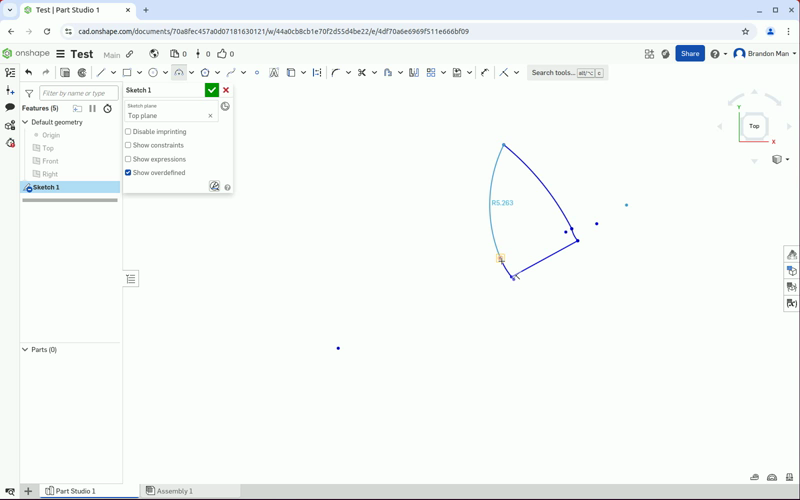
scroll(-6)
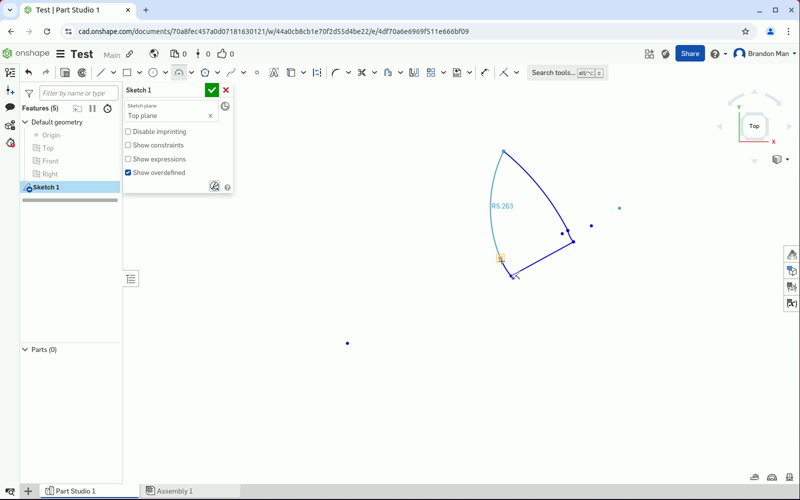
scroll(-6)
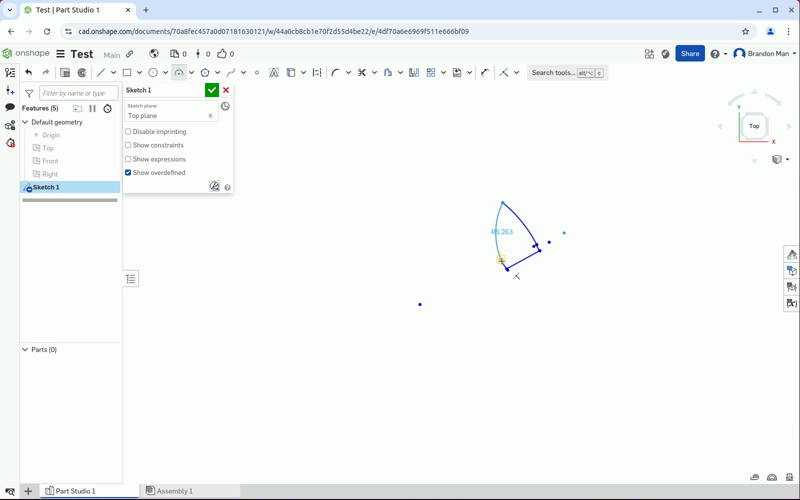
scroll(-6)
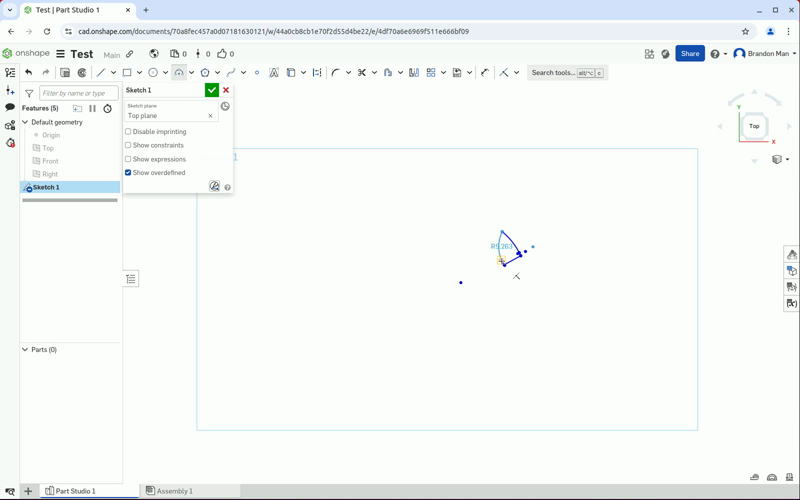
key_down(shift)
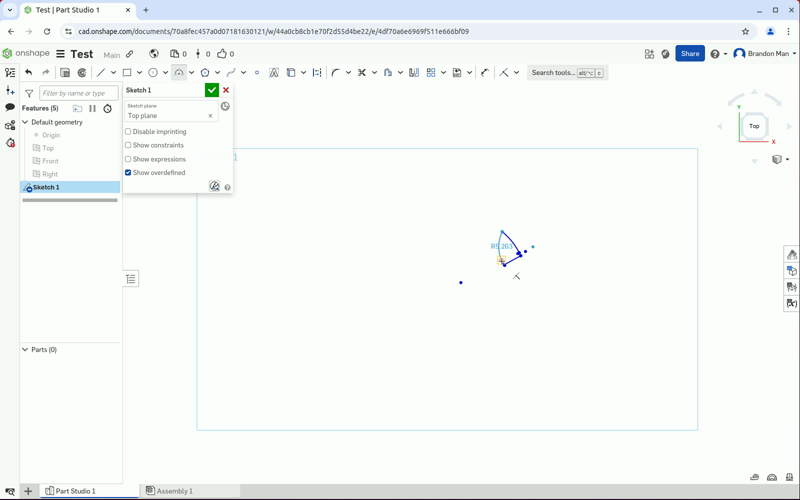
mouse_move(498, 246)
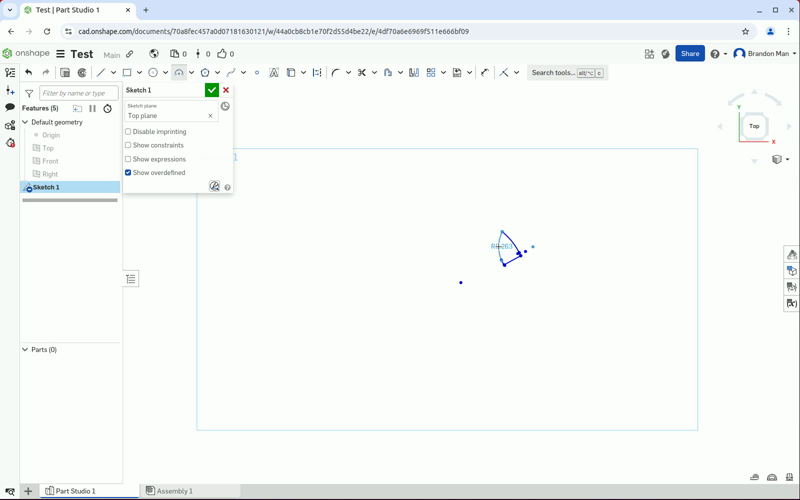
click(498, 246)
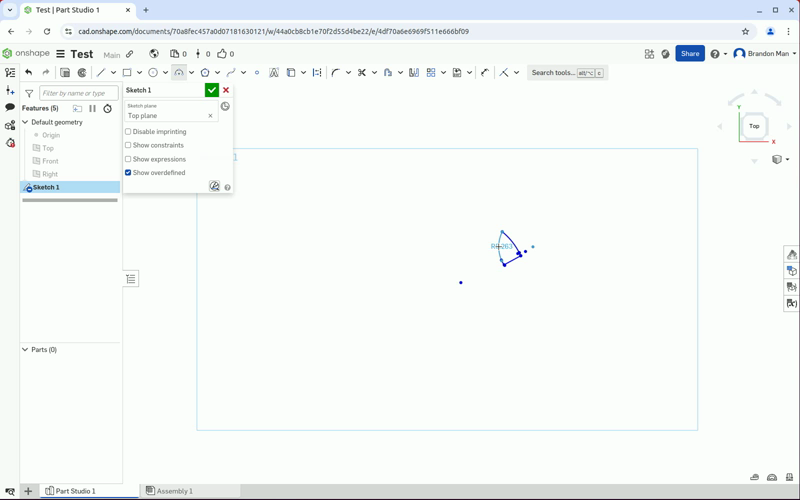
key_up(shift)
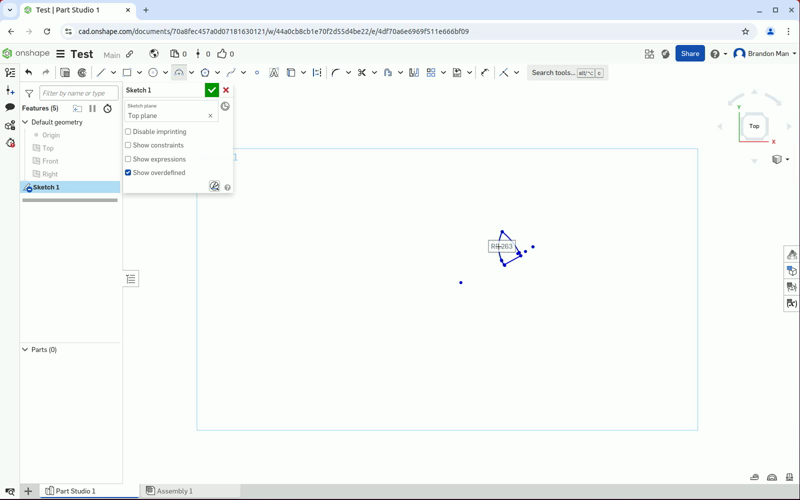
key(esc)
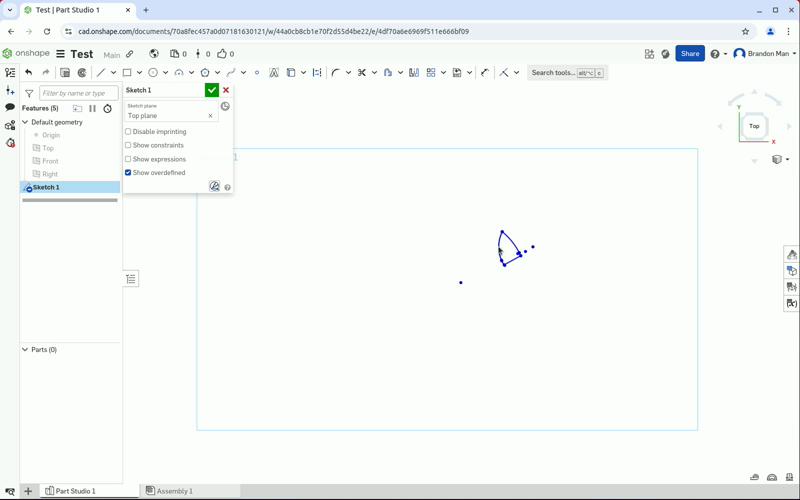
mouse_move(504, 249)
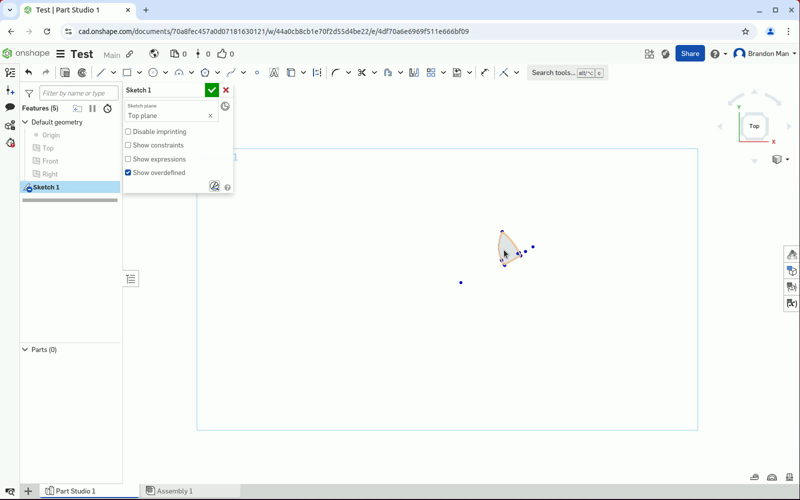
scroll(6)
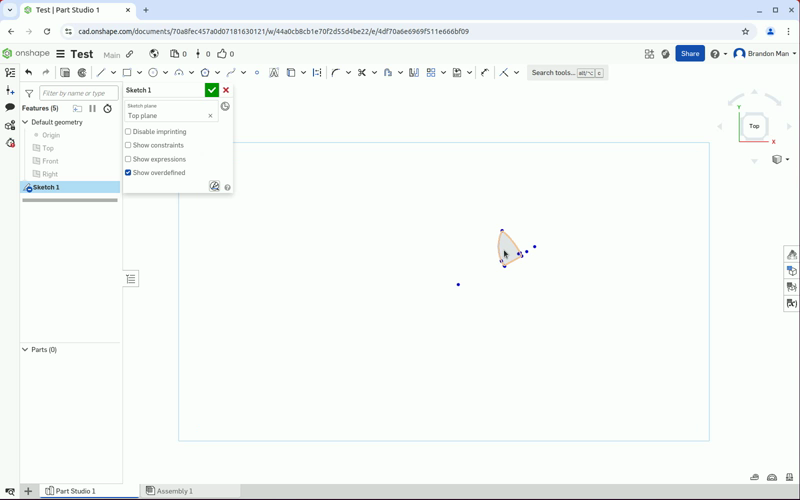
scroll(6)
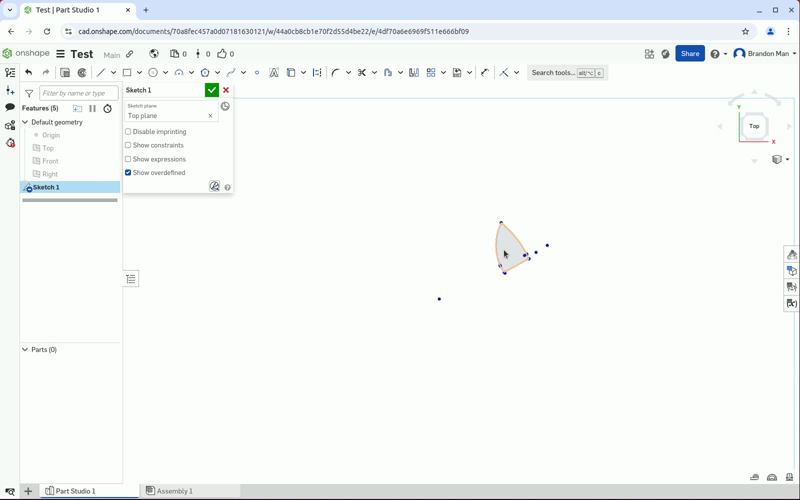
scroll(6)
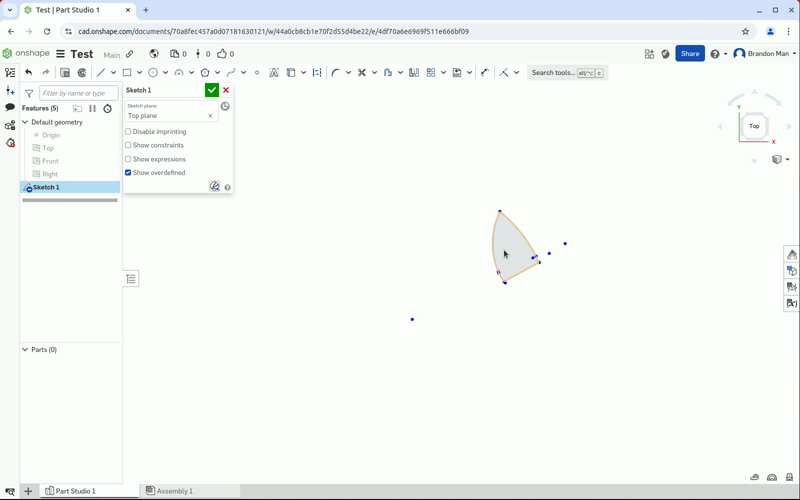
scroll(6)
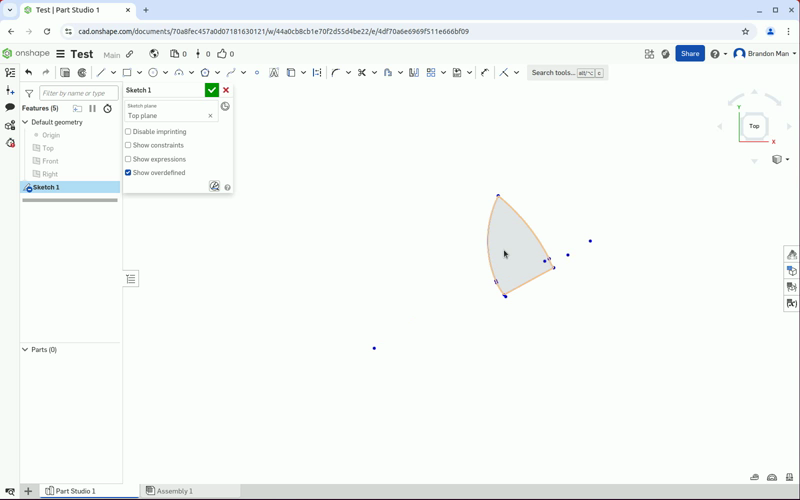
scroll(6)
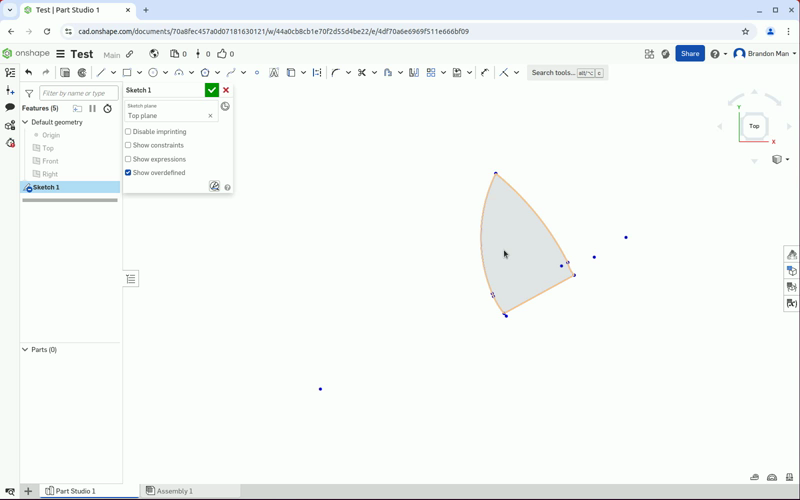
scroll(6)
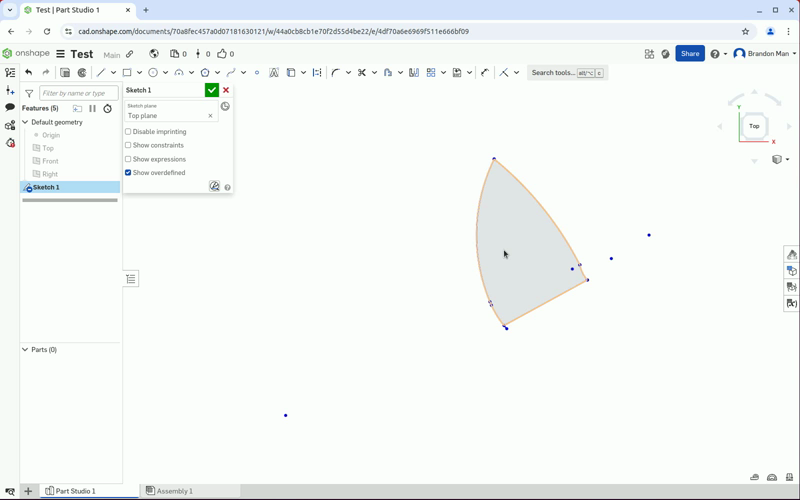
scroll(6)
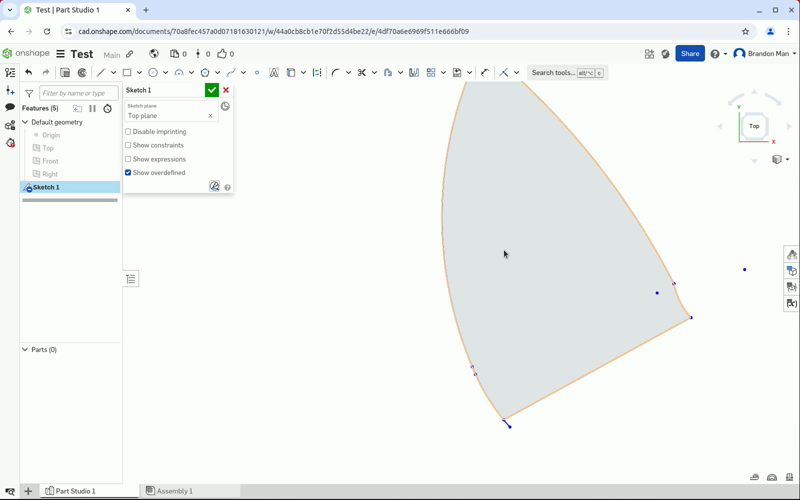
click(504, 249)
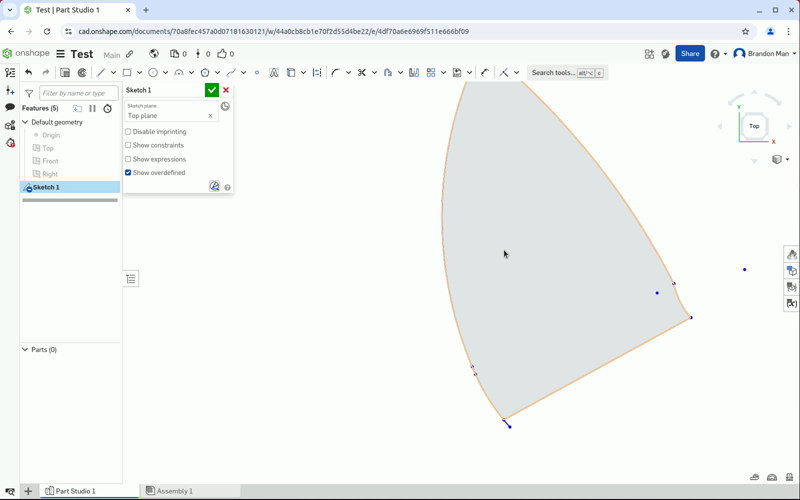
scroll(-6)
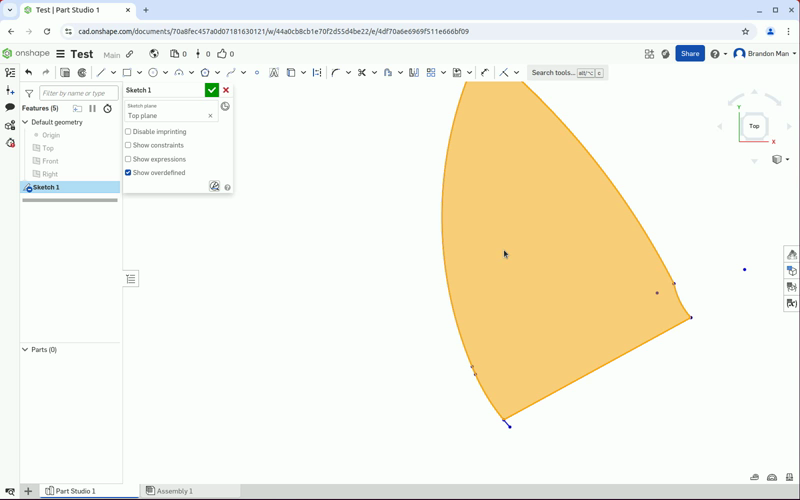
scroll(-6)
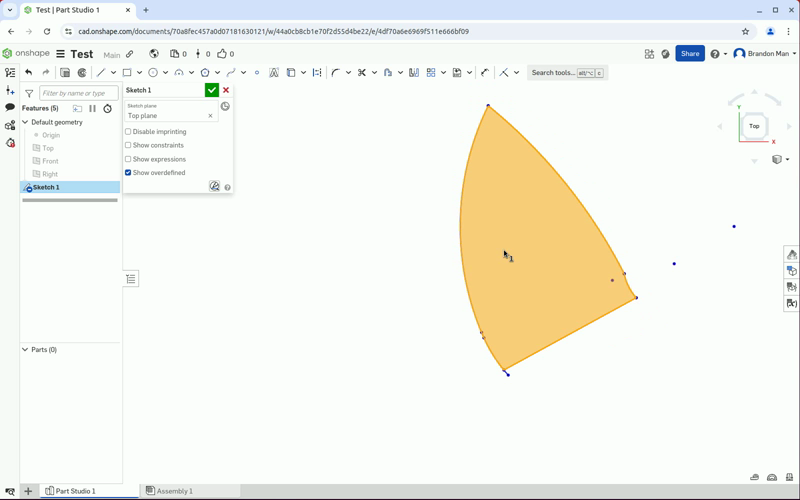
scroll(-6)
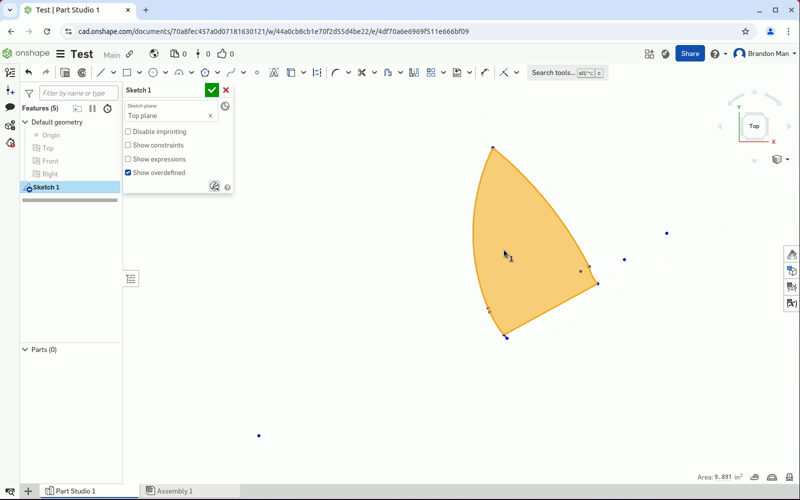
scroll(-6)
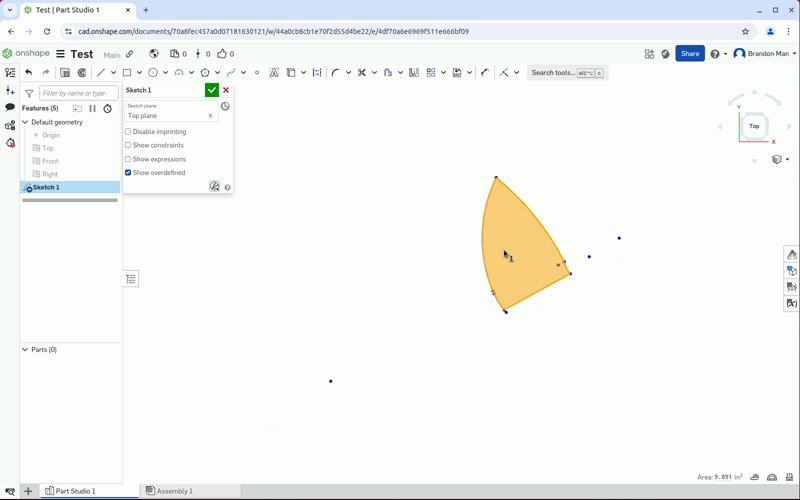
scroll(-6)
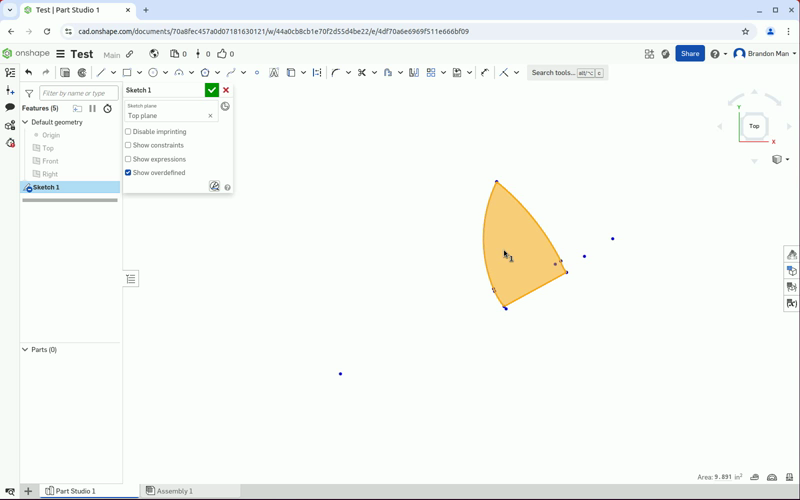
scroll(-6)
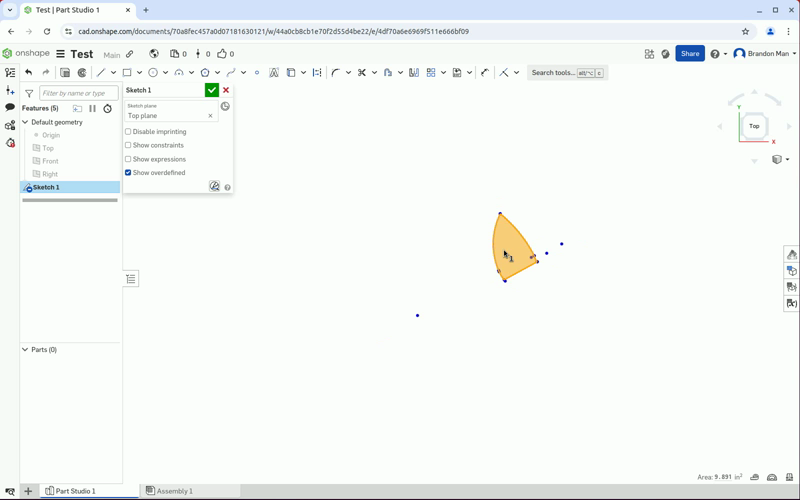
scroll(-6)
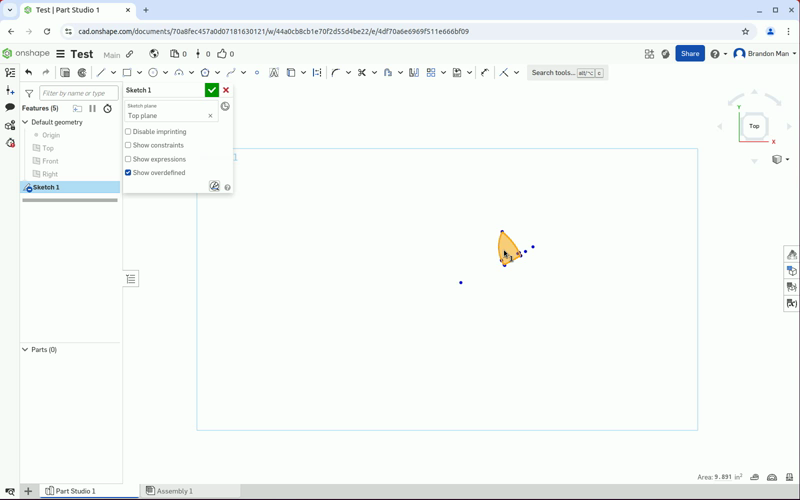
mouse_move(73, 352)
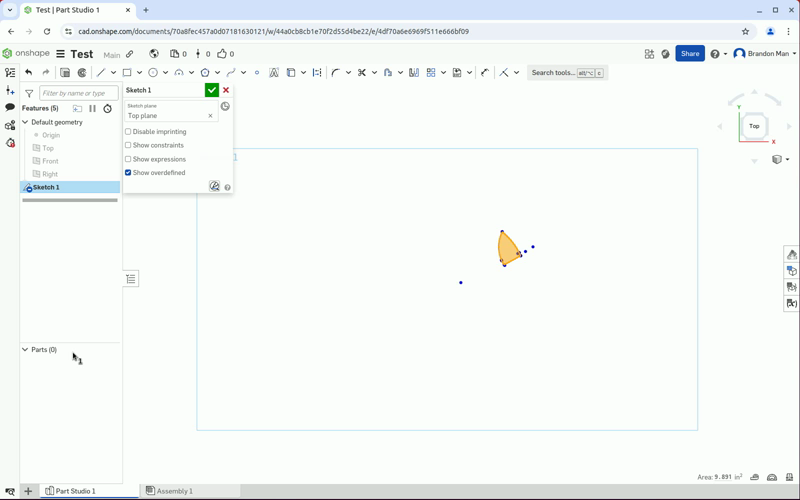
key(shift+y)
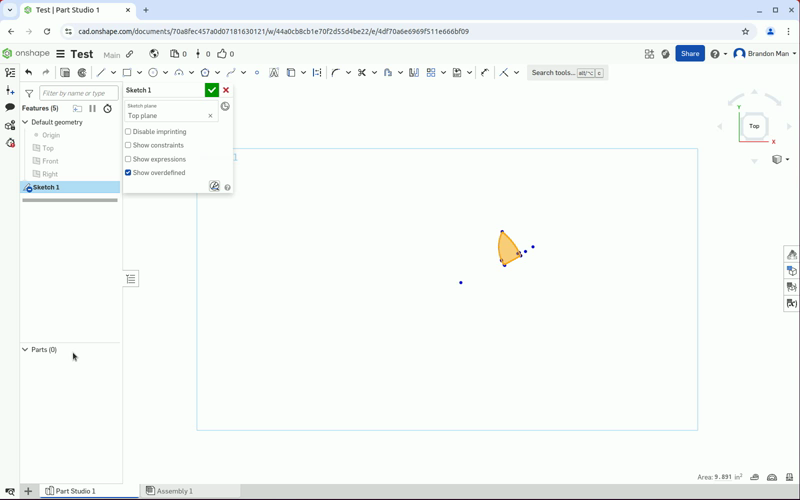
key(shift+e)
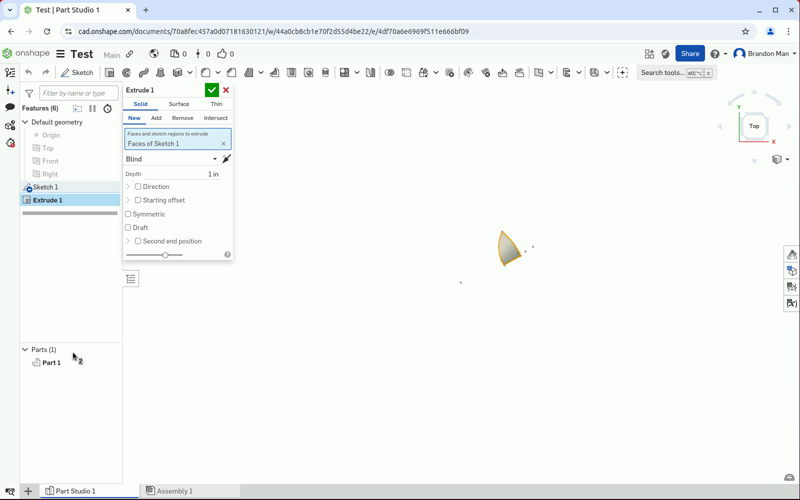
mouse_move(143, 106)
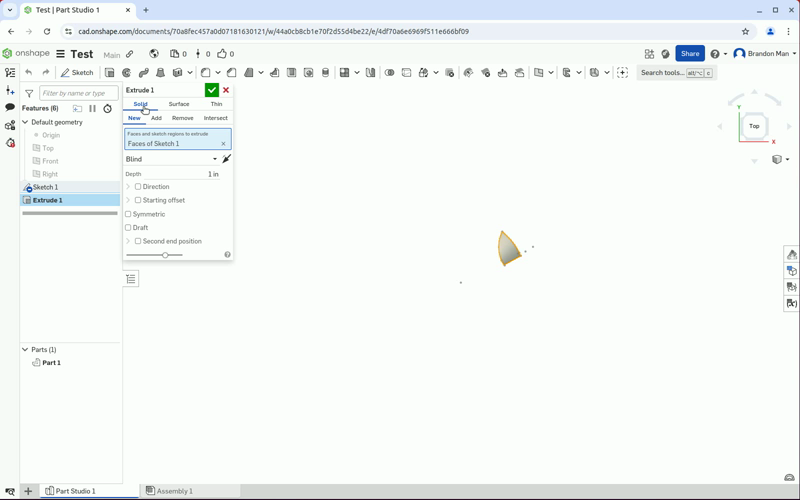
click(143, 106)
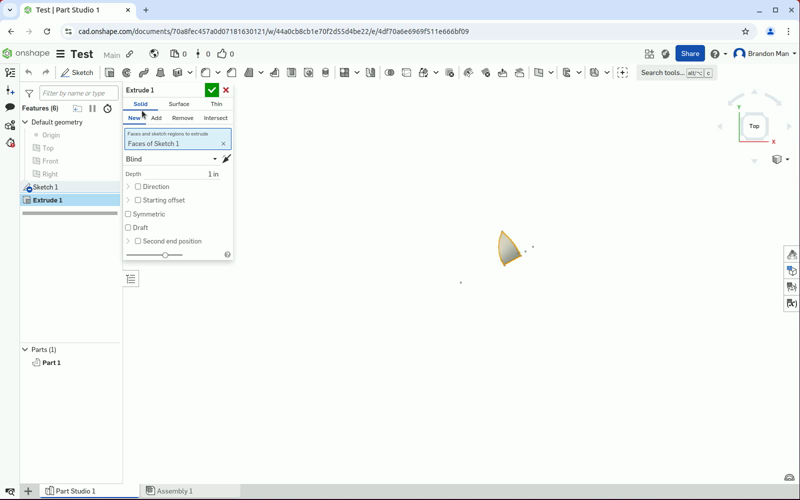
mouse_move(137, 120)
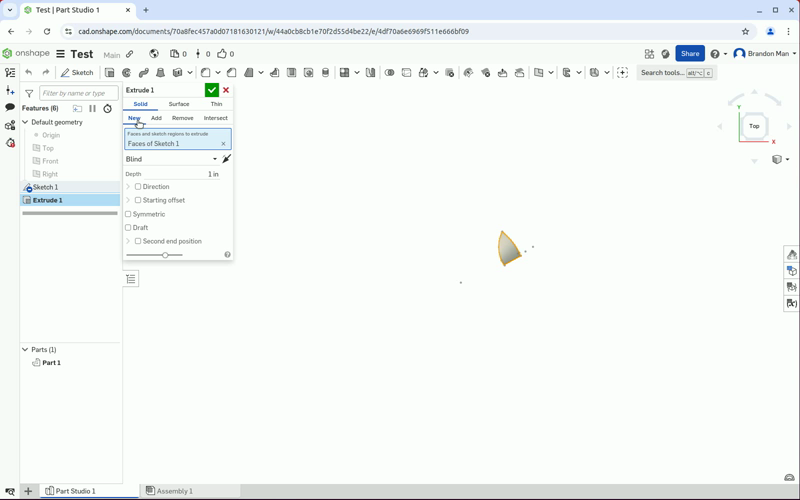
click(137, 120)
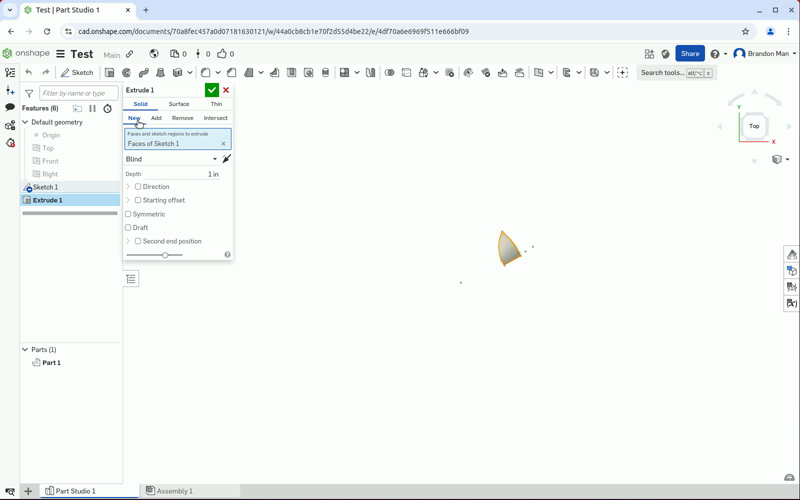
key(tab, 4)
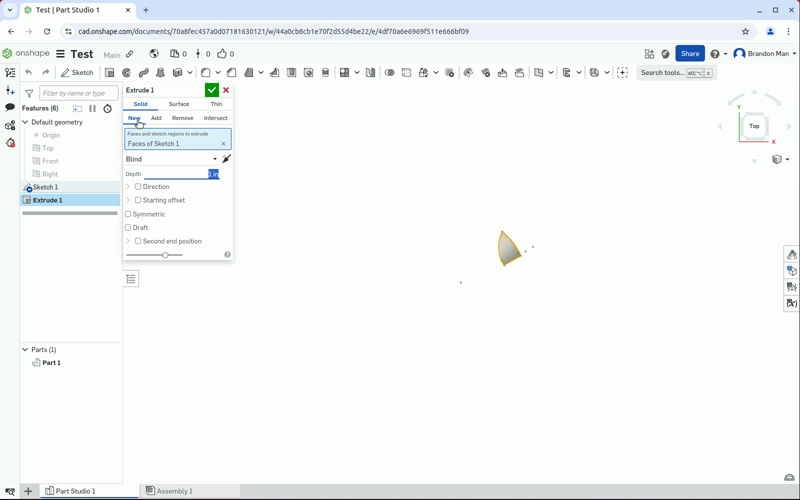
text(4.574)
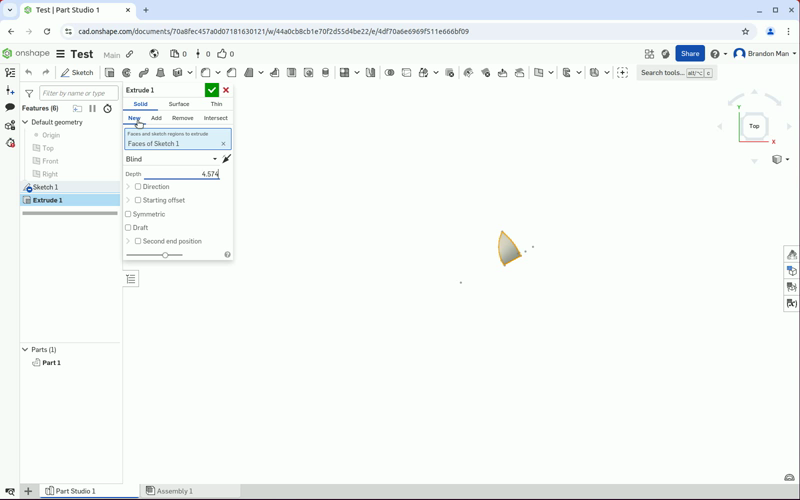
key(enter)
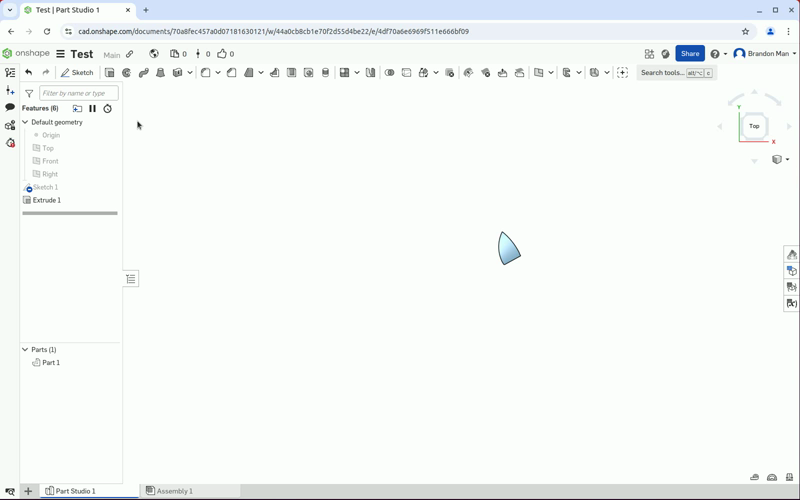
key(shift+h)
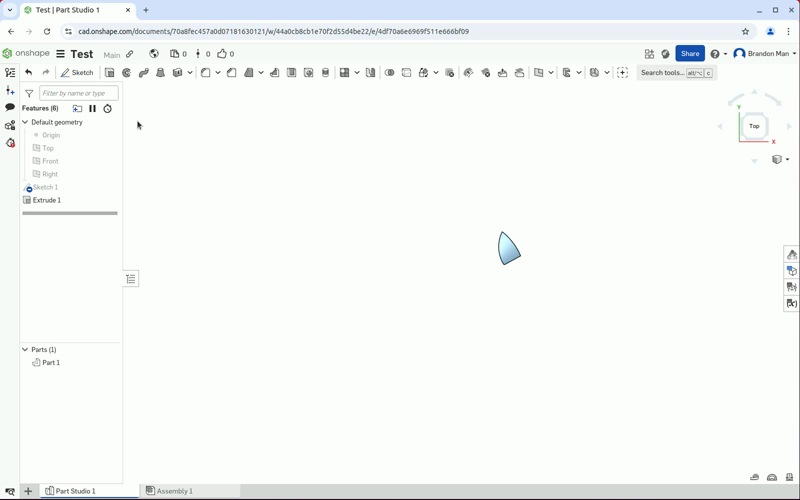
key(shift+h)
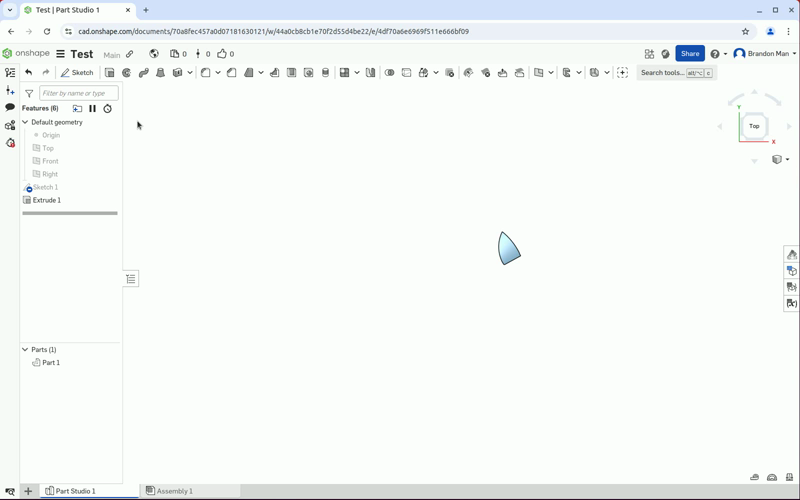
mouse_move(73, 189)
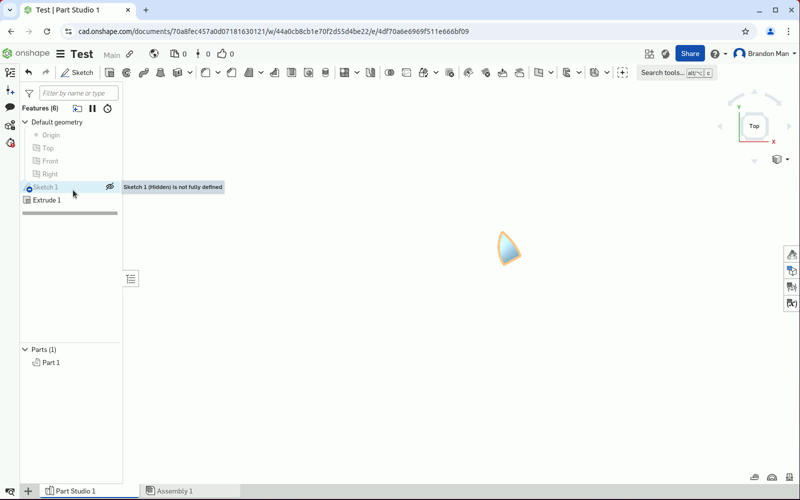
click(73, 189)
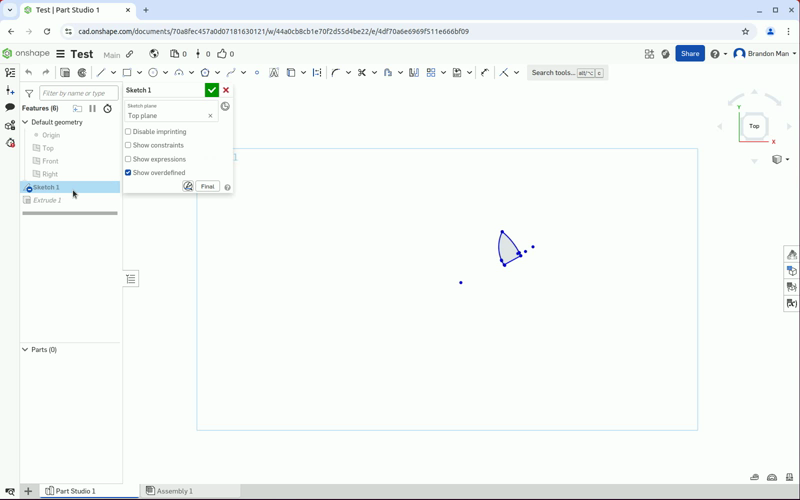
mouse_move(229, 92)
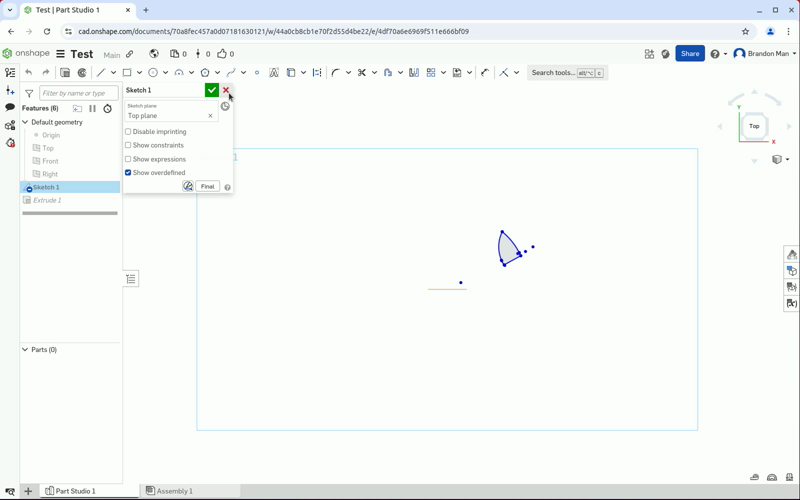
click(229, 92)
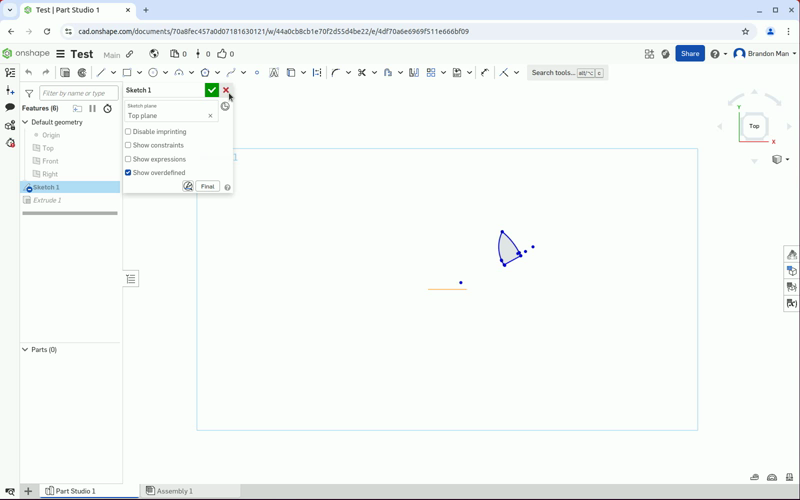
key(shift+s)
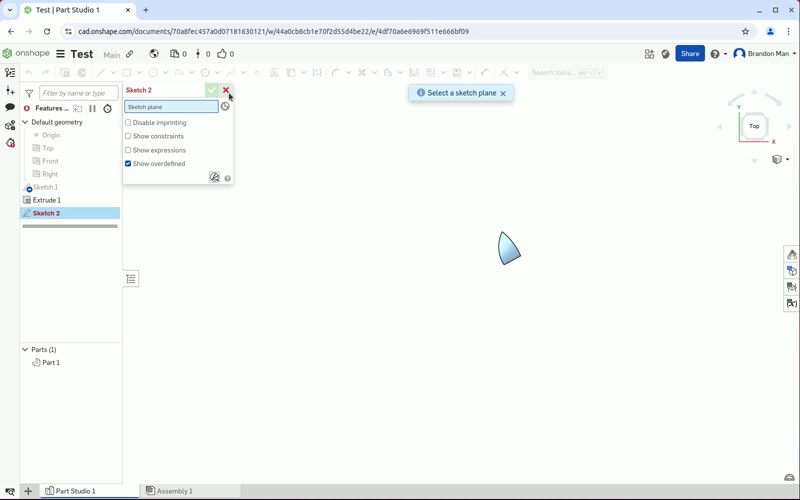
mouse_move(73, 150)
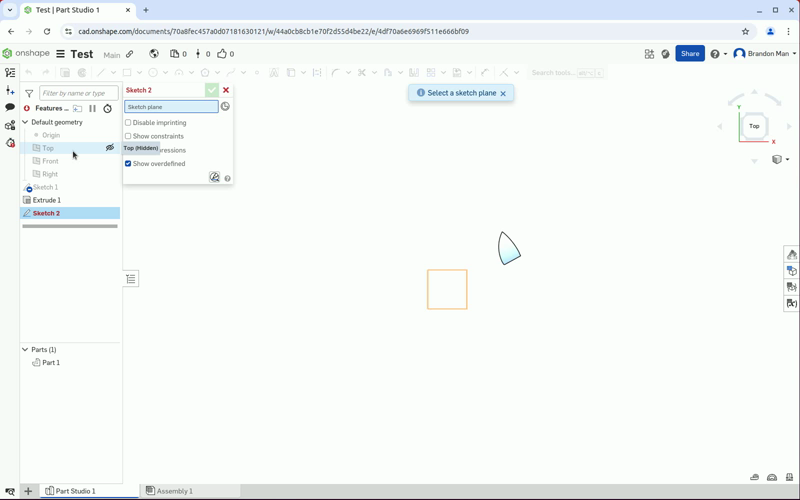
click(73, 150)
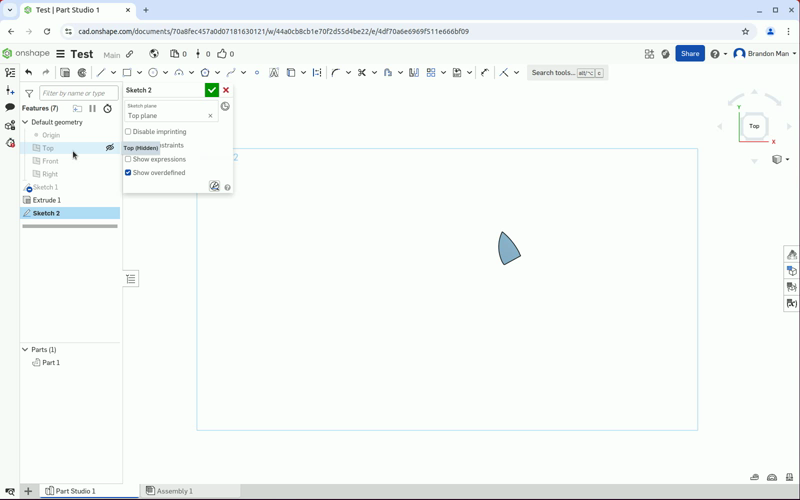
mouse_move(73, 352)
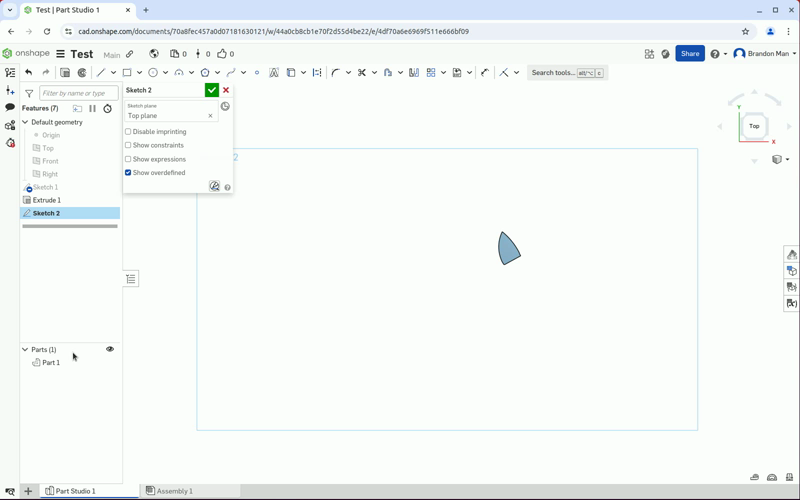
key(y)
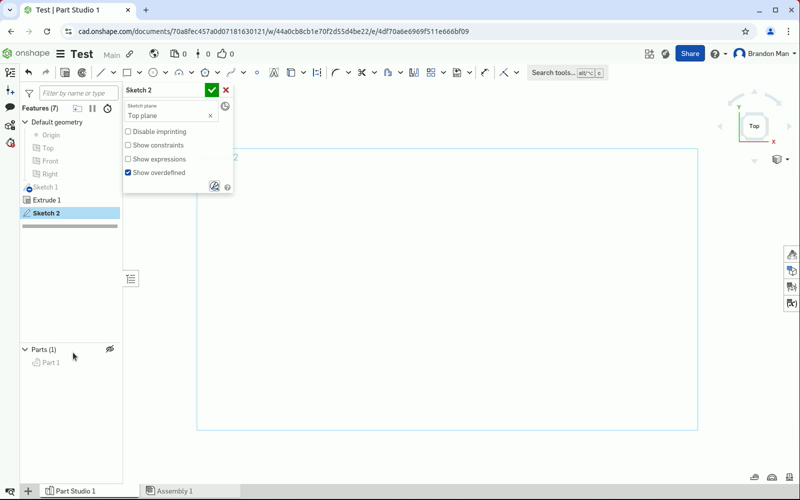
key(a)
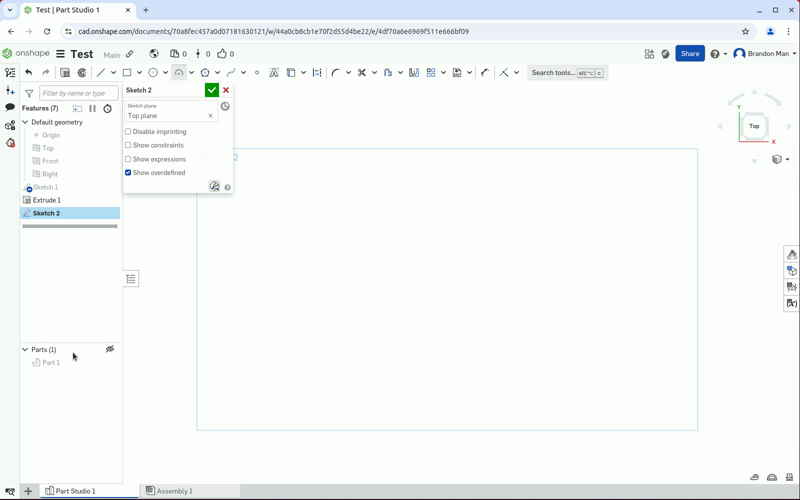
key_down(shift)
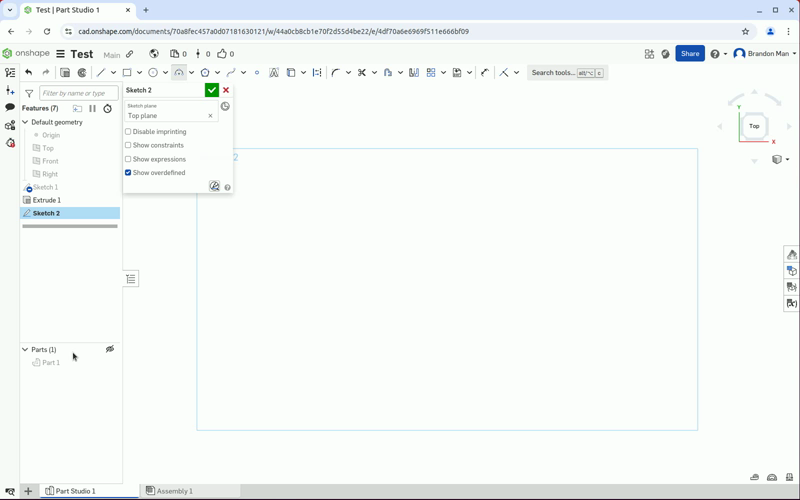
mouse_move(501, 232)
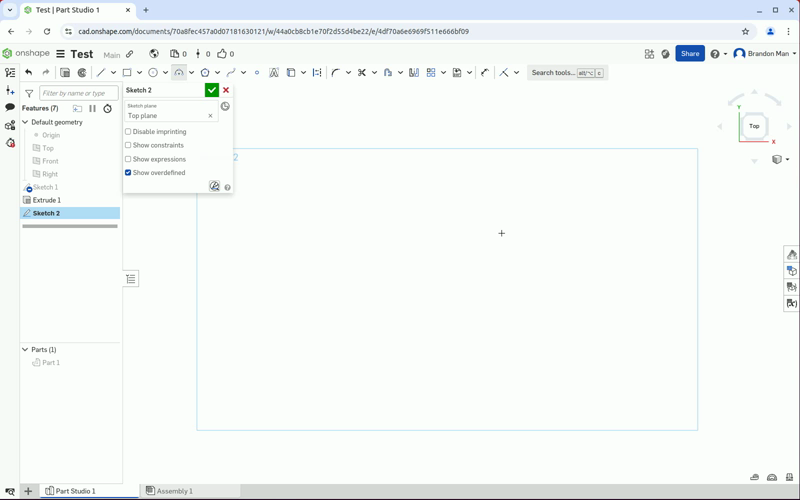
click(501, 232)
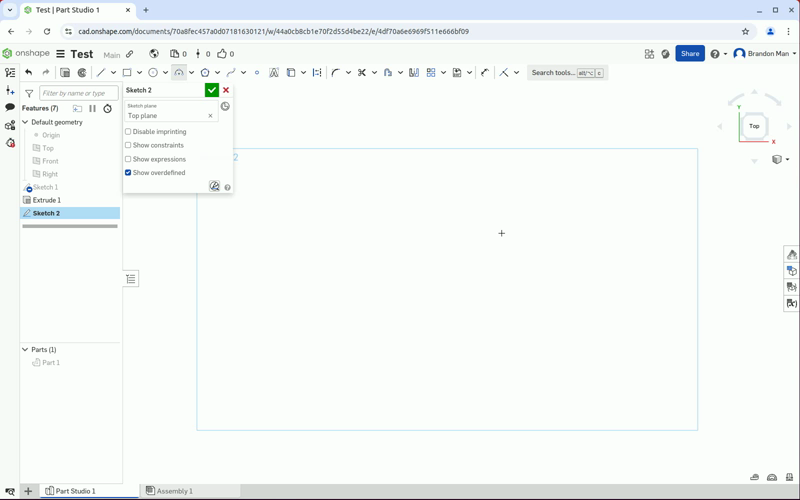
key_up(shift)
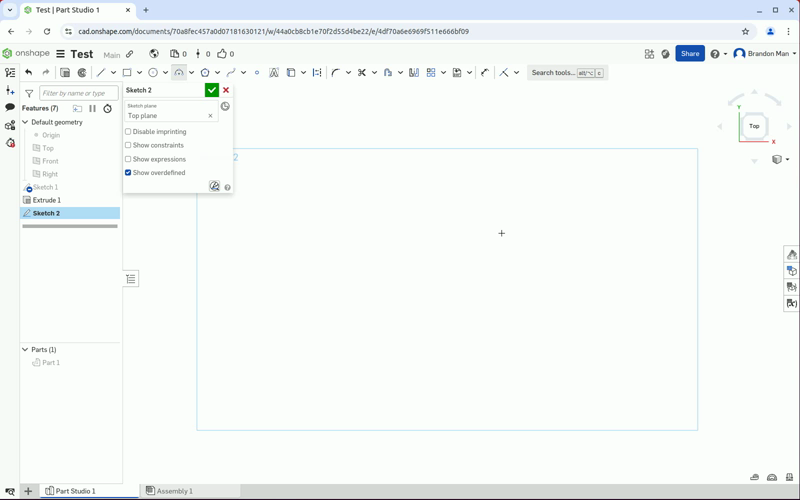
key_down(shift)
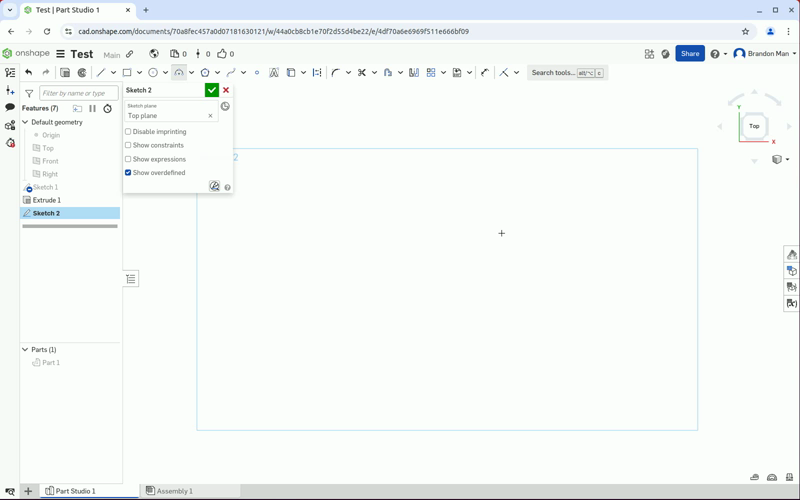
mouse_move(518, 253)
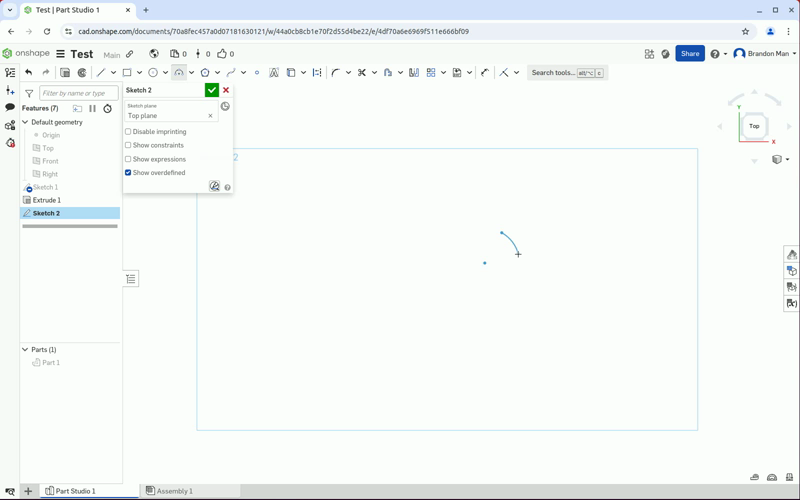
click(518, 253)
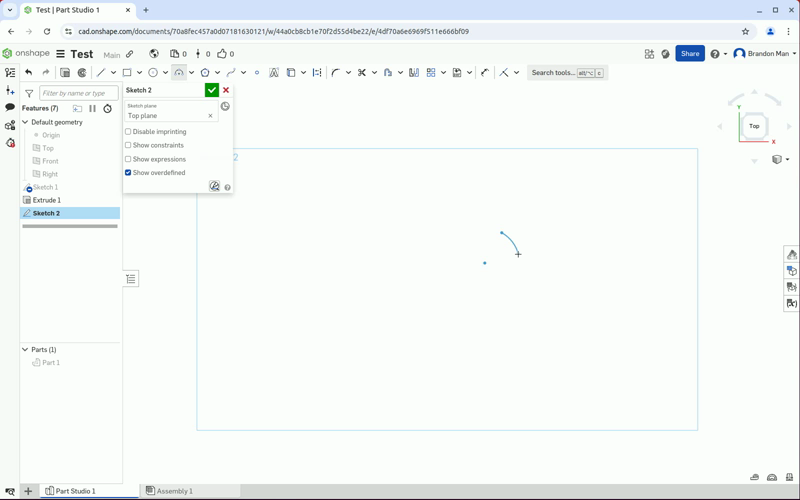
mouse_move(511, 242)
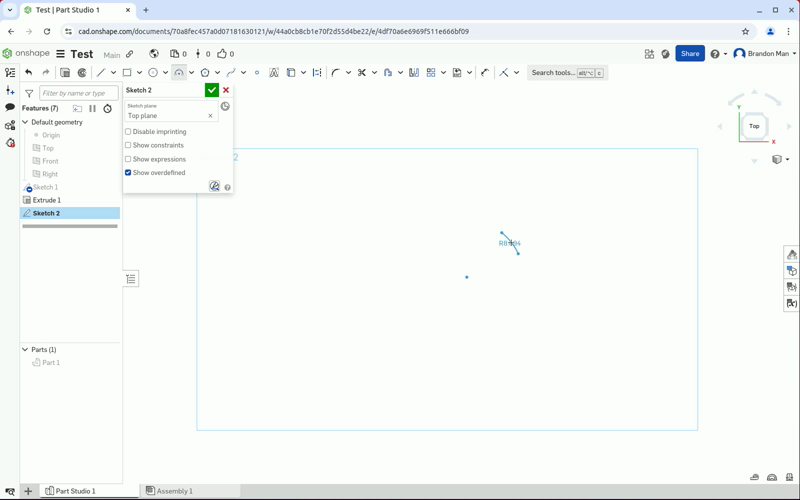
click(511, 242)
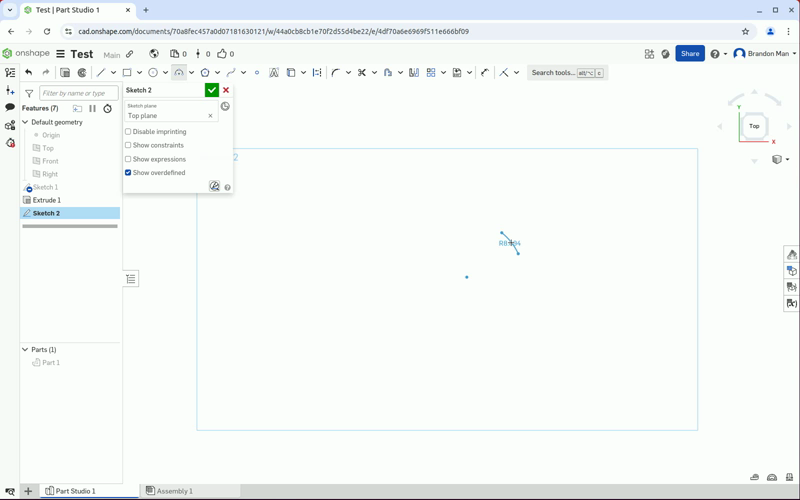
key_up(shift)
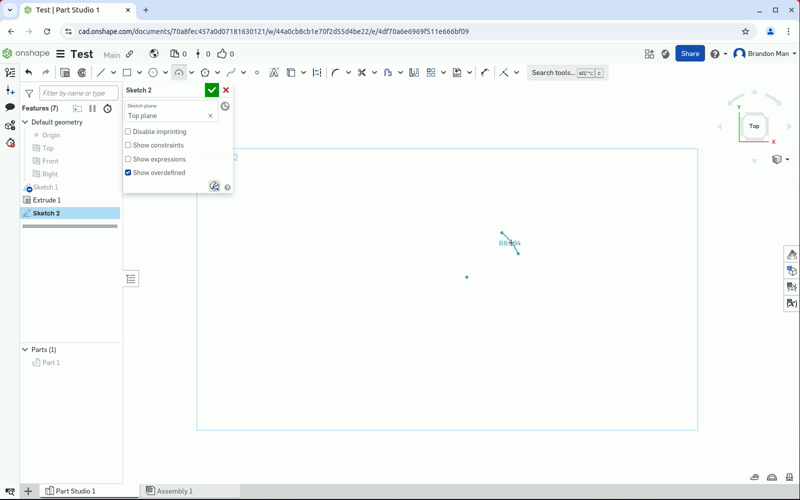
mouse_move(518, 253)
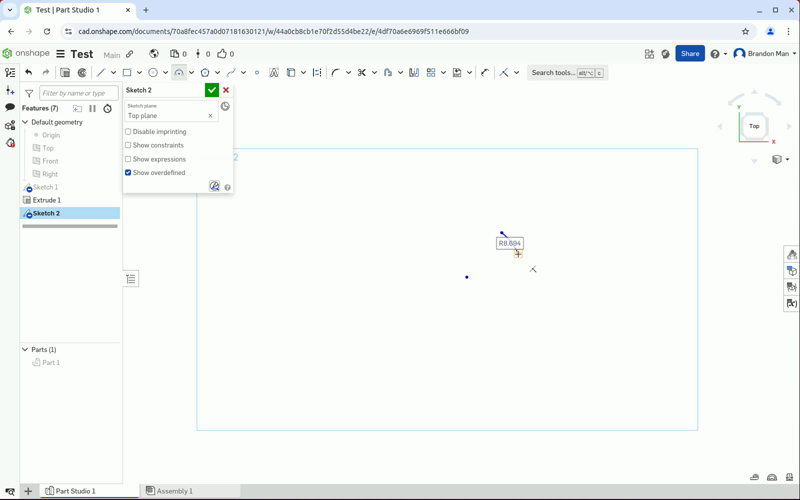
click(518, 253)
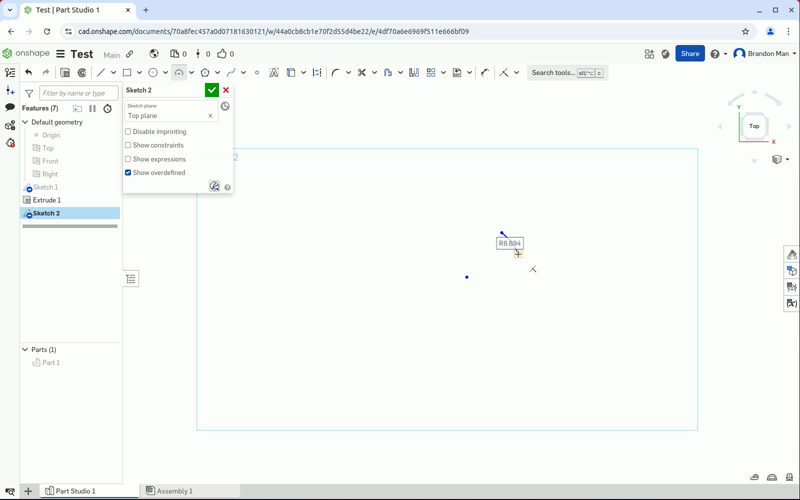
key_down(shift)
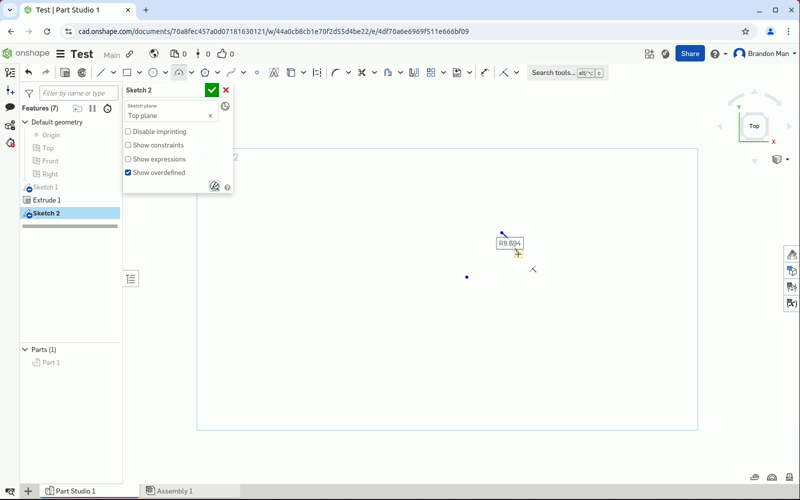
mouse_move(542, 264)
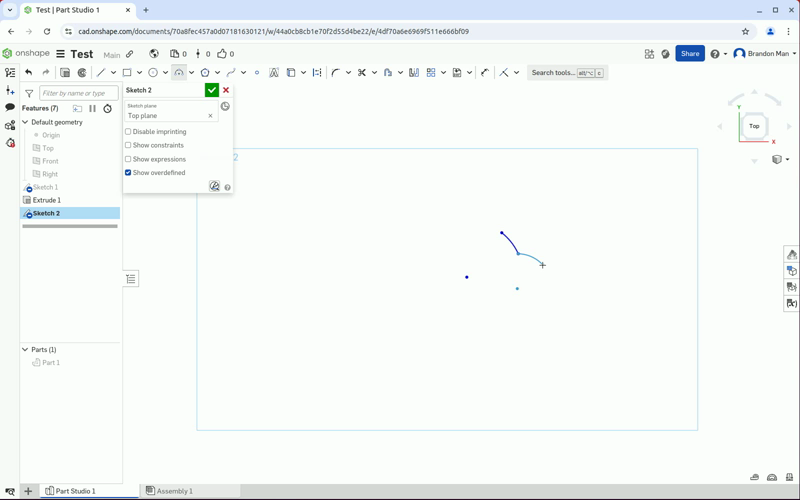
click(542, 264)
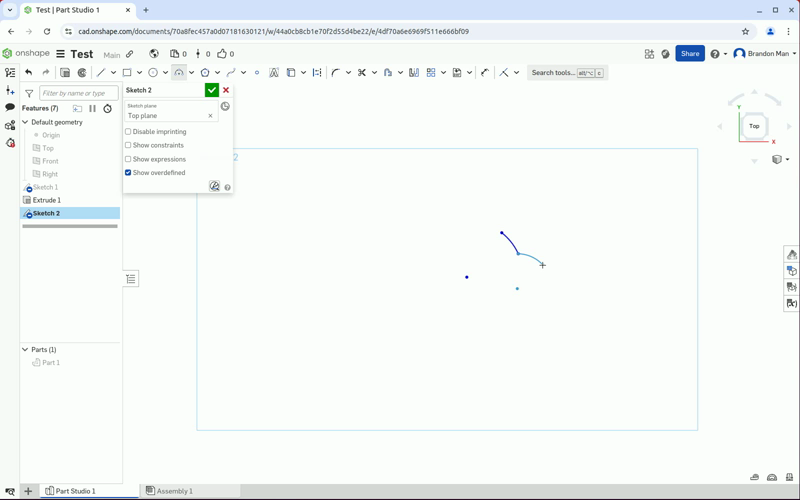
mouse_move(544, 230)
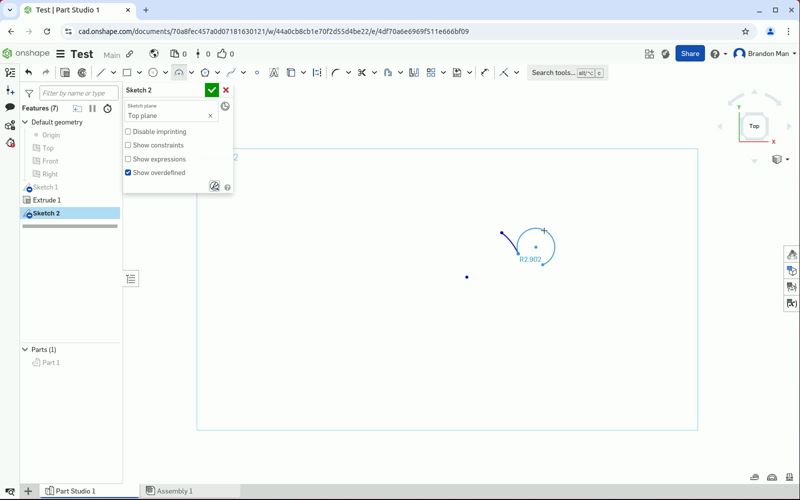
click(544, 230)
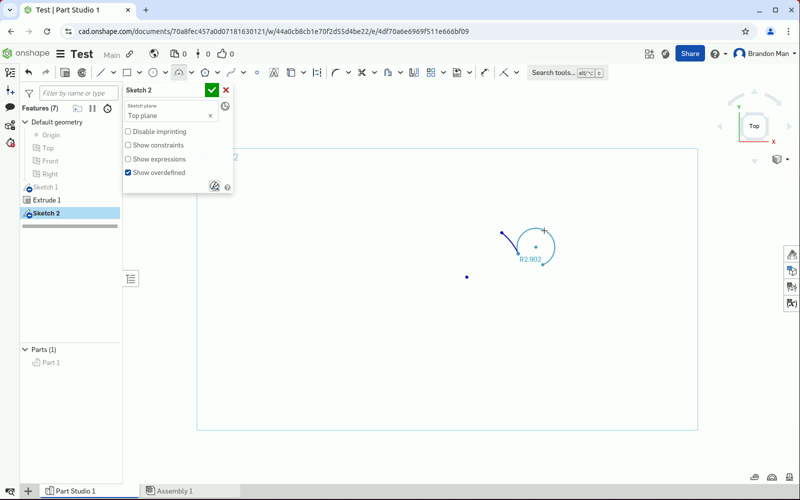
key_up(shift)
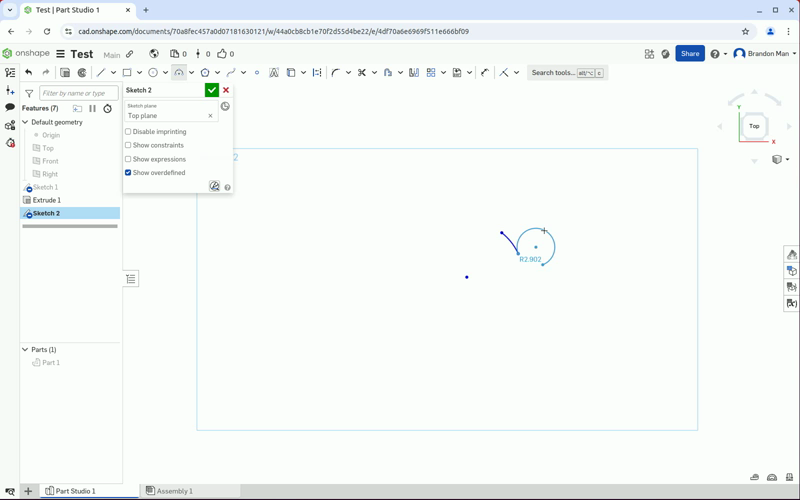
key(esc)
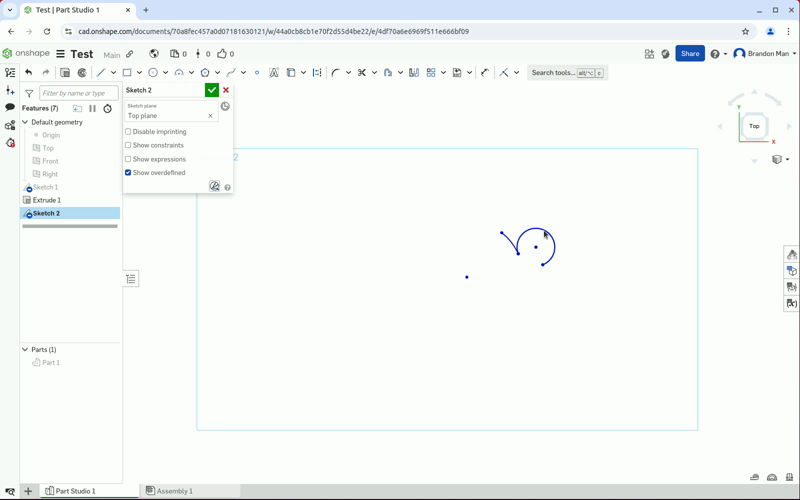
key(l)
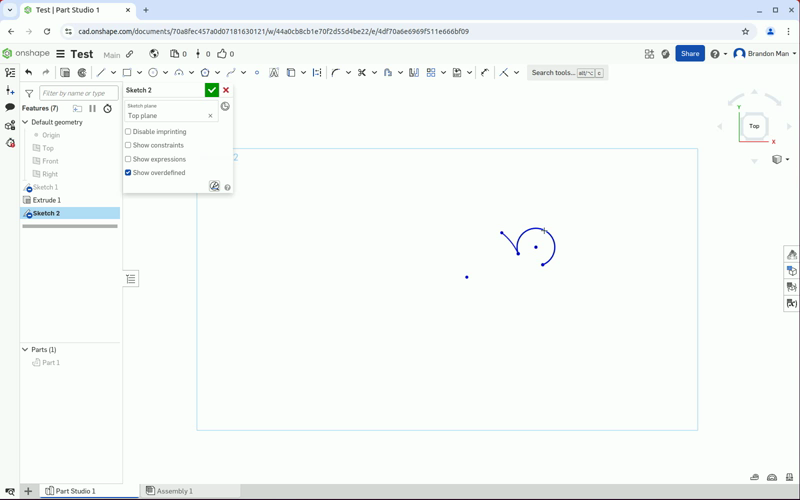
mouse_move(542, 264)
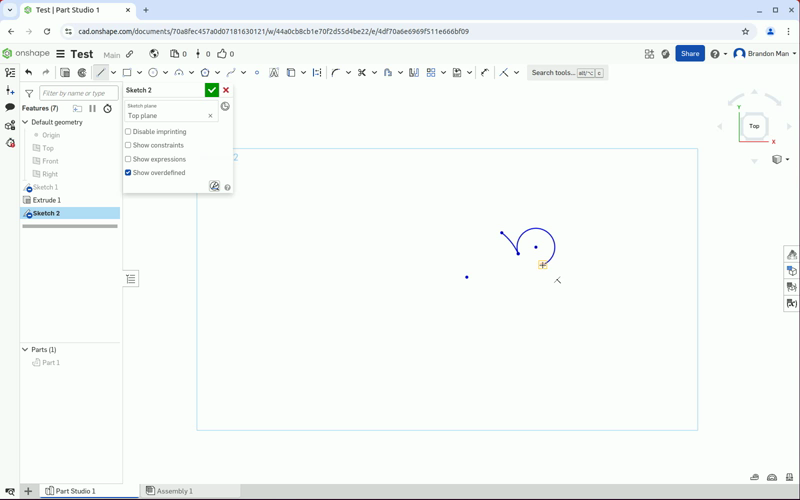
click(542, 264)
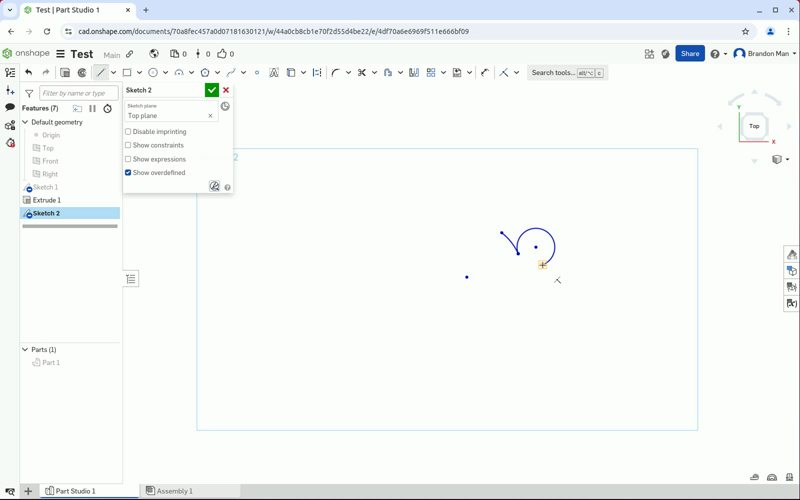
key_down(shift)
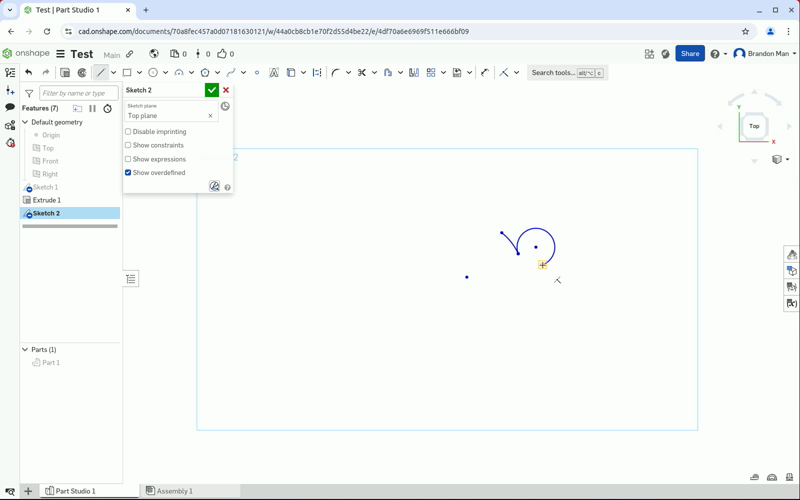
mouse_move(572, 264)
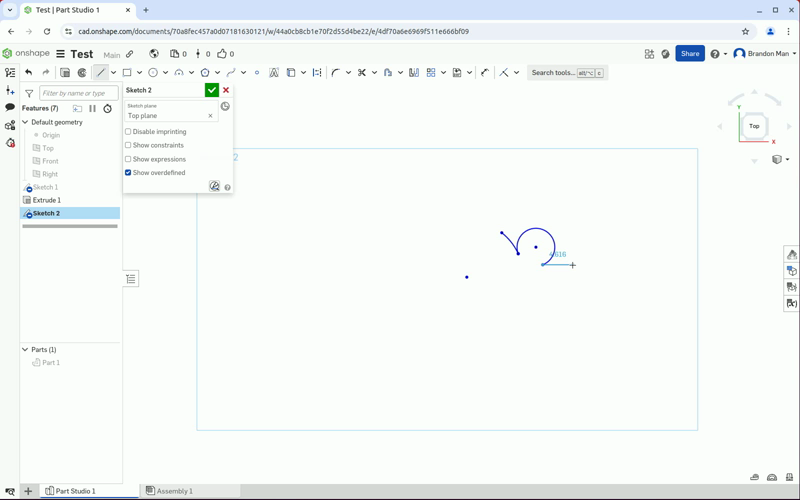
mouse_move(548, 282)
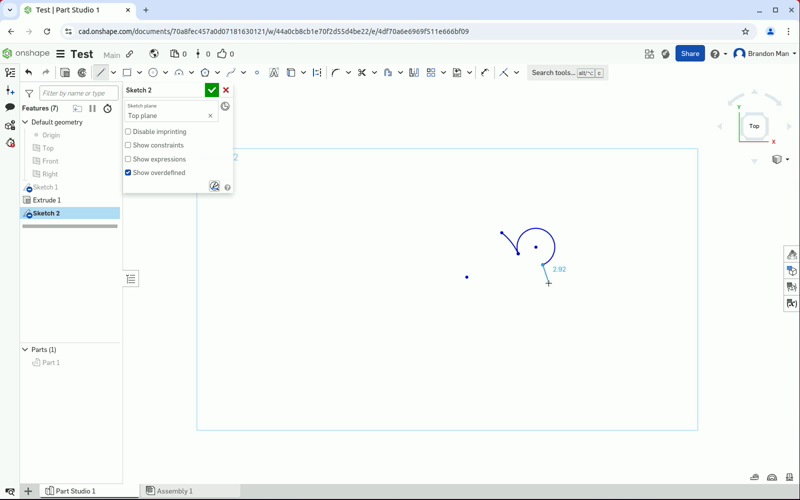
click(548, 282)
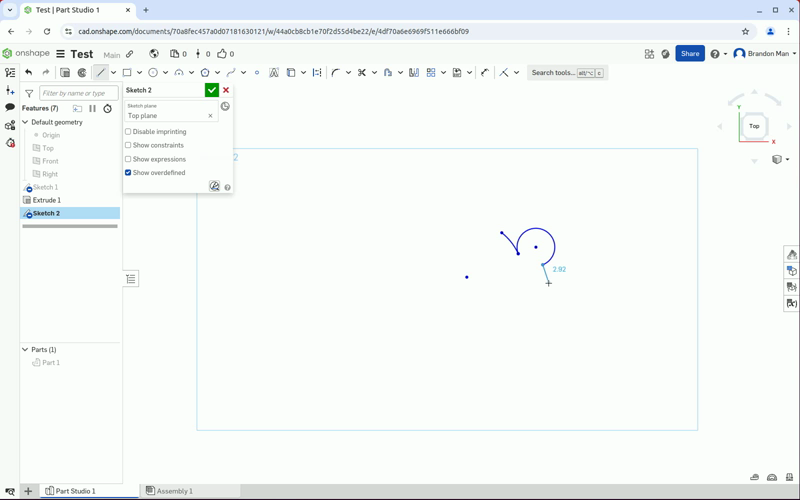
key_up(shift)
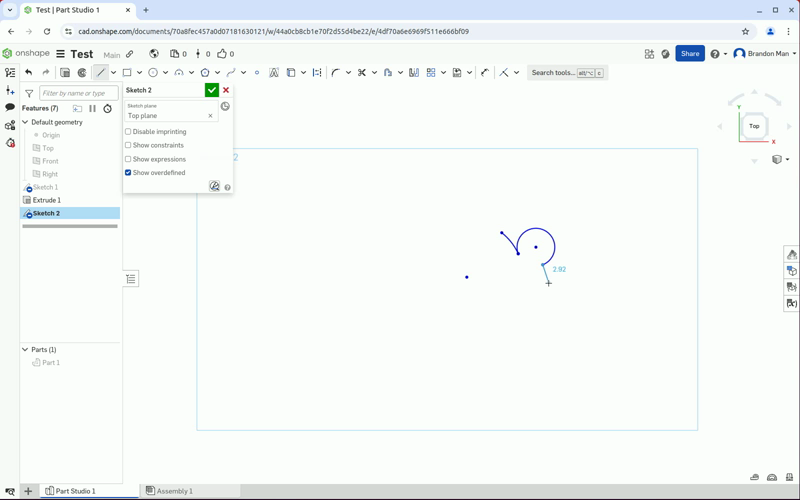
key(esc)
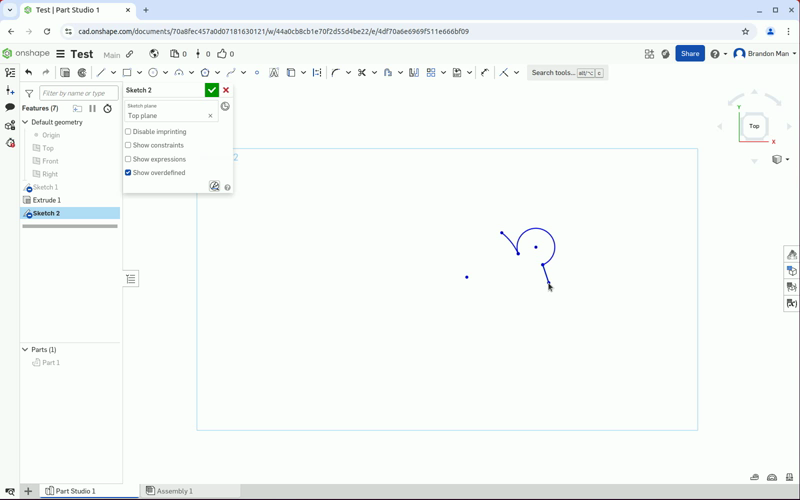
key(a)
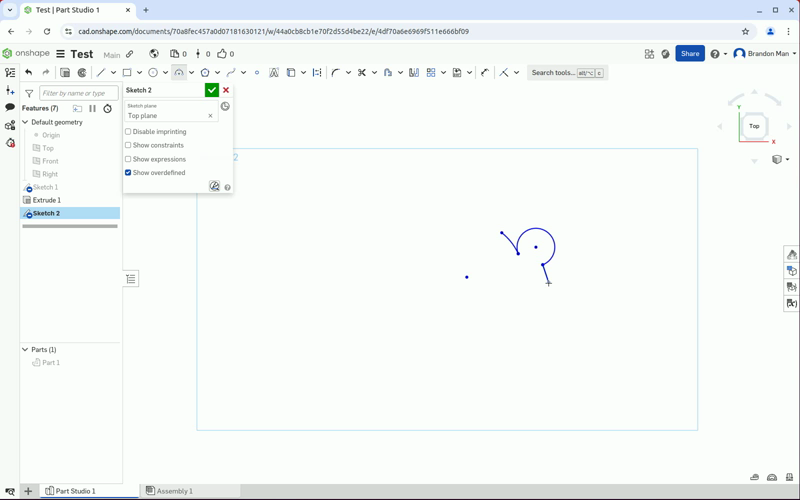
mouse_move(548, 282)
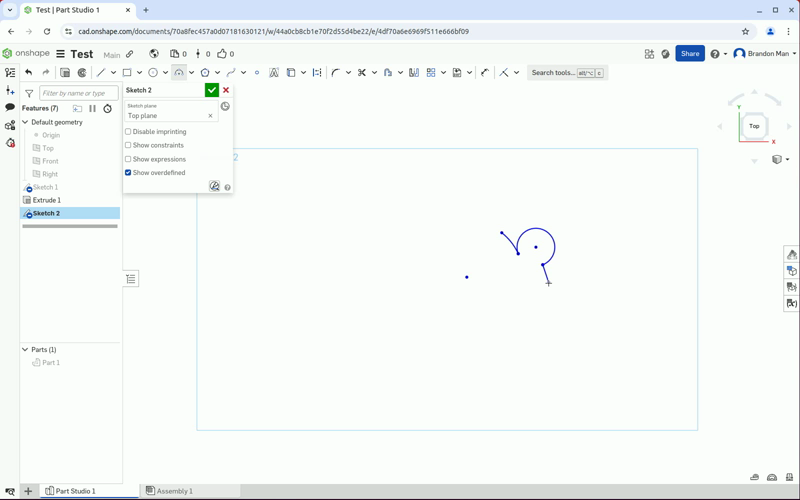
click(548, 282)
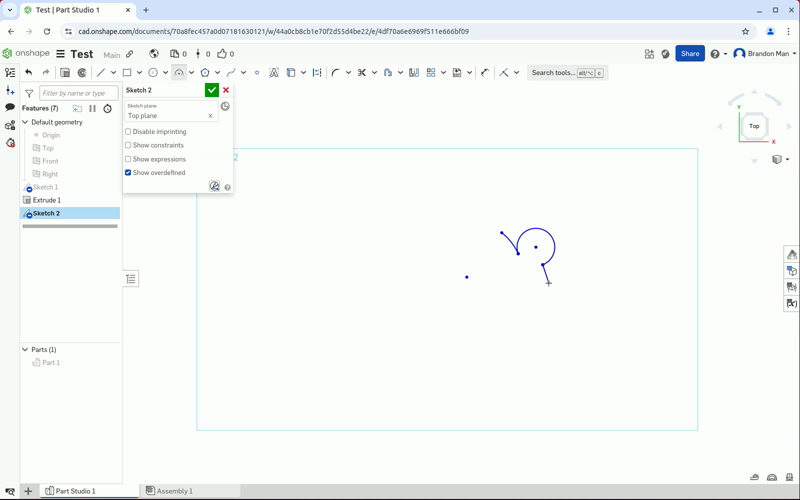
mouse_move(501, 232)
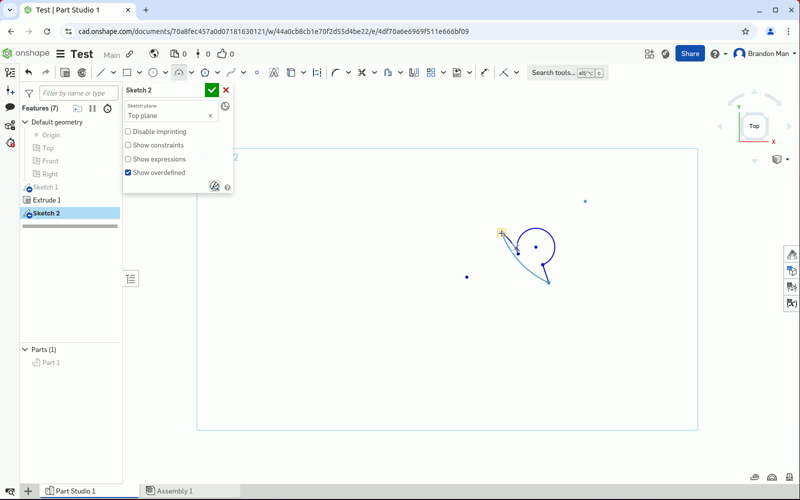
click(501, 232)
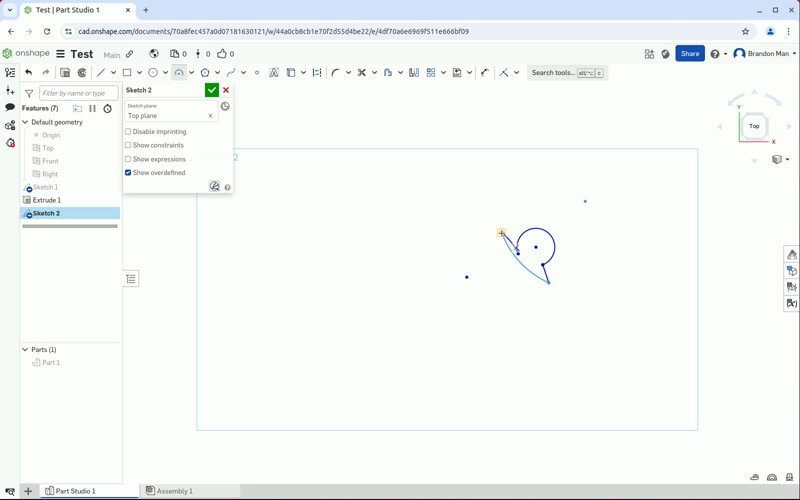
key_down(shift)
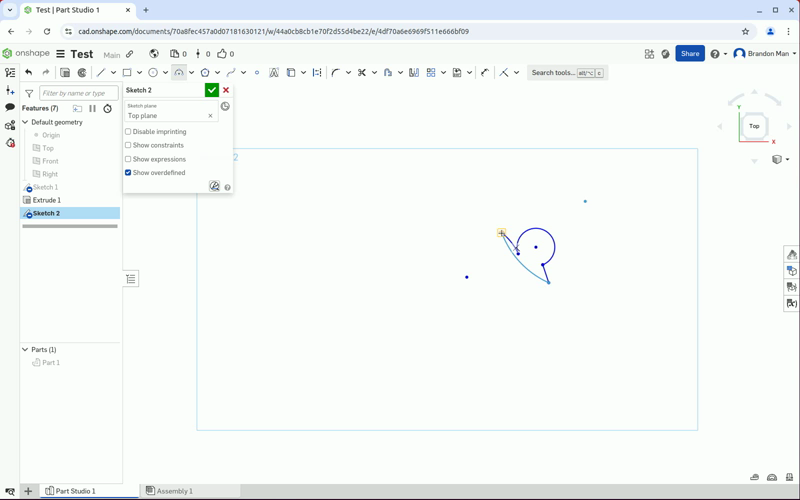
mouse_move(563, 221)
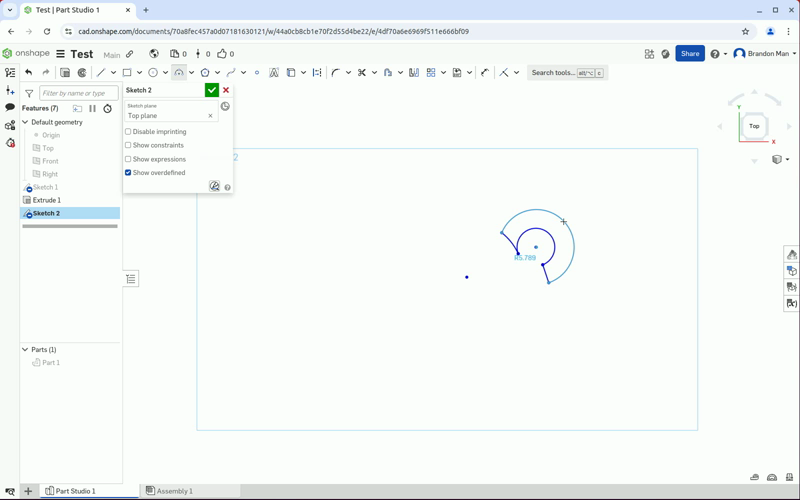
click(563, 221)
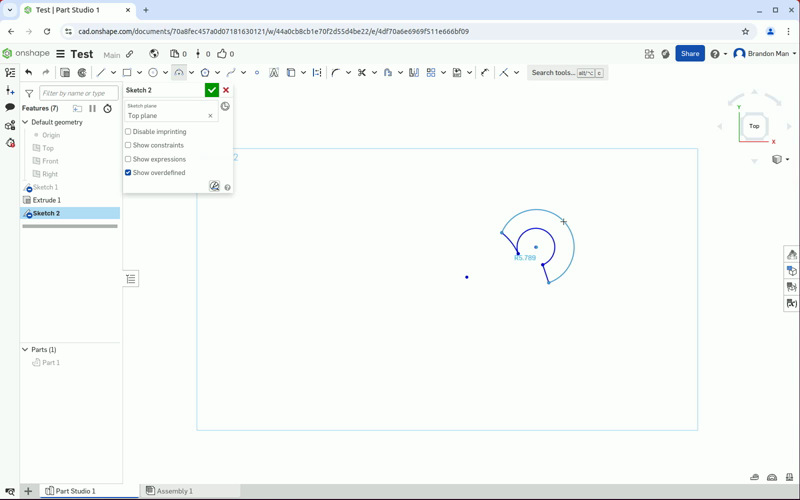
key_up(shift)
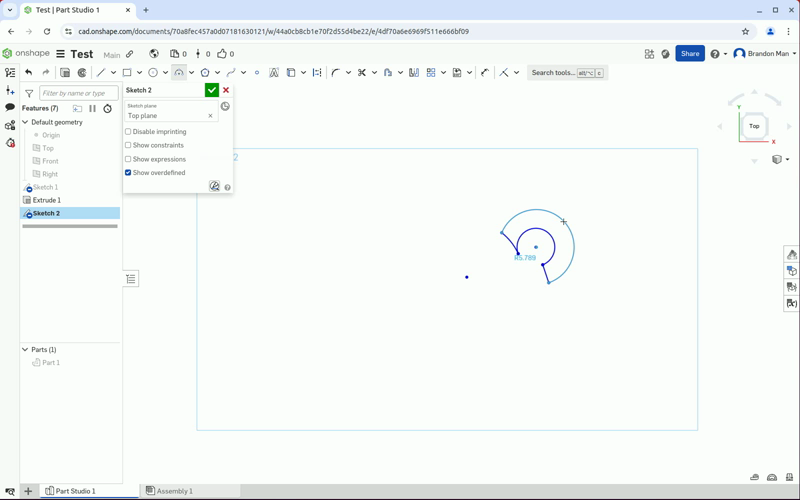
key(esc)
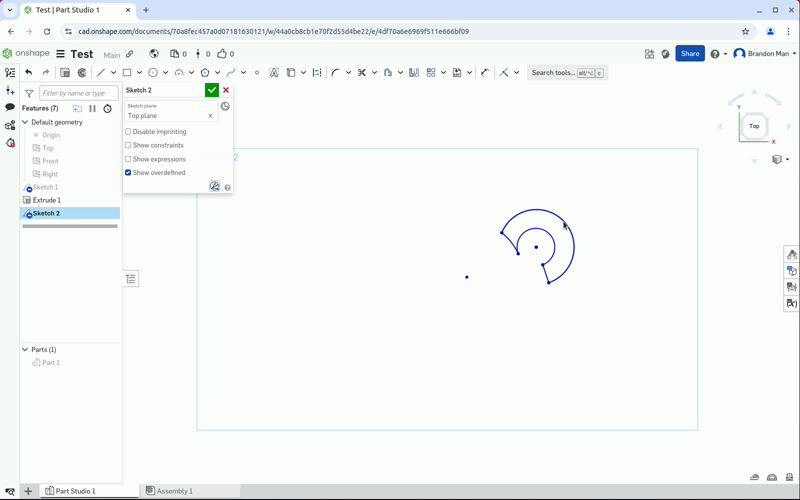
mouse_move(544, 221)
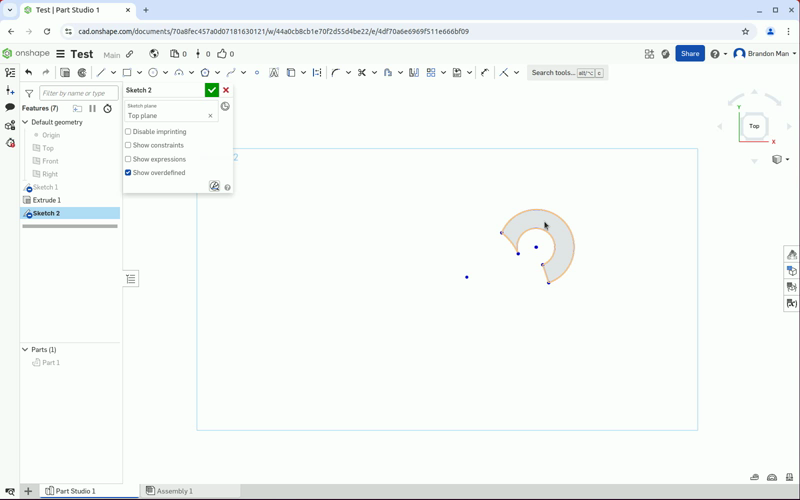
click(544, 221)
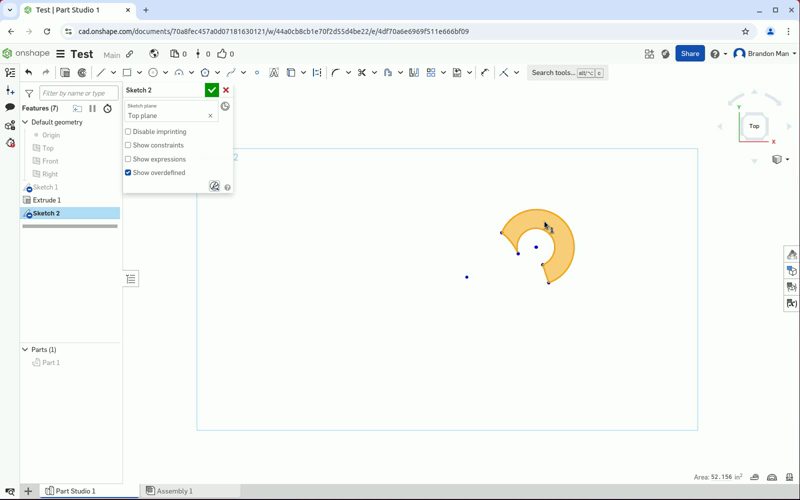
mouse_move(73, 352)
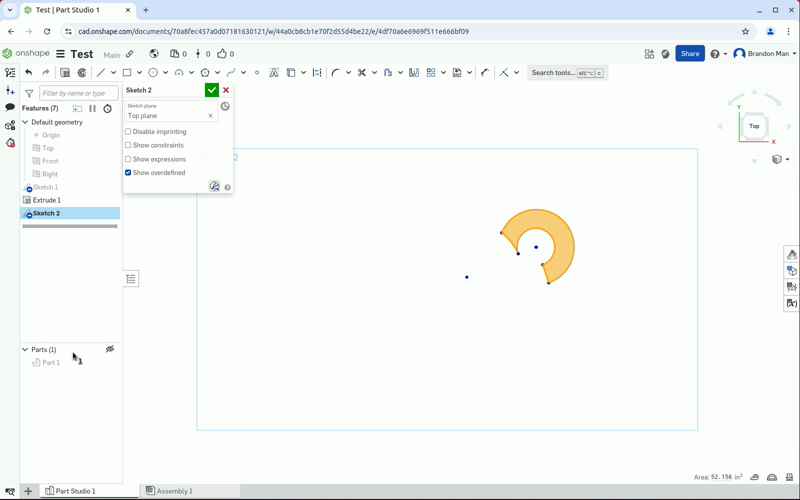
key(shift+y)
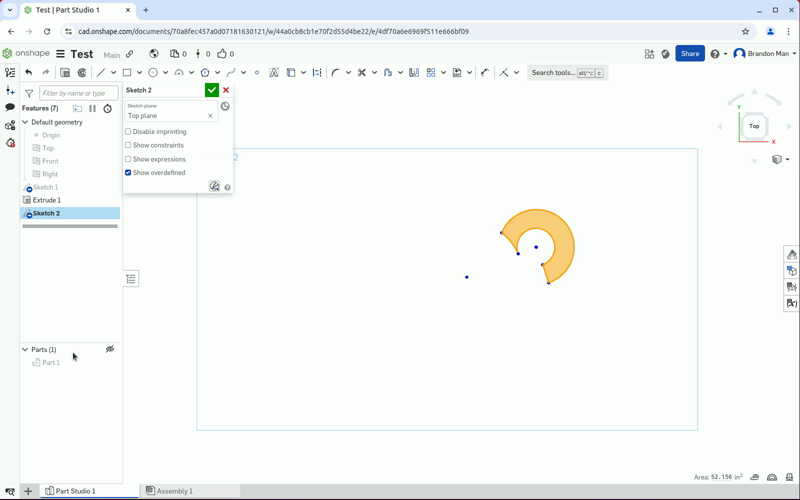
key(shift+e)
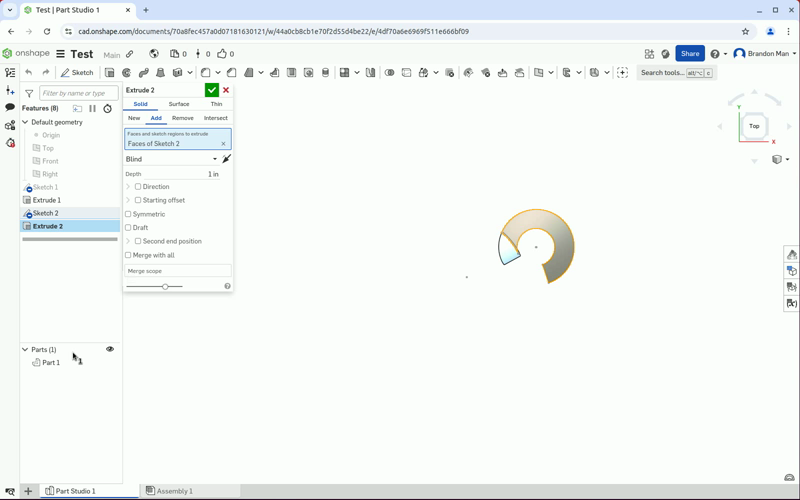
mouse_move(143, 106)
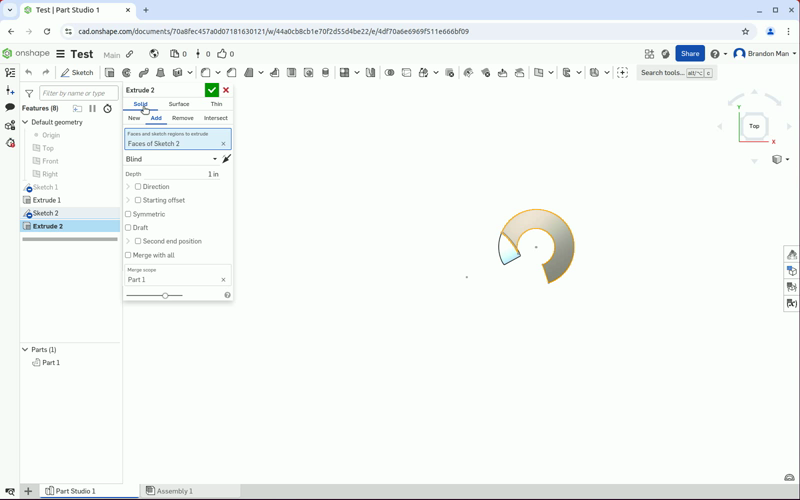
click(143, 106)
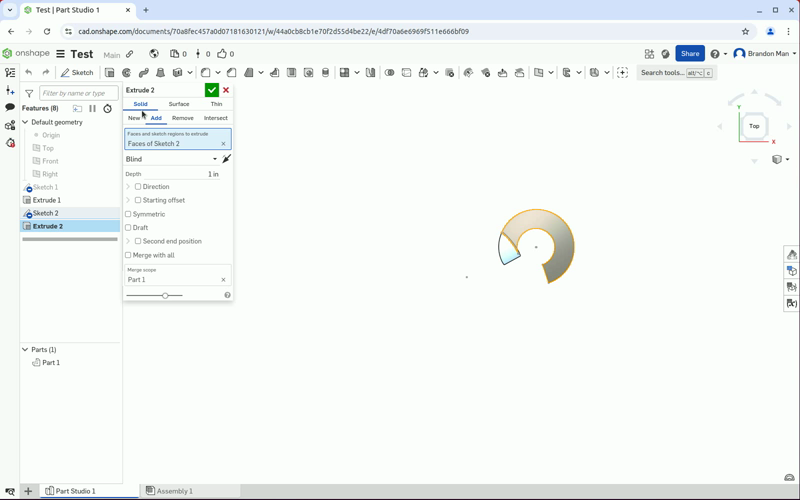
mouse_move(137, 120)
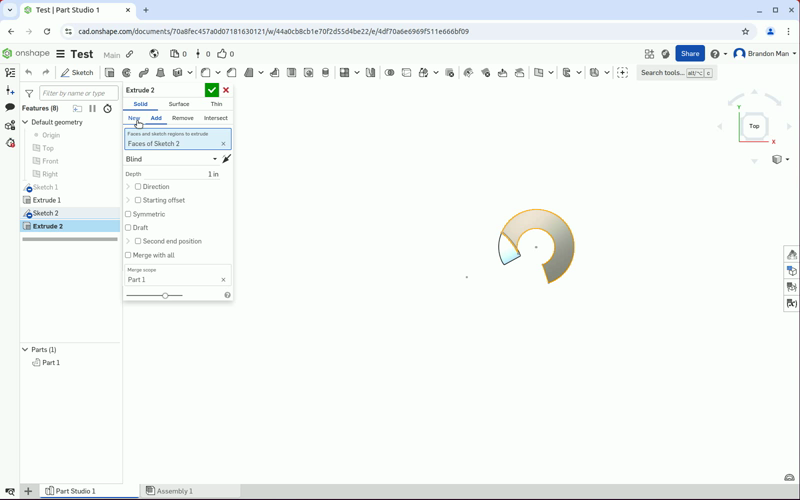
click(137, 120)
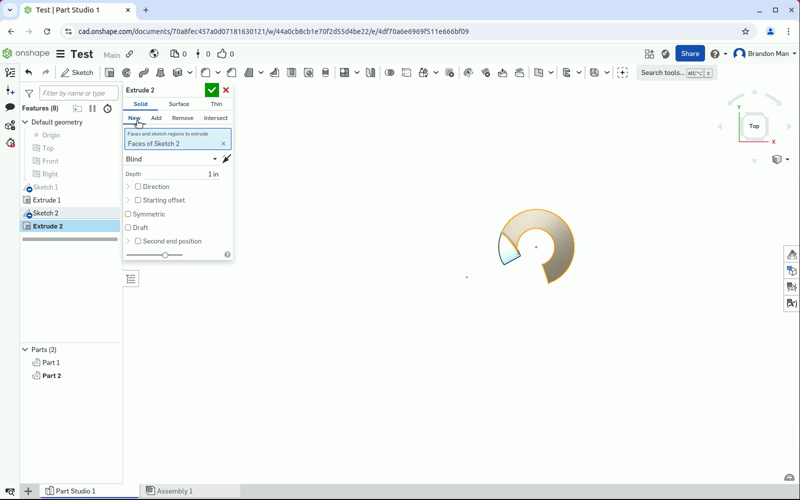
key(tab, 4)
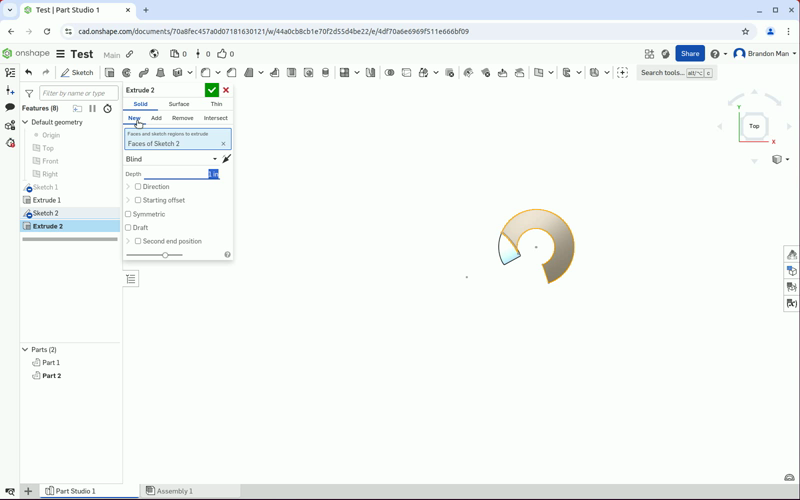
text(4.574)
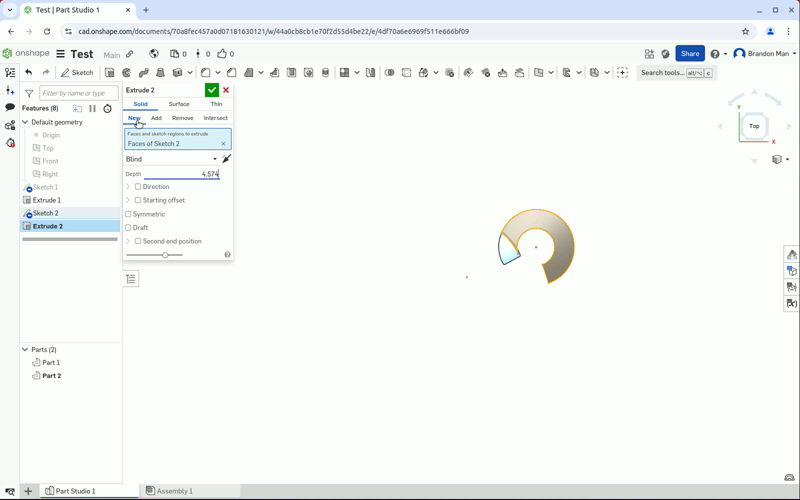
key(enter)
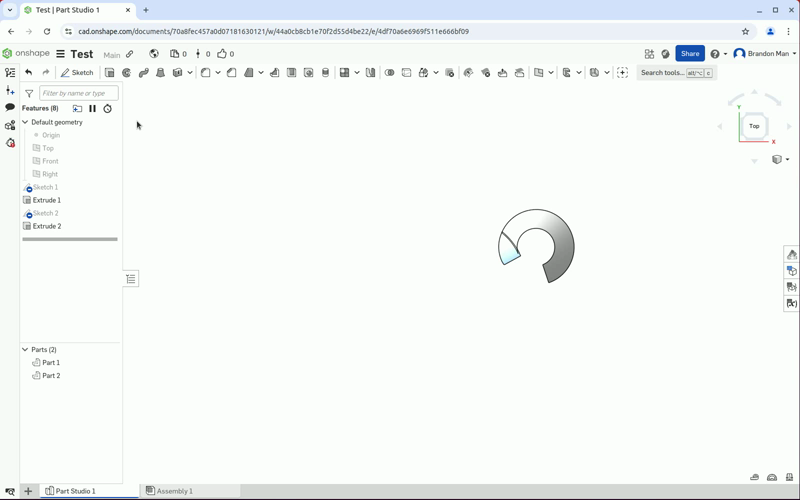
key(shift+h)
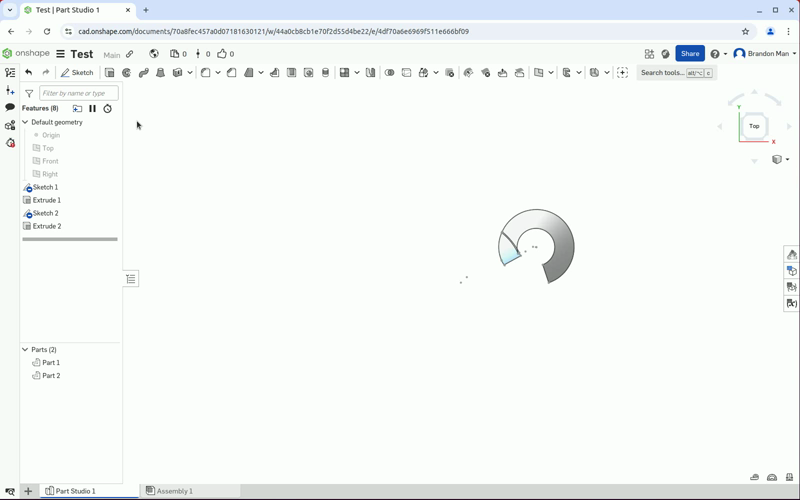
key(shift+h)
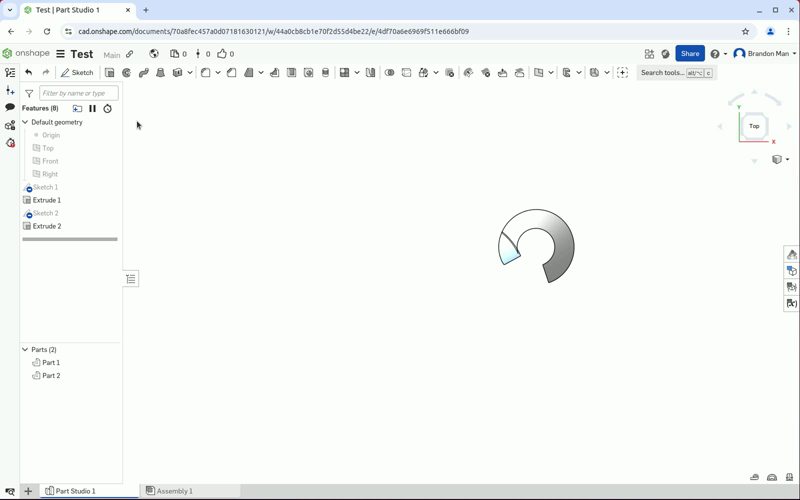
mouse_move(73, 189)
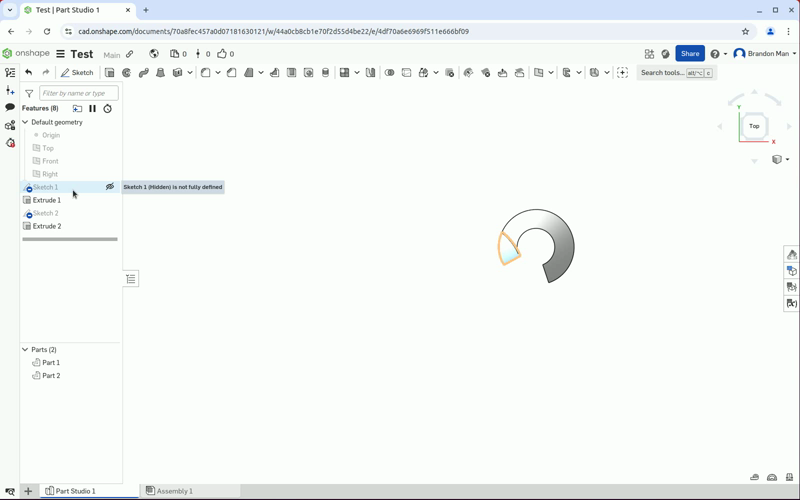
click(73, 189)
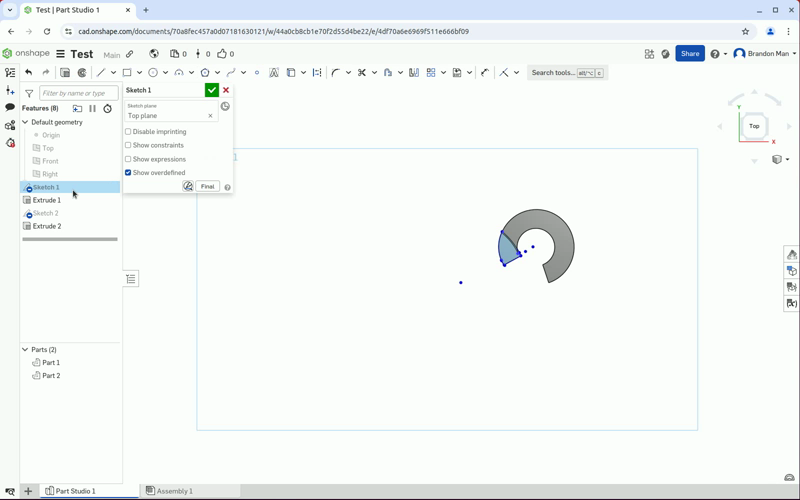
mouse_move(229, 92)
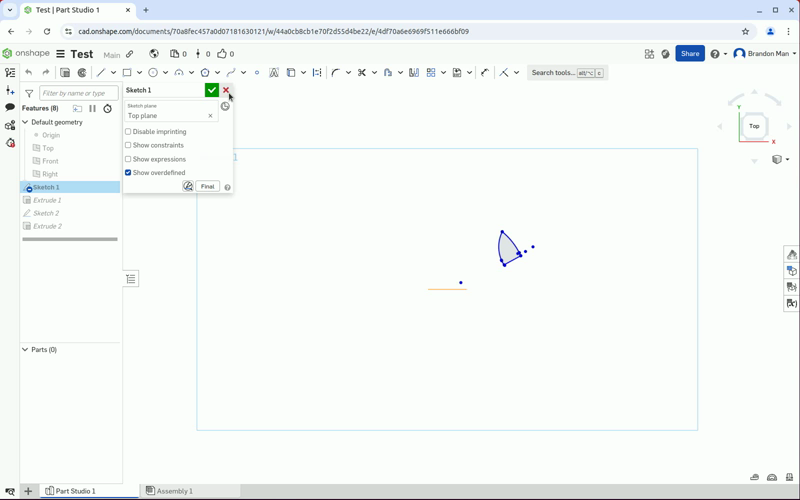
click(229, 92)
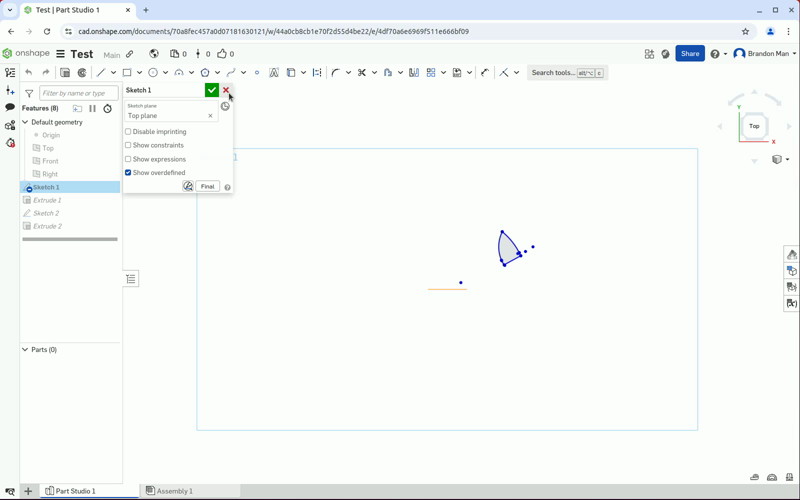
key(shift+s)
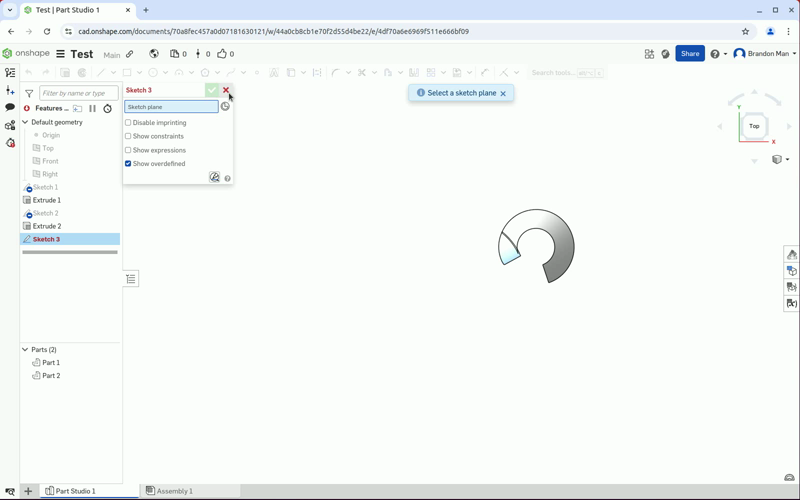
mouse_move(73, 150)
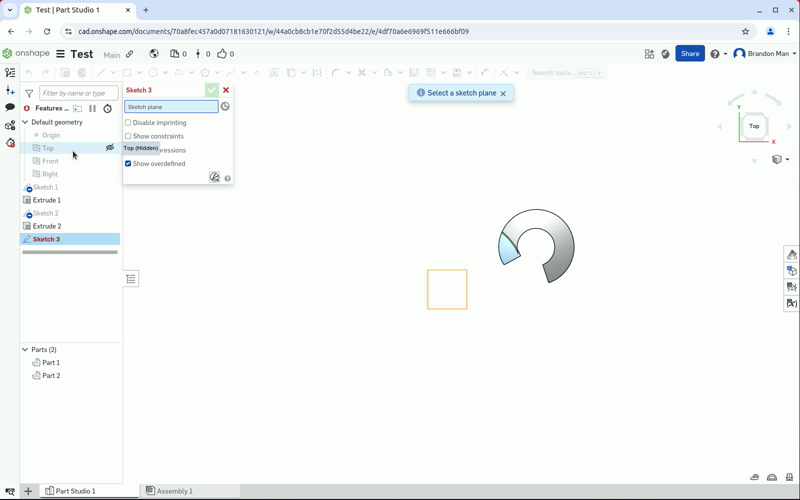
click(73, 150)
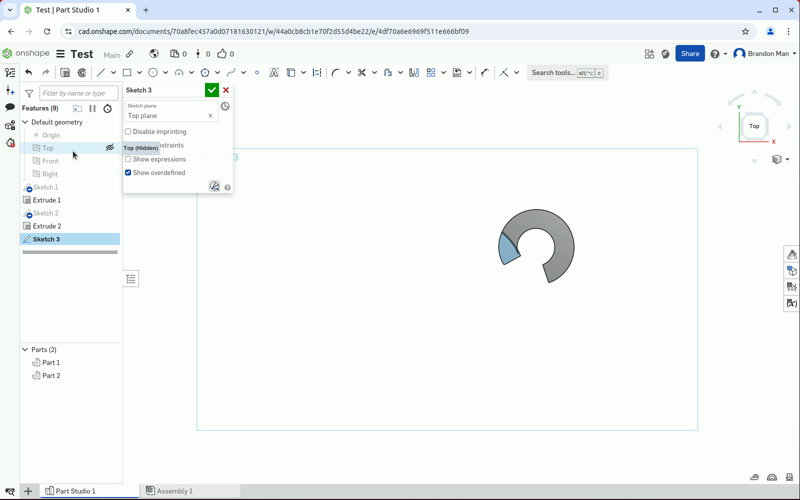
mouse_move(73, 352)
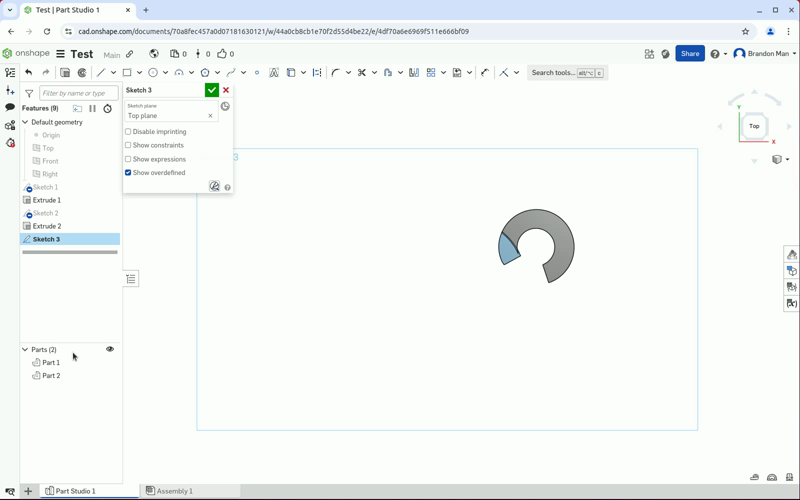
key(y)
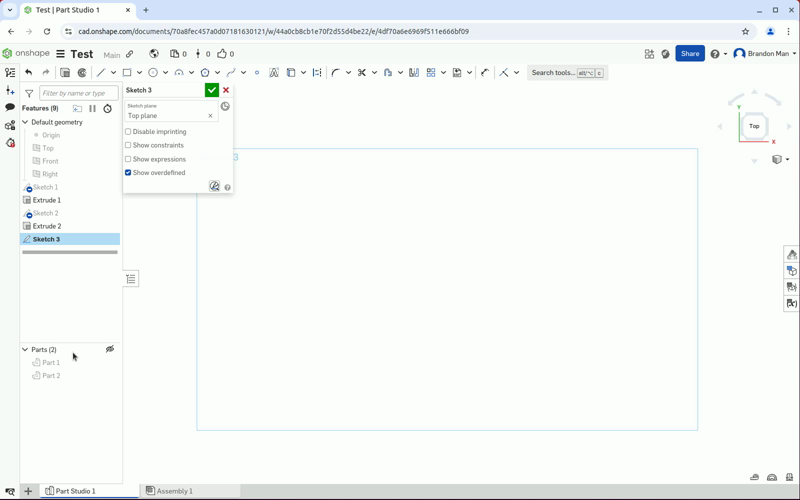
key(a)
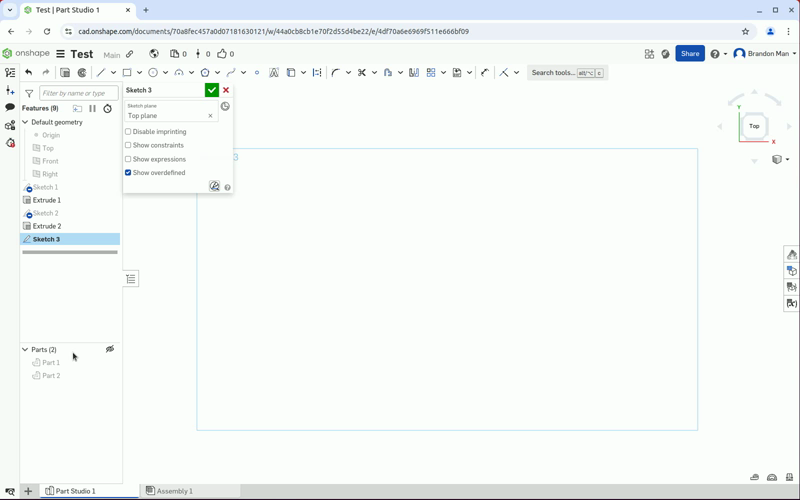
key_down(shift)
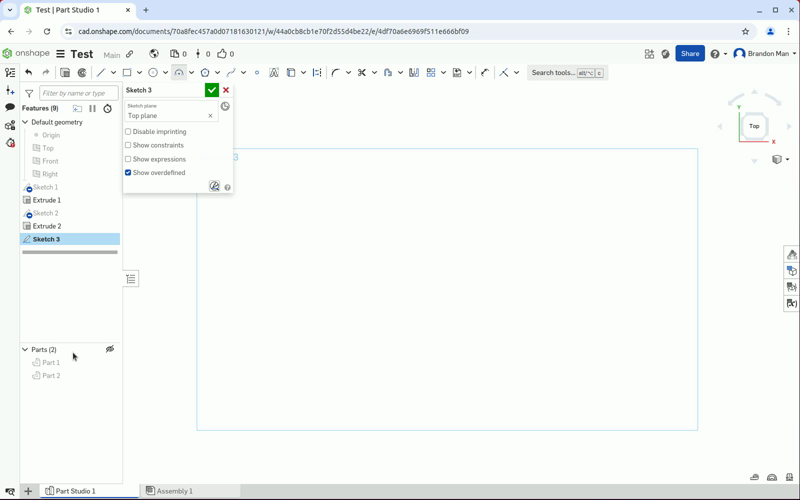
mouse_move(501, 260)
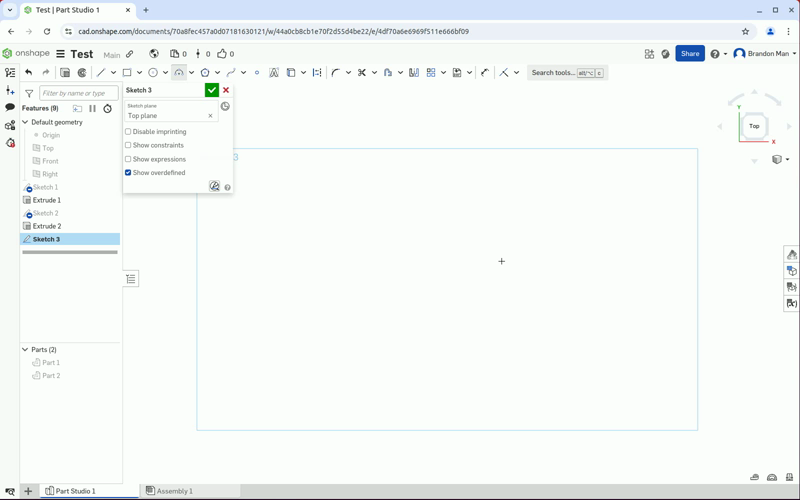
click(501, 260)
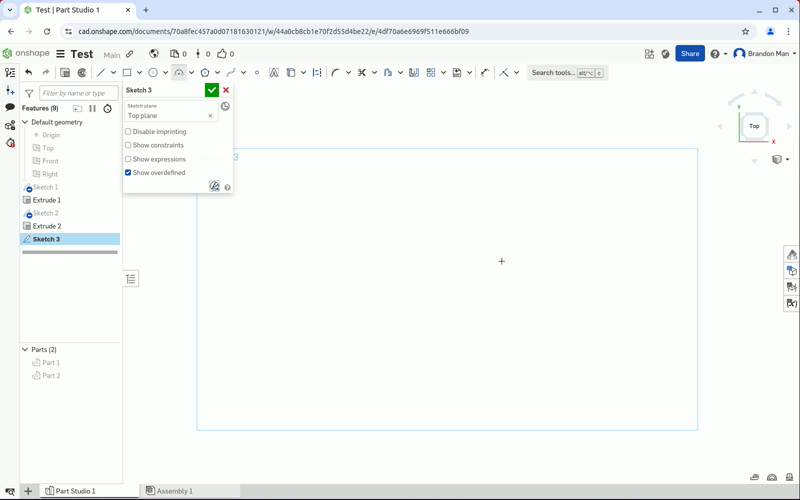
key_up(shift)
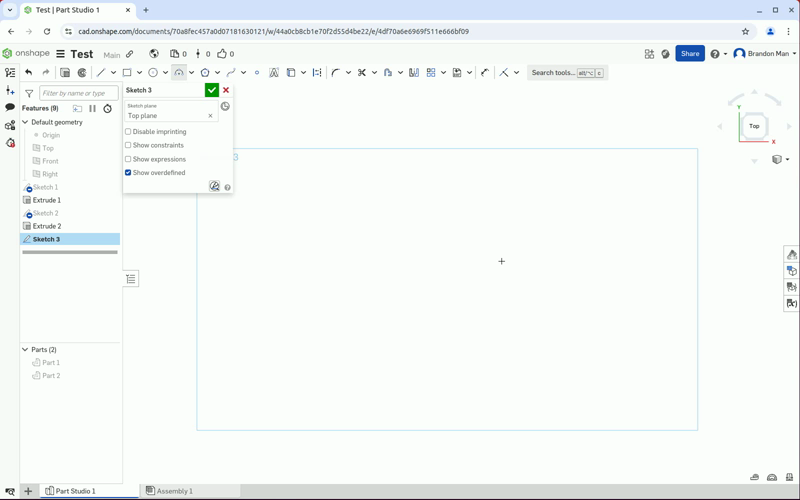
key_down(shift)
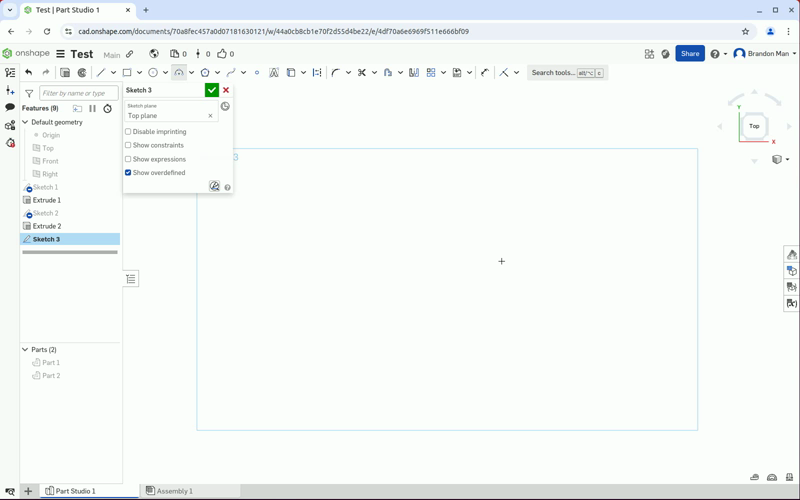
mouse_move(501, 232)
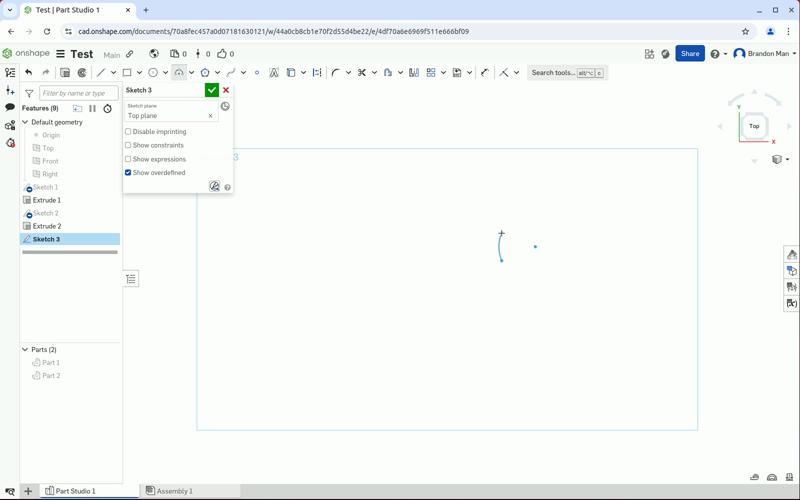
click(501, 232)
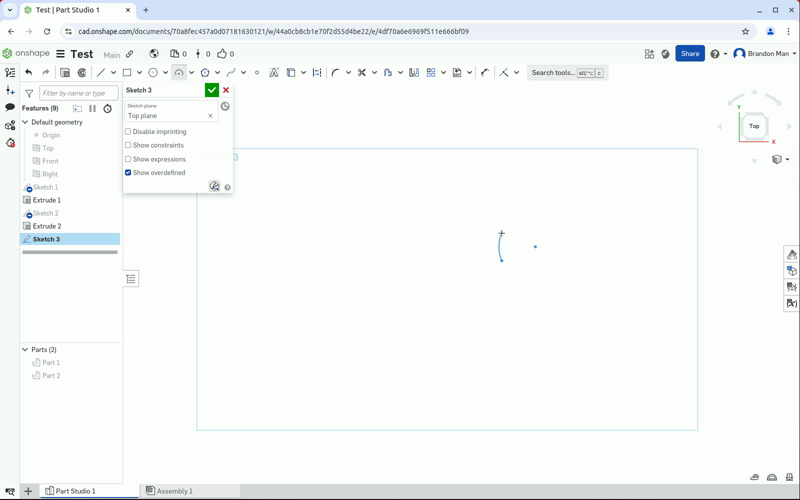
mouse_move(498, 246)
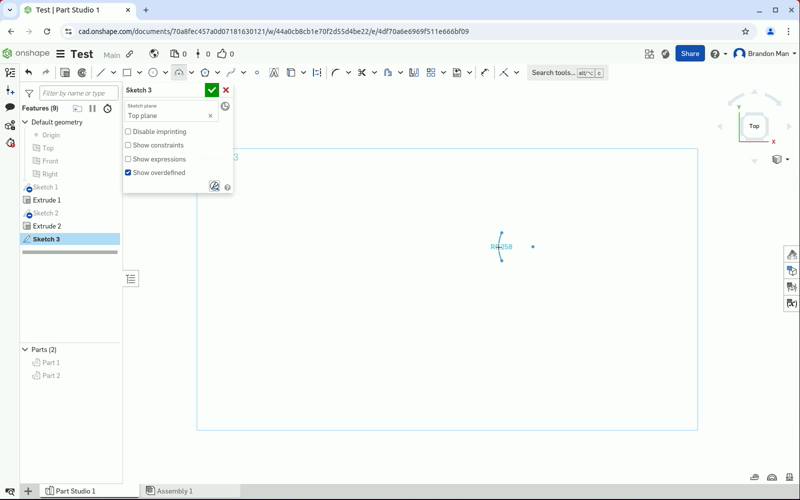
click(498, 246)
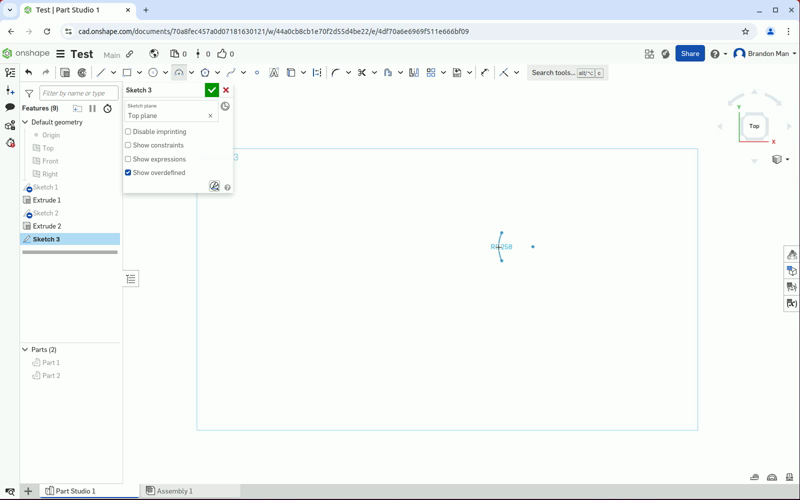
key_up(shift)
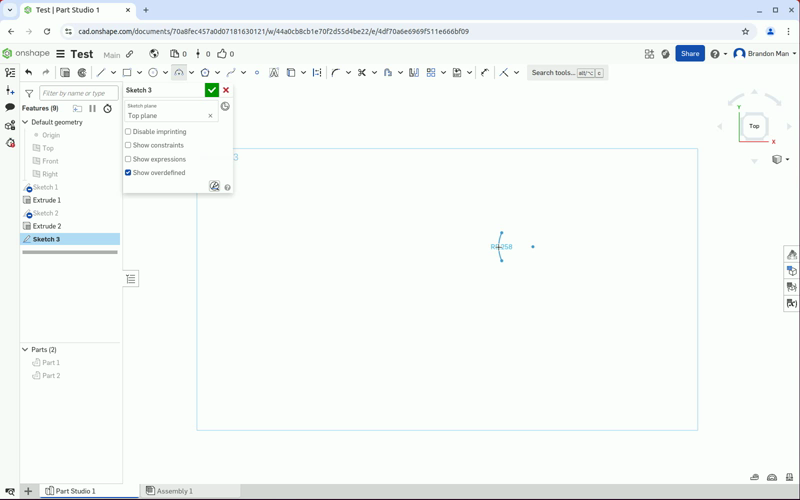
mouse_move(501, 232)
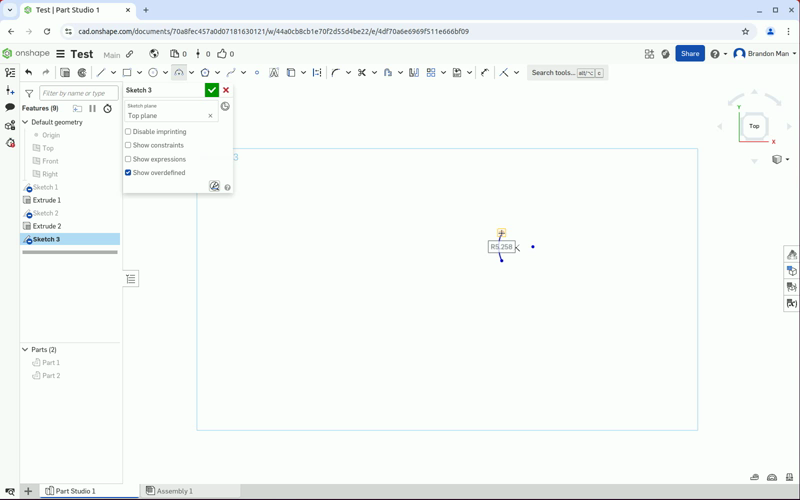
click(501, 232)
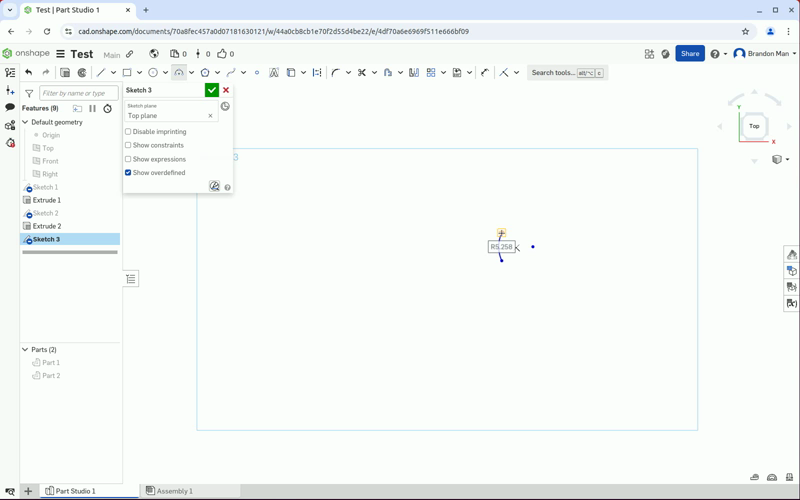
key_down(shift)
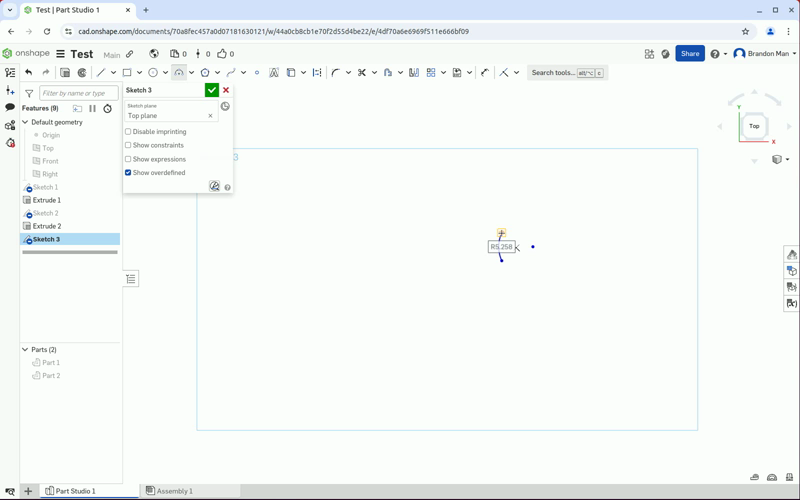
mouse_move(526, 282)
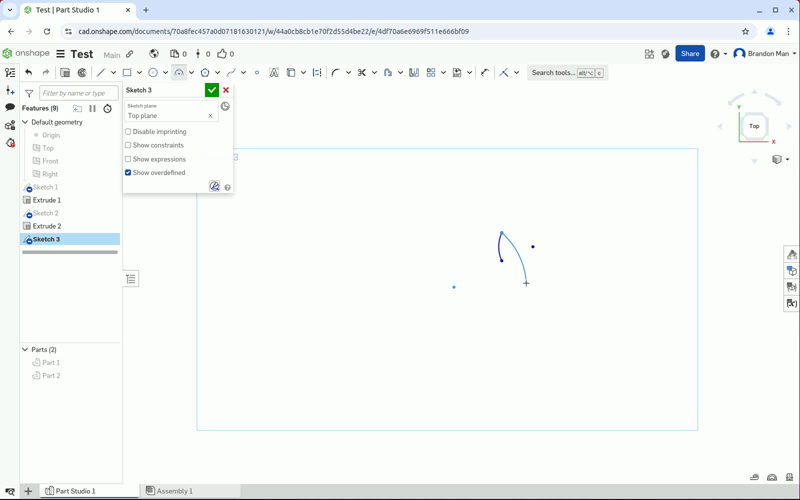
click(526, 282)
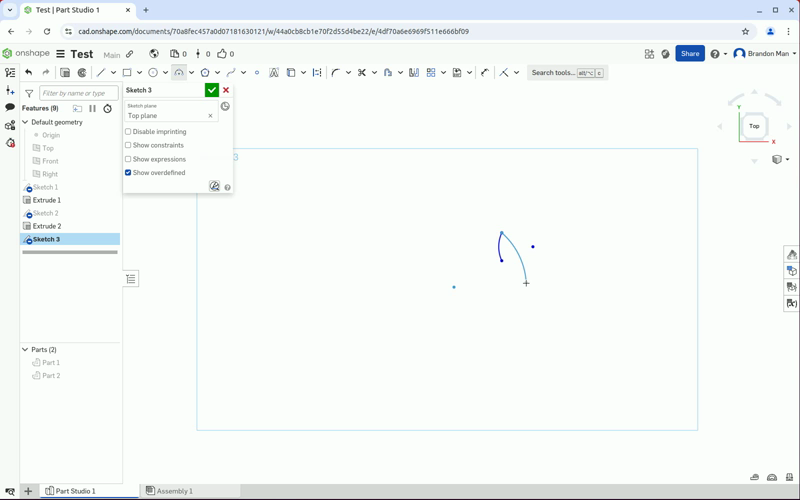
mouse_move(402, 312)
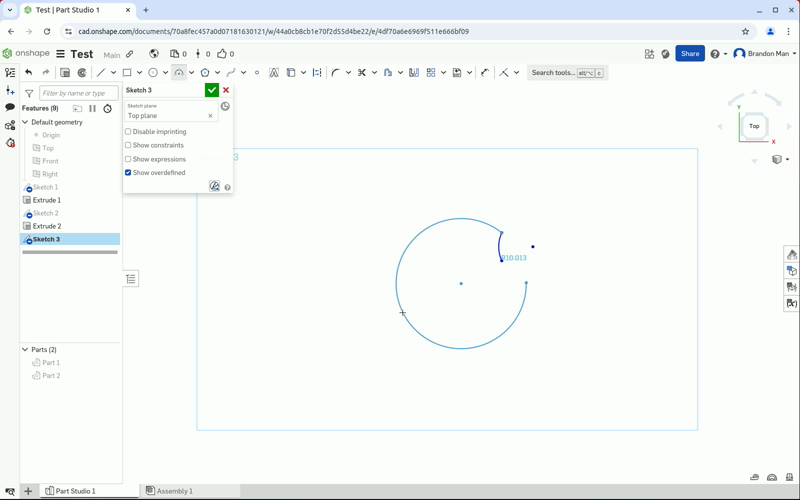
click(402, 312)
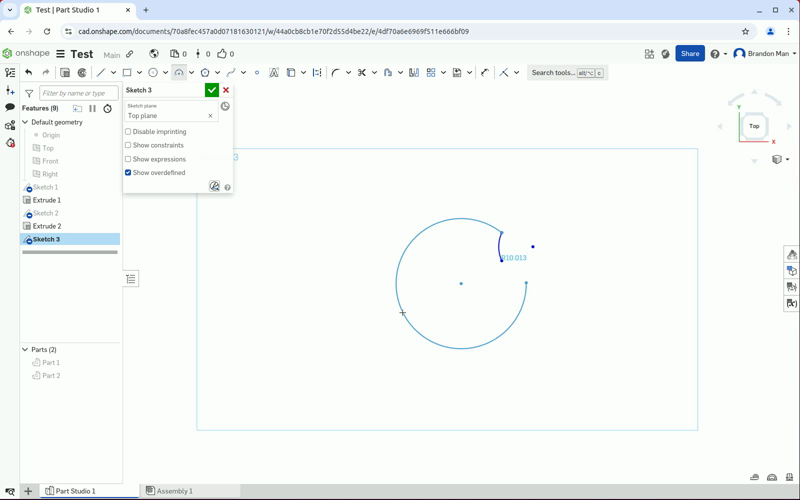
key_up(shift)
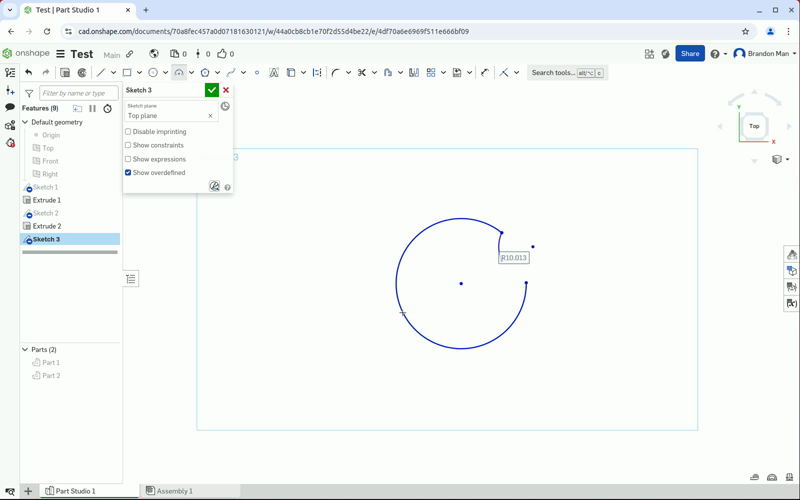
mouse_move(526, 282)
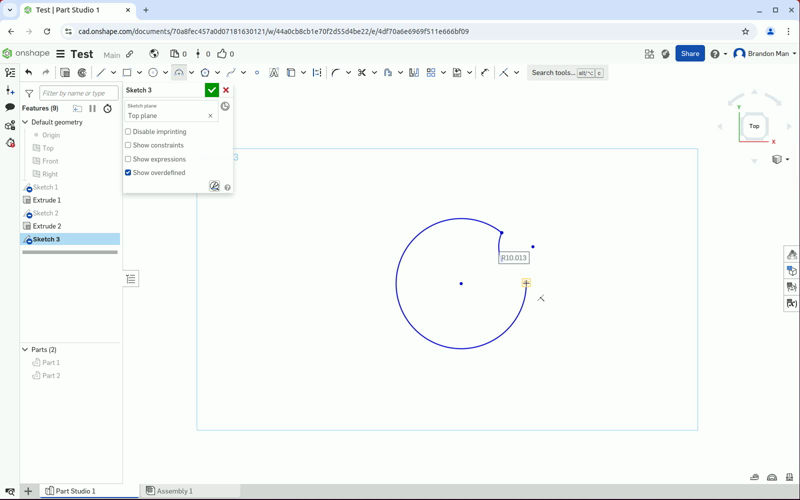
click(526, 282)
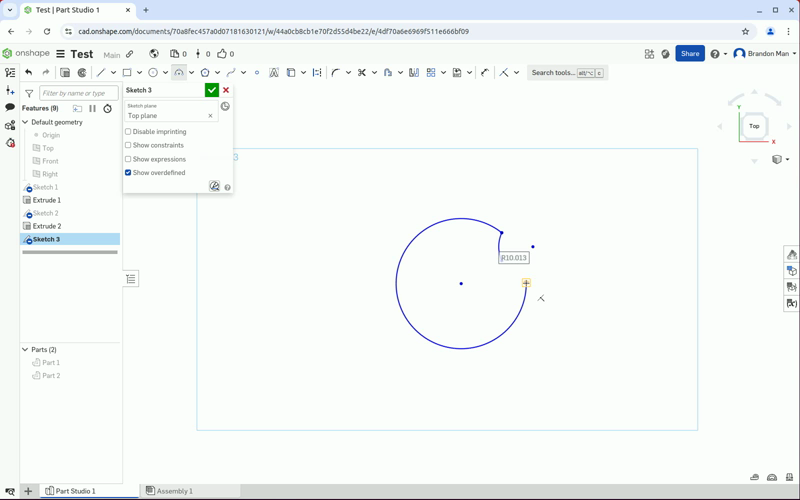
key_down(shift)
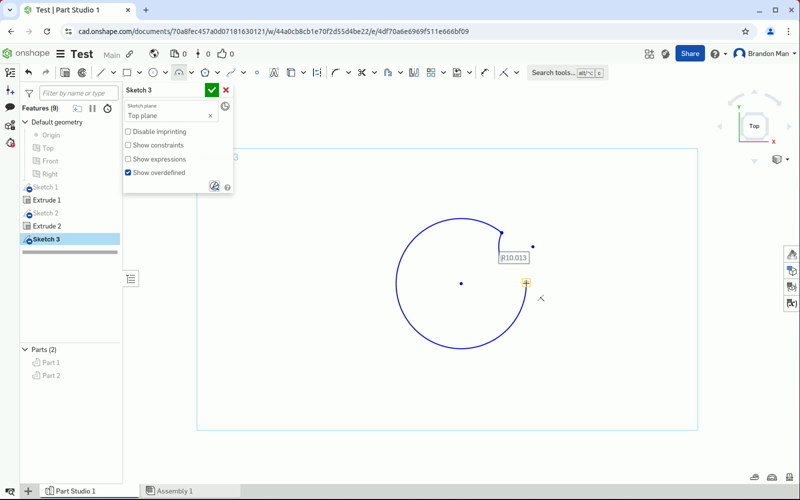
mouse_move(504, 265)
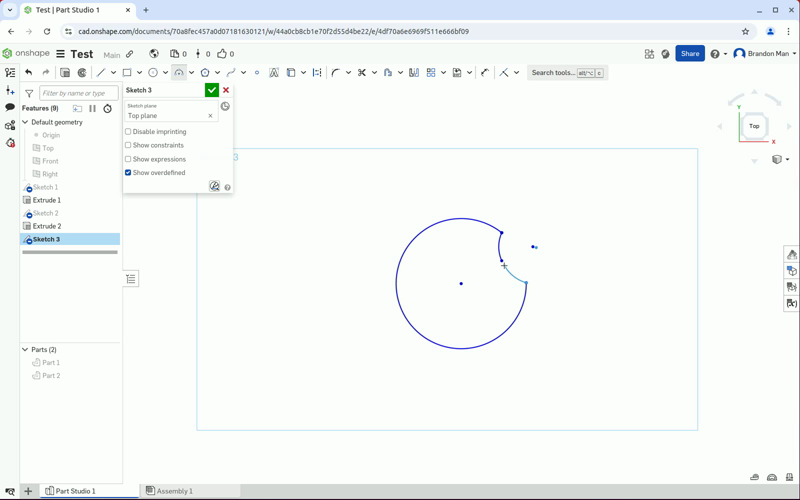
click(504, 265)
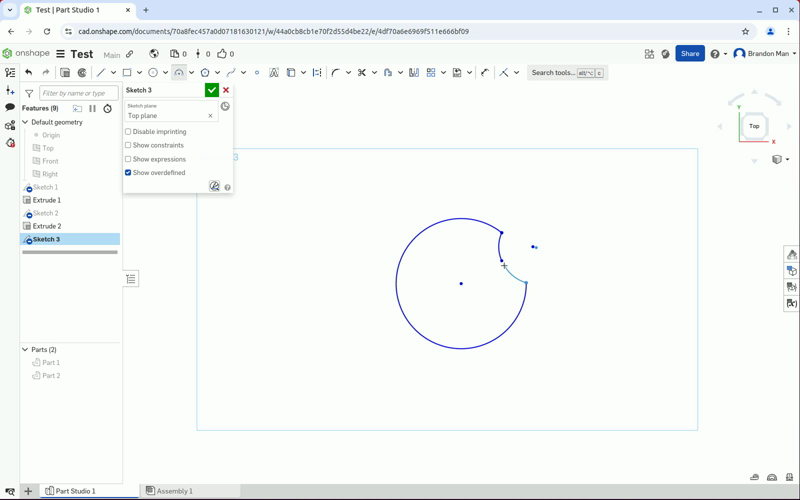
mouse_move(513, 276)
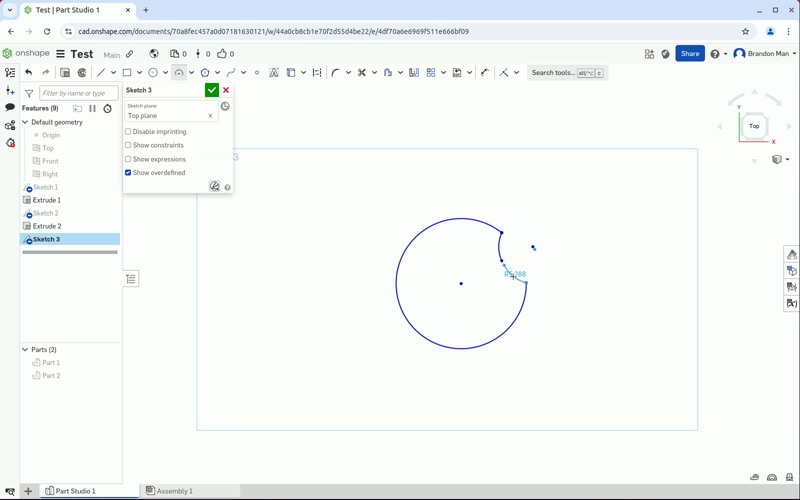
click(513, 276)
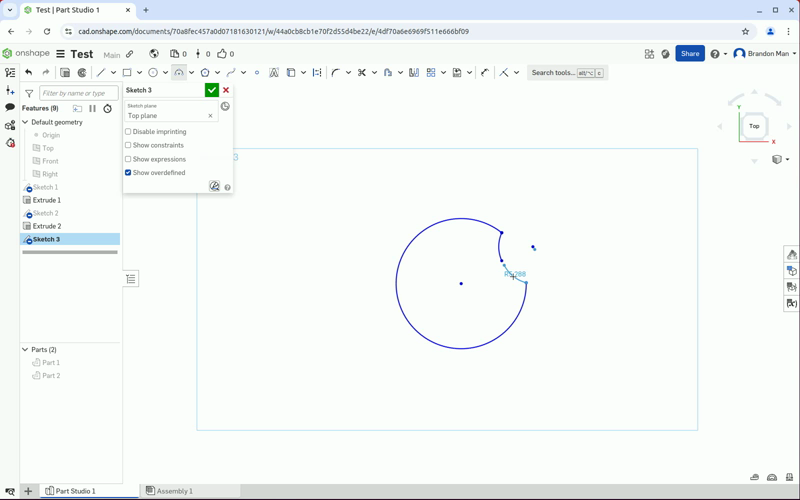
key_up(shift)
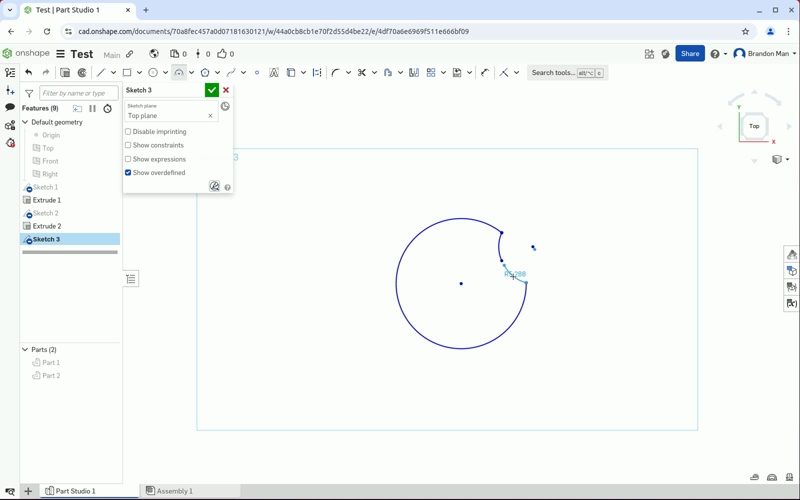
mouse_move(504, 265)
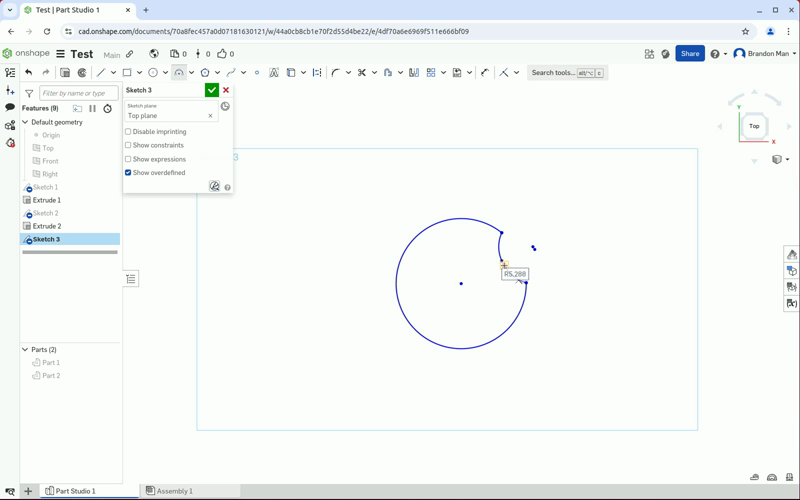
click(504, 265)
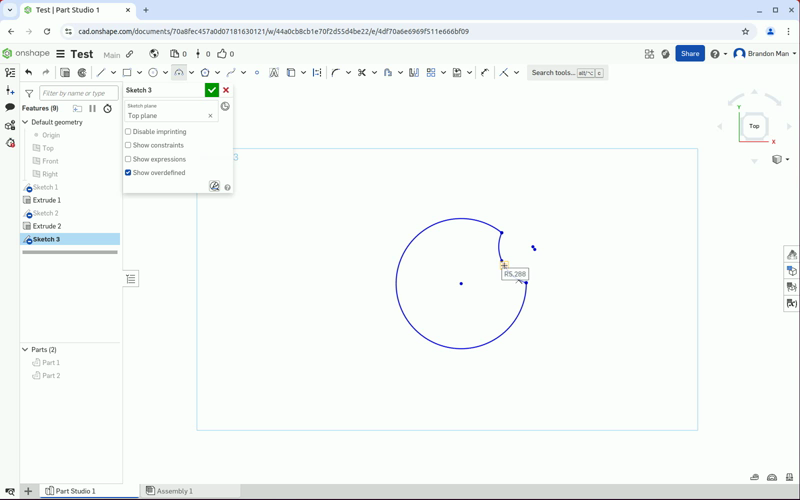
mouse_move(501, 260)
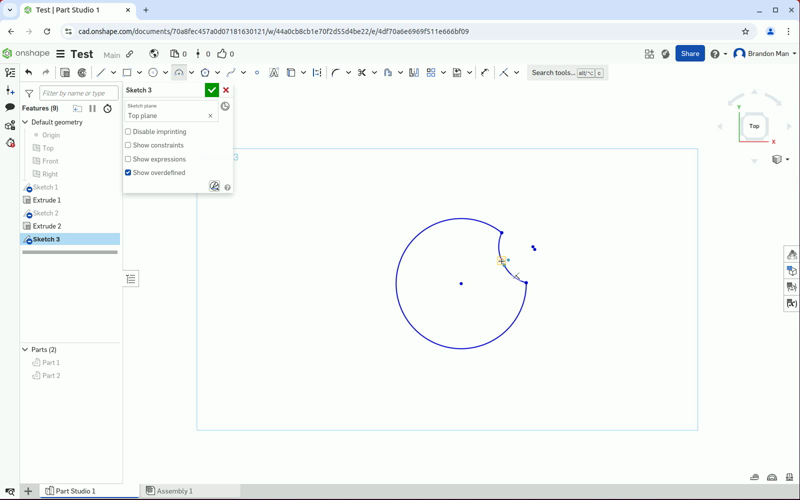
scroll(6)
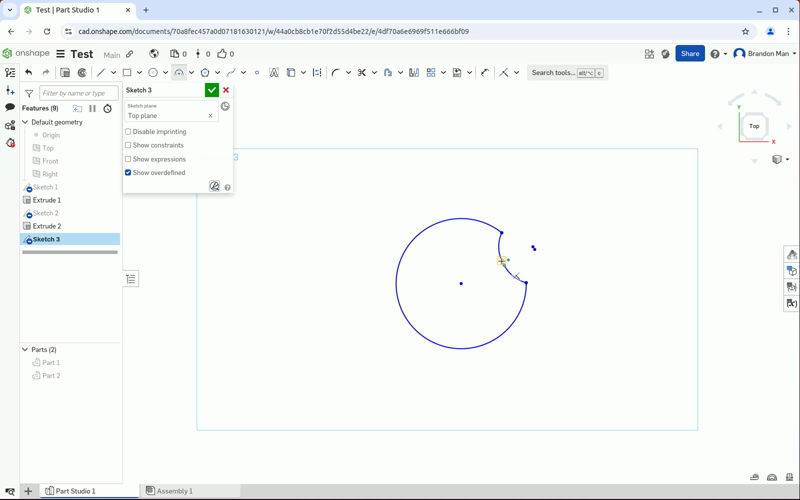
scroll(6)
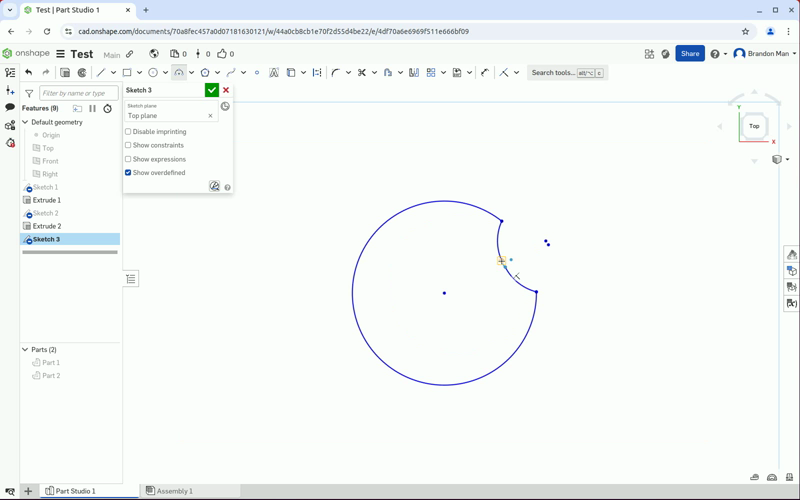
scroll(6)
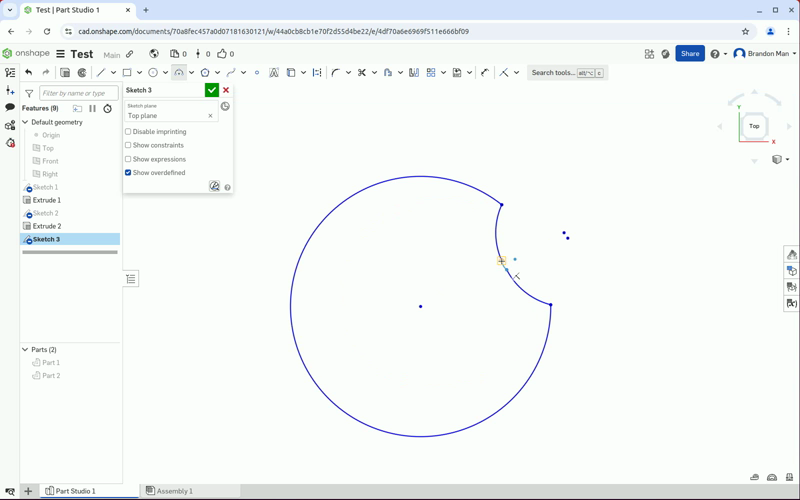
scroll(6)
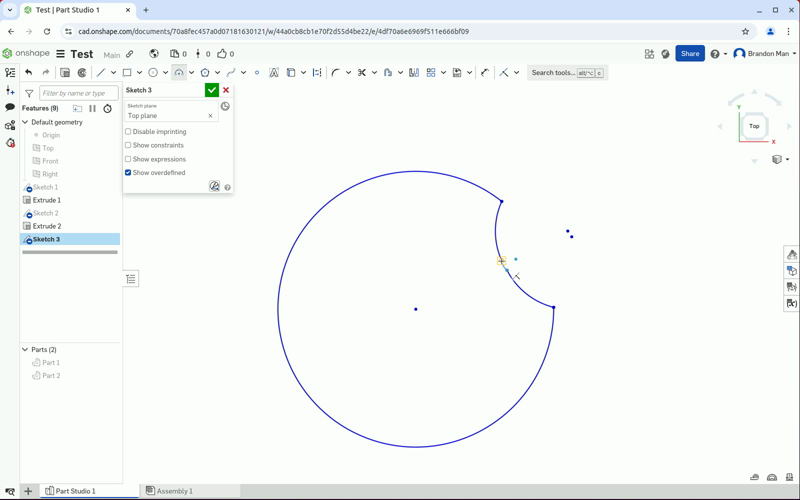
scroll(6)
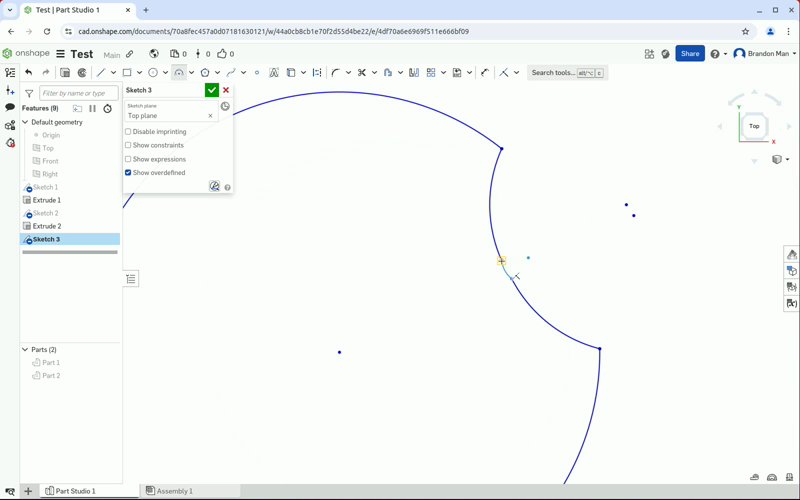
scroll(6)
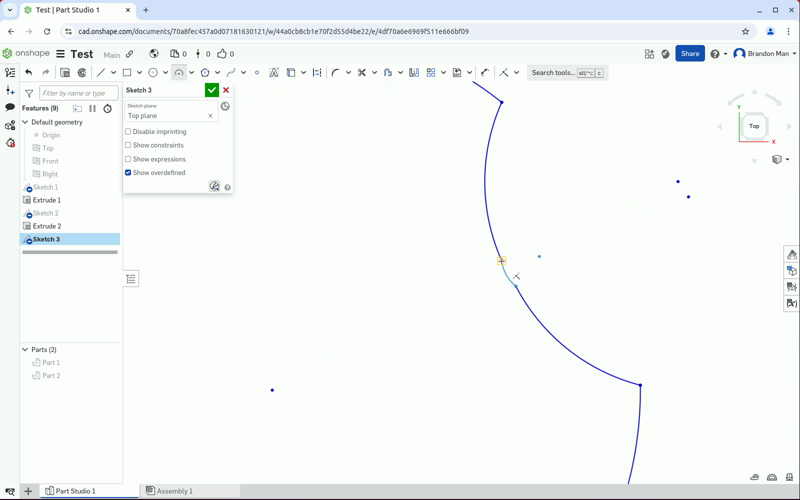
scroll(6)
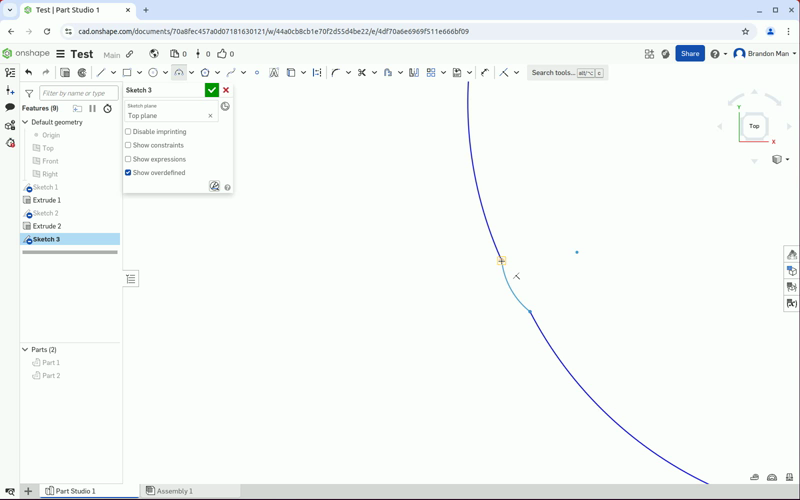
click(501, 260)
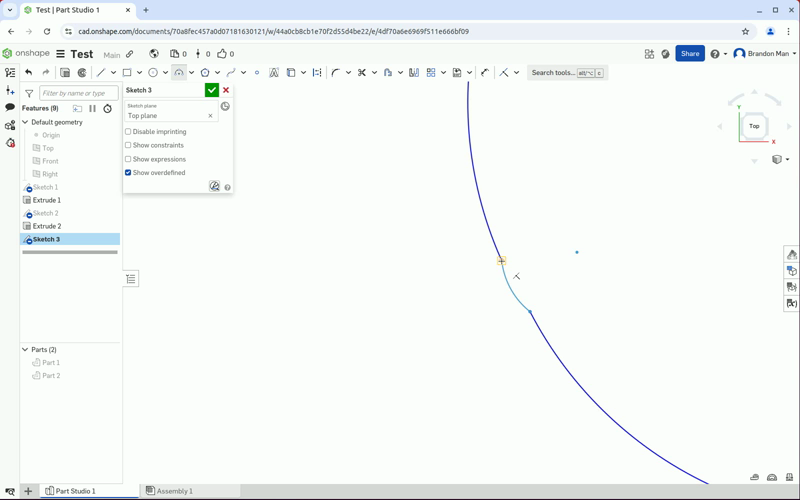
scroll(-6)
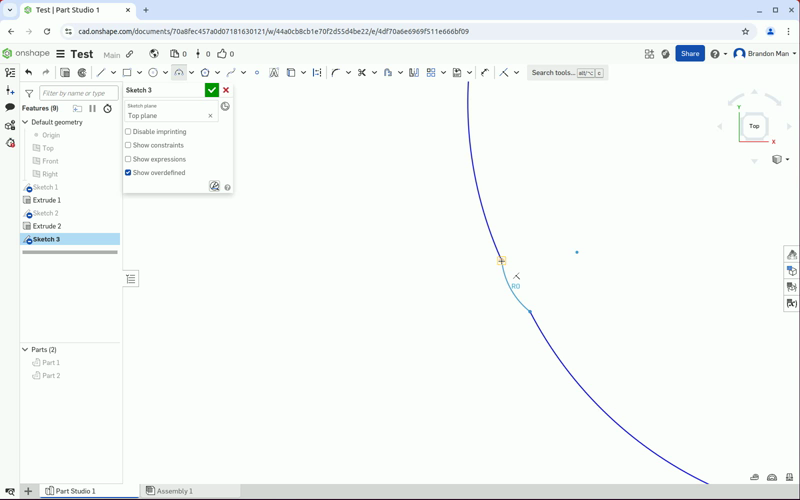
scroll(-6)
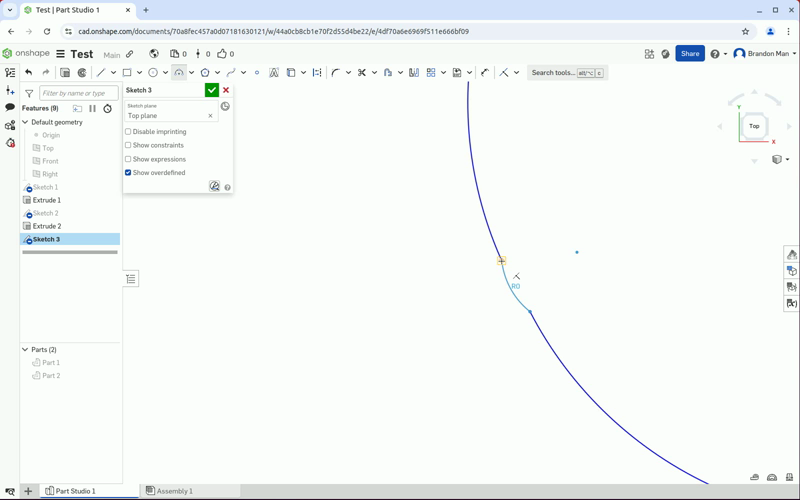
scroll(-6)
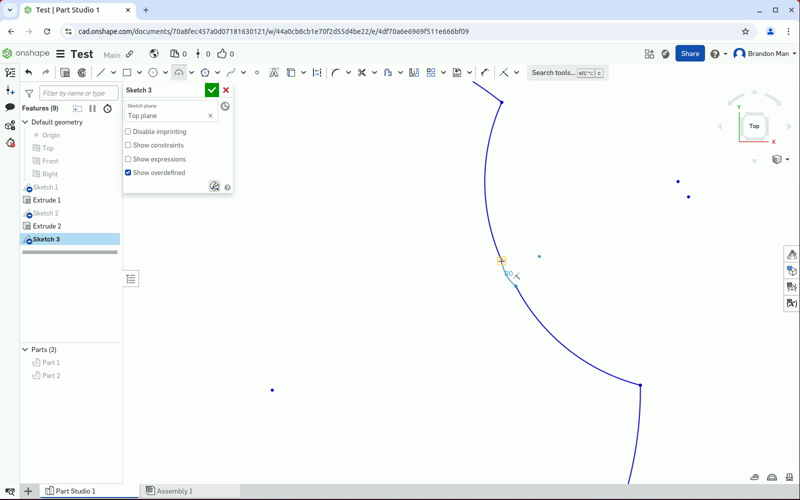
scroll(-6)
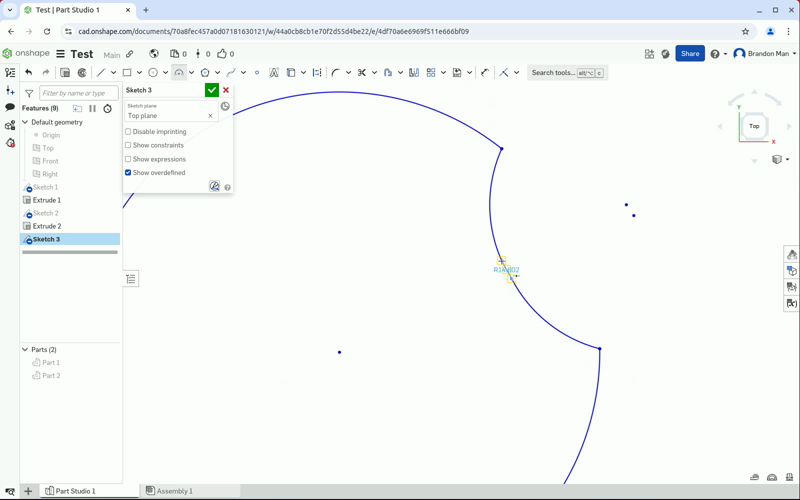
scroll(-6)
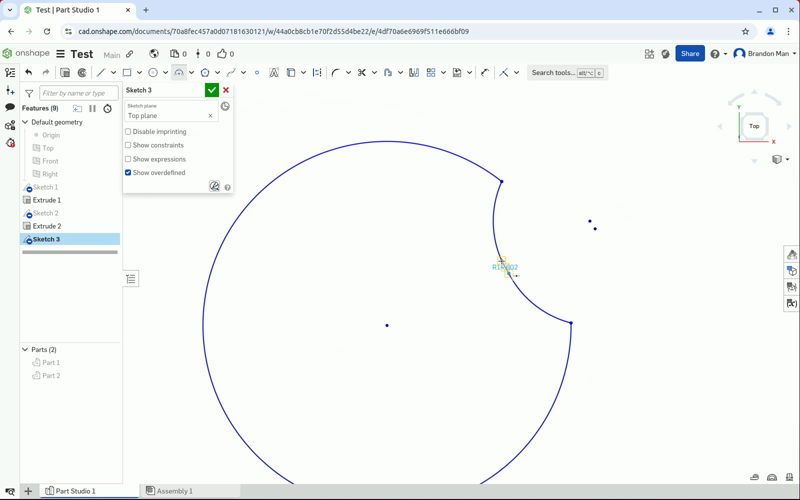
scroll(-6)
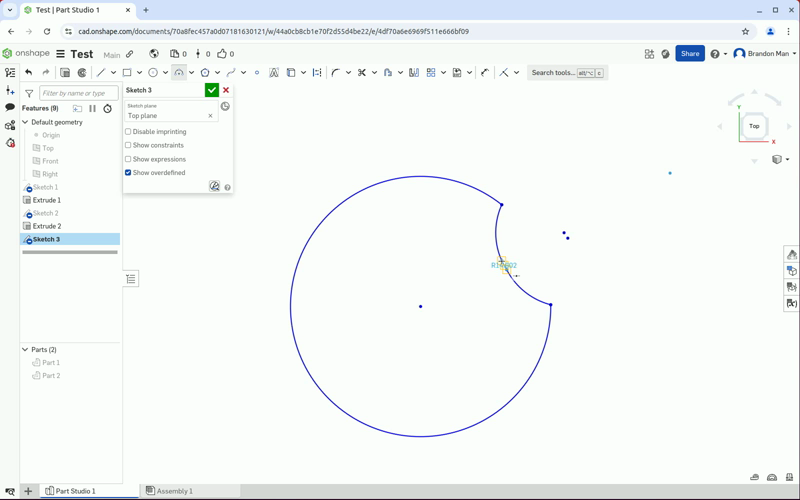
scroll(-6)
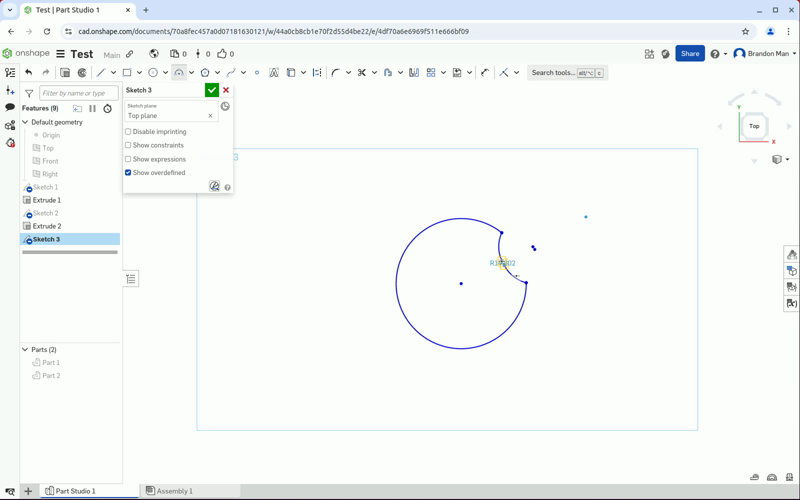
key_down(shift)
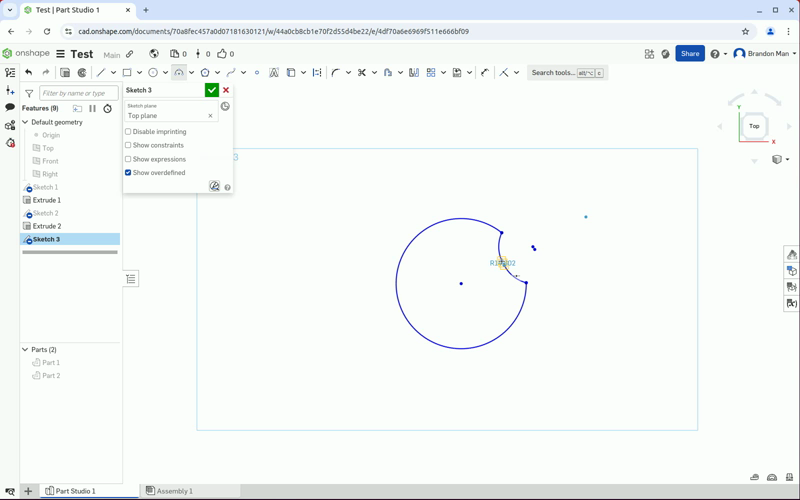
mouse_move(412, 308)
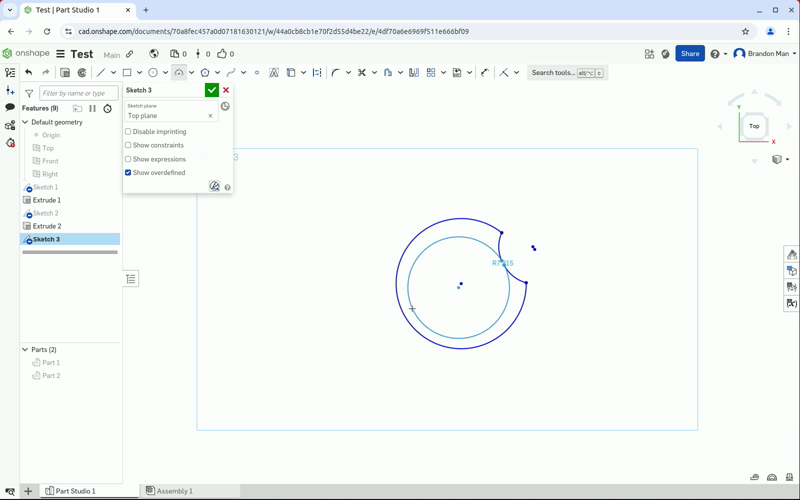
scroll(6)
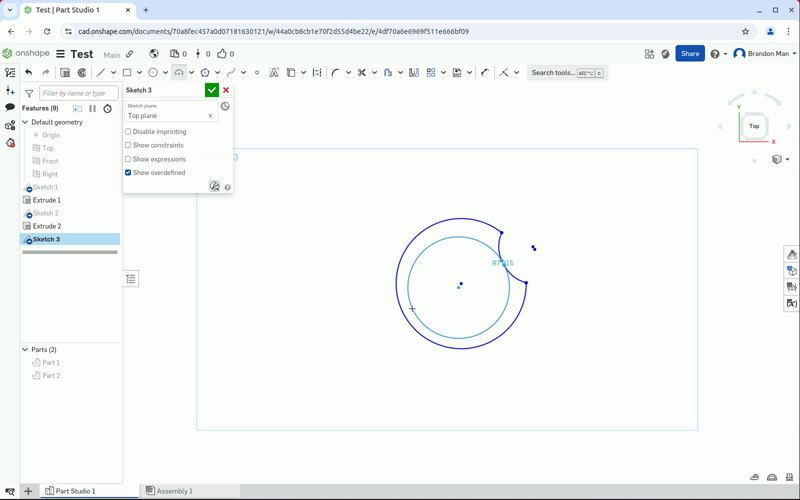
scroll(6)
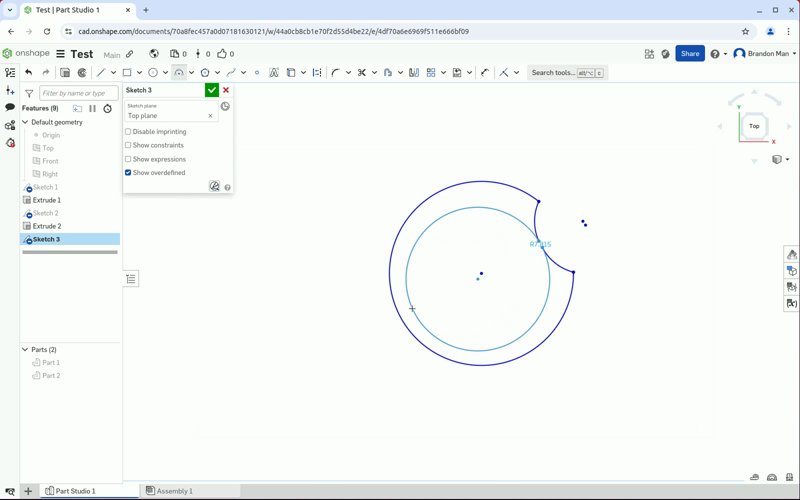
scroll(6)
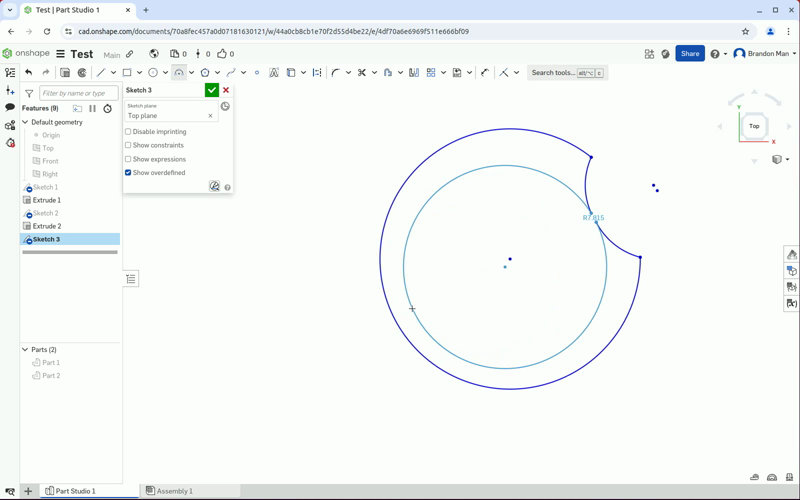
scroll(6)
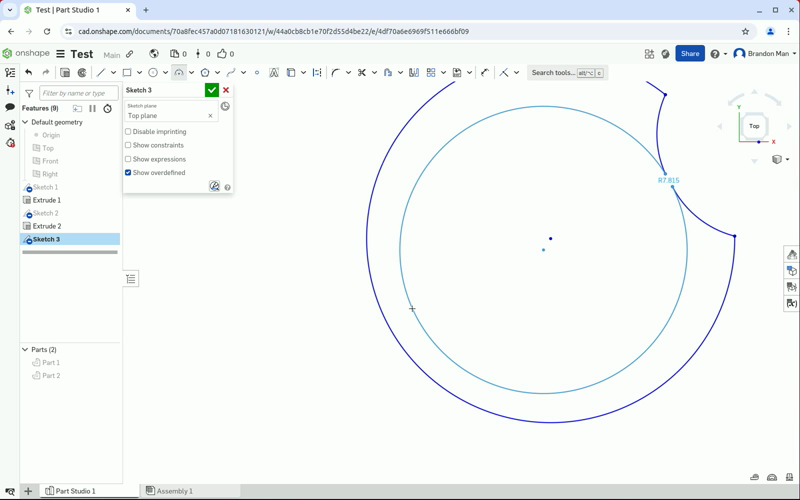
scroll(6)
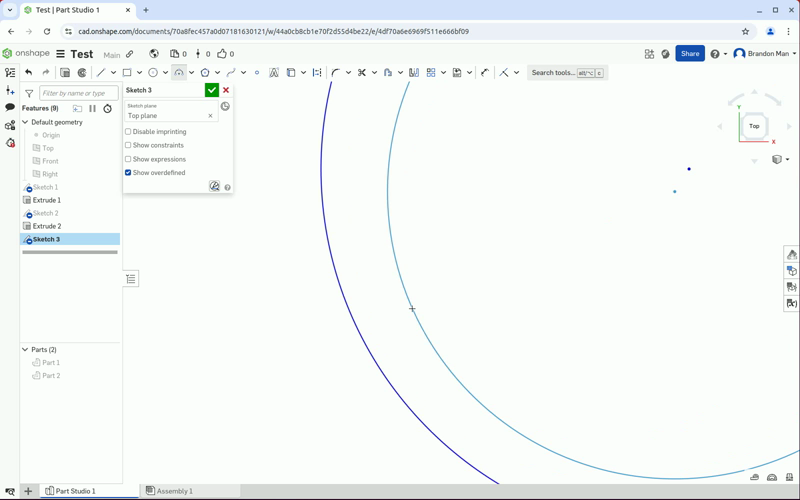
scroll(6)
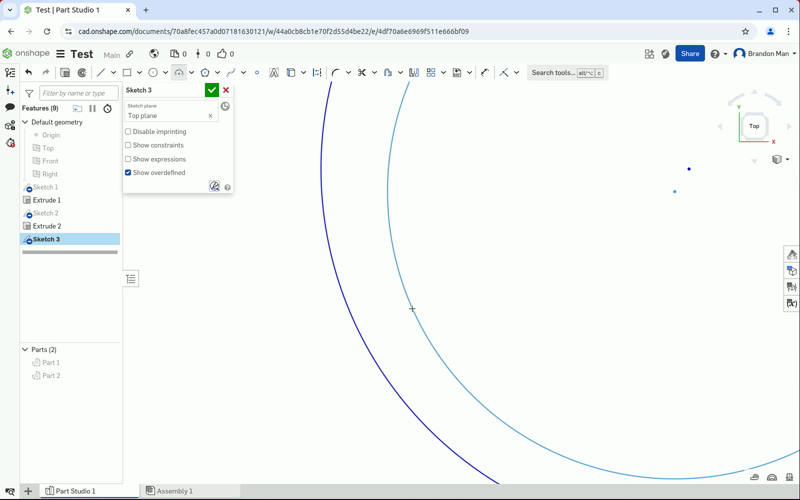
scroll(6)
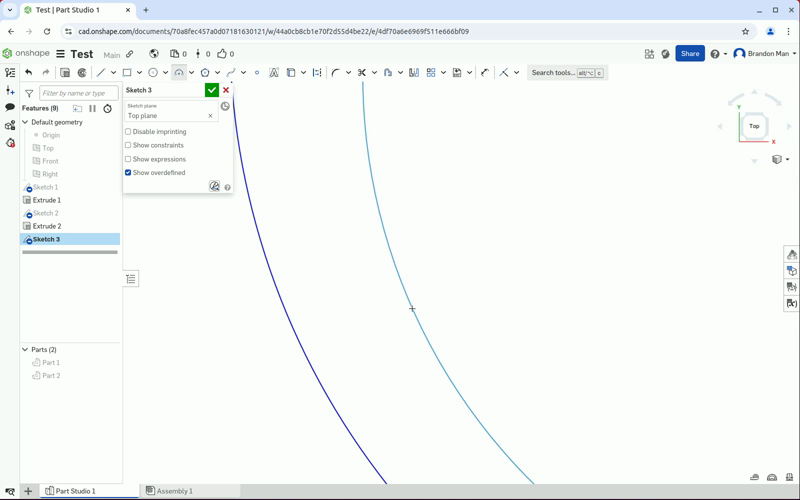
click(412, 308)
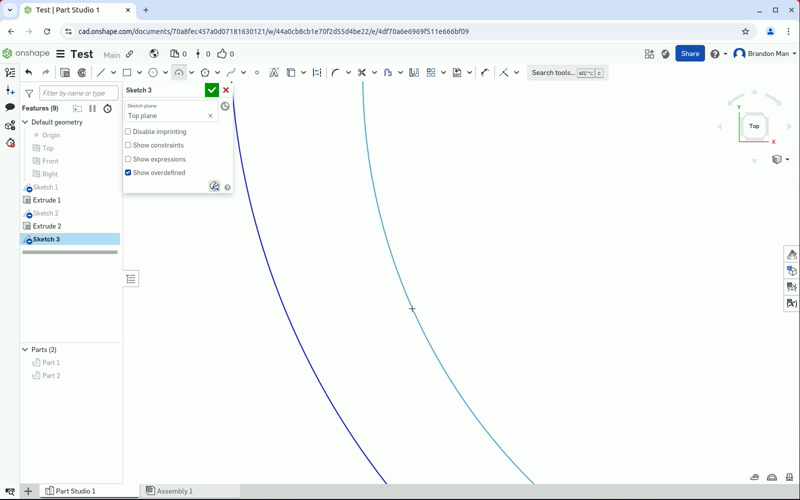
scroll(-6)
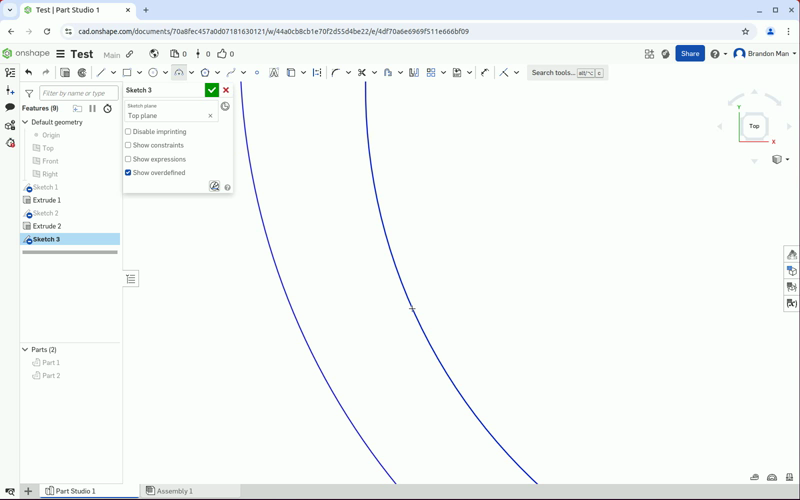
scroll(-6)
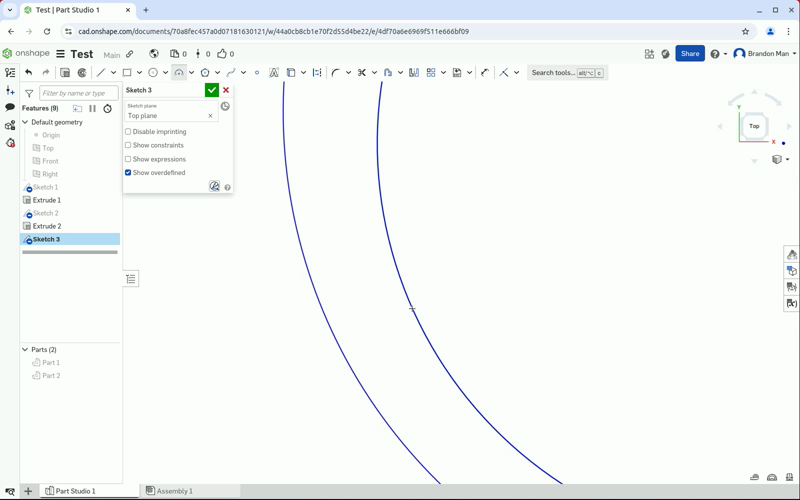
scroll(-6)
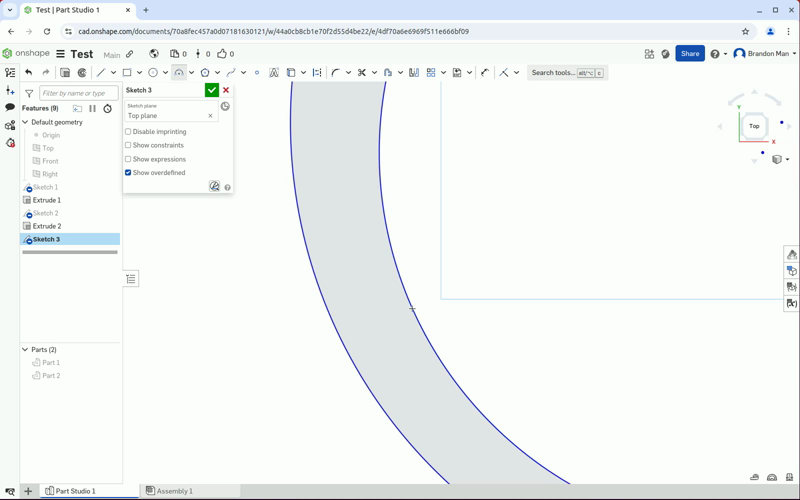
scroll(-6)
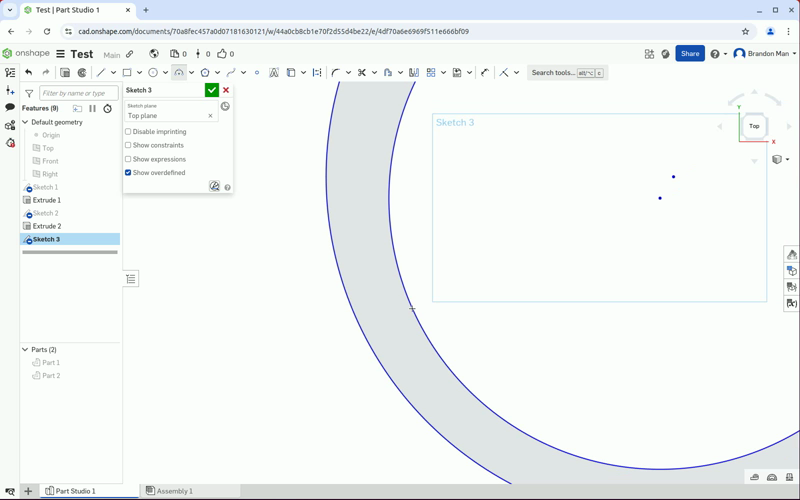
scroll(-6)
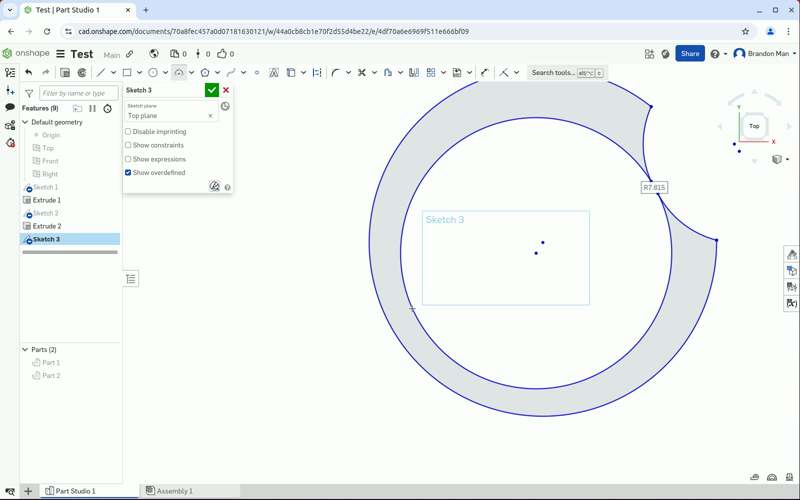
scroll(-6)
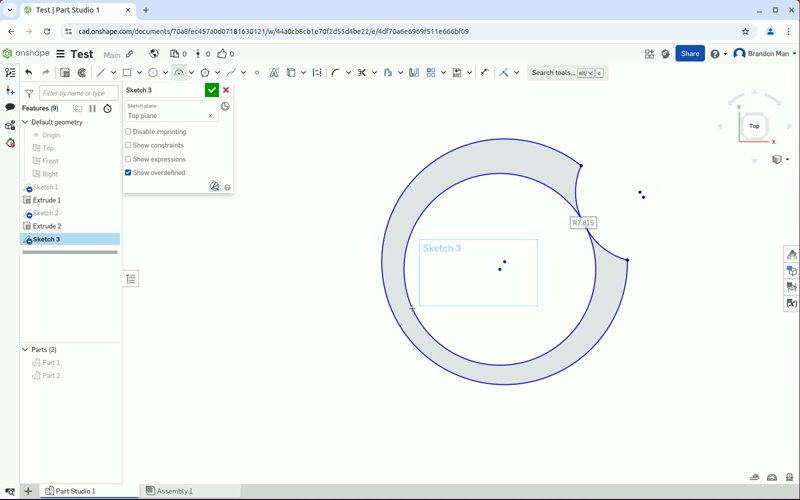
scroll(-6)
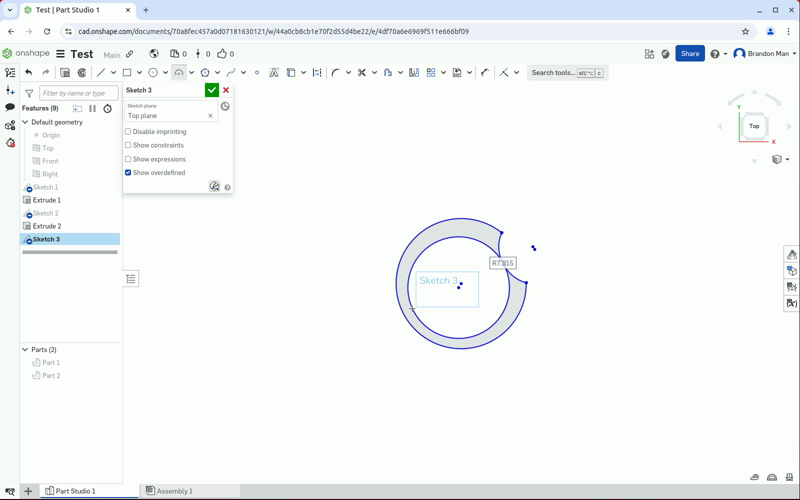
key_up(shift)
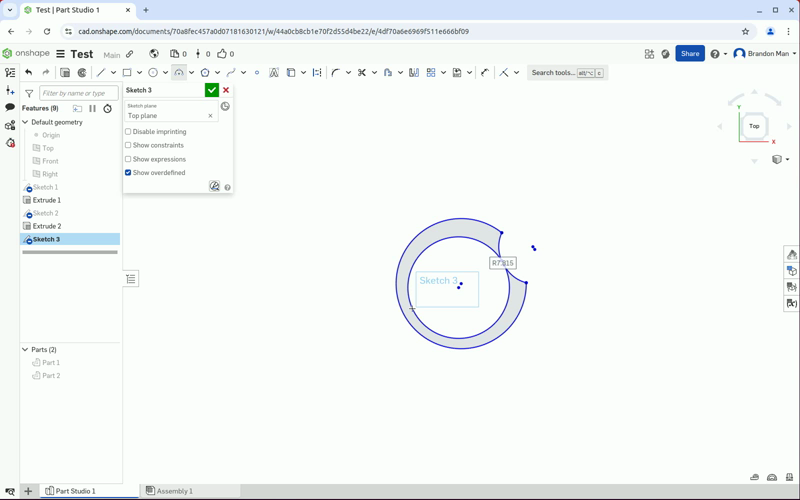
key(esc)
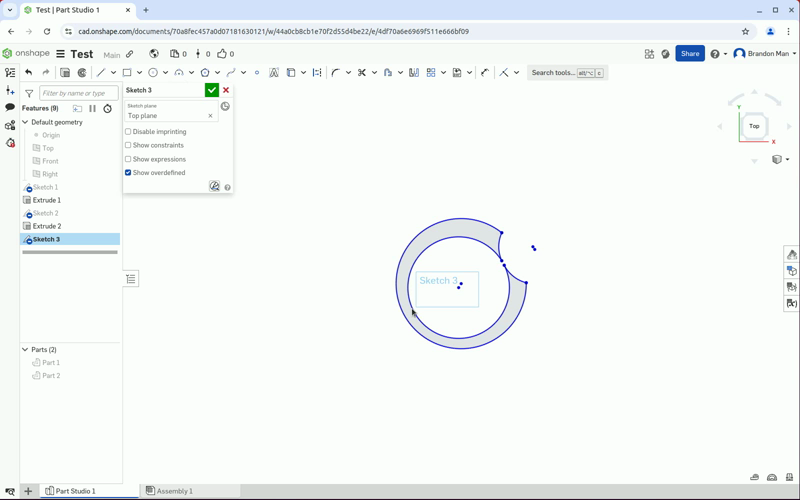
mouse_move(455, 341)
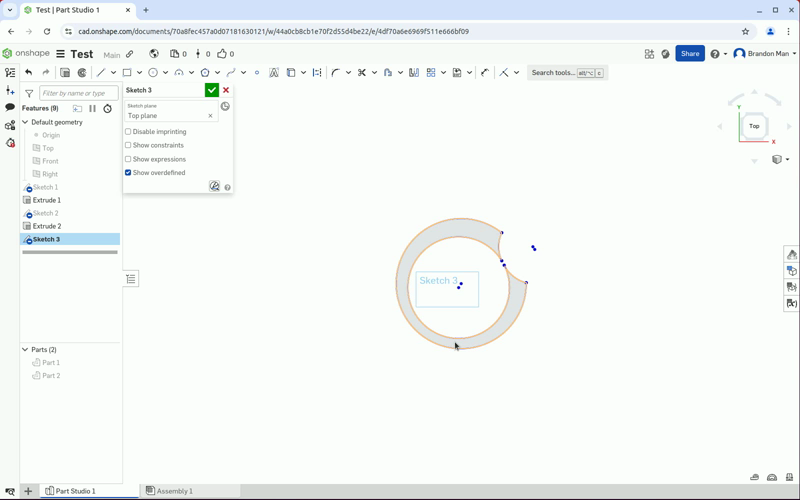
click(455, 341)
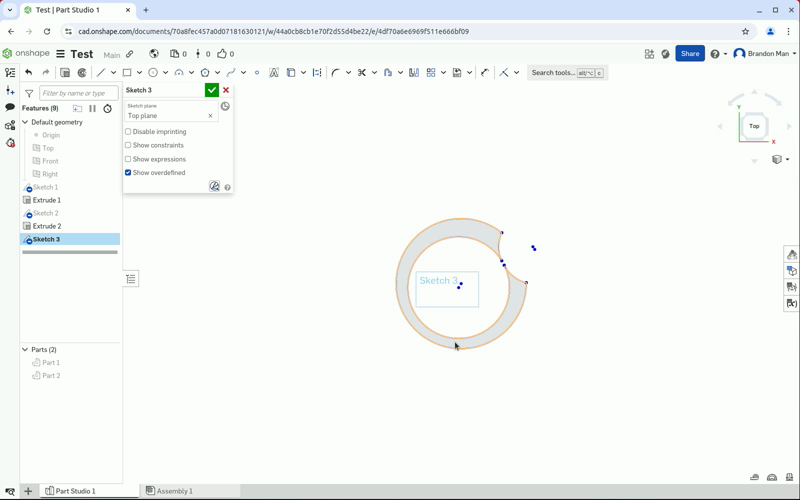
mouse_move(73, 352)
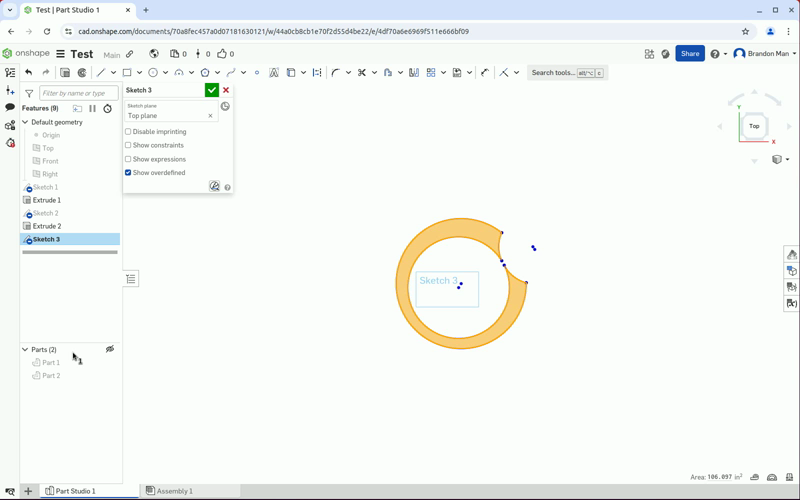
key(shift+y)
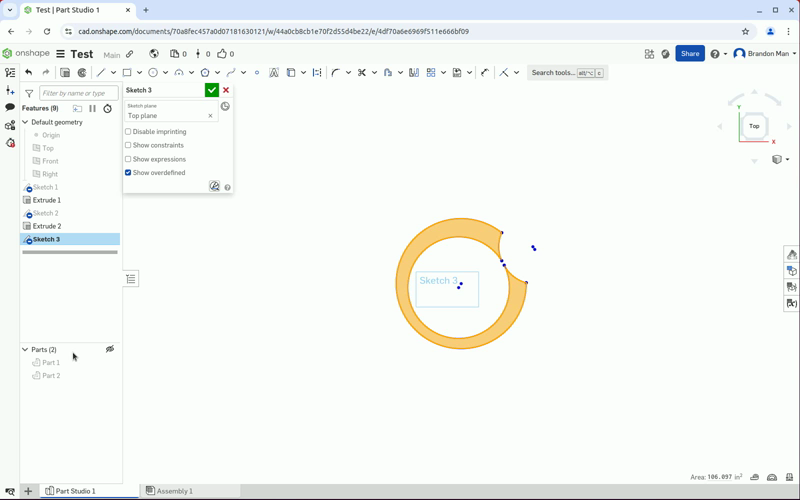
key(shift+e)
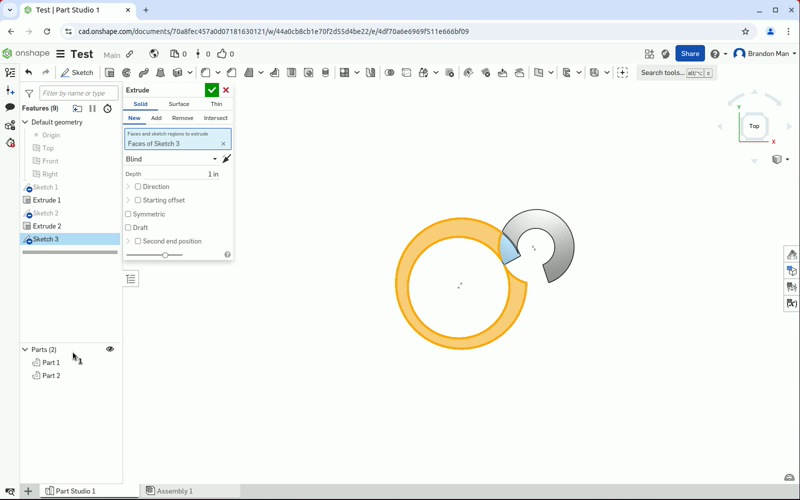
mouse_move(143, 106)
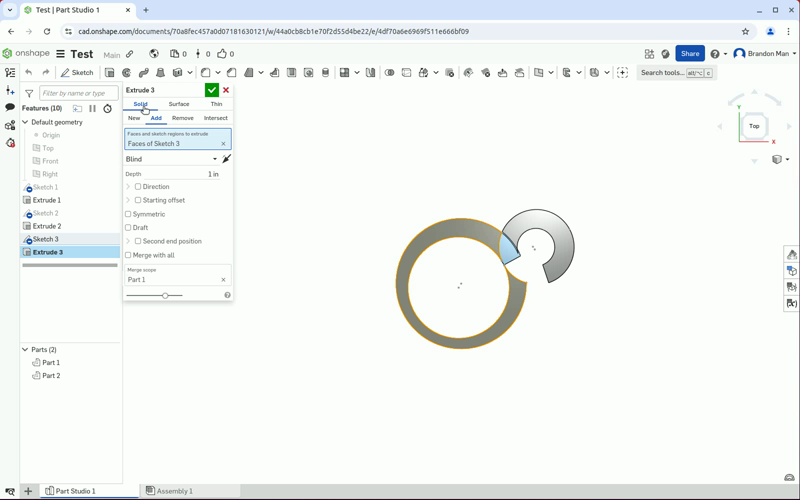
click(143, 106)
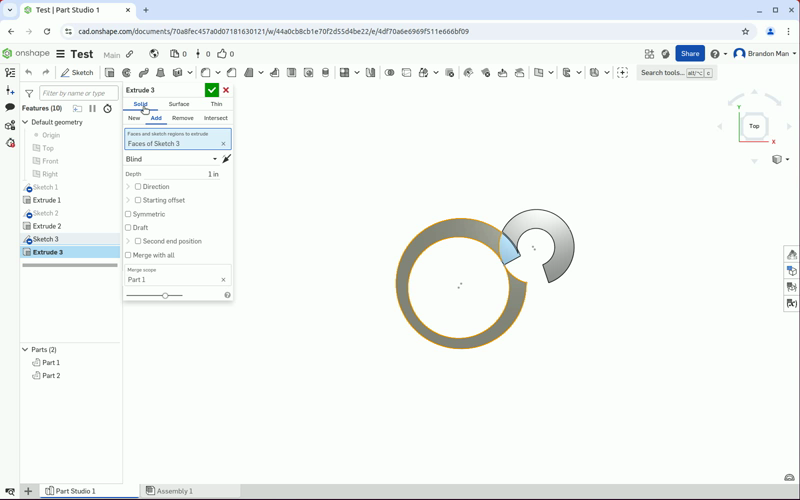
mouse_move(137, 120)
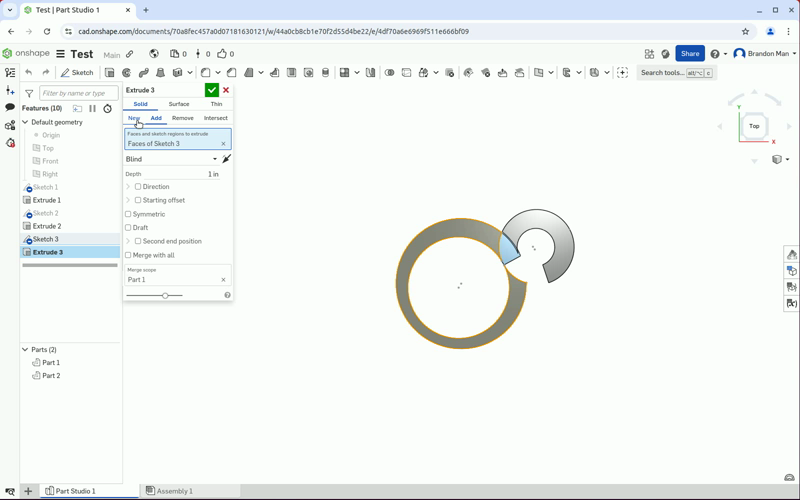
click(137, 120)
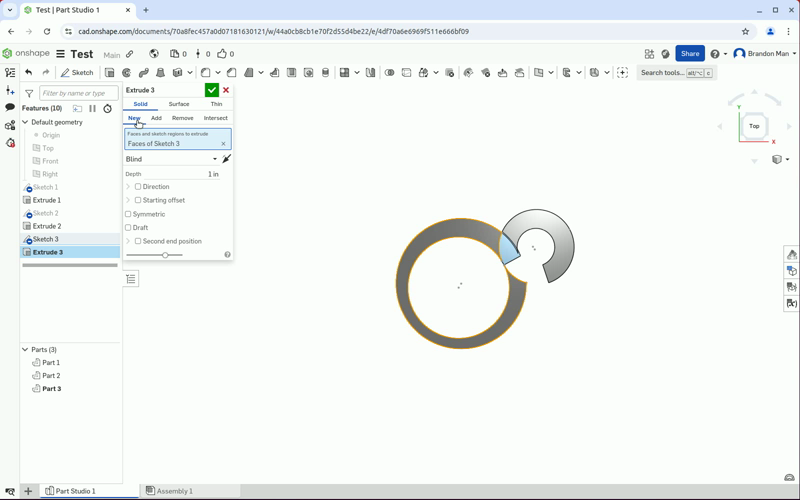
key(tab, 4)
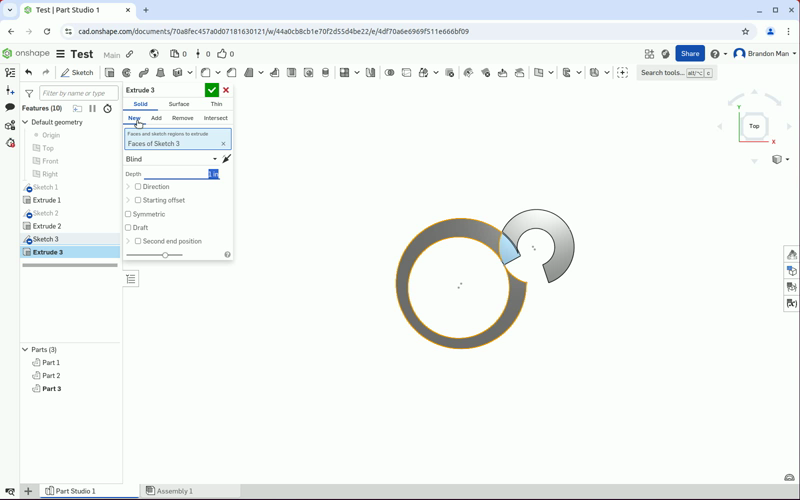
text(4.574)
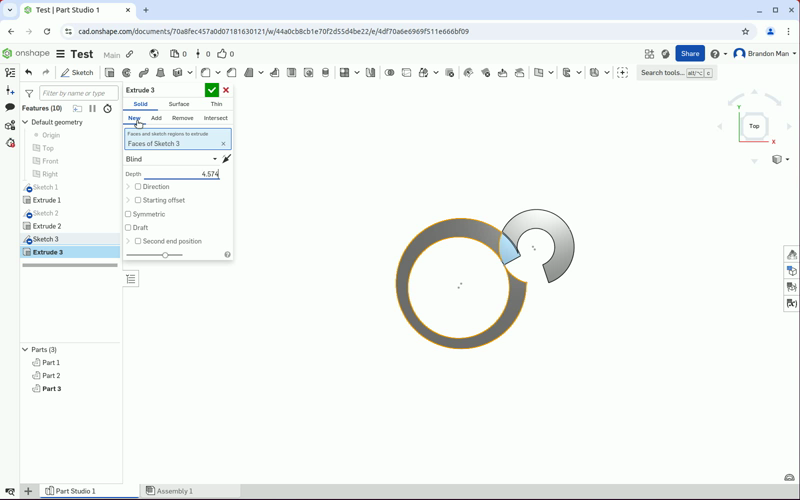
key(enter)
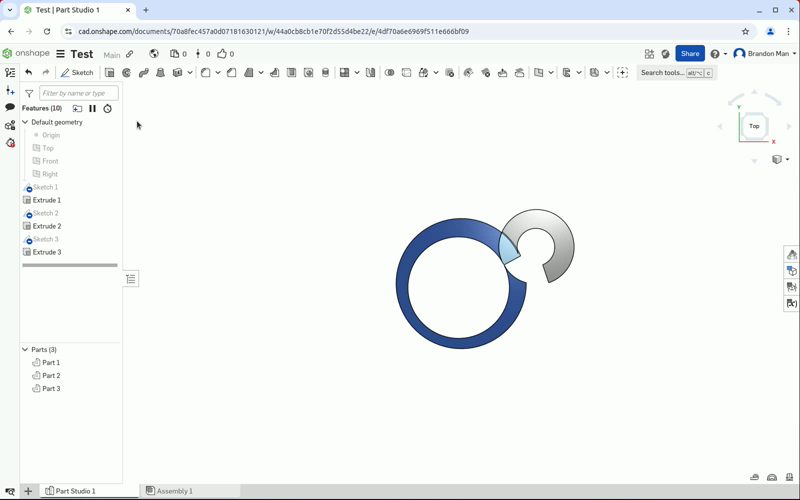
key(shift+h)
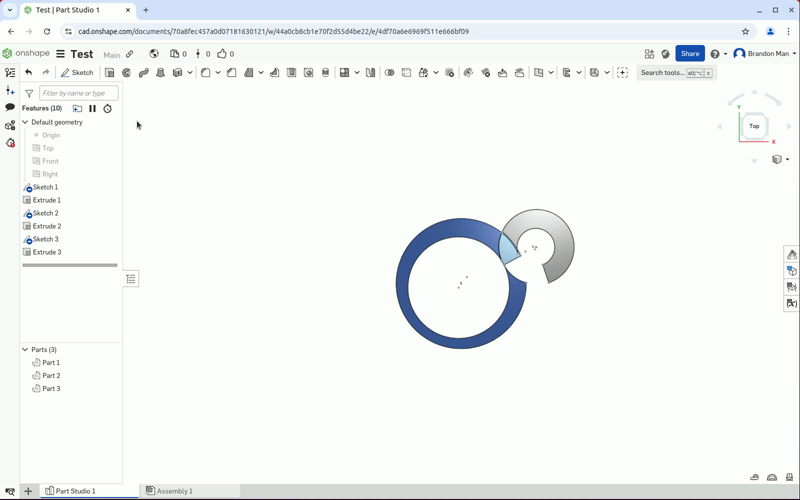
key(shift+h)
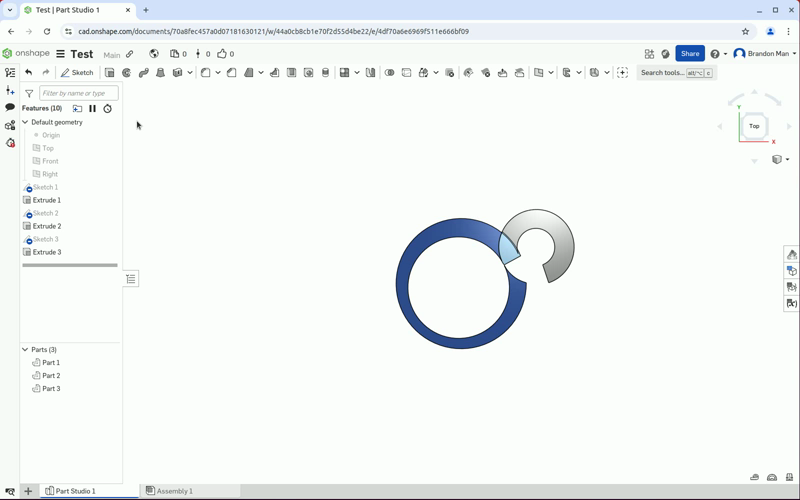
mouse_move(73, 189)
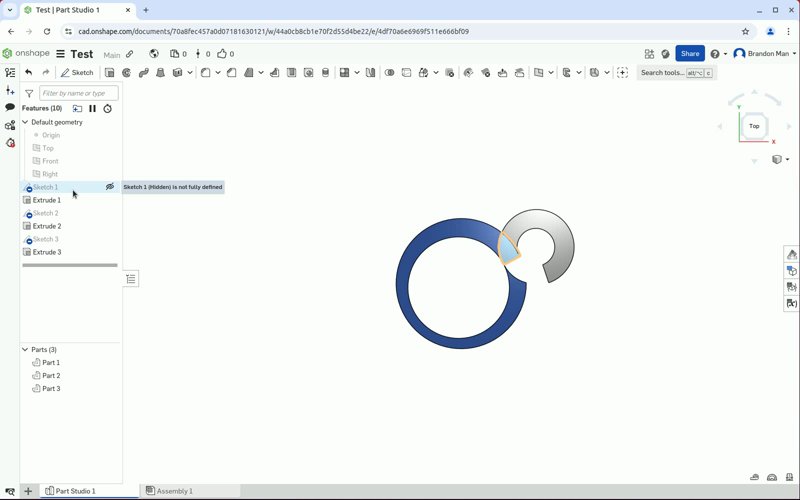
click(73, 189)
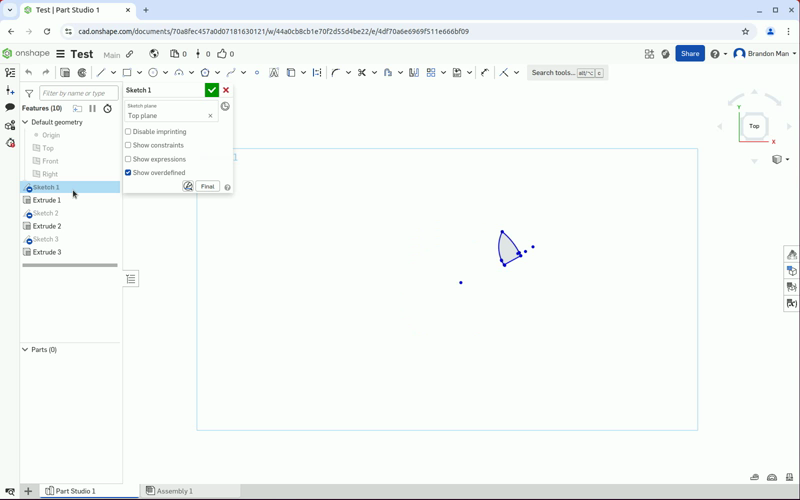
mouse_move(229, 92)
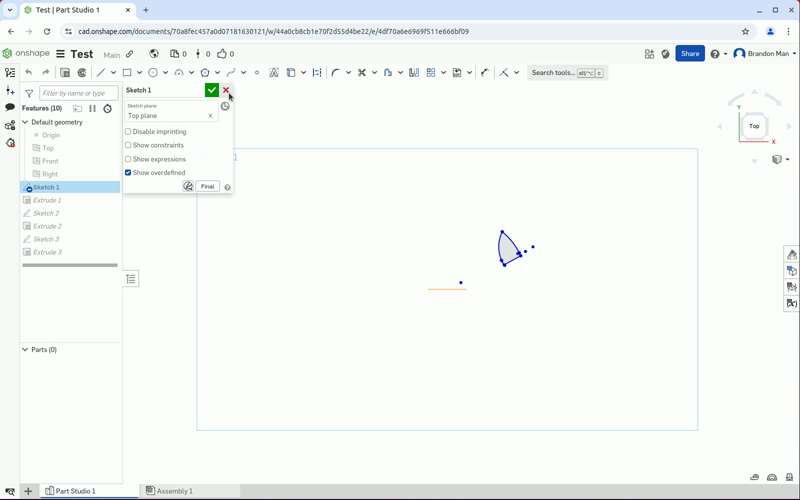
click(229, 92)
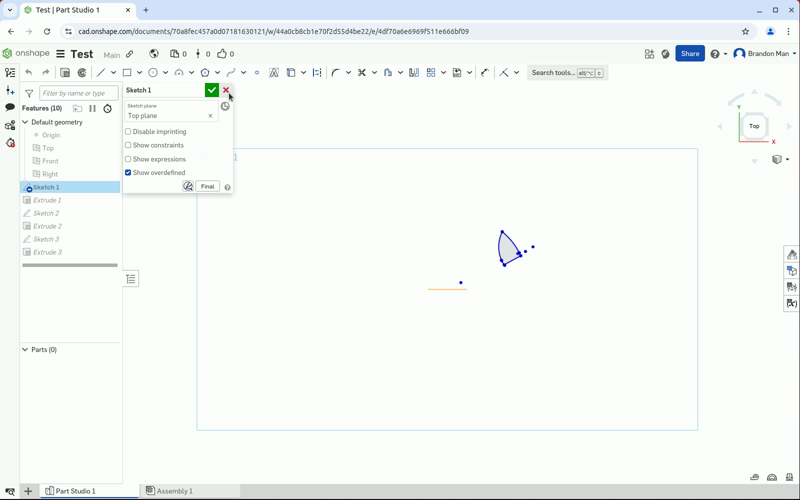
key(shift+s)
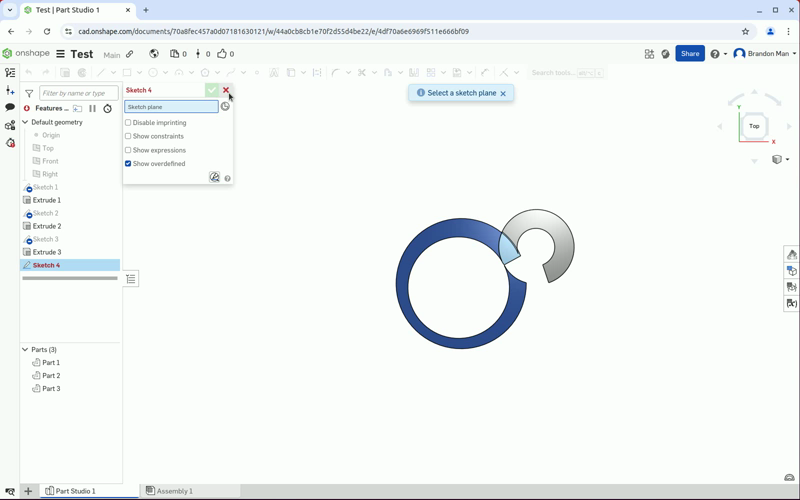
mouse_move(73, 150)
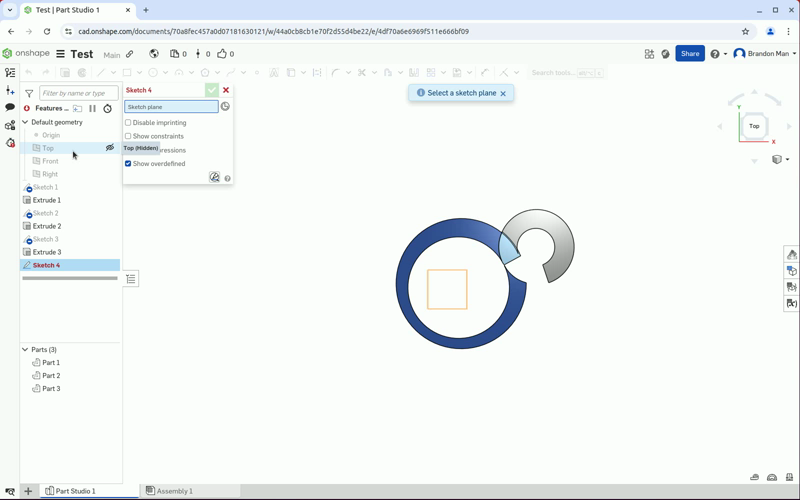
click(73, 150)
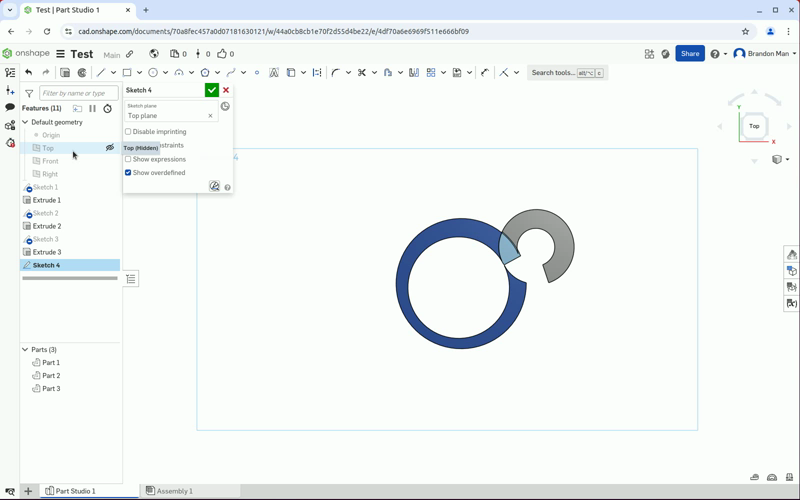
mouse_move(73, 352)
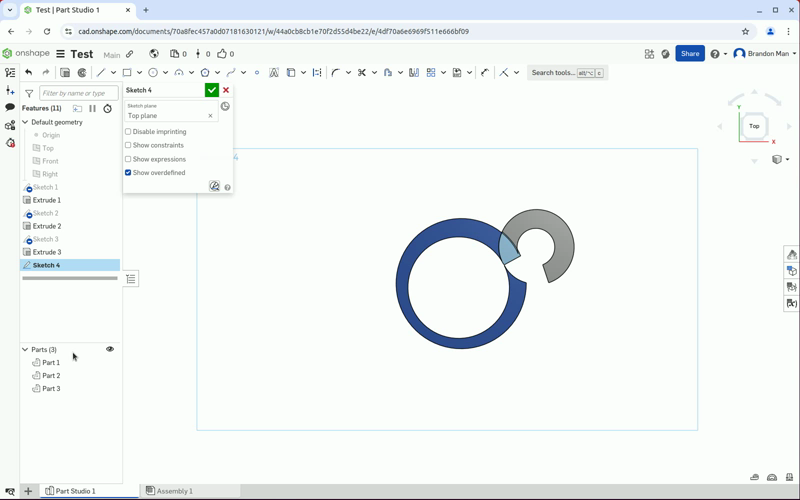
key(y)
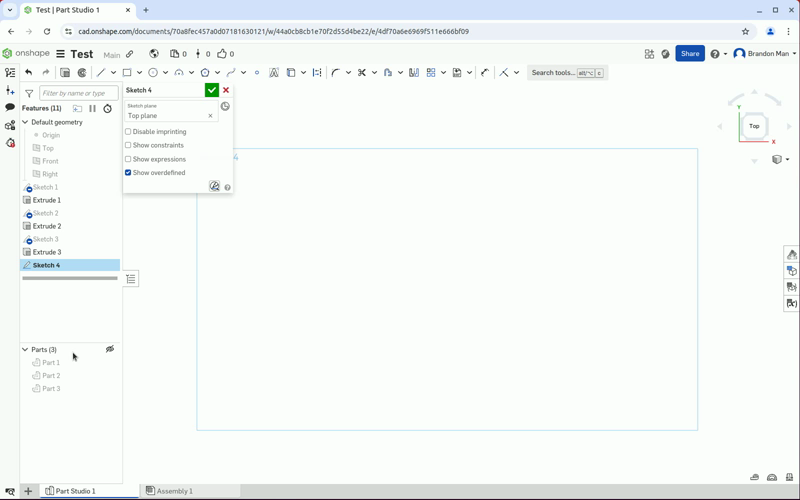
key(a)
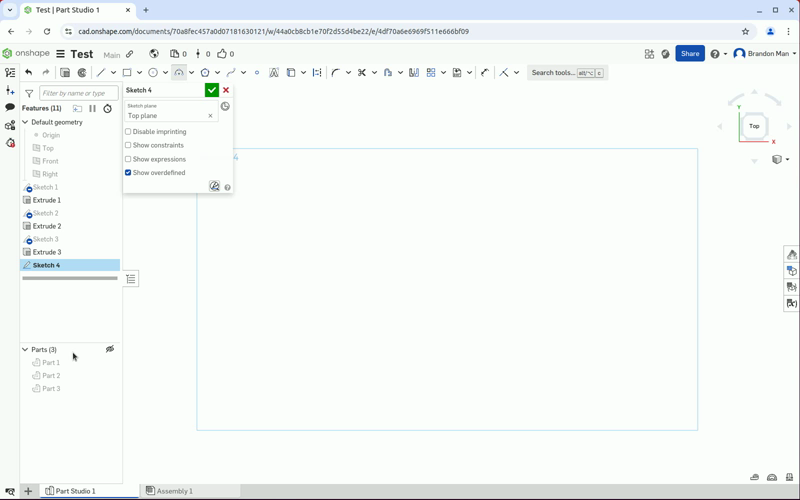
key_down(shift)
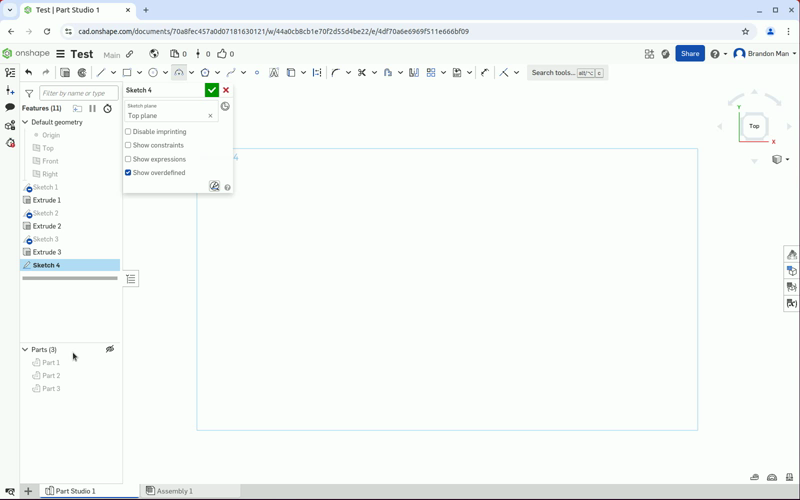
mouse_move(504, 265)
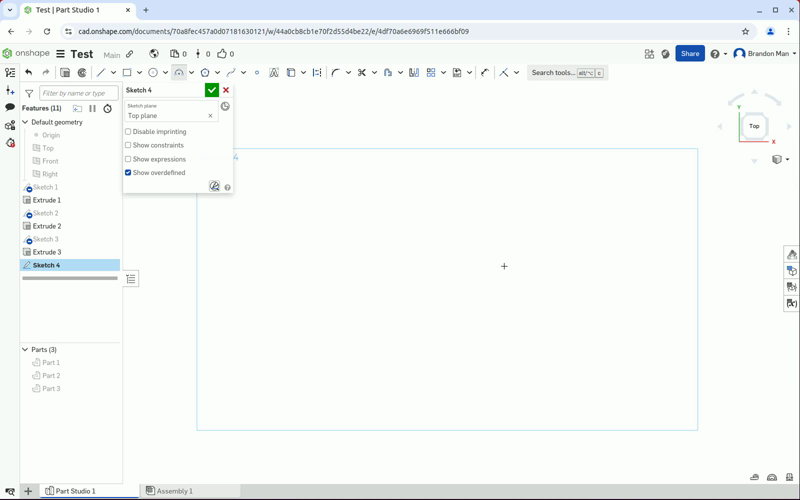
click(504, 265)
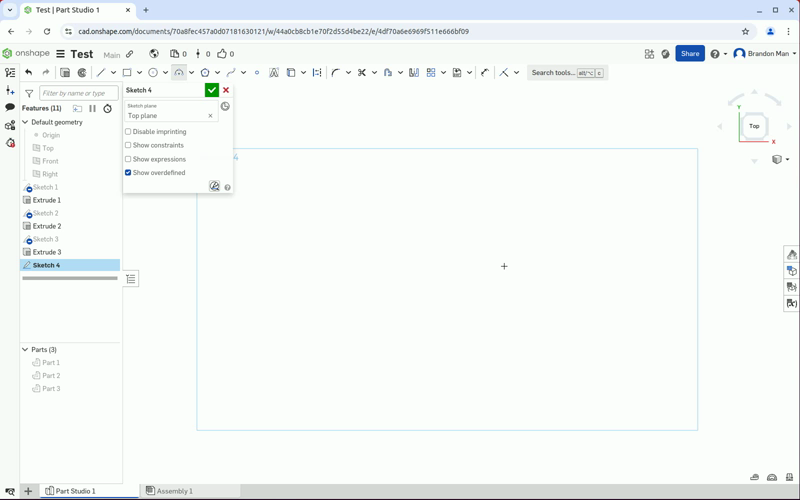
key_up(shift)
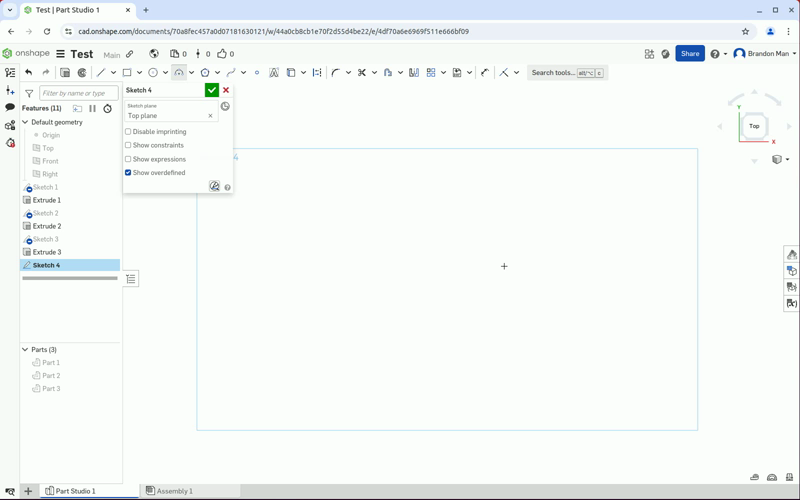
key_down(shift)
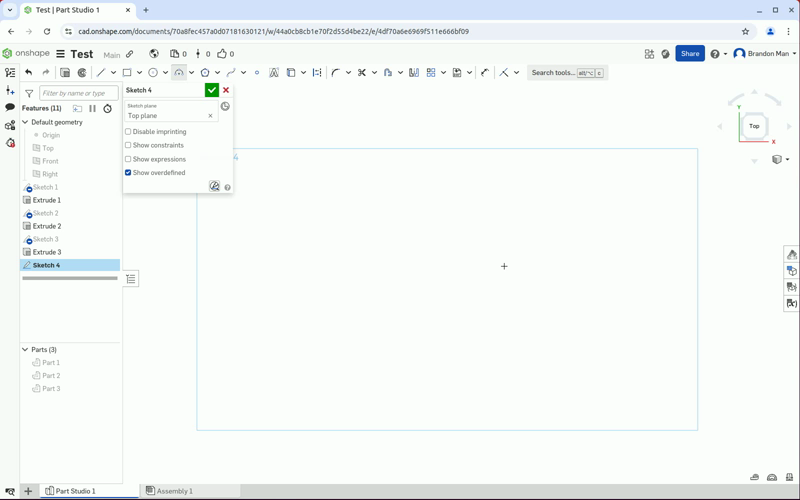
mouse_move(527, 283)
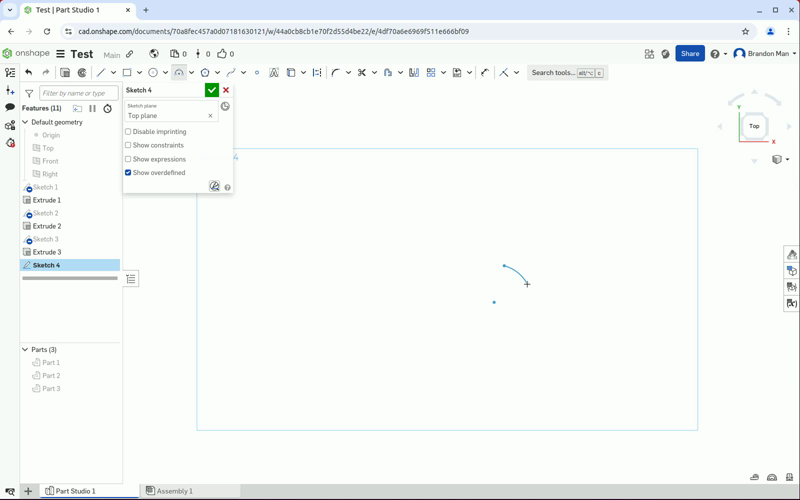
click(527, 283)
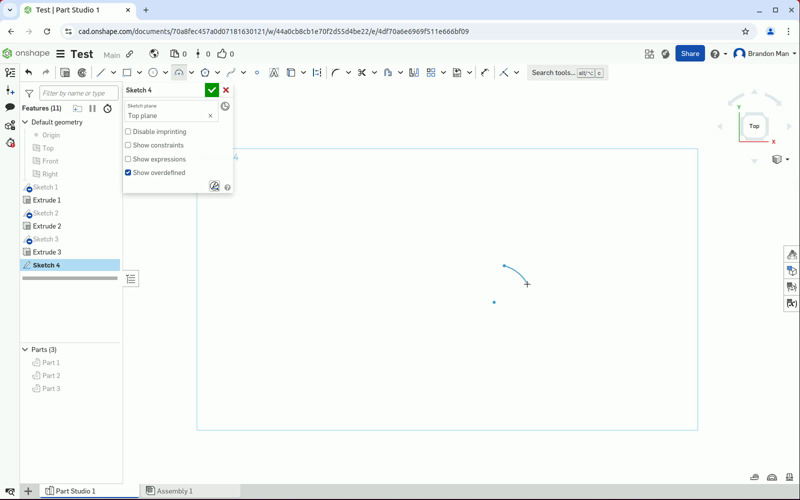
mouse_move(513, 276)
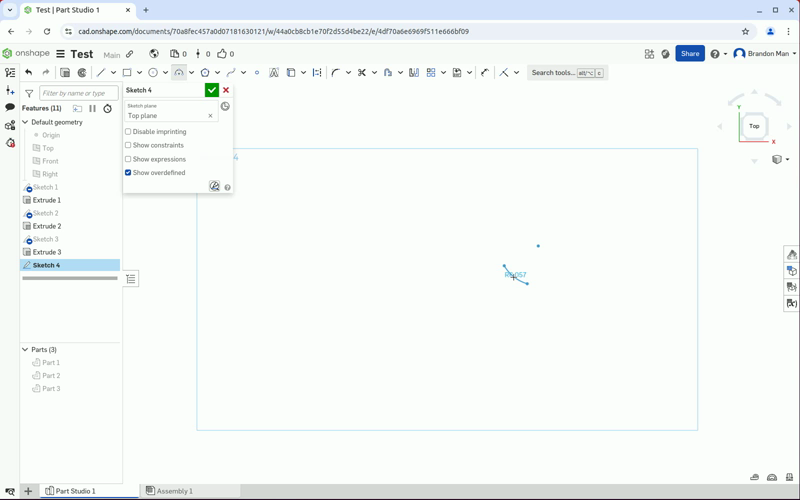
click(513, 276)
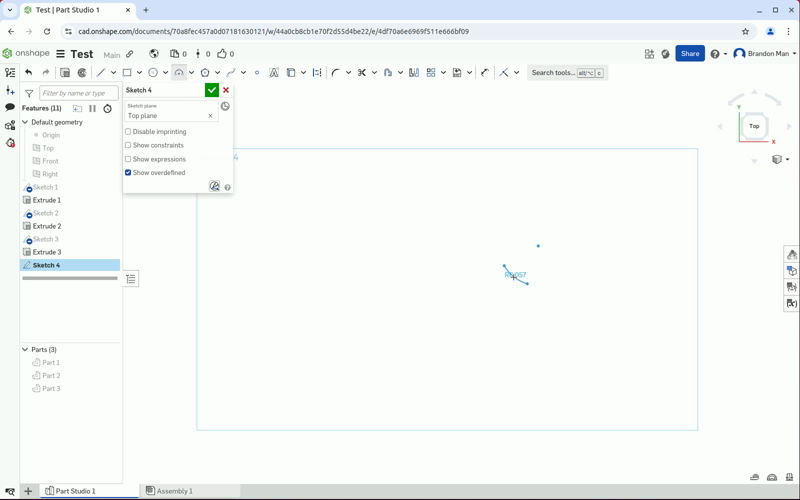
key_up(shift)
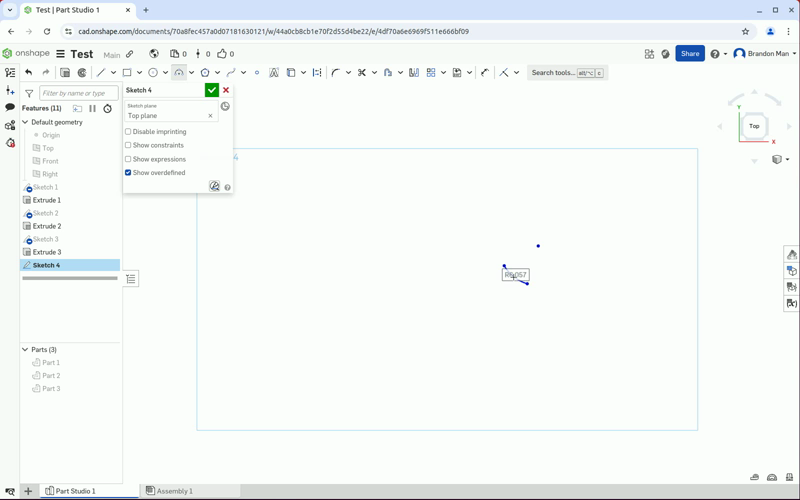
mouse_move(527, 283)
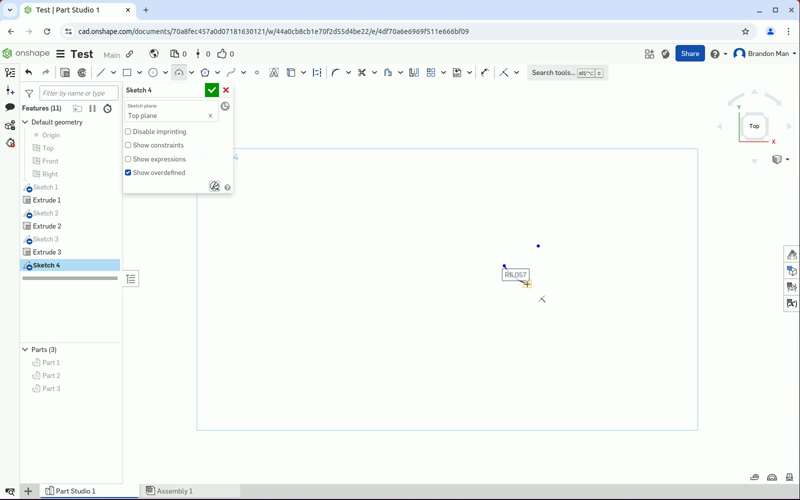
click(527, 283)
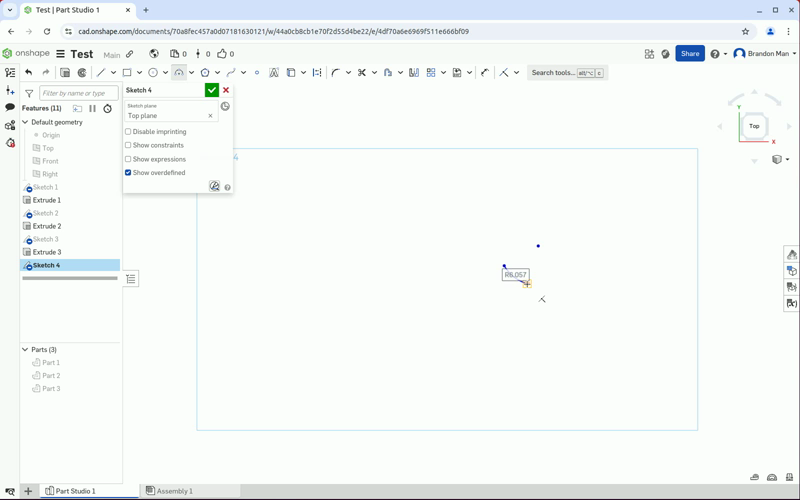
key_down(shift)
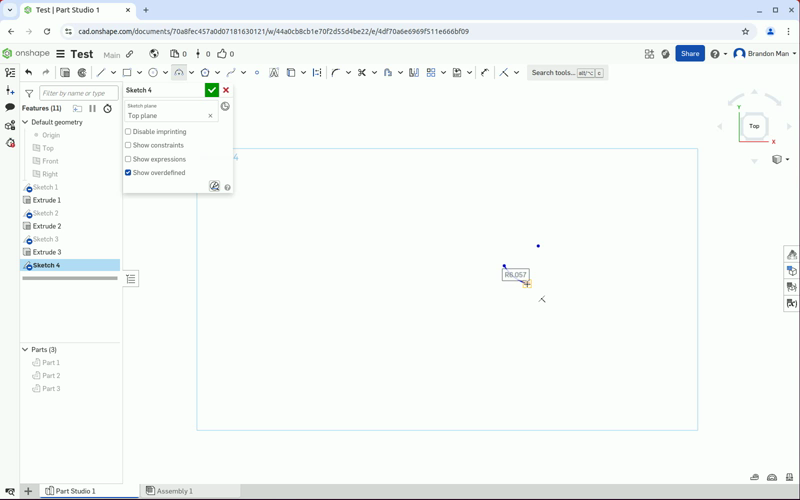
mouse_move(521, 256)
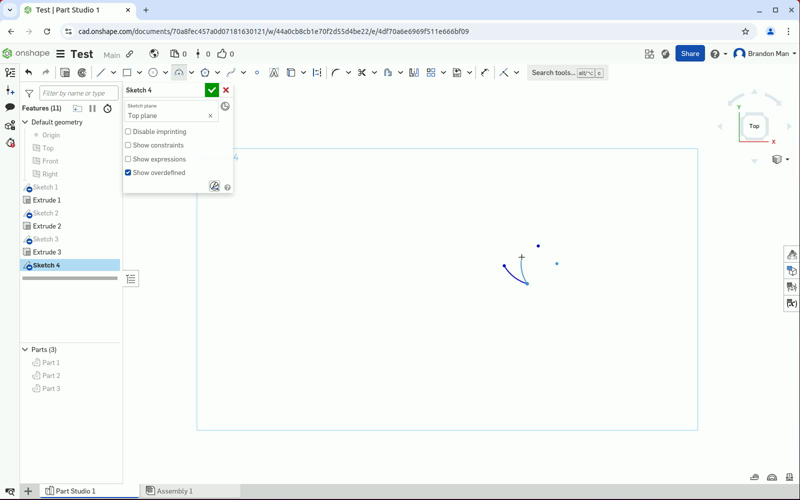
click(521, 256)
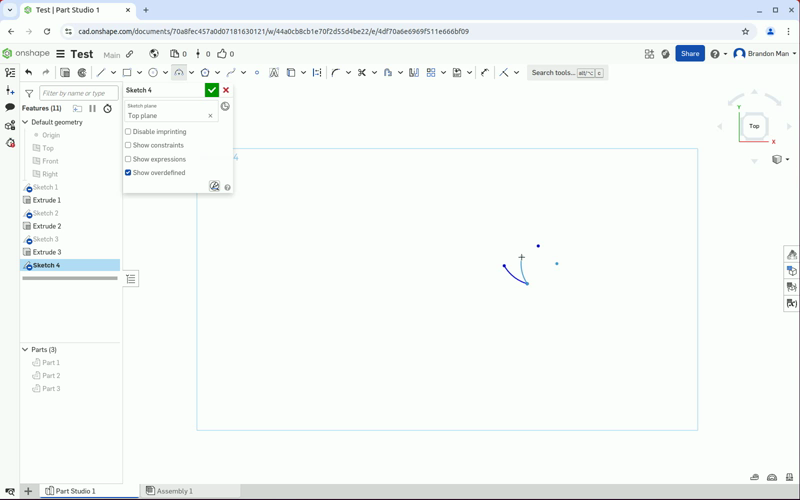
mouse_move(525, 270)
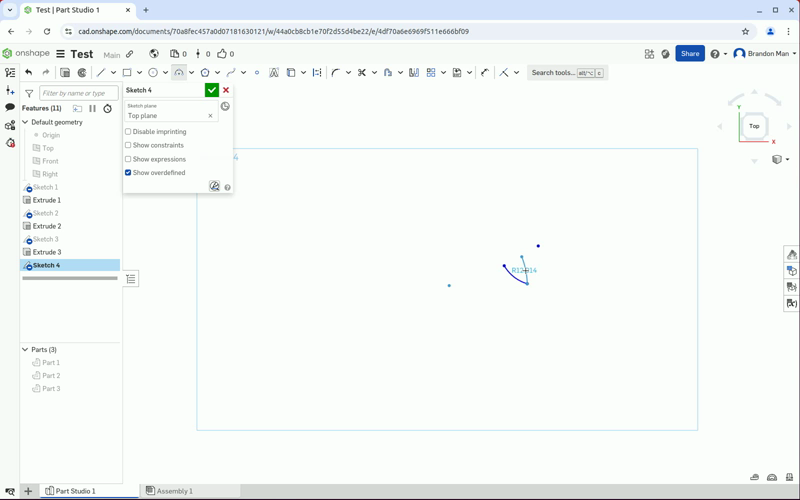
click(525, 270)
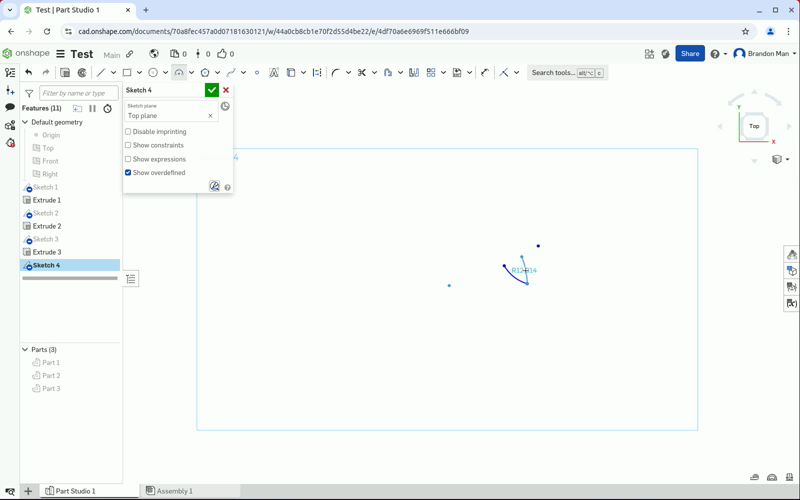
key_up(shift)
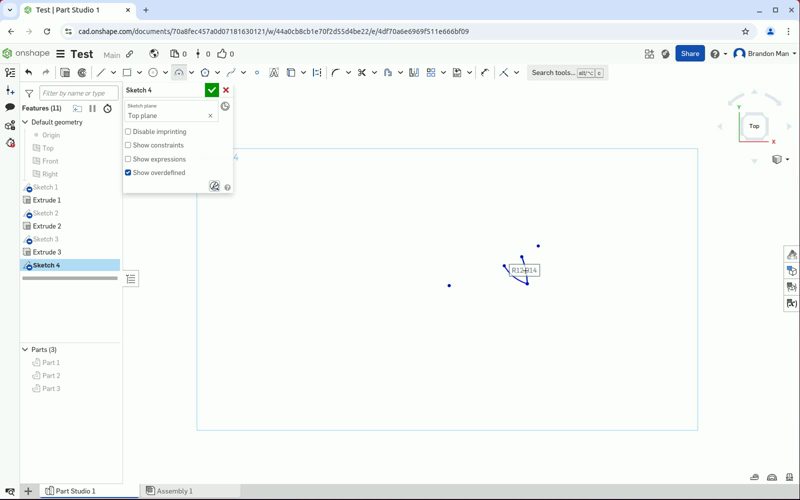
mouse_move(521, 256)
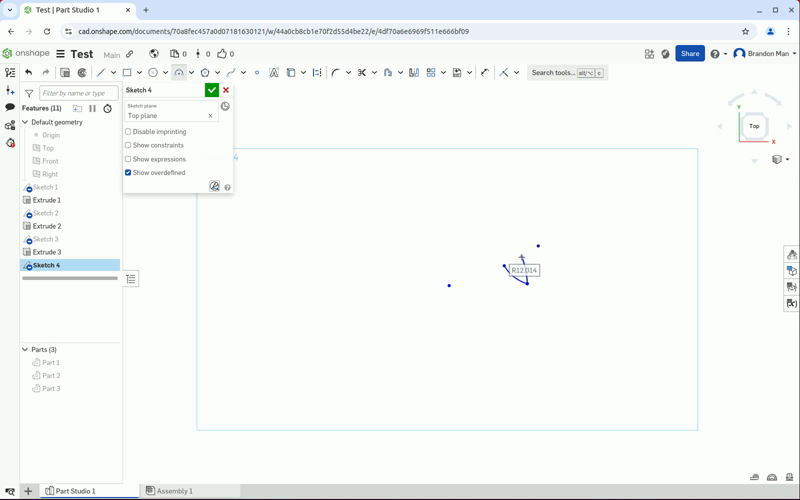
click(521, 256)
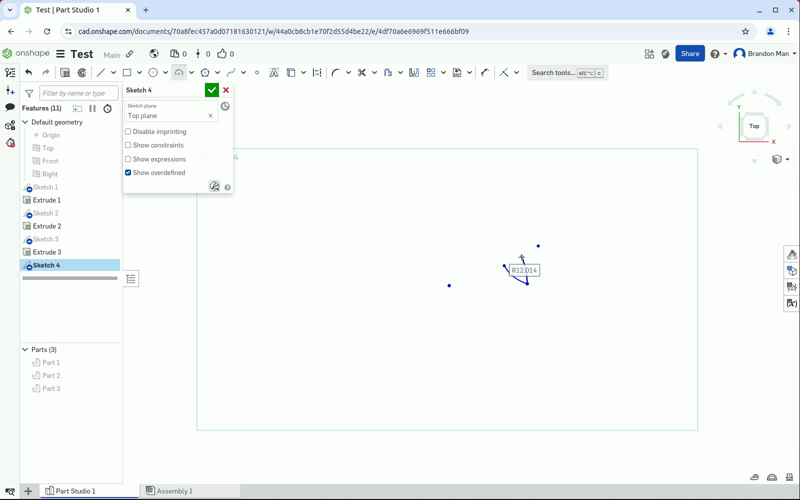
key_down(shift)
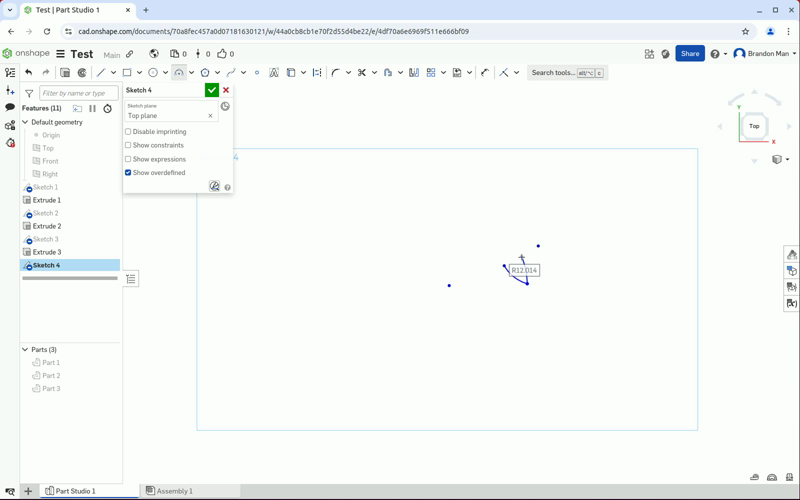
mouse_move(521, 255)
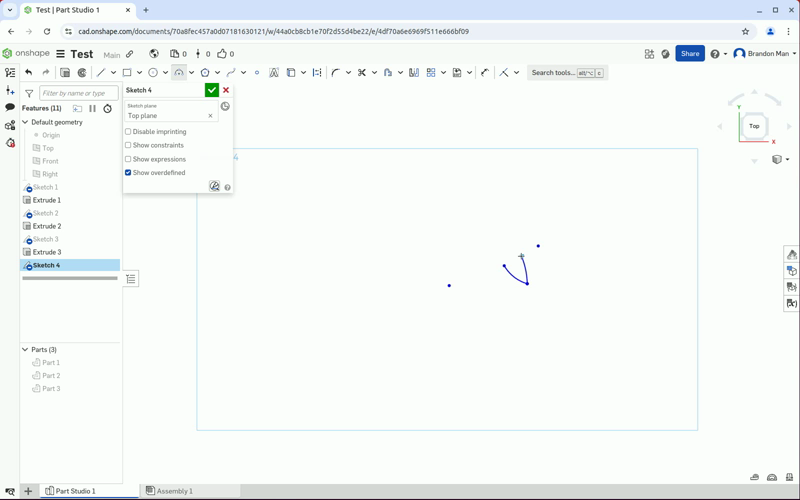
scroll(6)
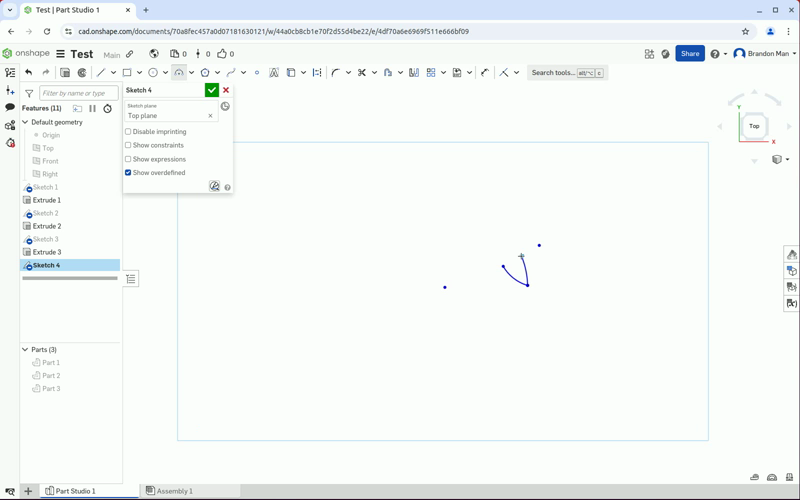
scroll(6)
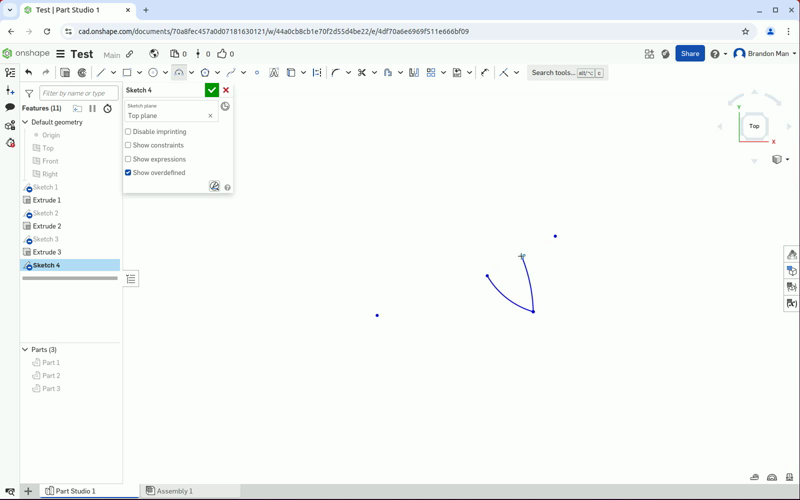
scroll(6)
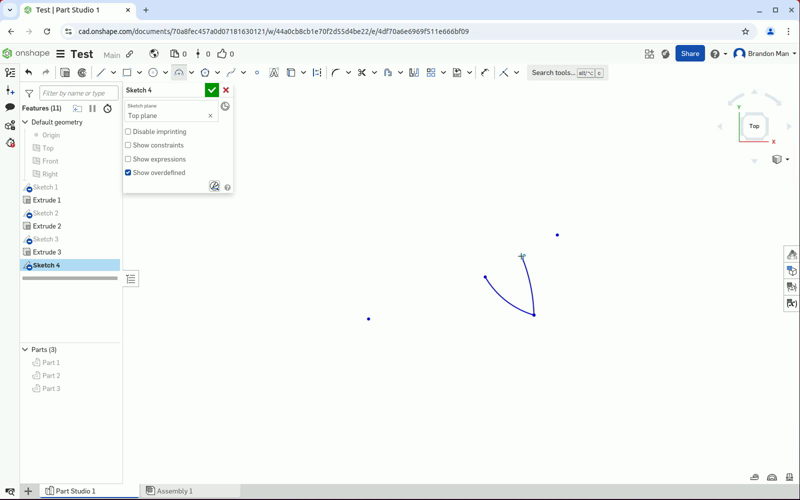
scroll(6)
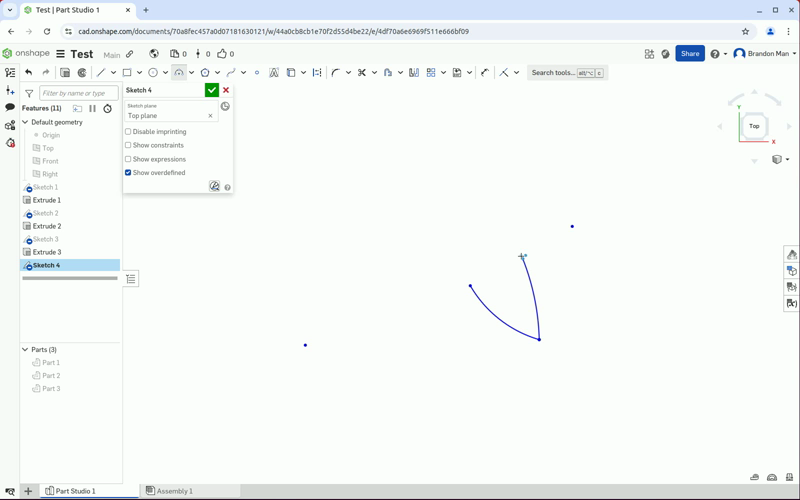
scroll(6)
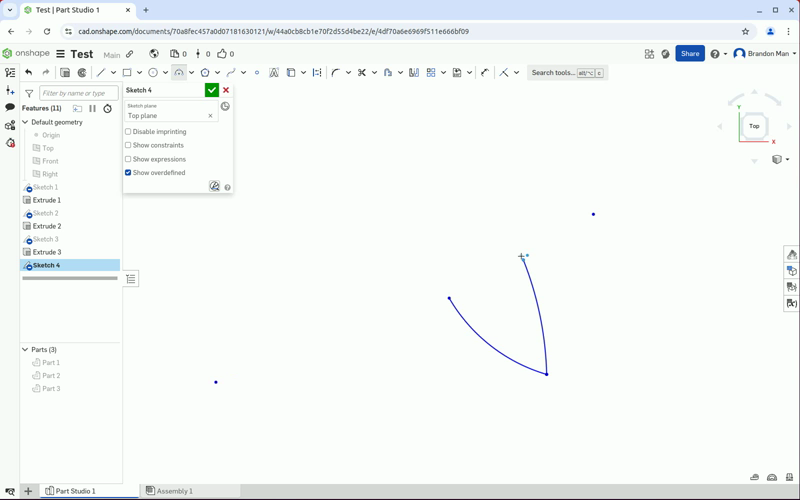
scroll(6)
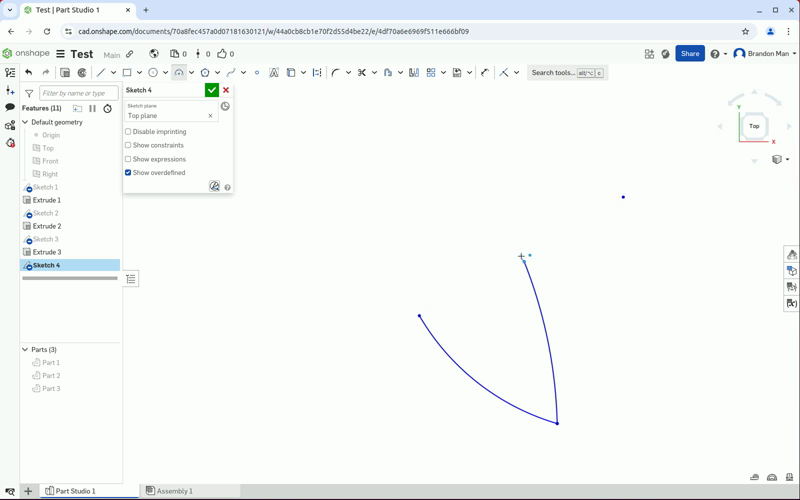
scroll(6)
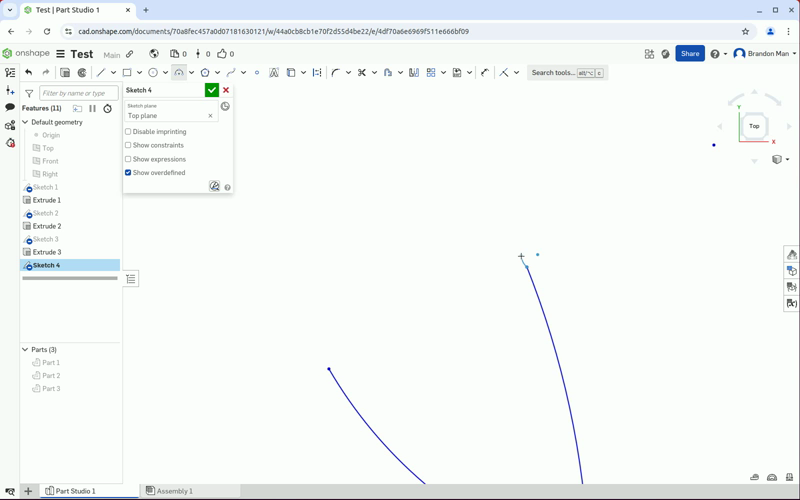
click(521, 255)
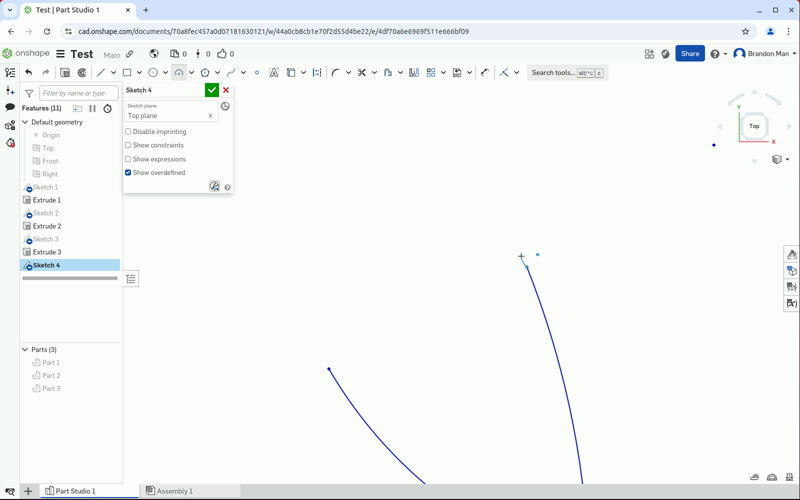
scroll(-6)
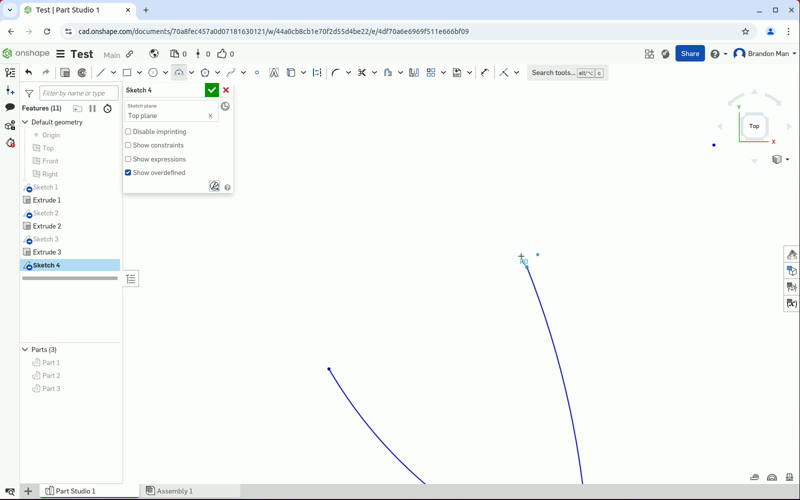
scroll(-6)
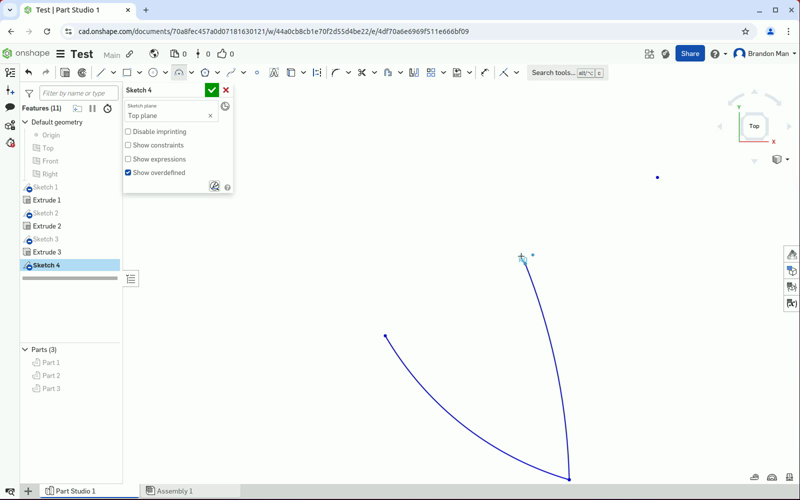
scroll(-6)
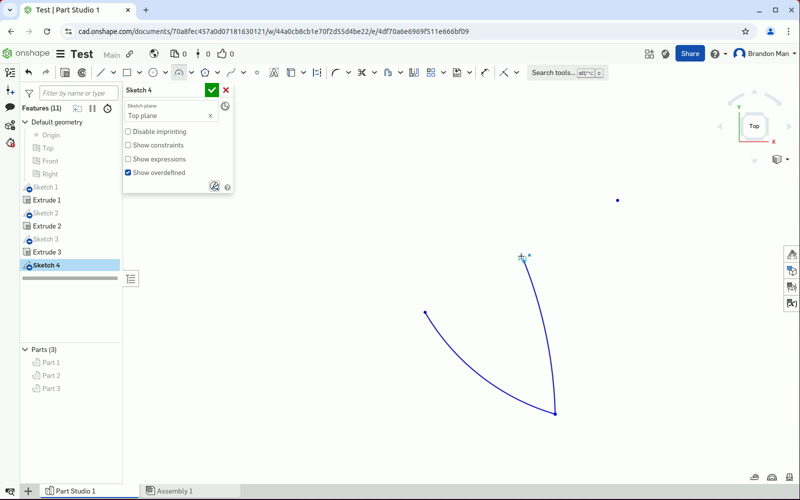
scroll(-6)
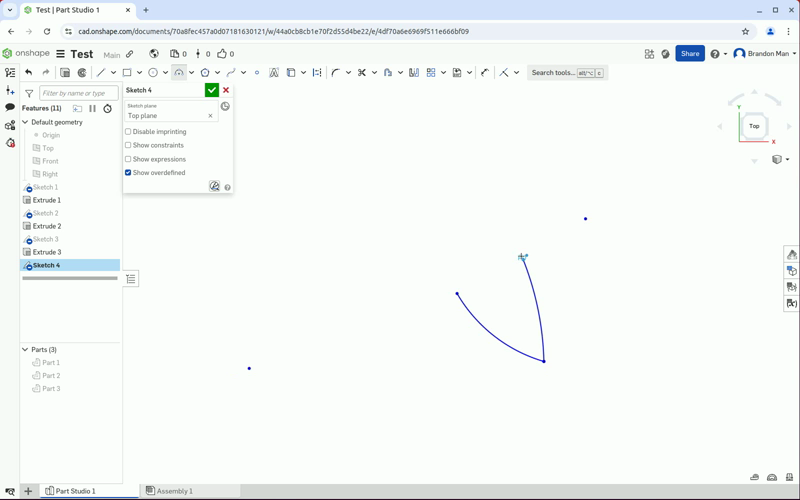
scroll(-6)
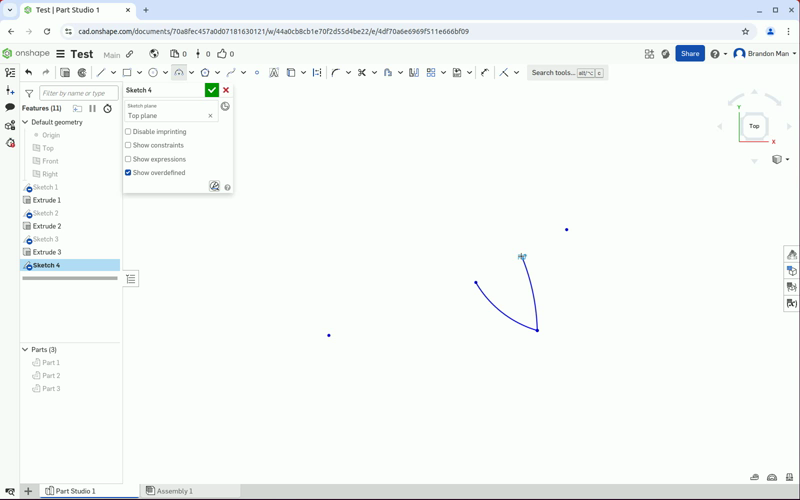
scroll(-6)
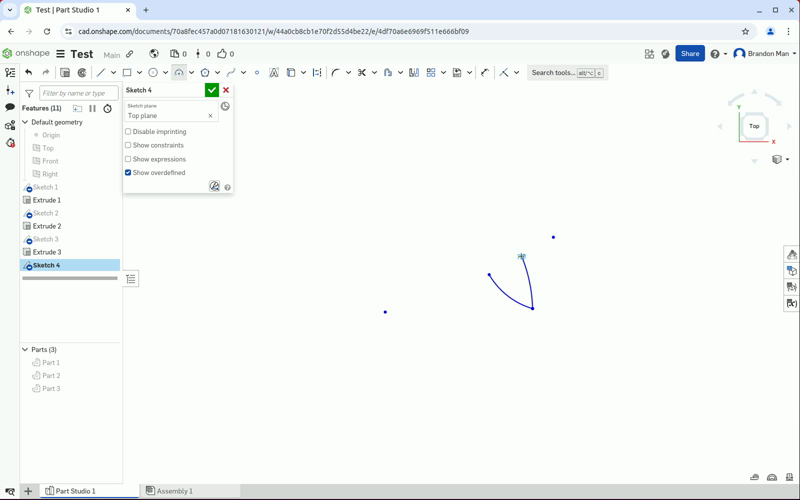
scroll(-6)
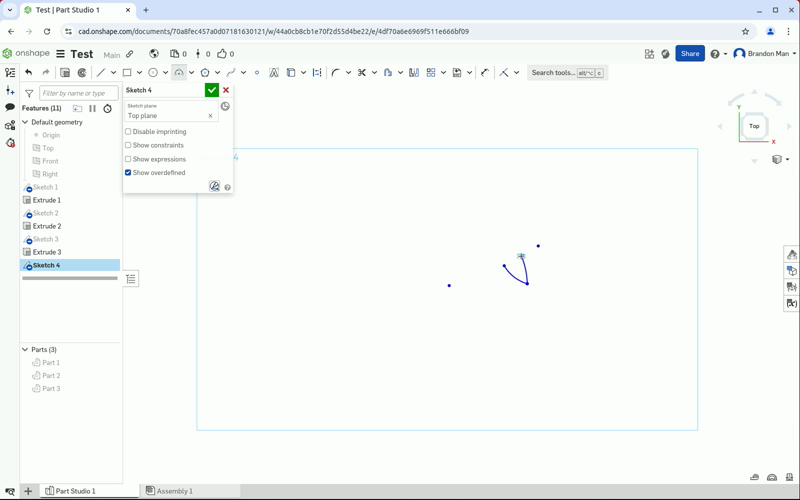
mouse_move(521, 256)
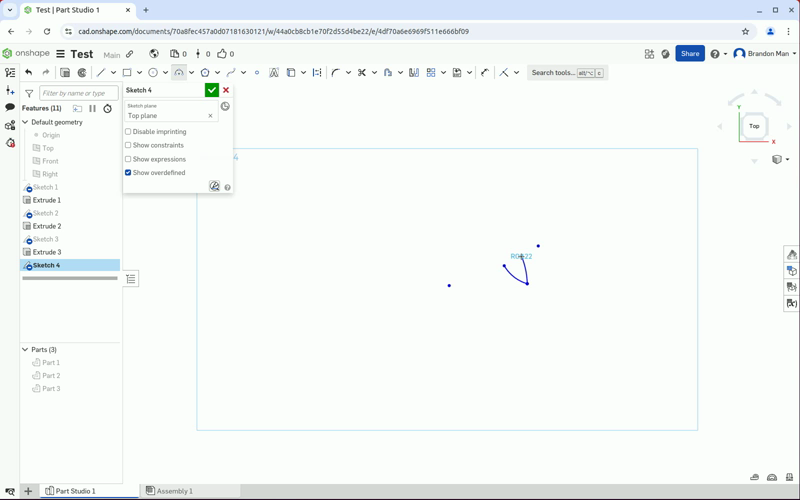
scroll(6)
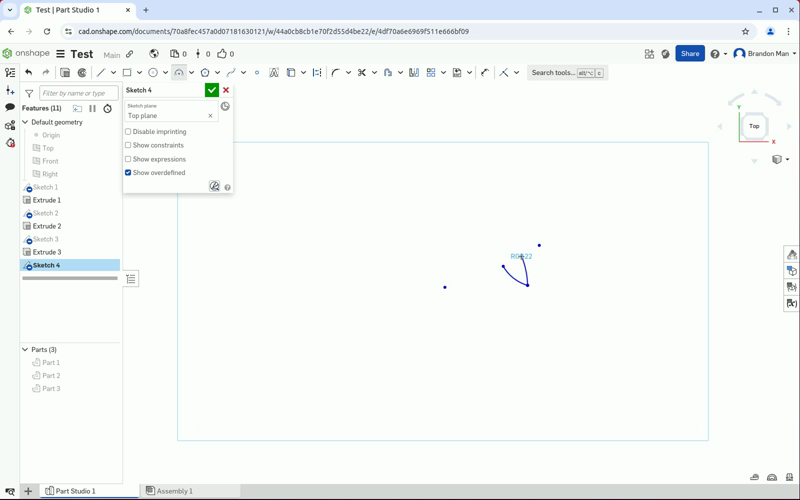
scroll(6)
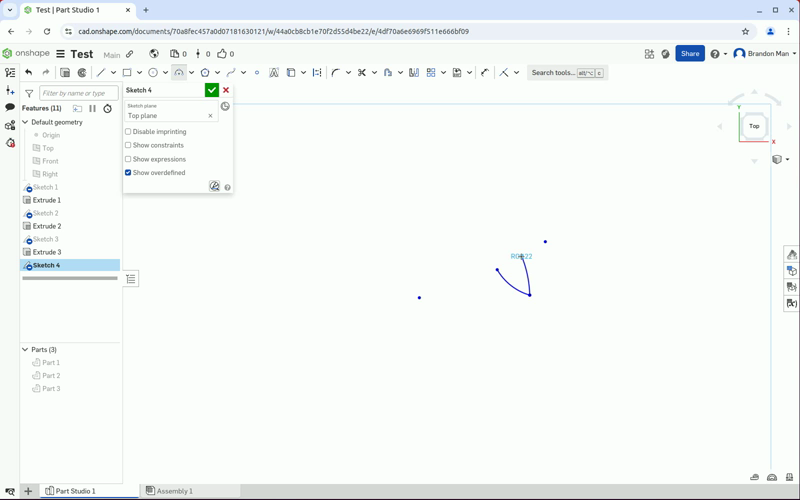
scroll(6)
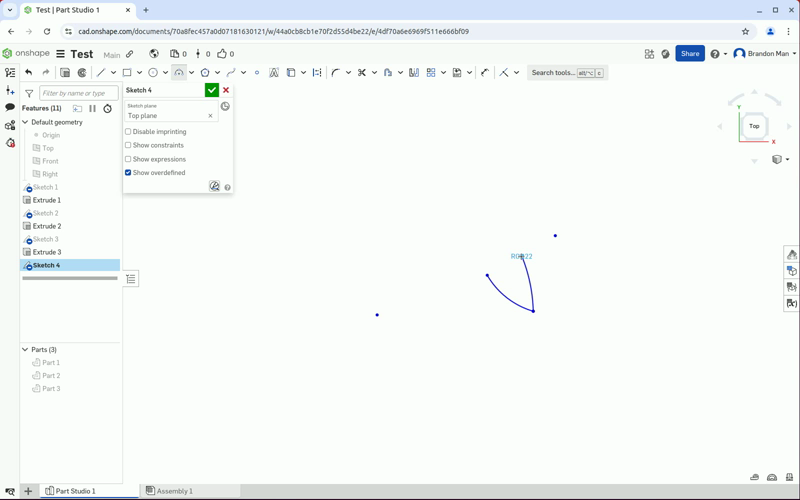
scroll(6)
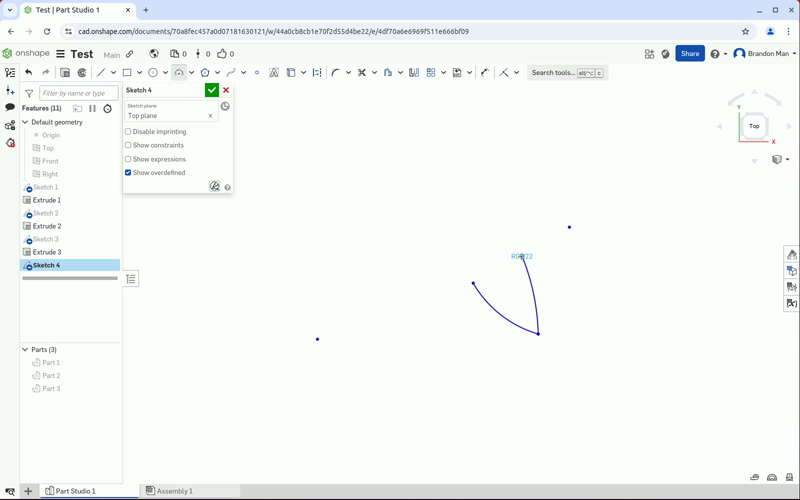
scroll(6)
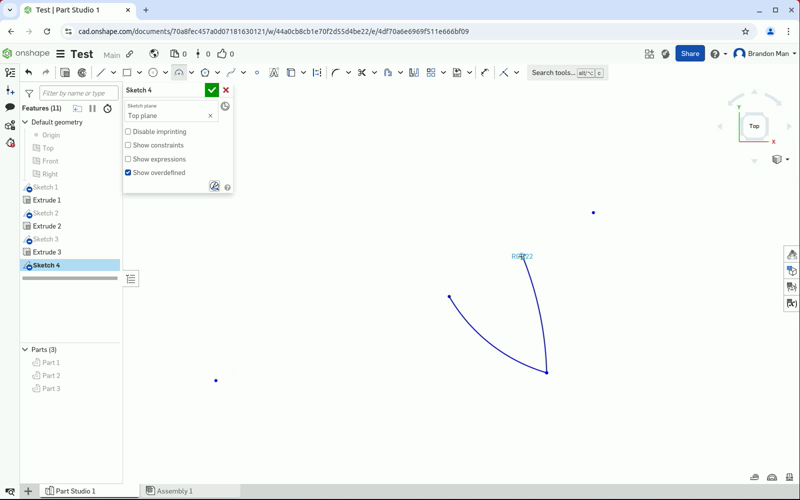
scroll(6)
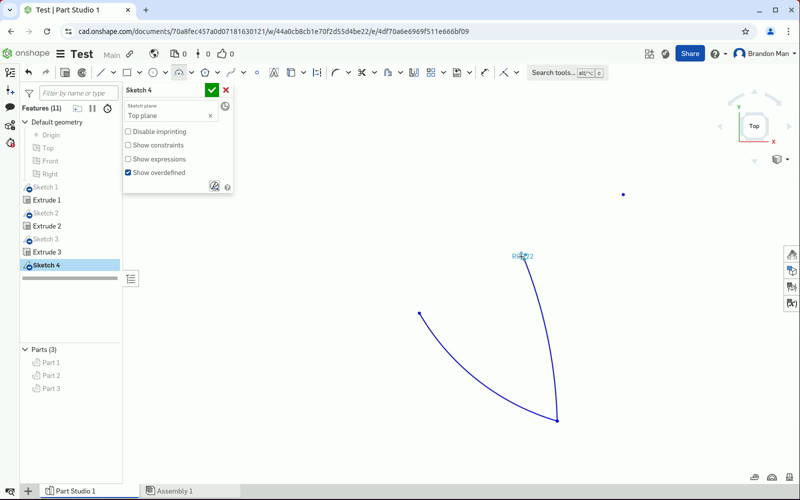
scroll(6)
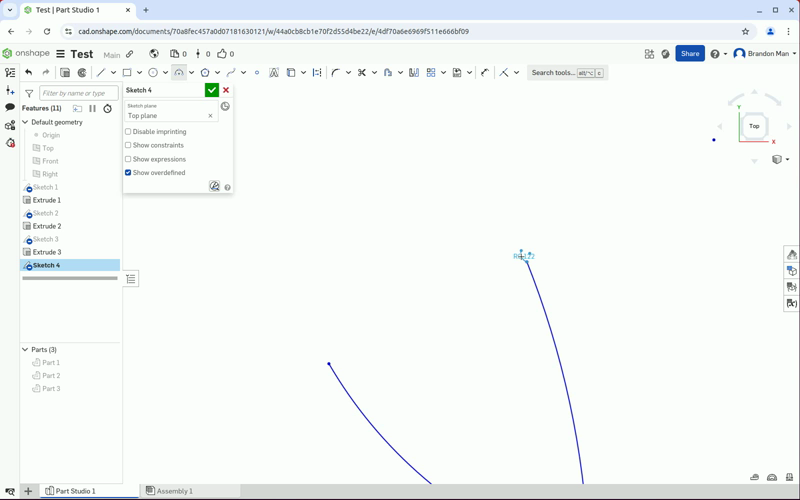
click(521, 256)
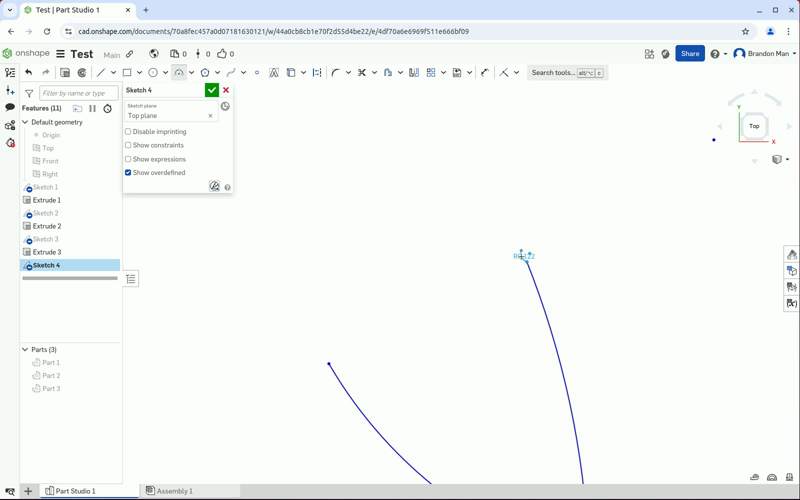
scroll(-6)
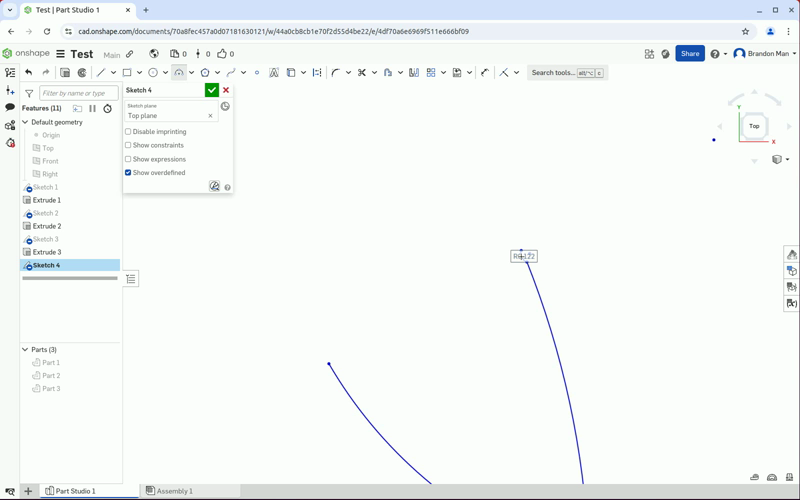
scroll(-6)
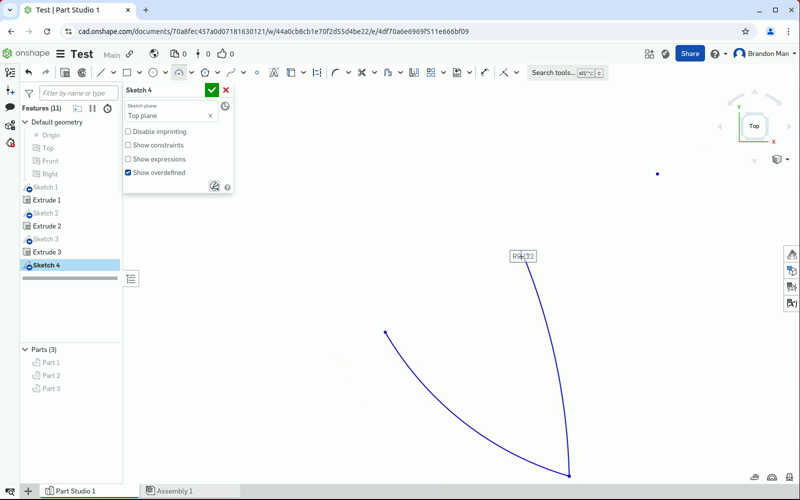
scroll(-6)
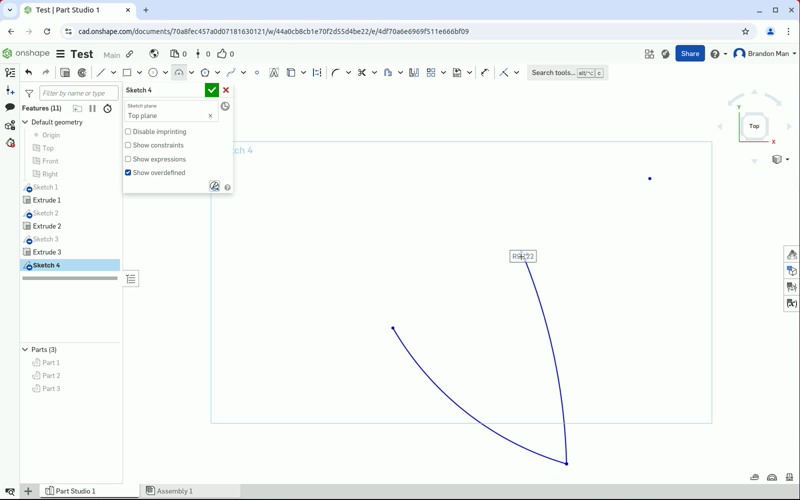
scroll(-6)
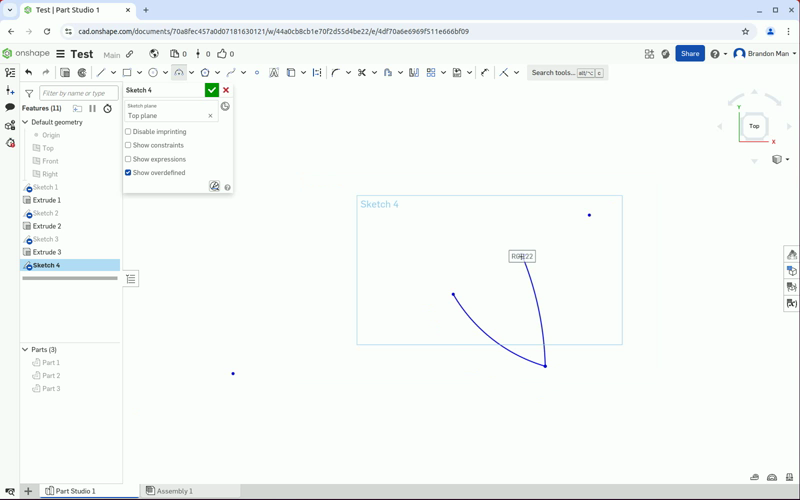
scroll(-6)
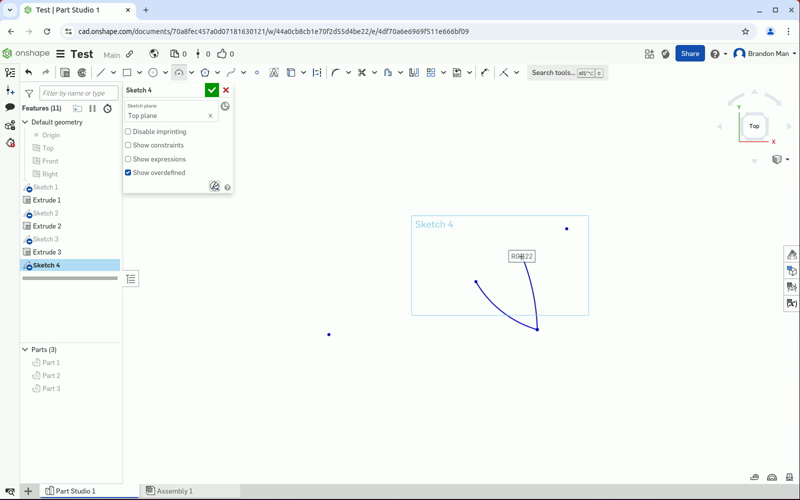
scroll(-6)
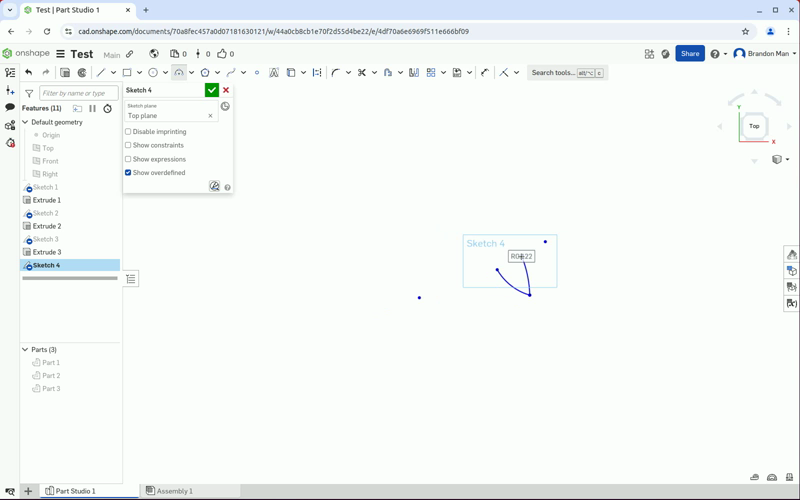
scroll(-6)
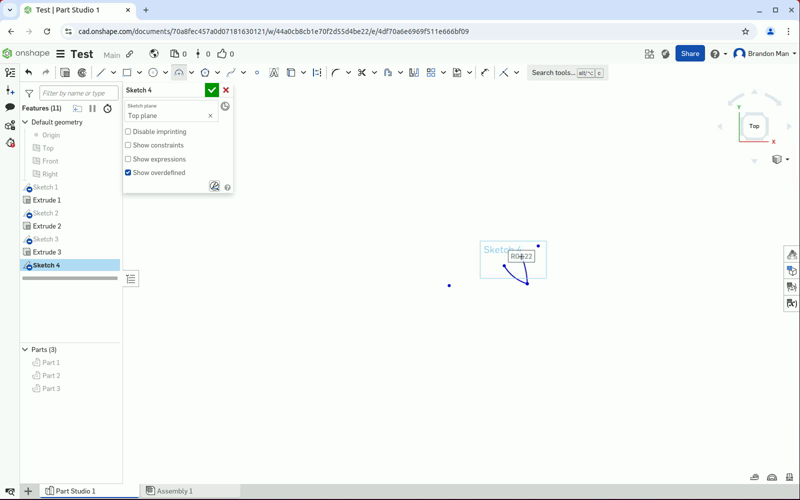
key_up(shift)
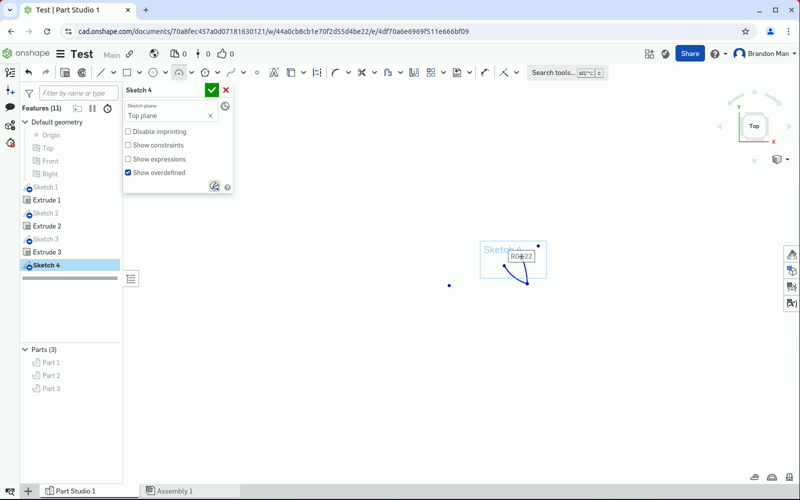
key(esc)
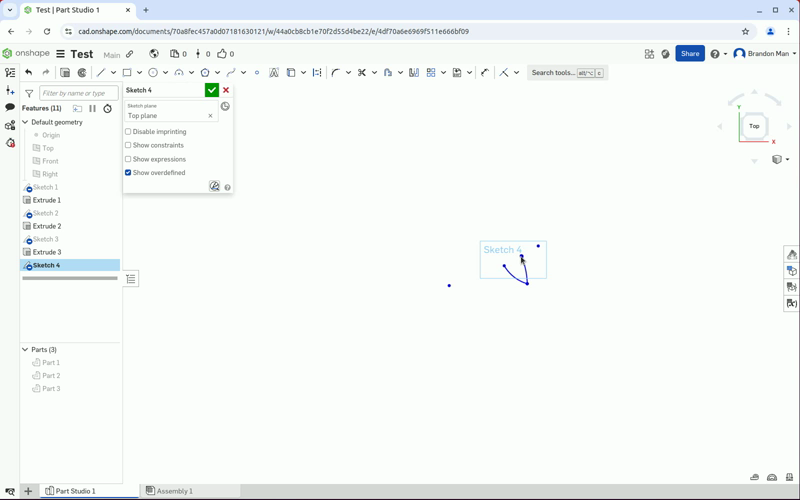
key(l)
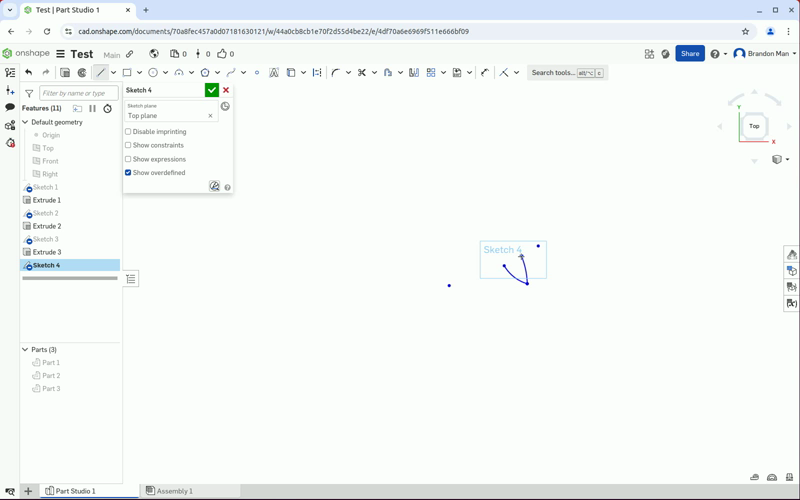
mouse_move(521, 255)
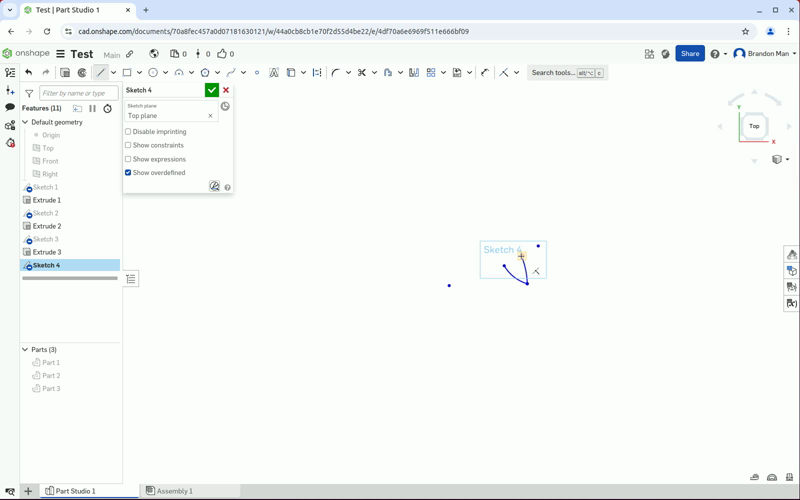
scroll(6)
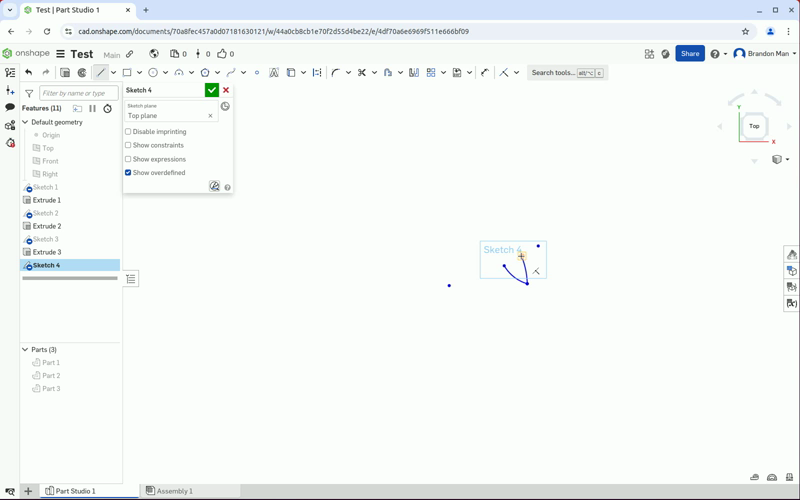
scroll(6)
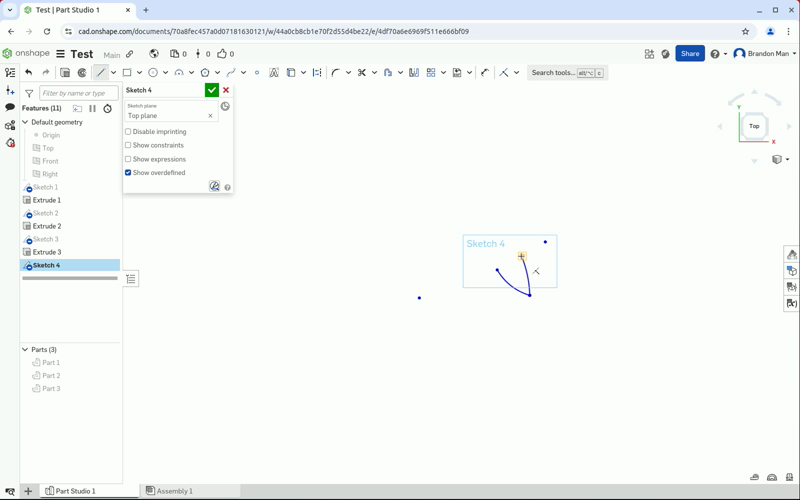
scroll(6)
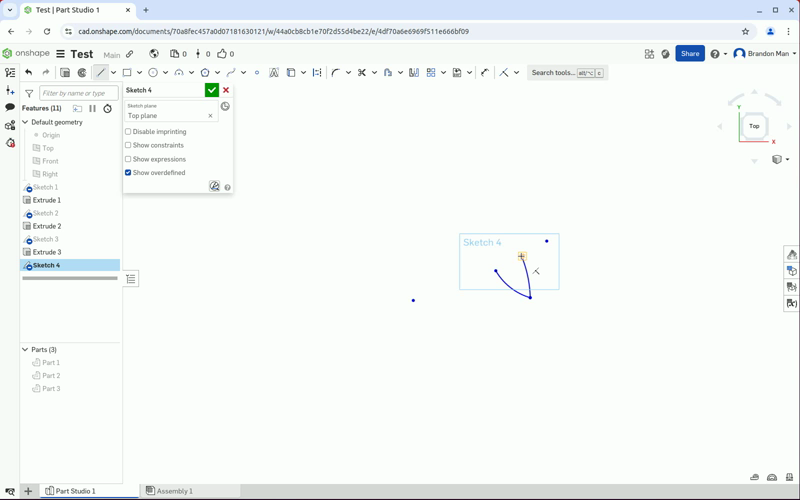
scroll(6)
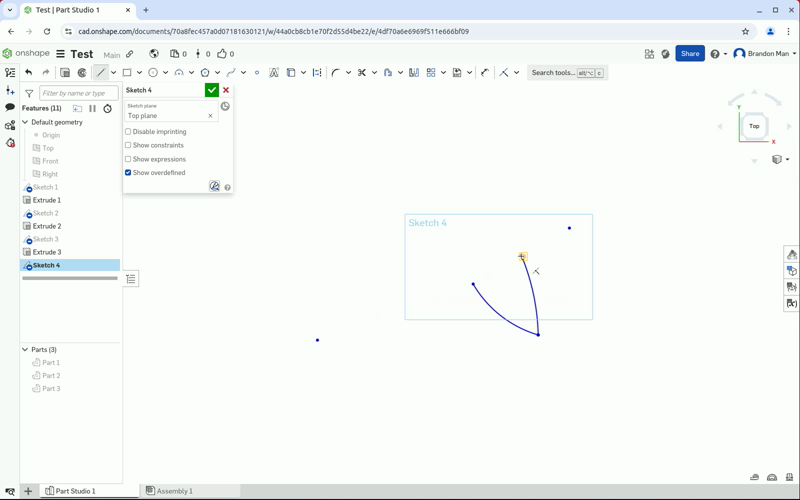
scroll(6)
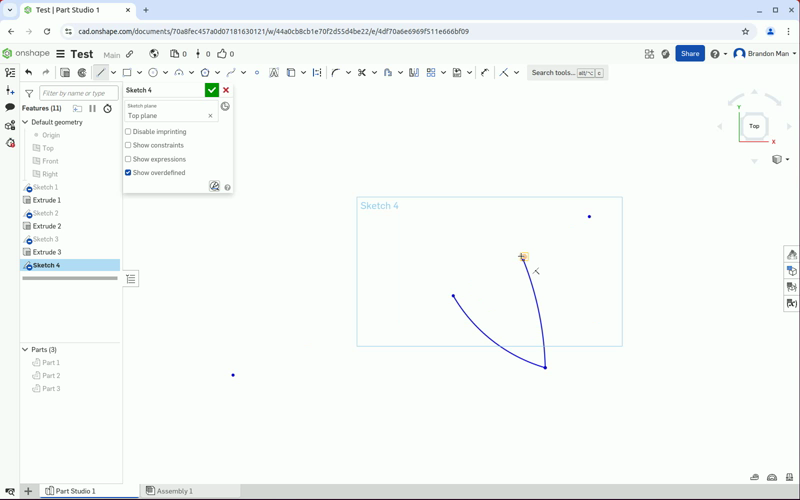
scroll(6)
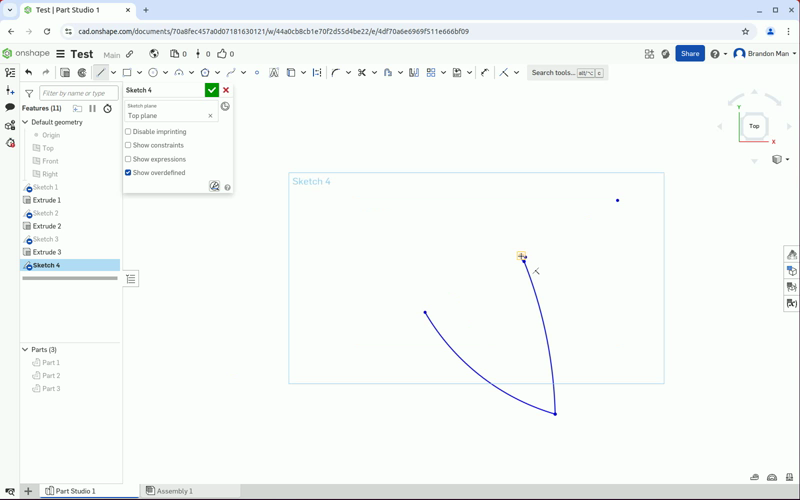
scroll(6)
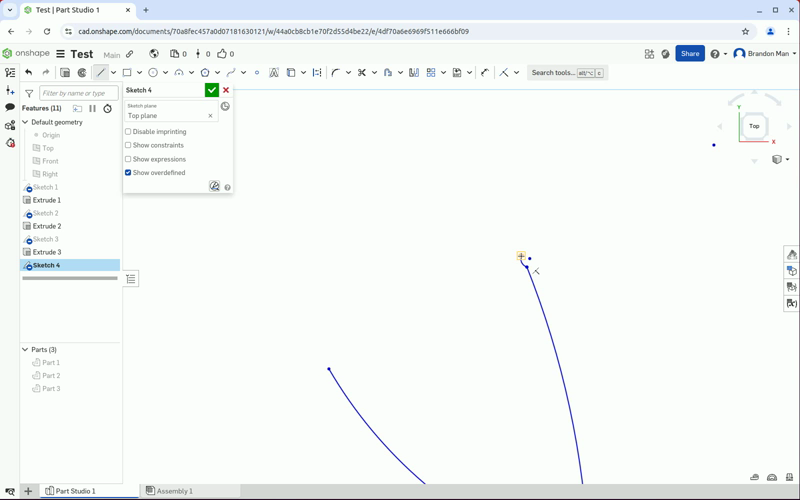
click(521, 255)
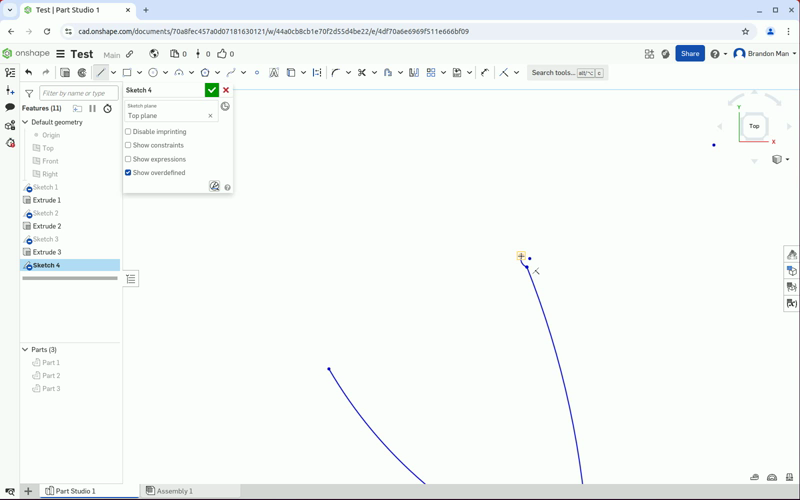
scroll(-6)
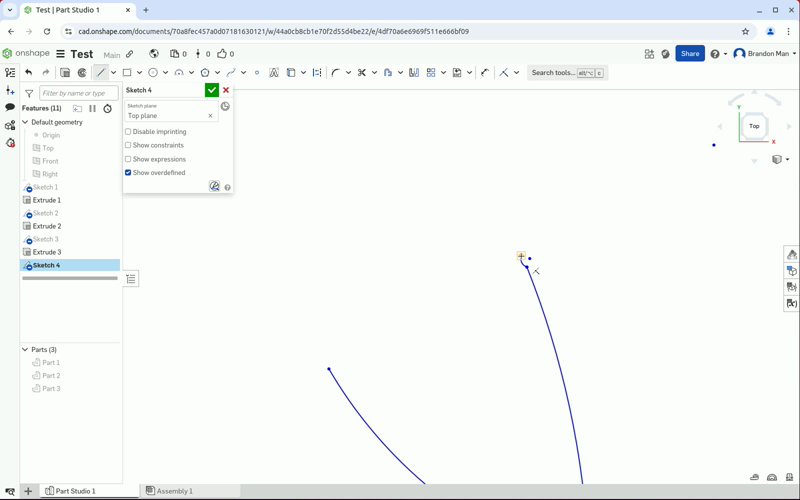
scroll(-6)
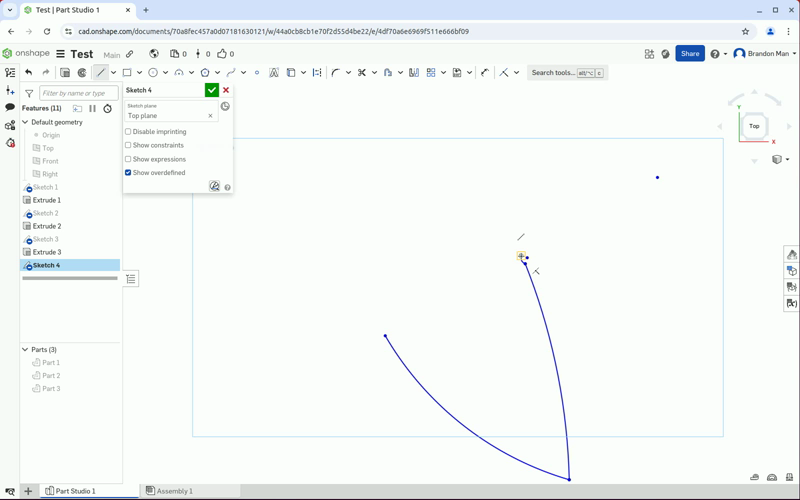
scroll(-6)
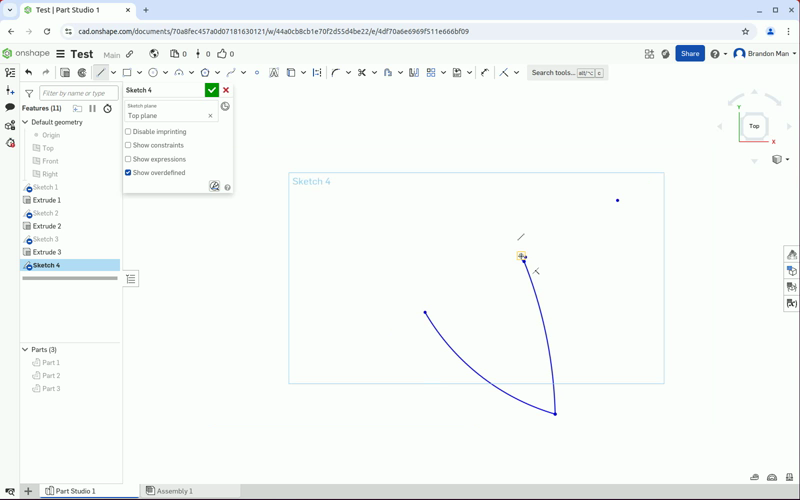
scroll(-6)
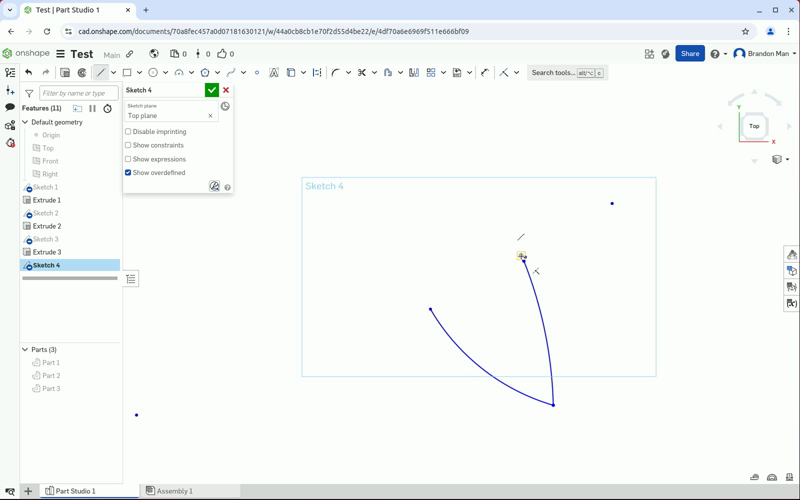
scroll(-6)
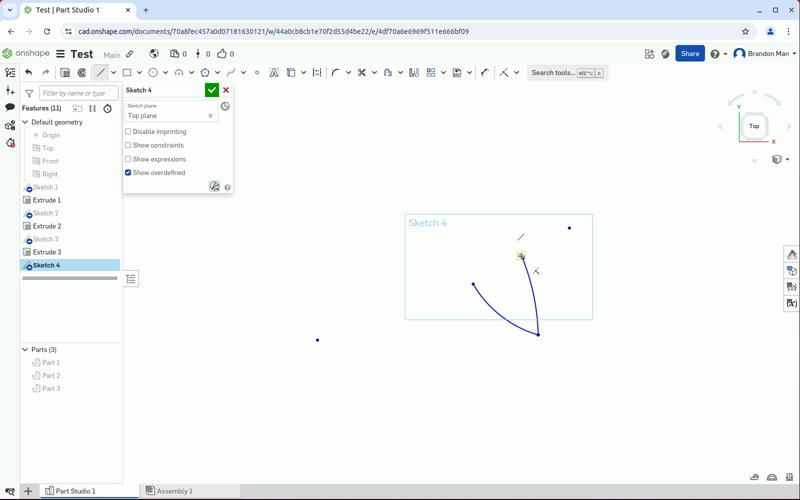
scroll(-6)
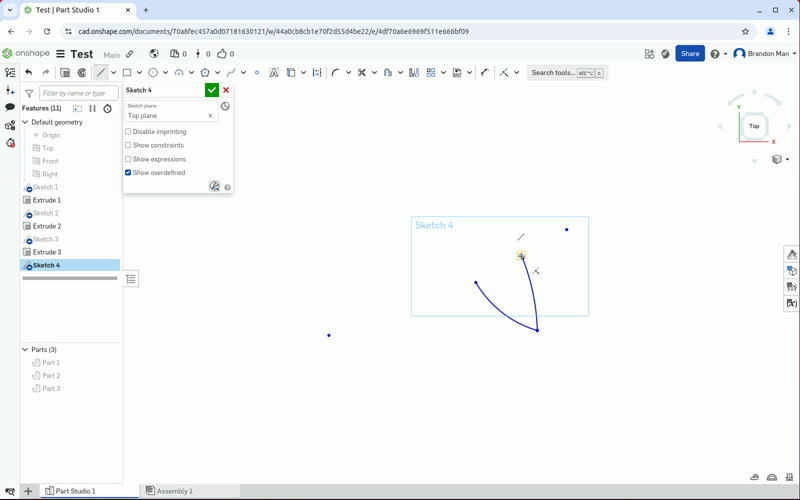
scroll(-6)
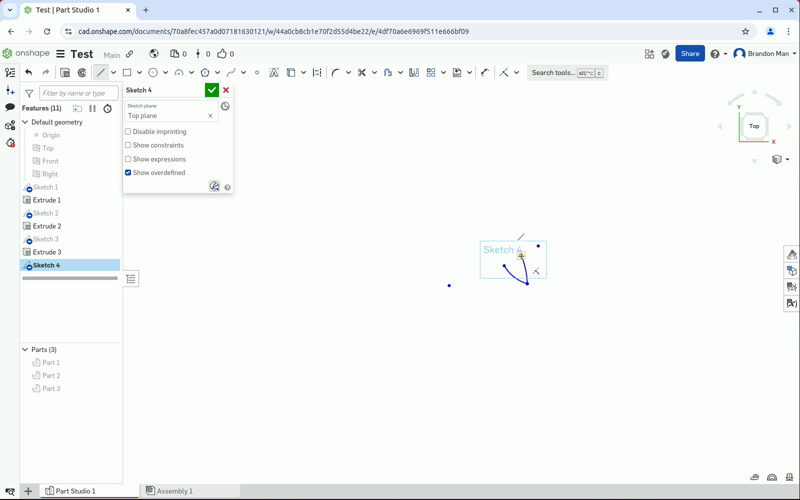
mouse_move(551, 255)
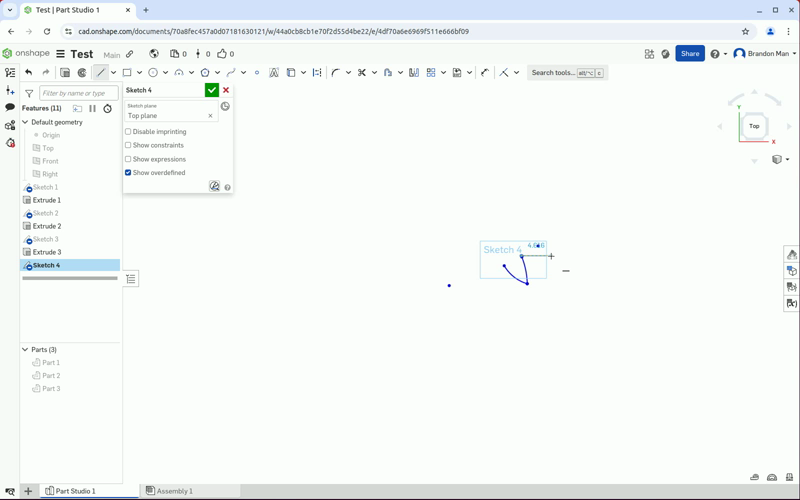
key_down(shift)
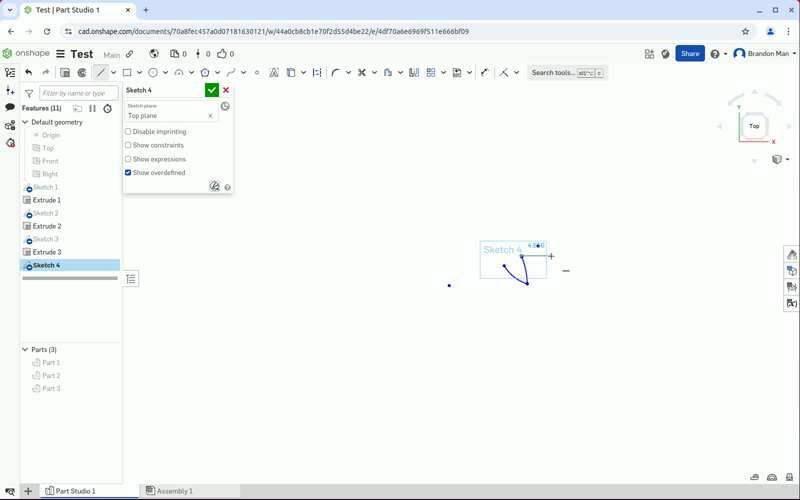
mouse_move(504, 265)
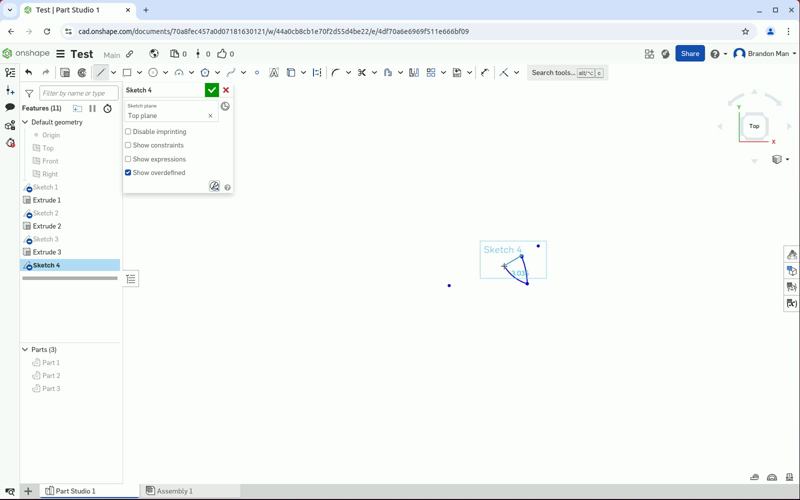
key_up(shift)
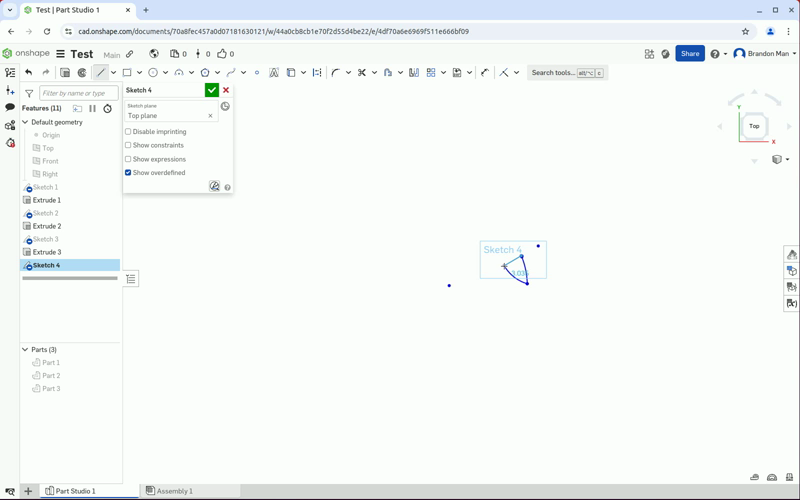
click(504, 265)
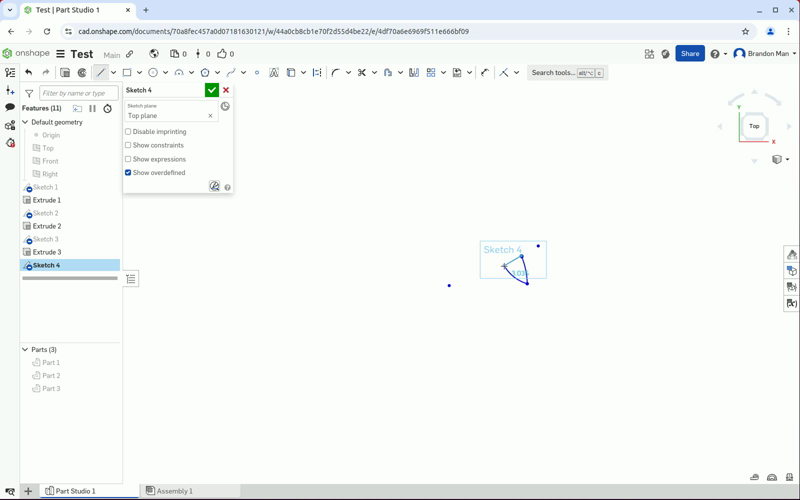
key(esc)
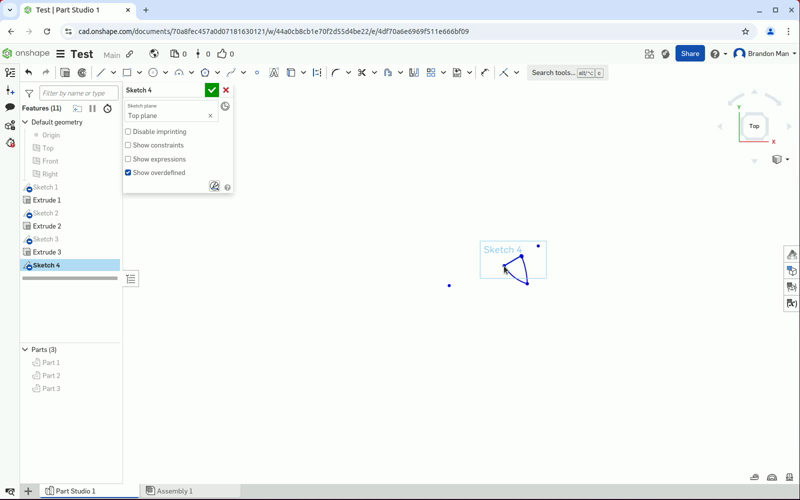
mouse_move(507, 267)
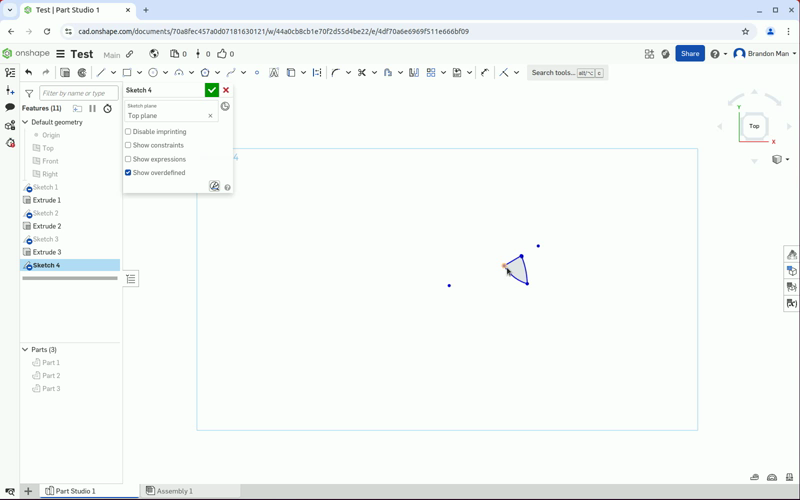
scroll(6)
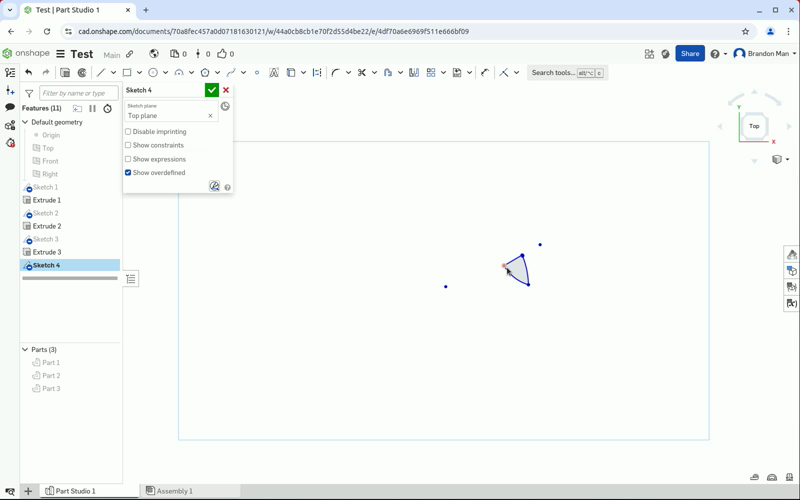
scroll(6)
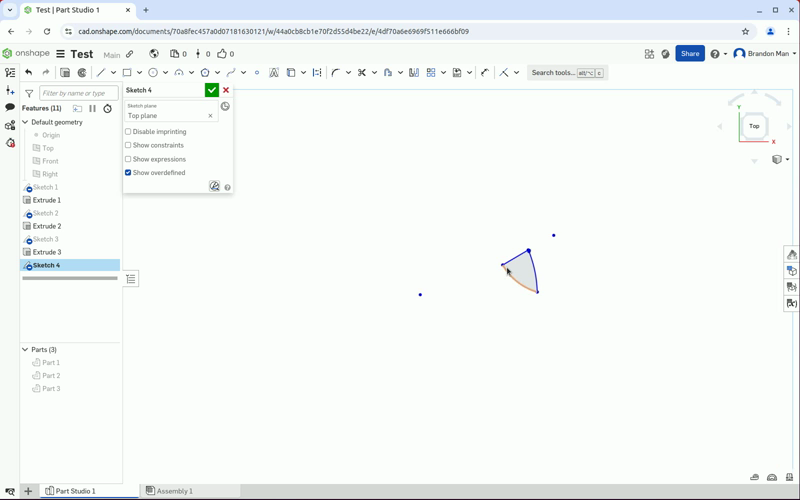
scroll(6)
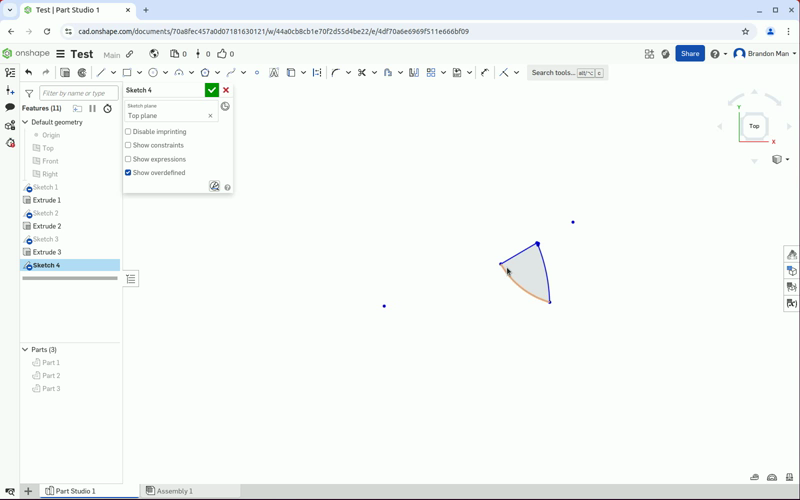
scroll(6)
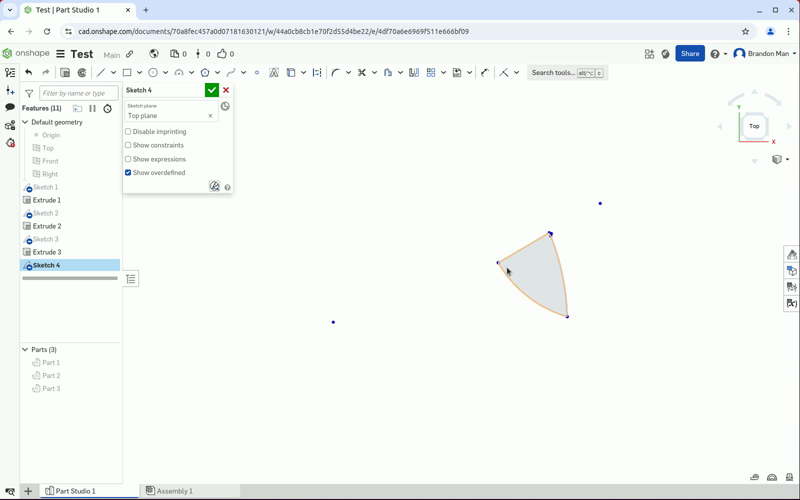
scroll(6)
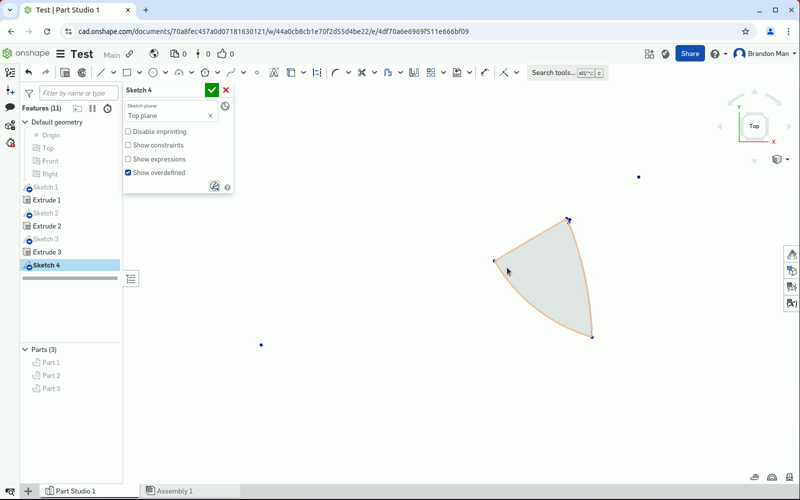
scroll(6)
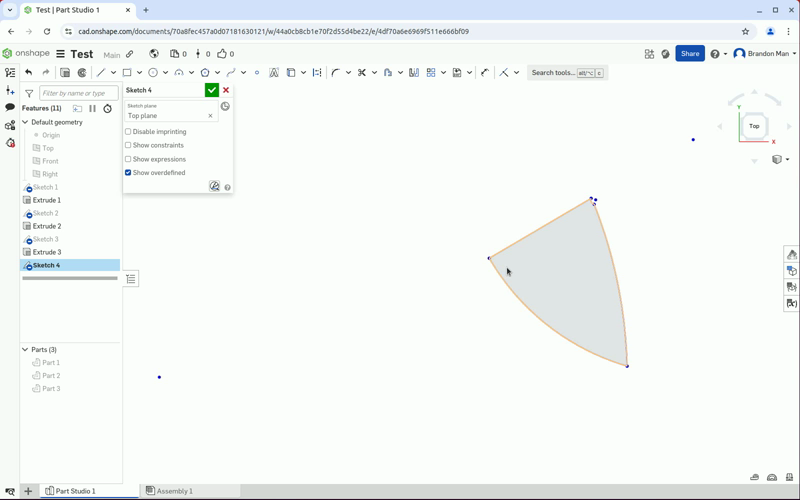
scroll(6)
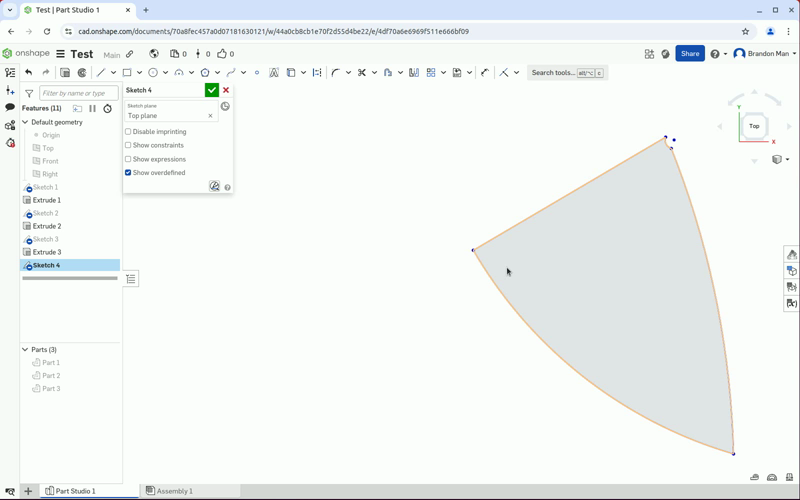
click(507, 267)
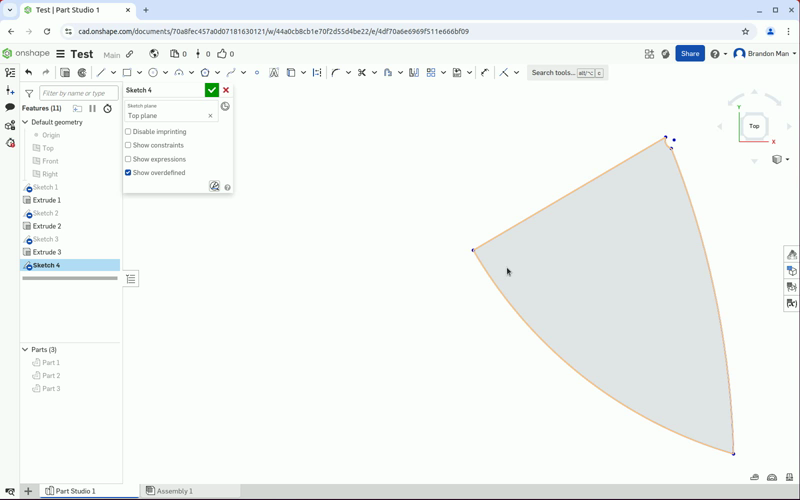
scroll(-6)
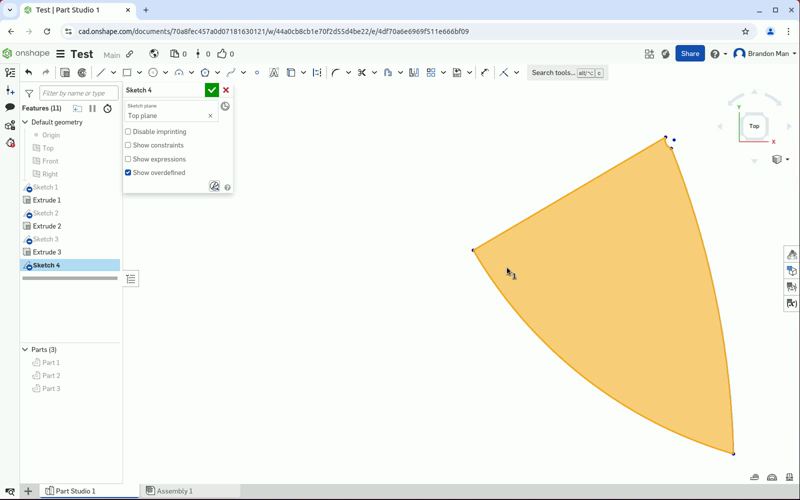
scroll(-6)
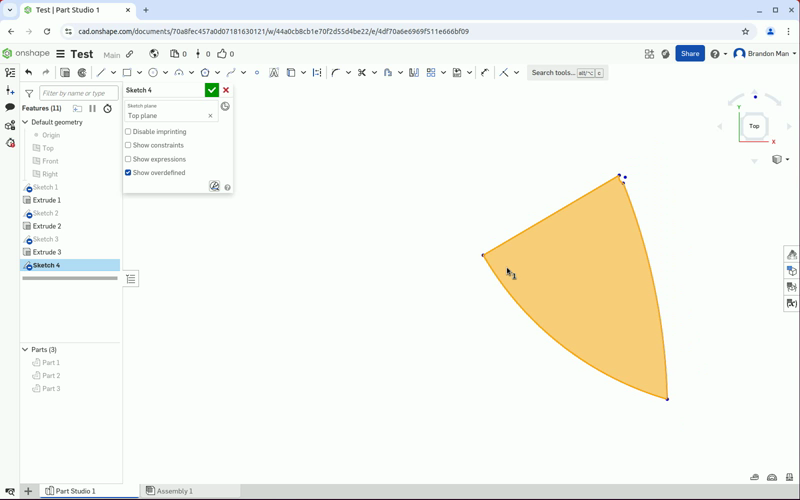
scroll(-6)
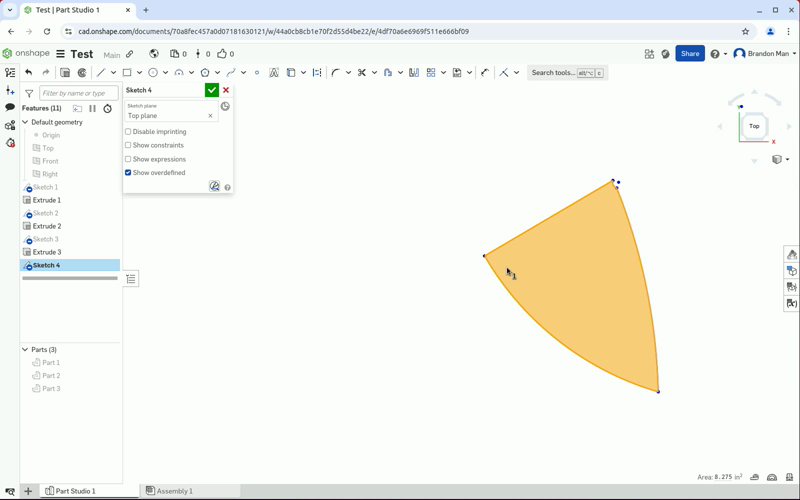
scroll(-6)
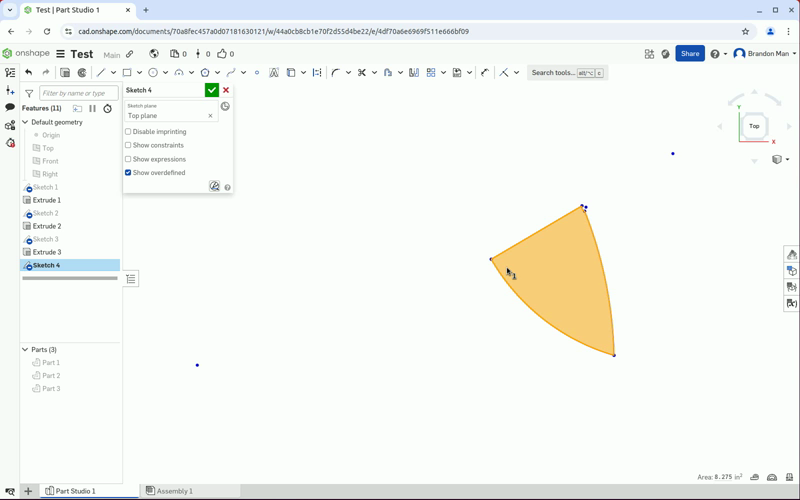
scroll(-6)
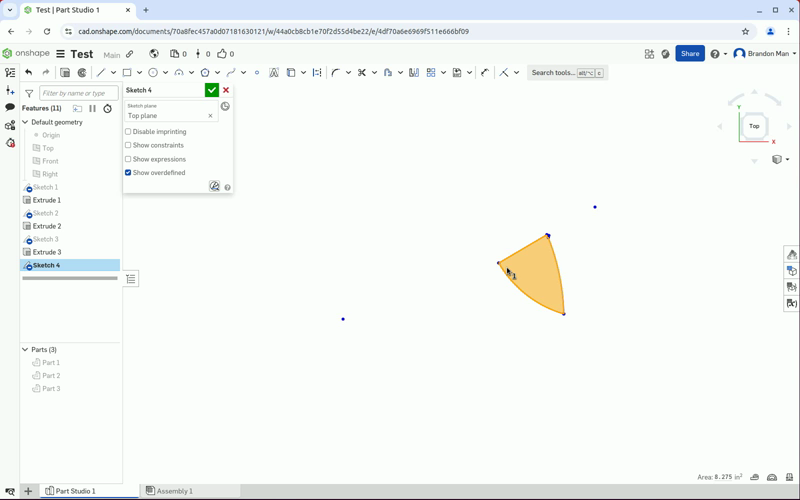
scroll(-6)
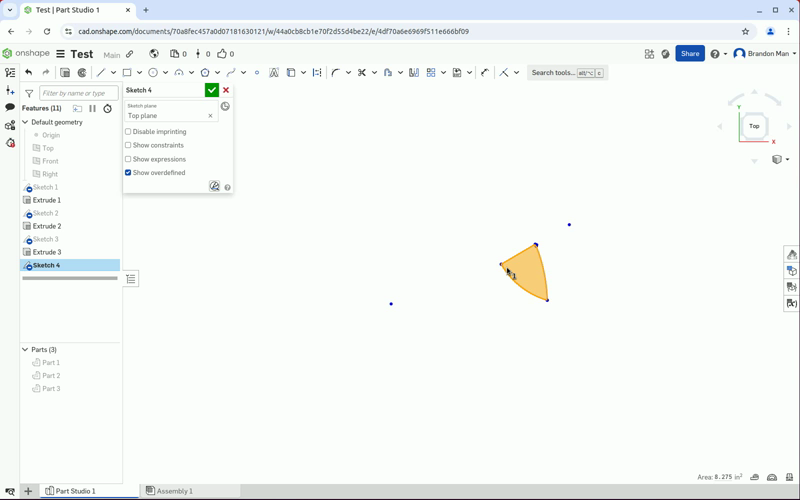
scroll(-6)
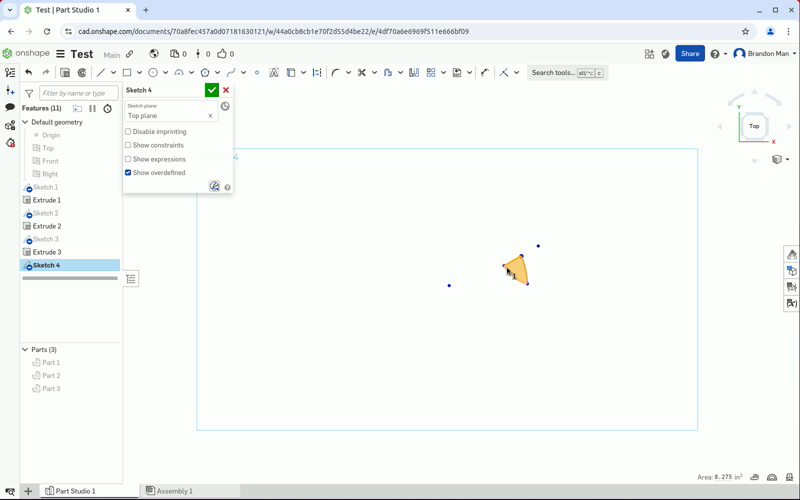
mouse_move(73, 352)
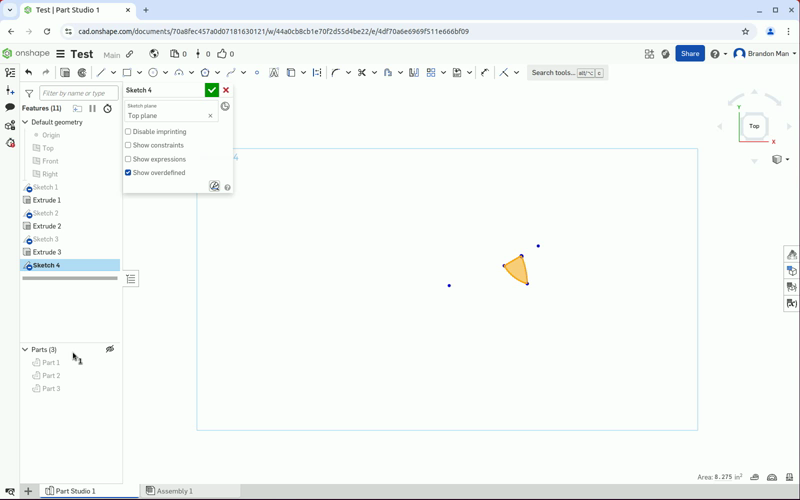
key(shift+y)
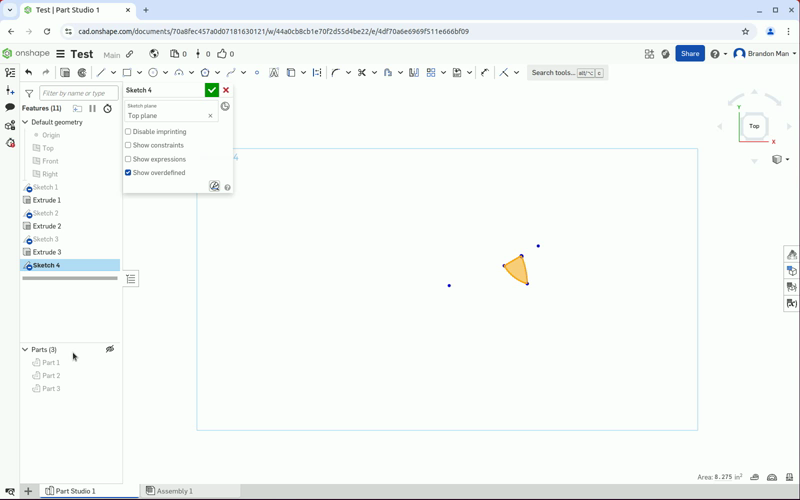
key(shift+e)
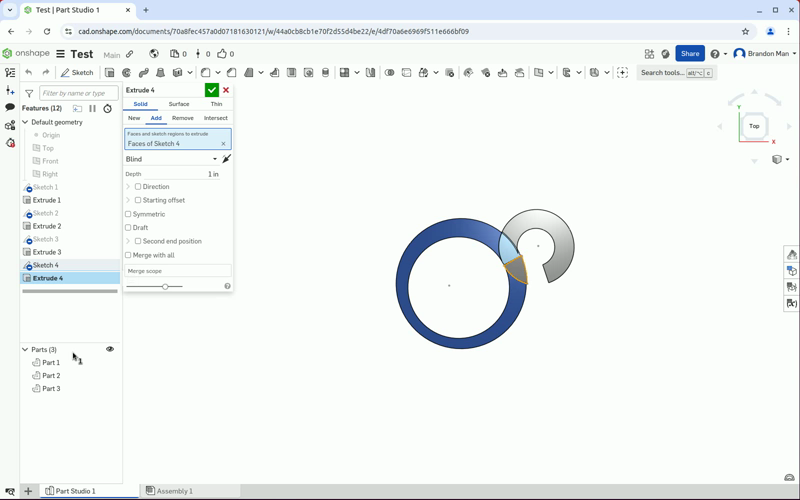
mouse_move(143, 106)
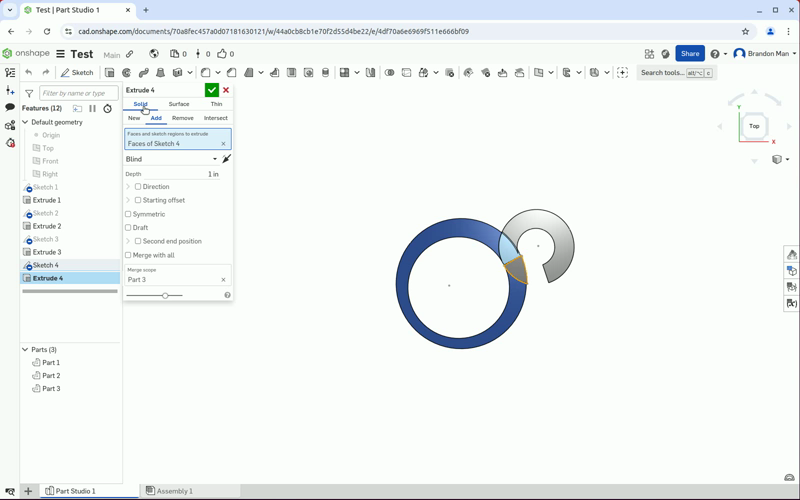
click(143, 106)
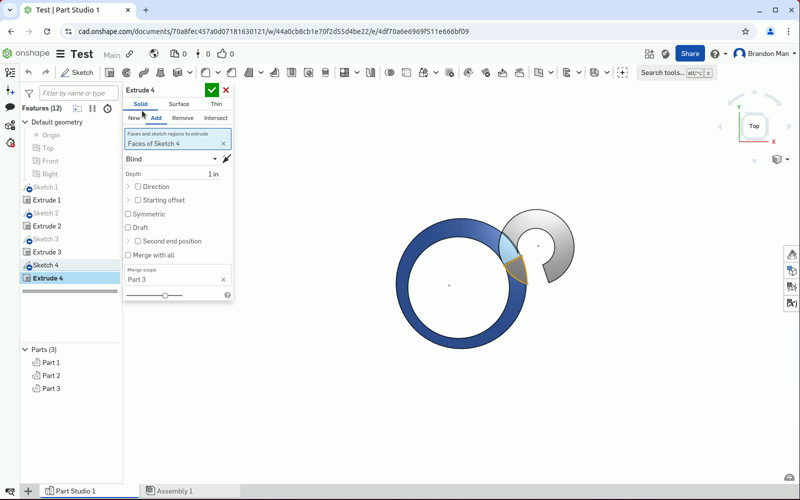
mouse_move(137, 120)
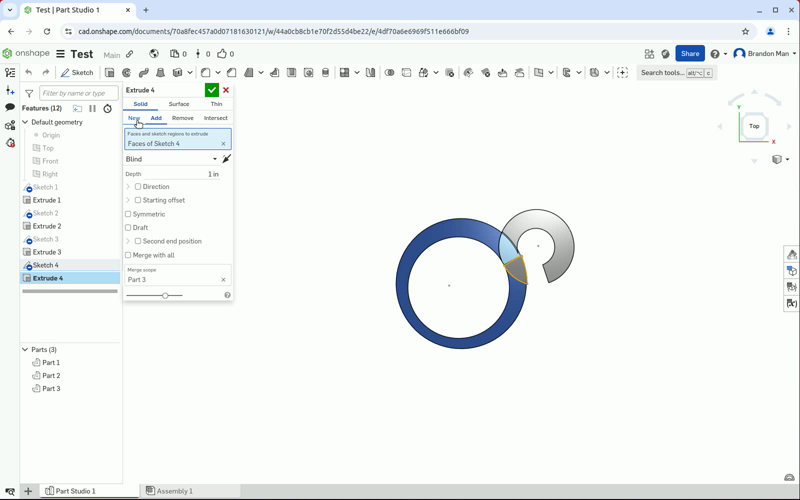
click(137, 120)
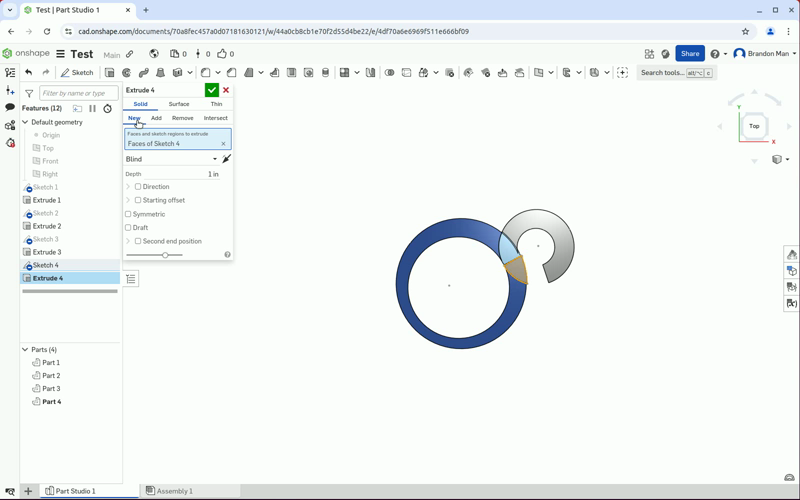
key(tab, 4)
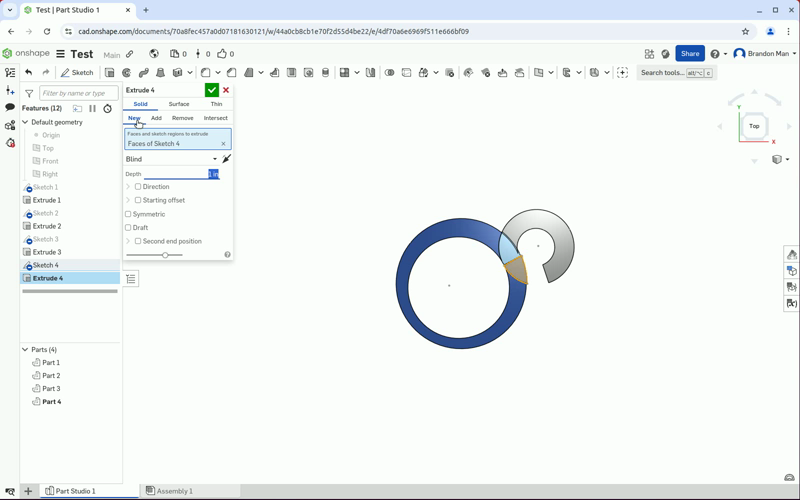
text(4.574)
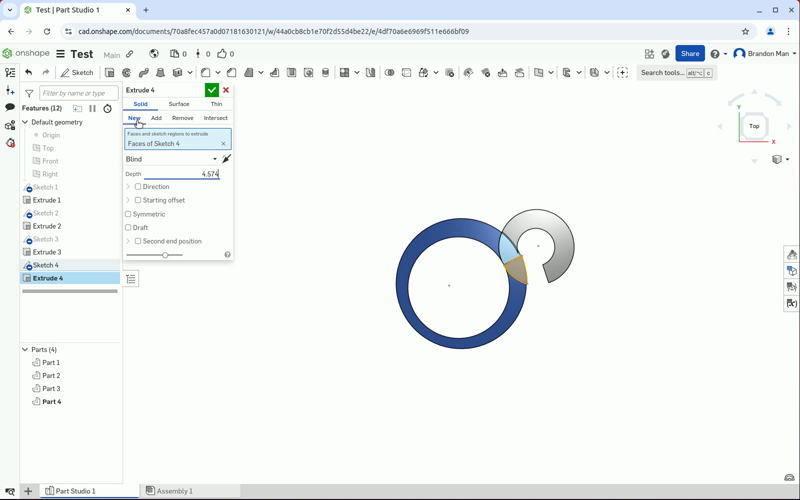
key(enter)
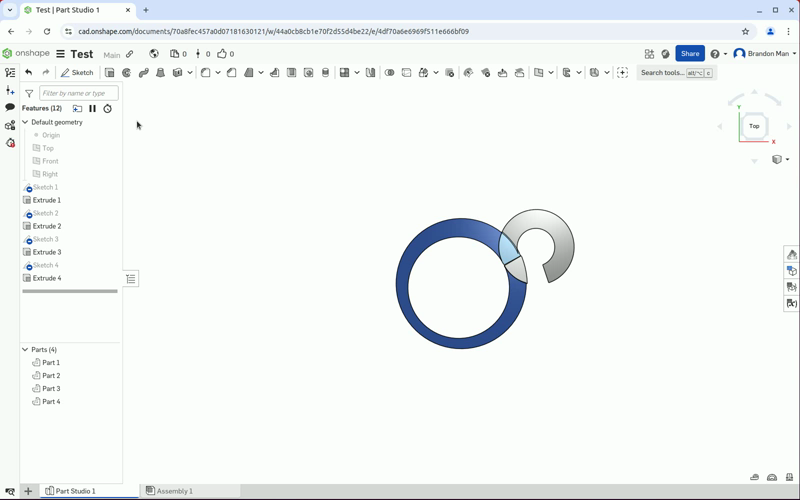
key(shift+h)
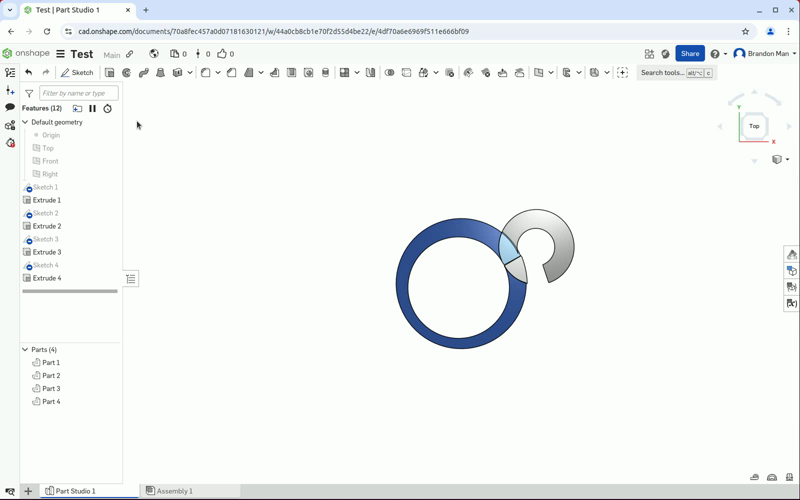
key(shift+h)
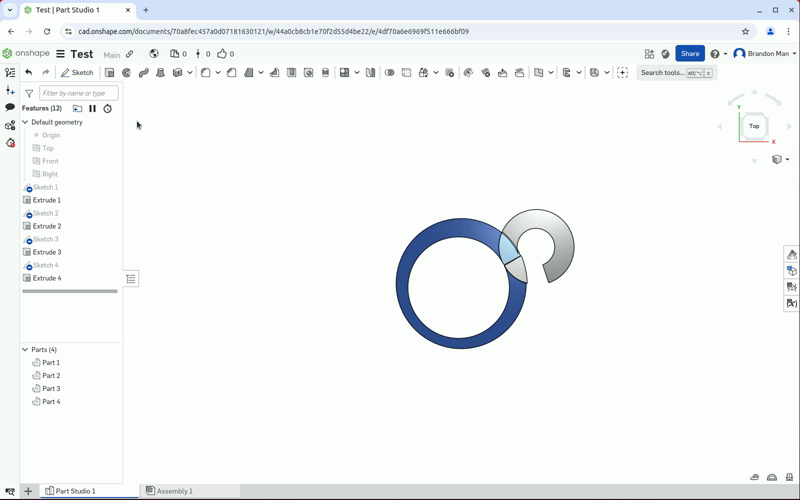
mouse_move(73, 189)
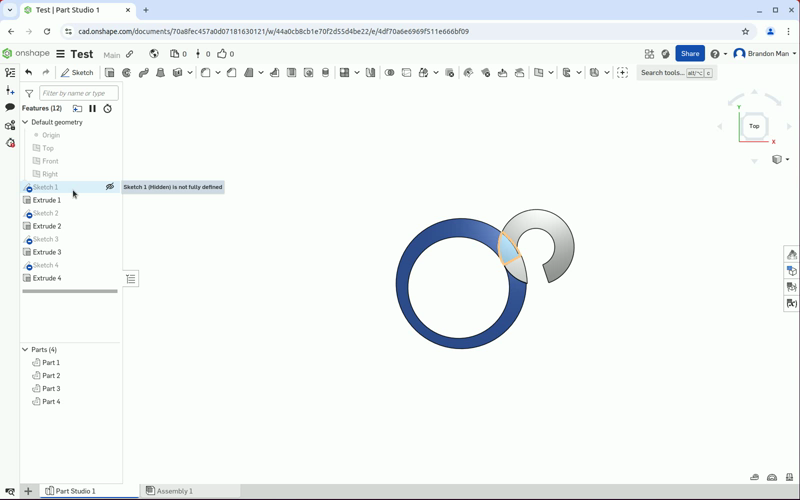
click(73, 189)
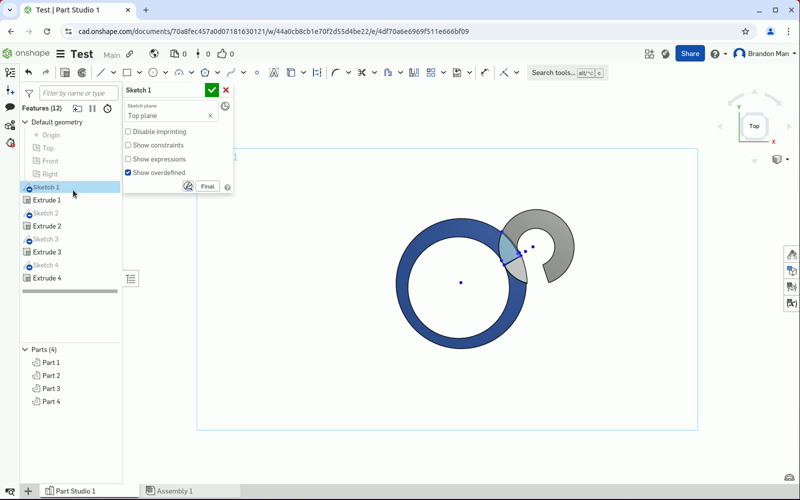
mouse_move(229, 92)
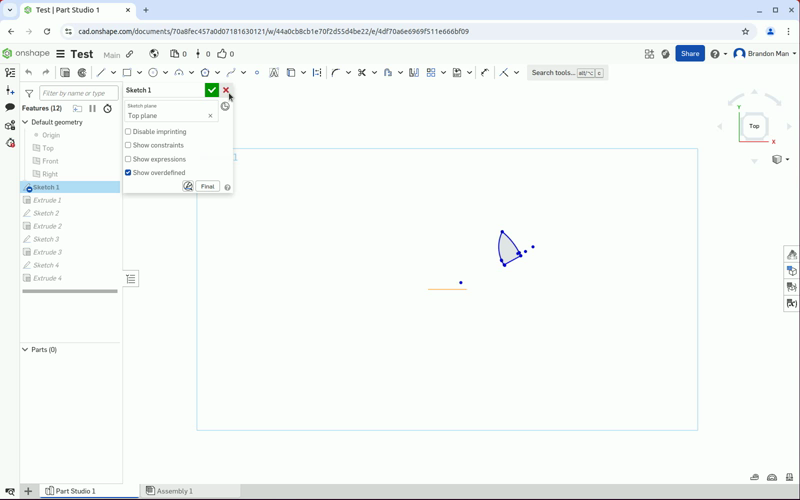
click(229, 92)
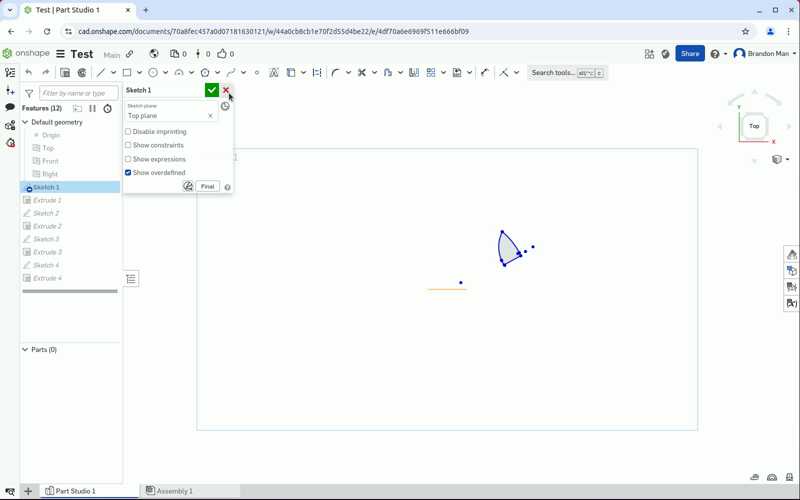
key(shift+s)
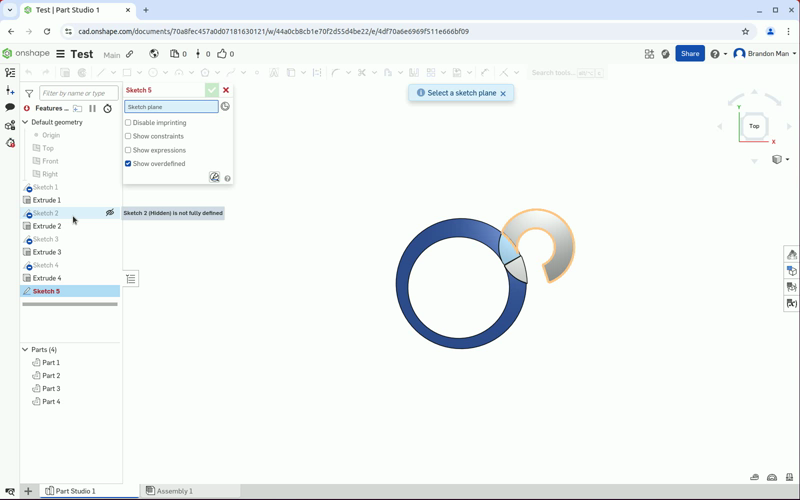
scroll(3)
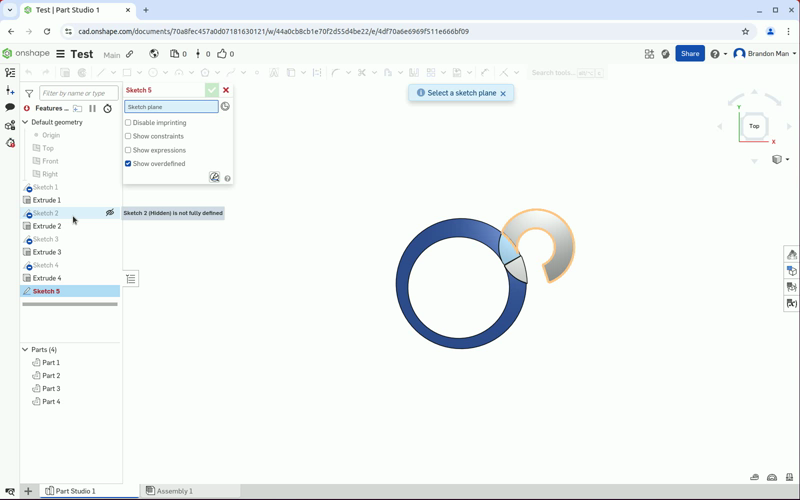
mouse_move(73, 150)
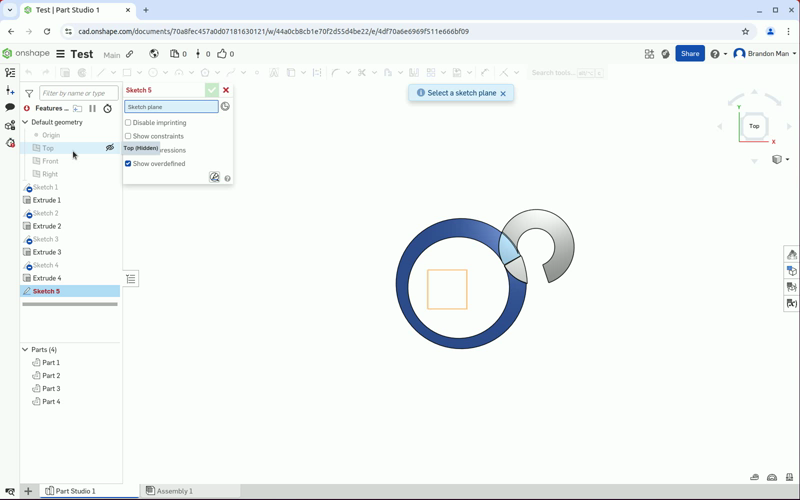
click(73, 150)
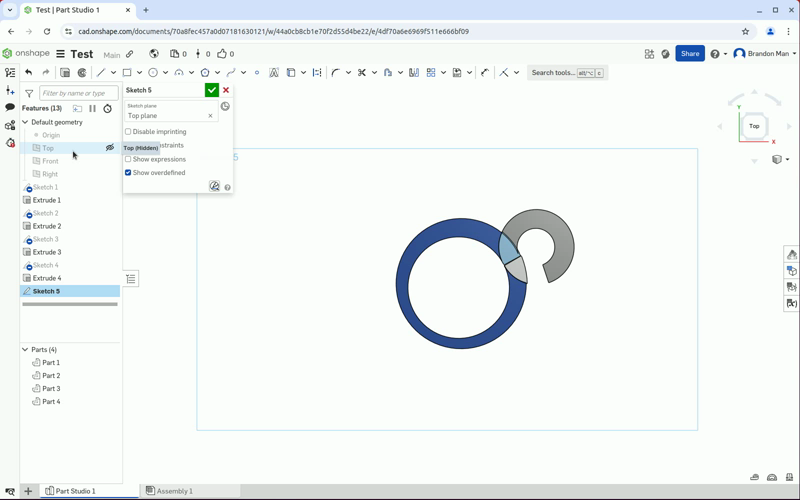
mouse_move(73, 352)
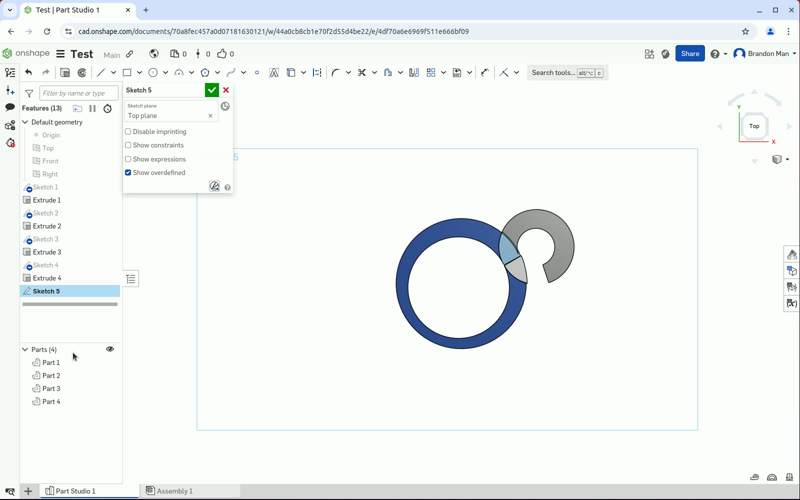
key(y)
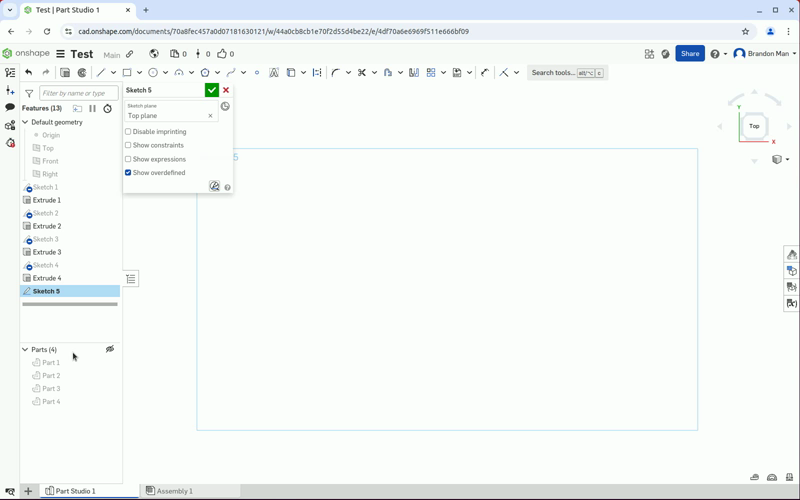
key(a)
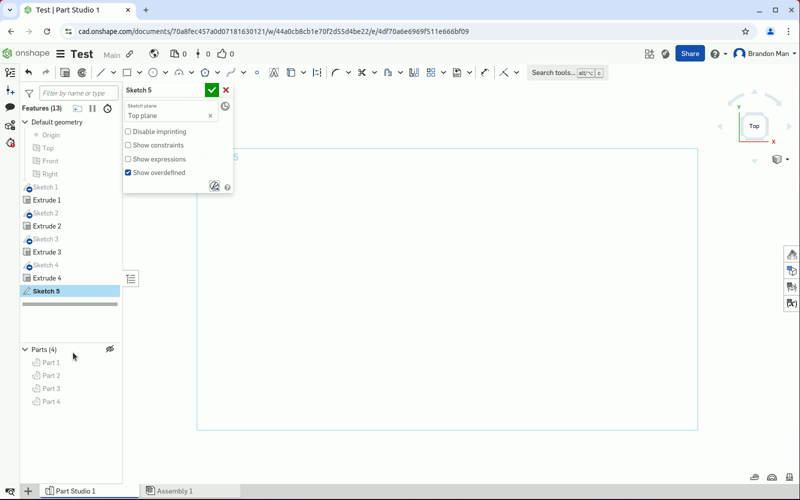
key_down(shift)
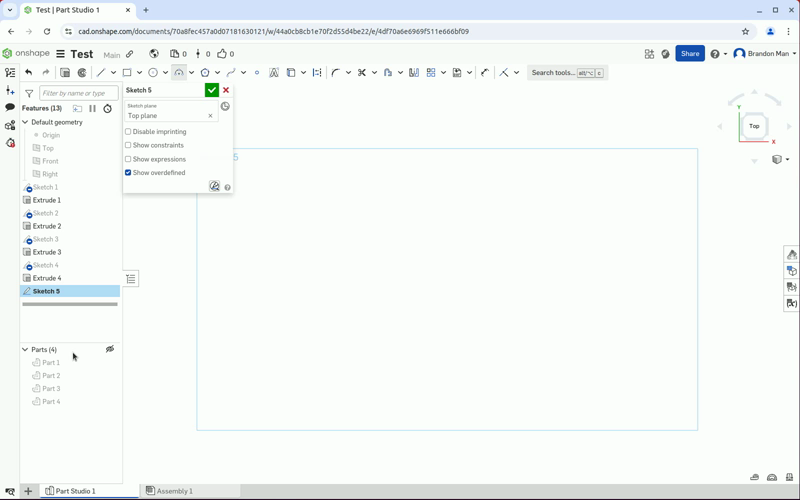
mouse_move(501, 232)
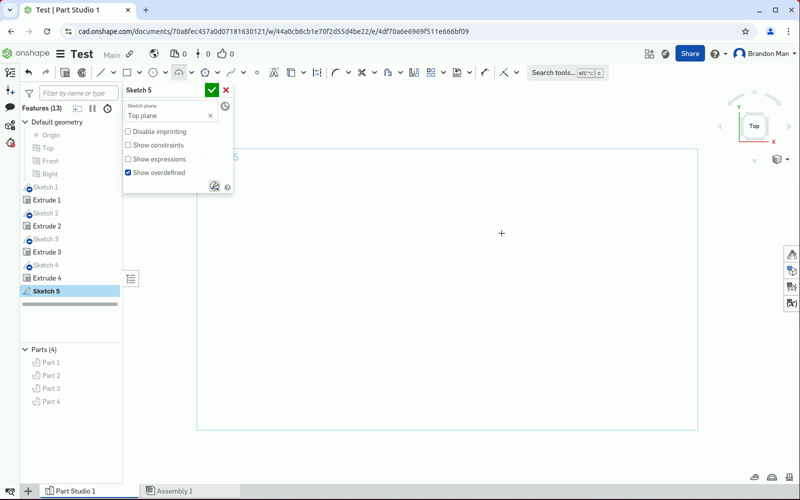
click(501, 232)
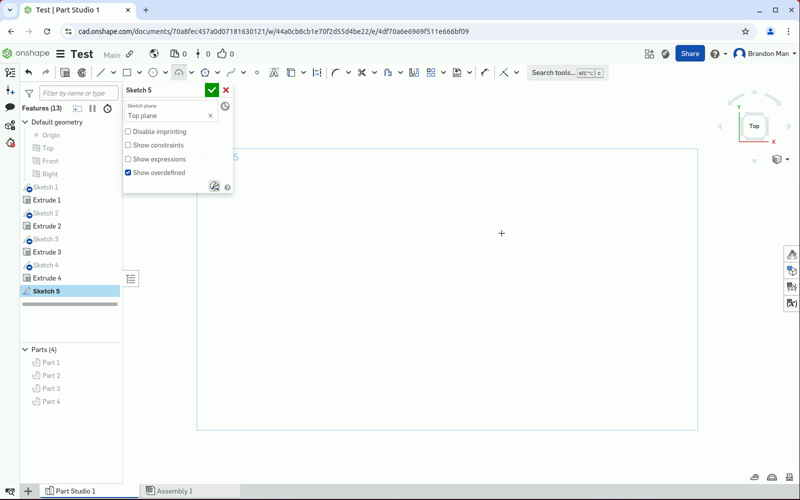
key_up(shift)
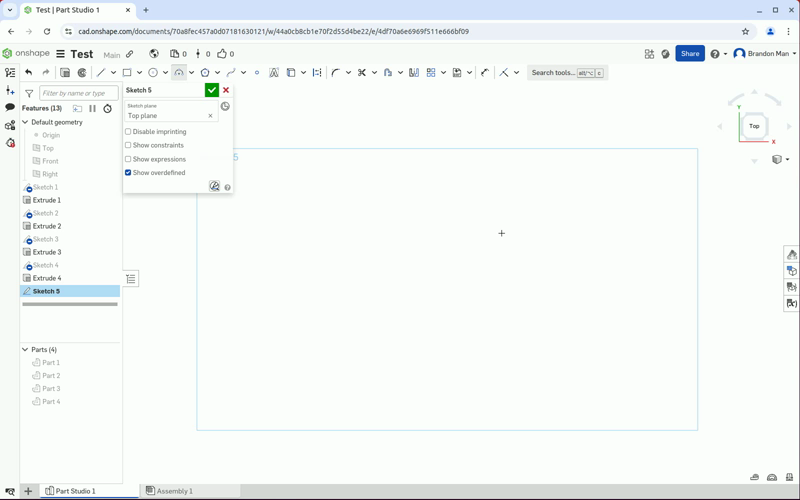
key_down(shift)
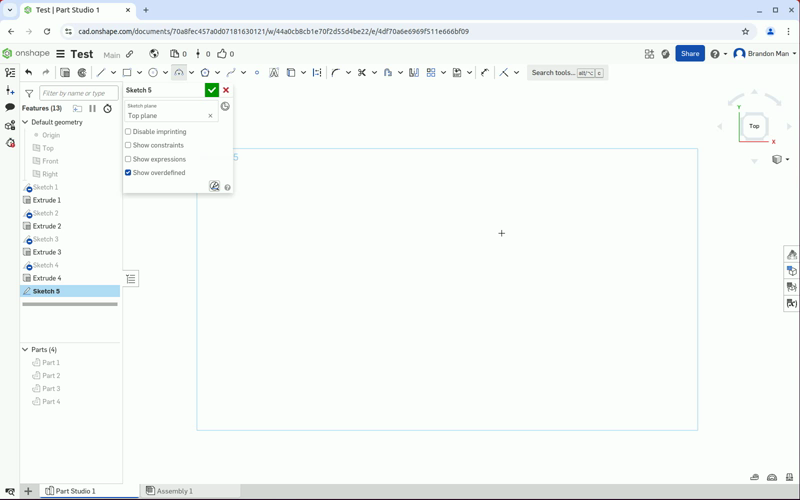
mouse_move(518, 253)
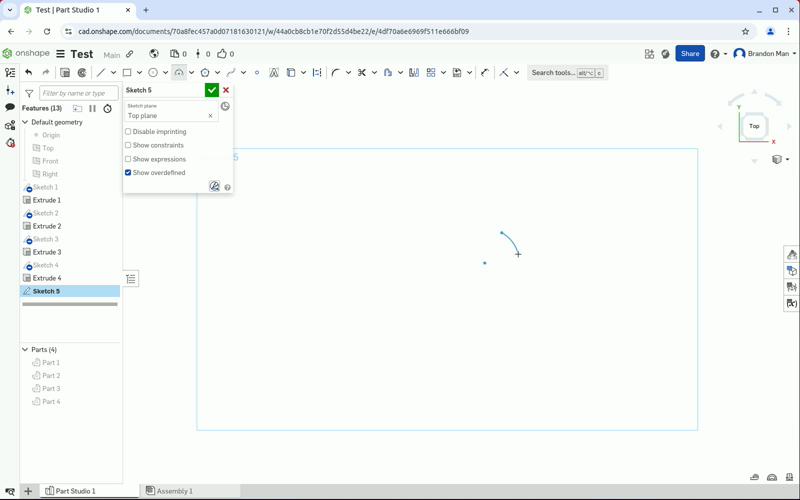
click(518, 253)
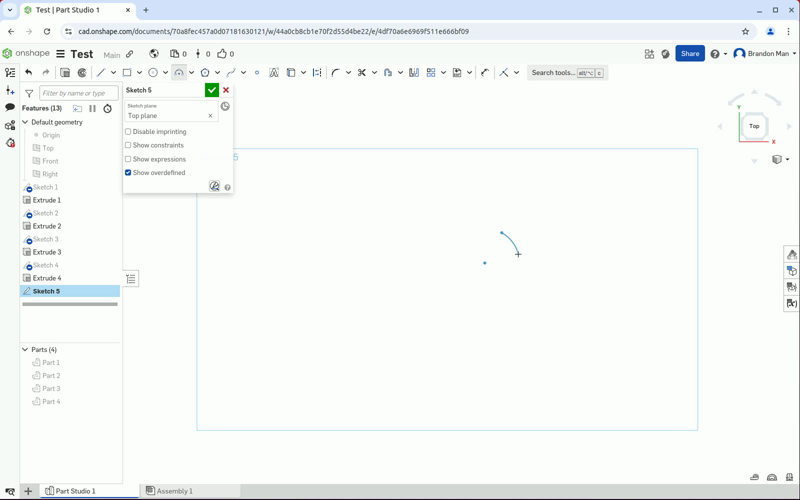
mouse_move(511, 242)
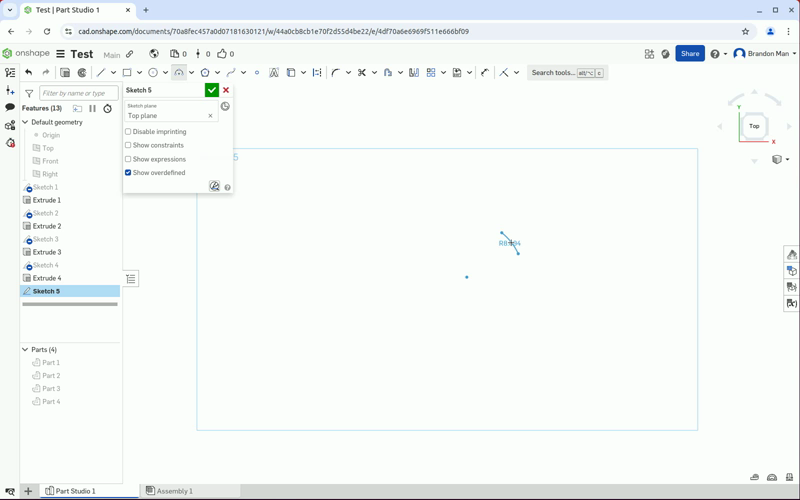
click(511, 242)
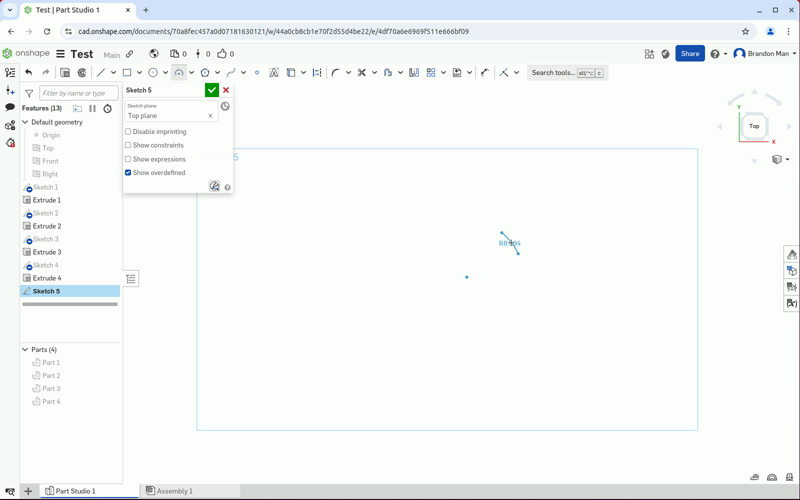
key_up(shift)
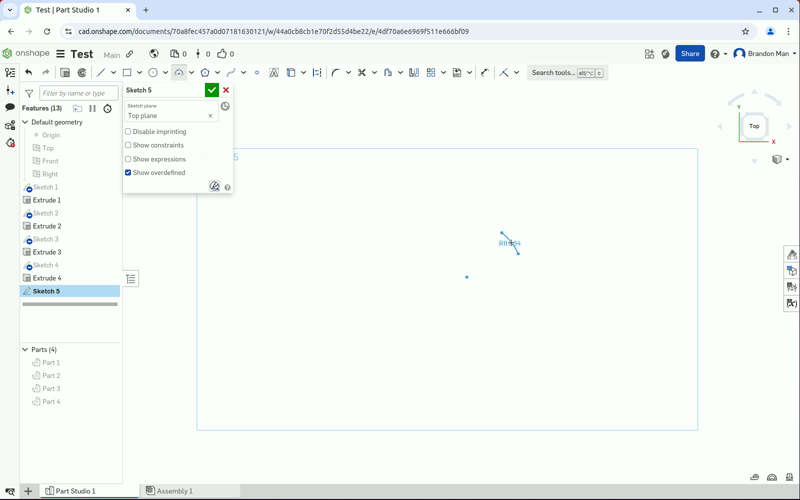
mouse_move(518, 253)
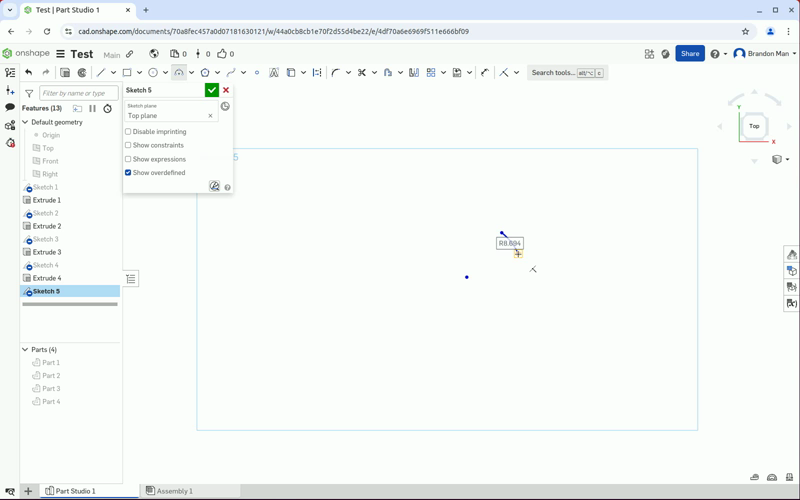
click(518, 253)
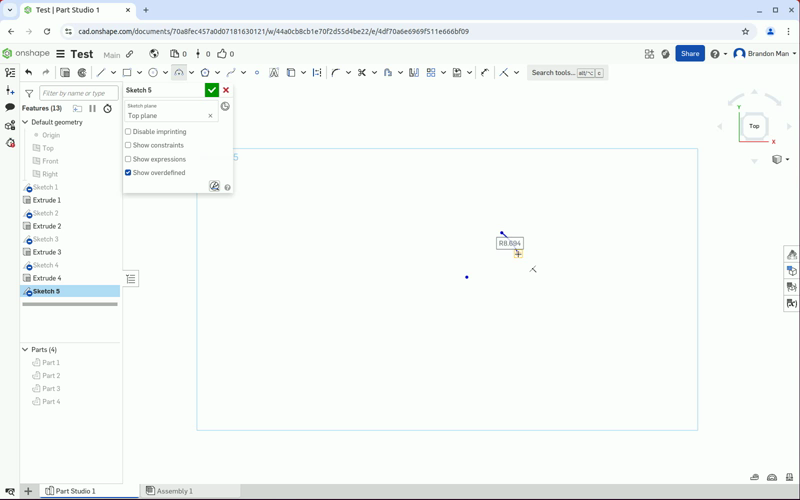
key_down(shift)
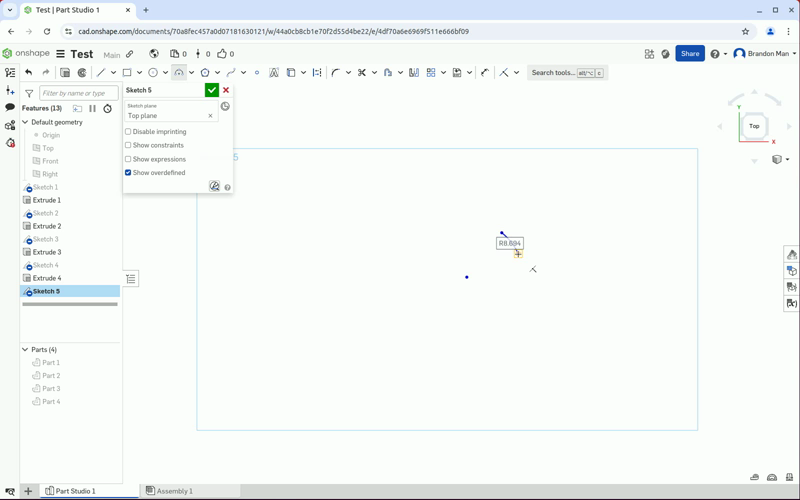
mouse_move(542, 264)
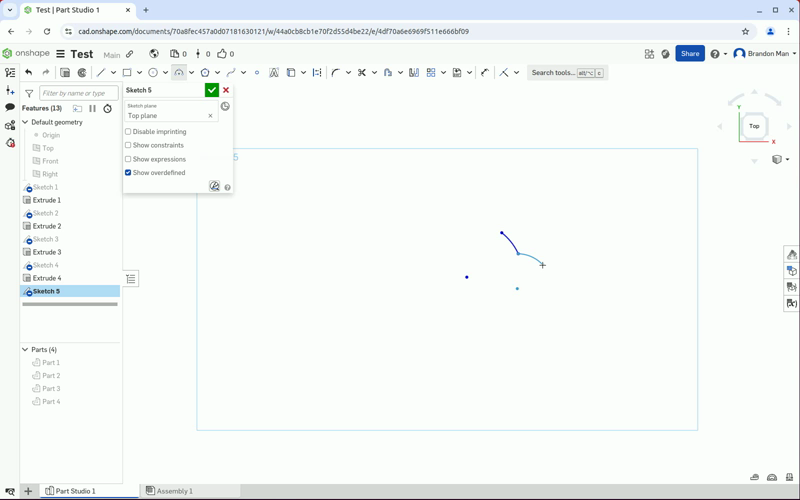
click(542, 264)
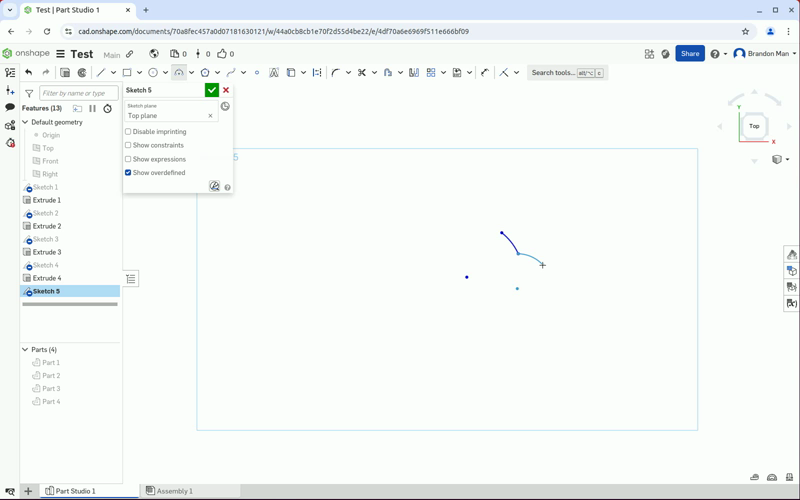
mouse_move(544, 230)
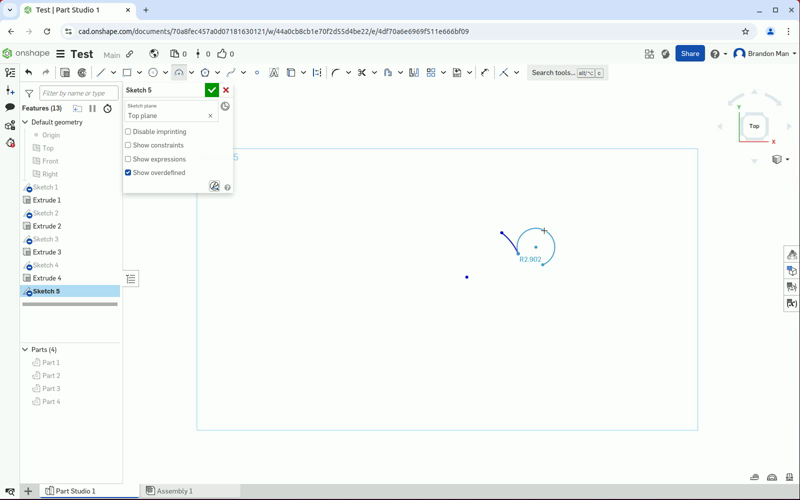
click(544, 230)
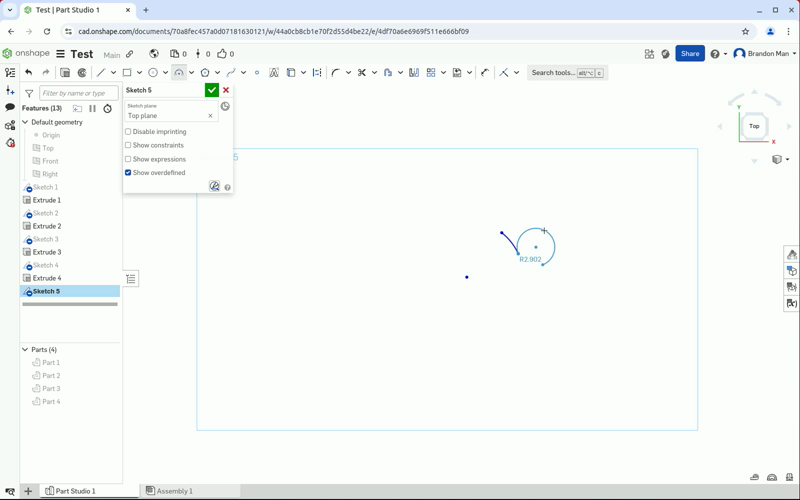
key_up(shift)
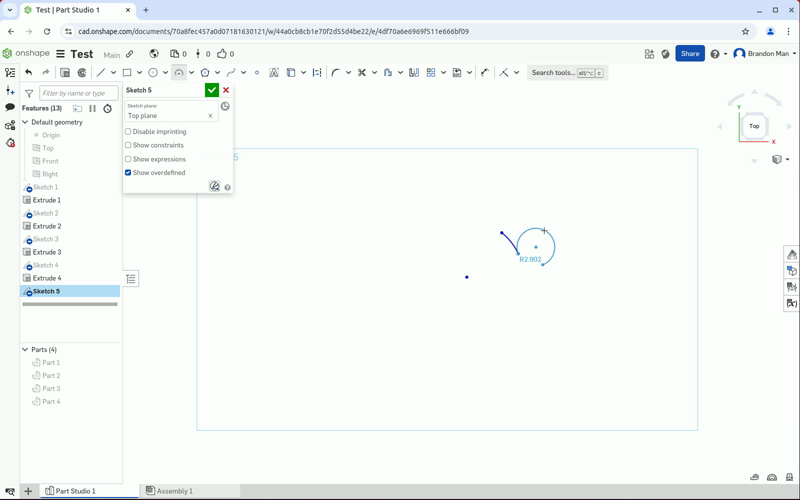
key(esc)
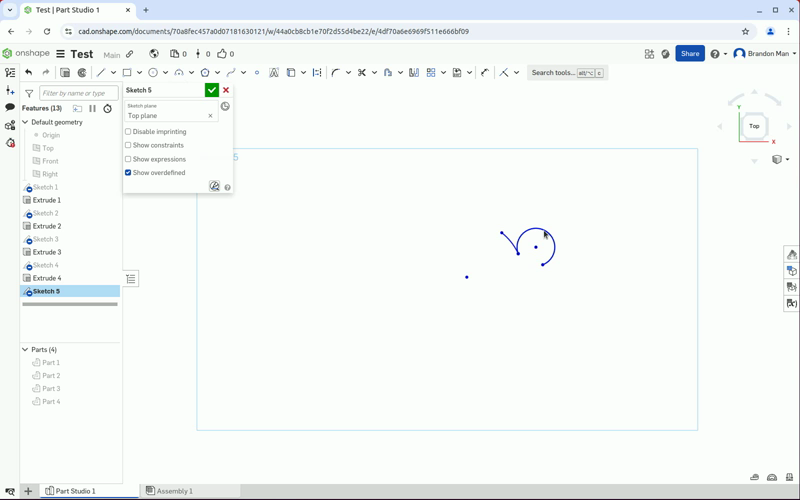
key(l)
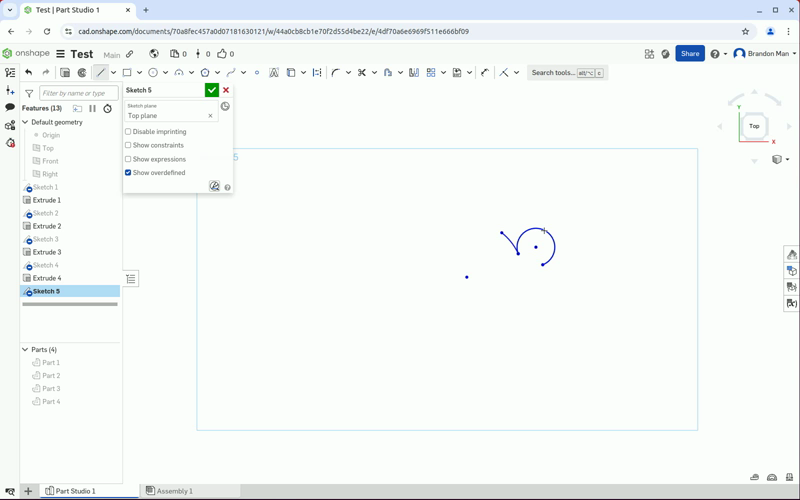
mouse_move(542, 264)
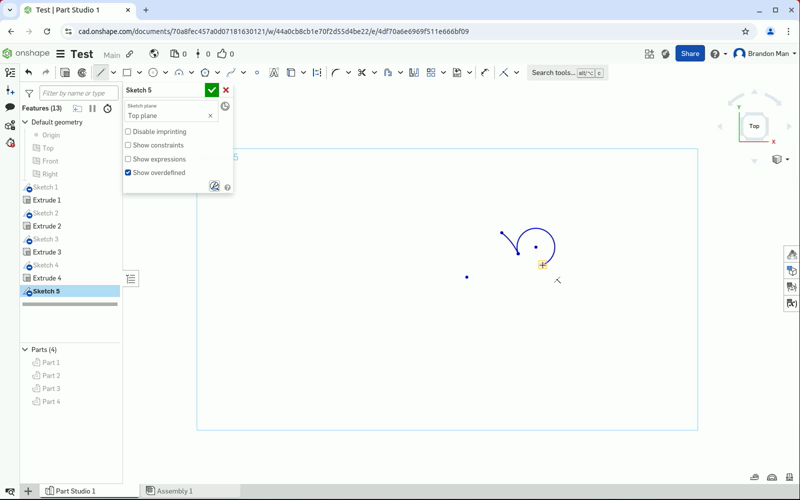
click(542, 264)
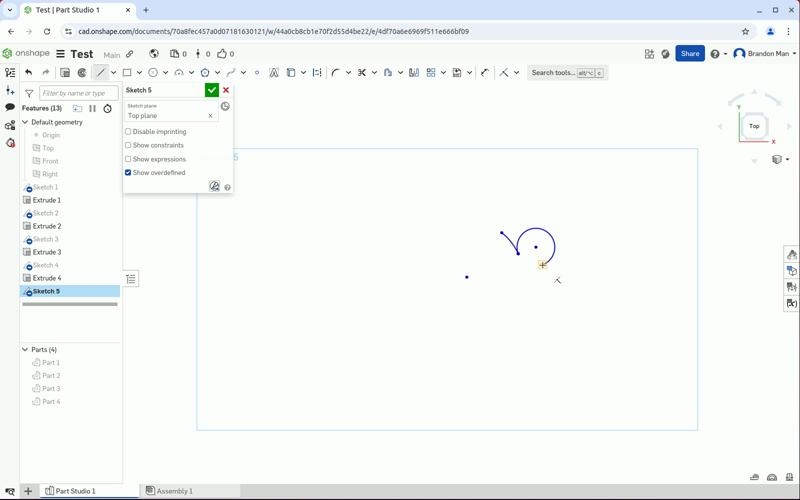
key_down(shift)
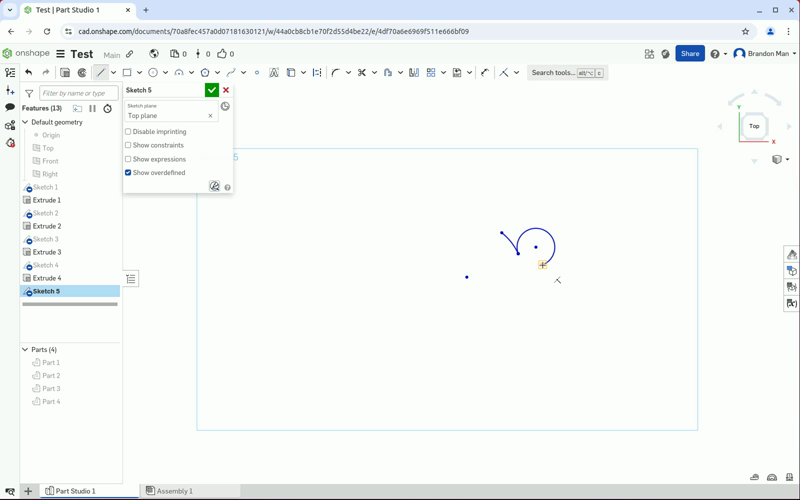
mouse_move(572, 264)
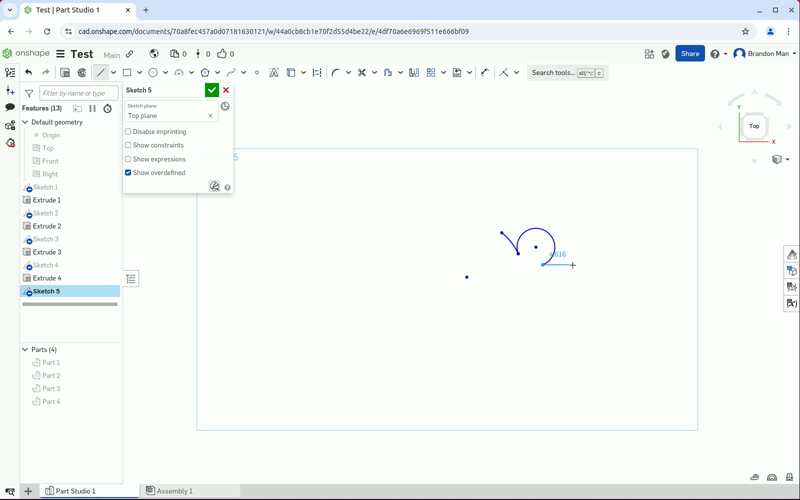
mouse_move(548, 282)
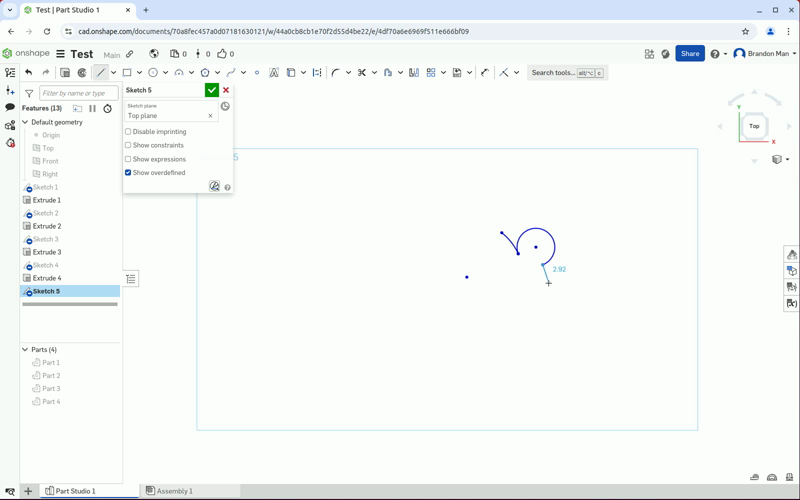
click(548, 282)
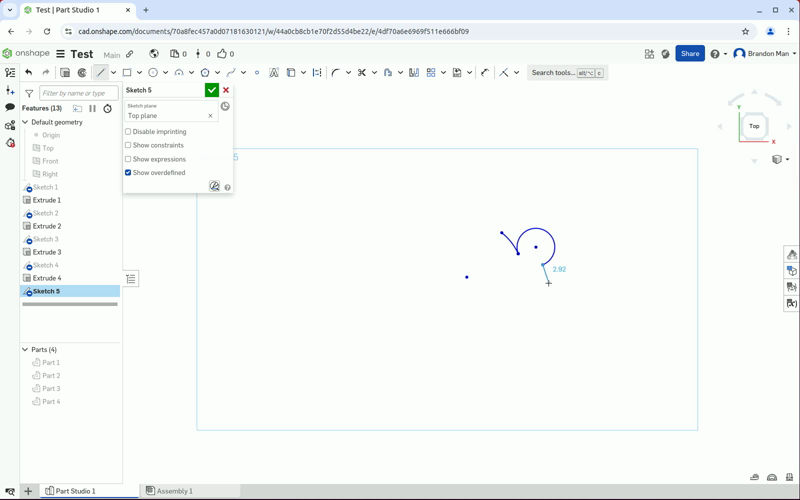
key_up(shift)
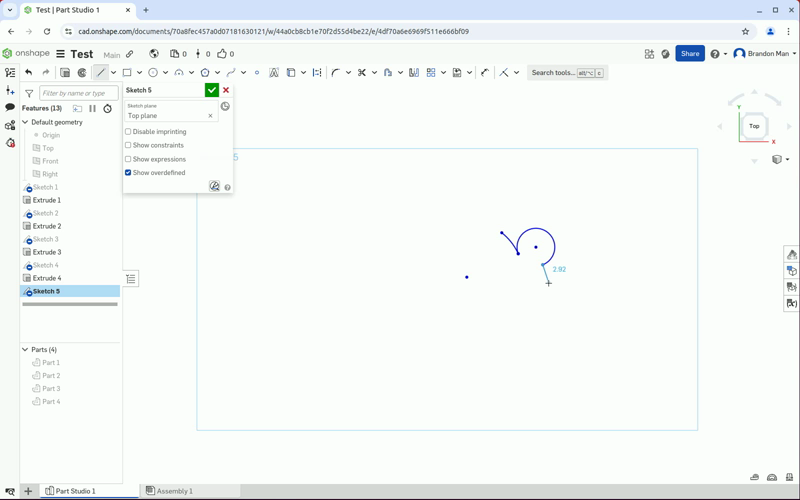
key(esc)
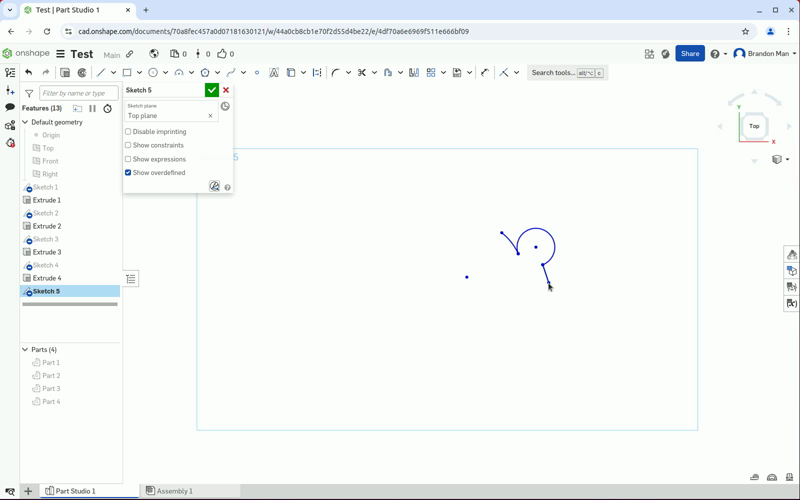
key(a)
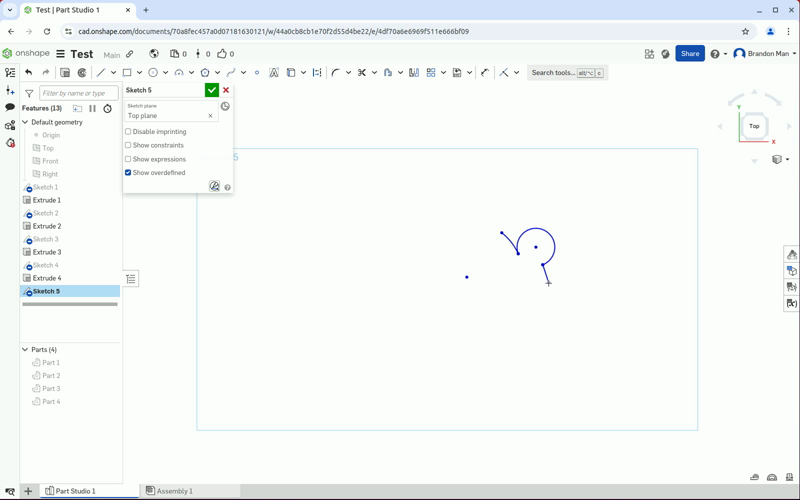
mouse_move(548, 282)
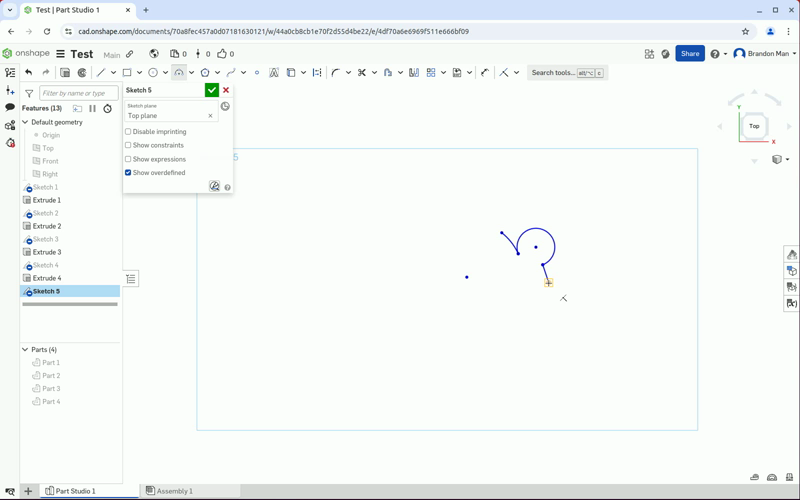
click(548, 282)
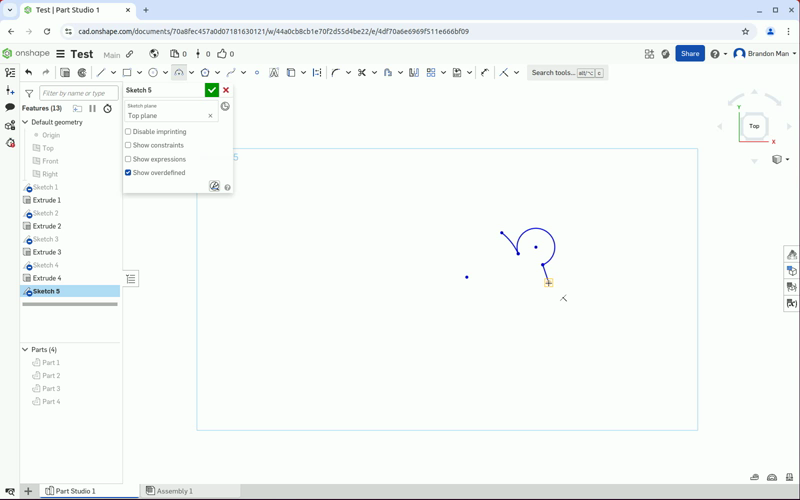
mouse_move(501, 232)
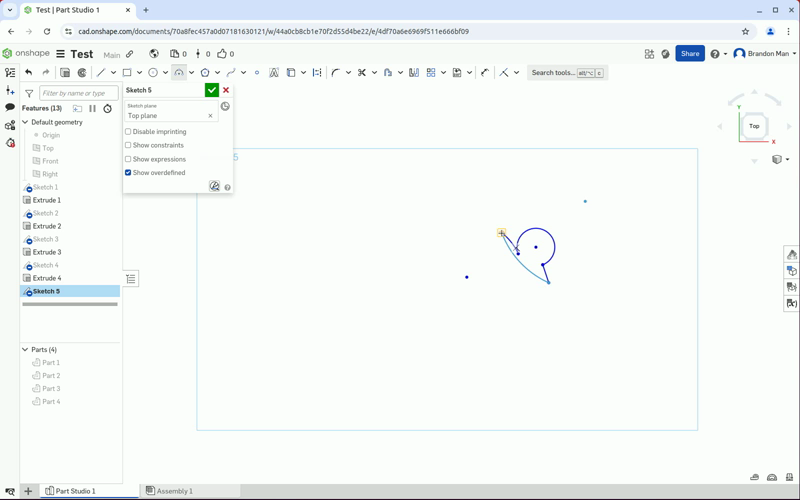
click(501, 232)
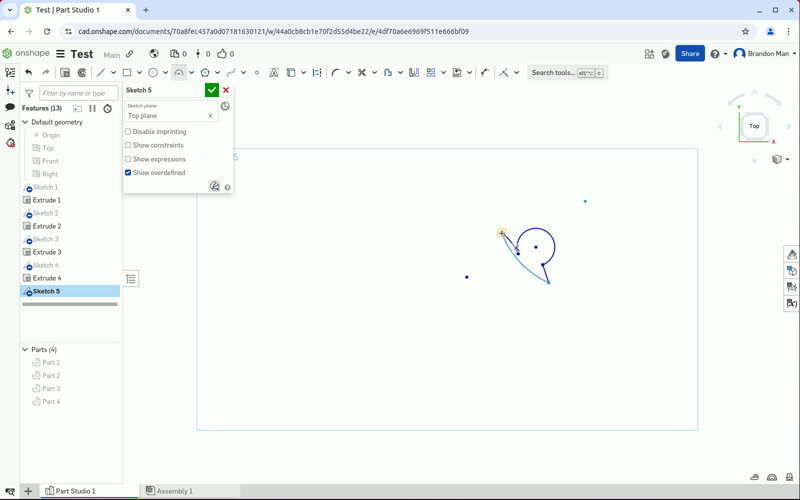
key_down(shift)
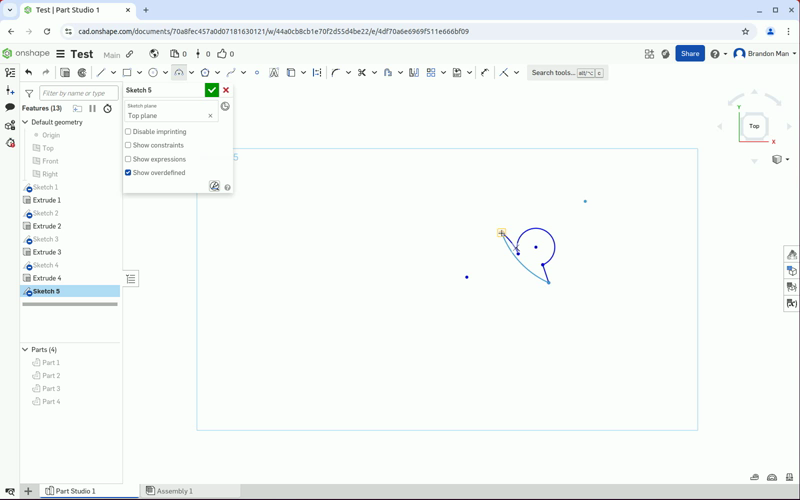
mouse_move(563, 221)
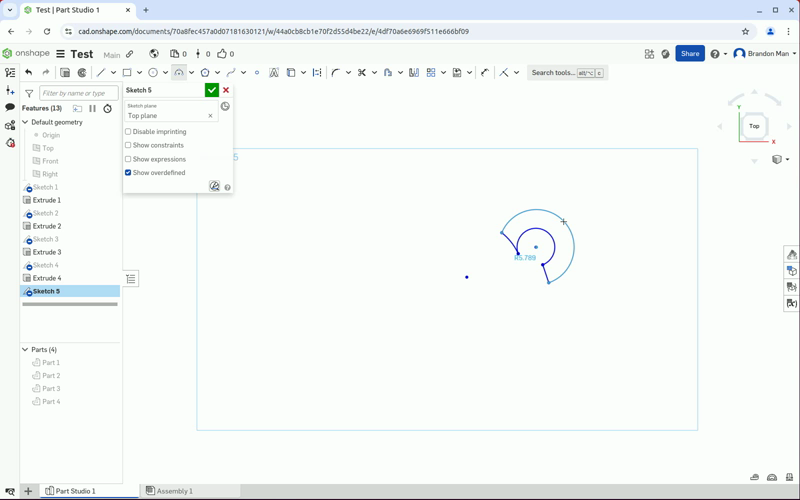
click(563, 221)
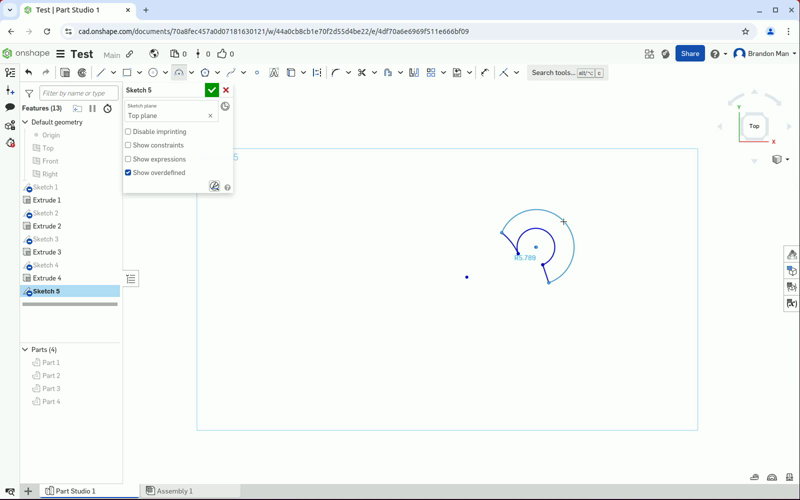
key_up(shift)
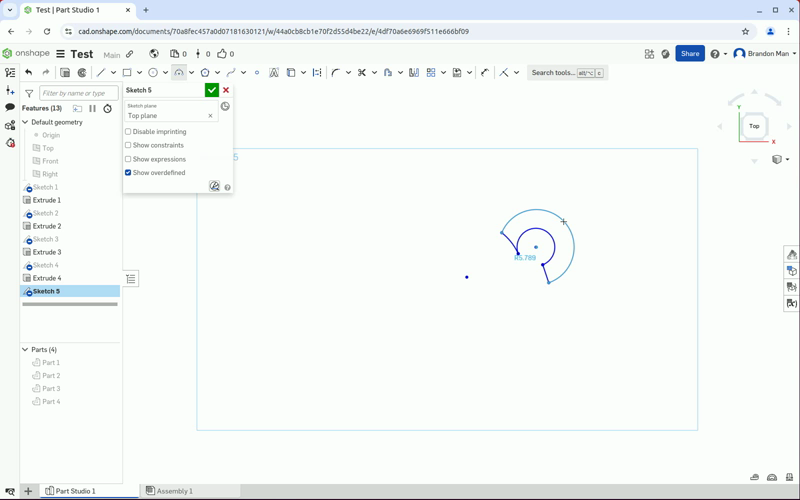
key(esc)
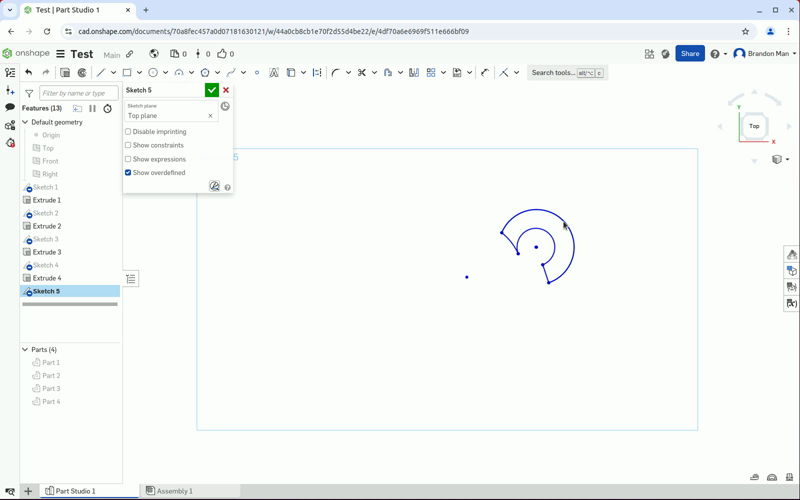
mouse_move(510, 228)
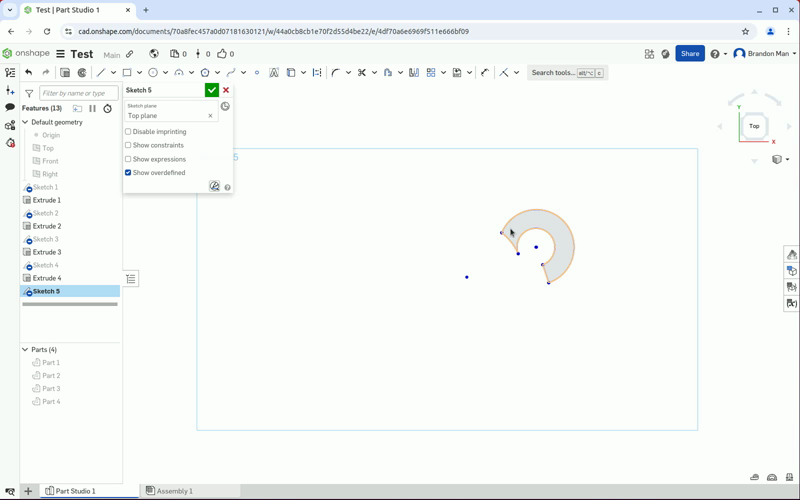
click(510, 228)
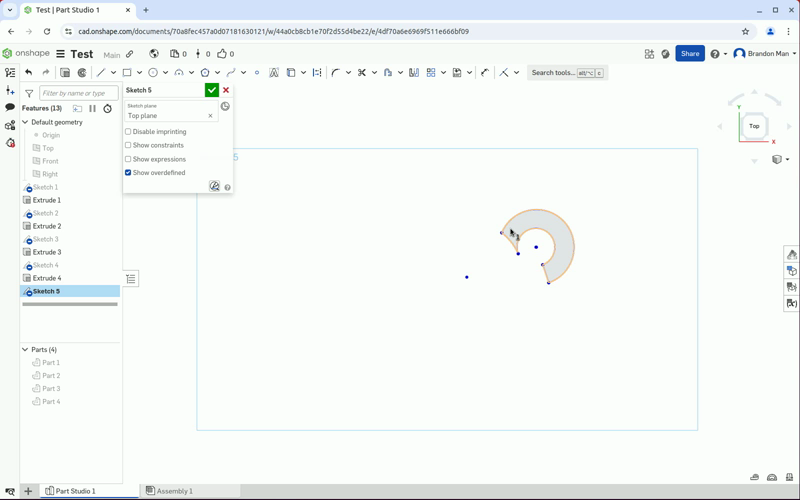
mouse_move(73, 352)
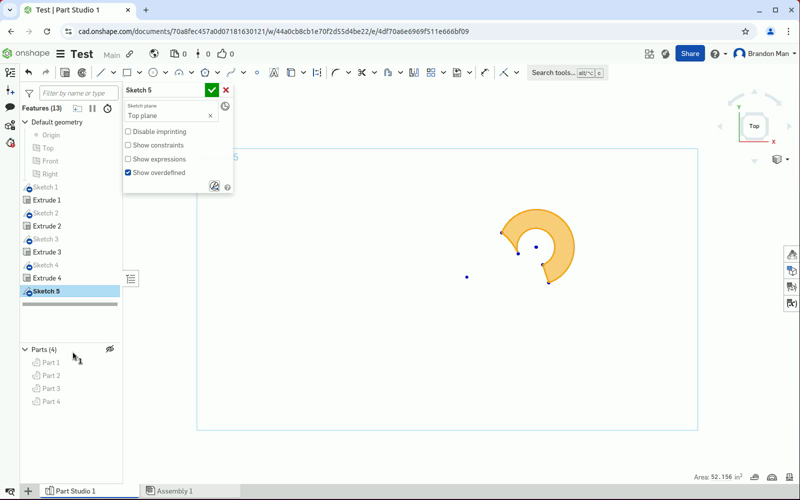
key(shift+y)
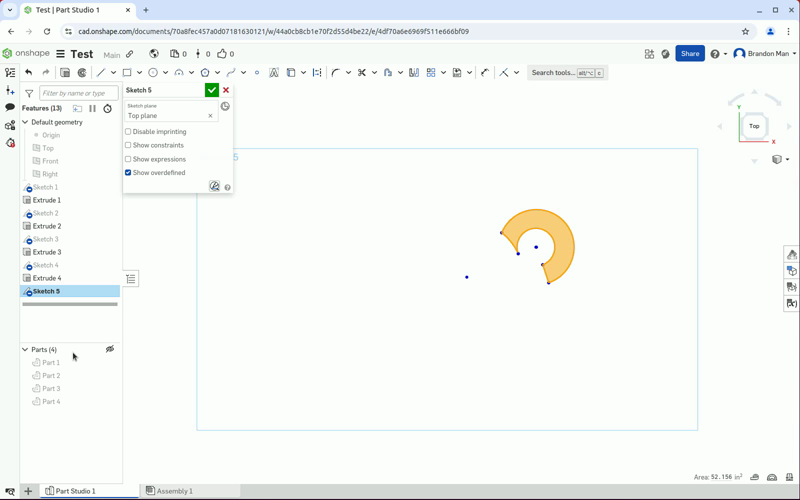
key(shift+e)
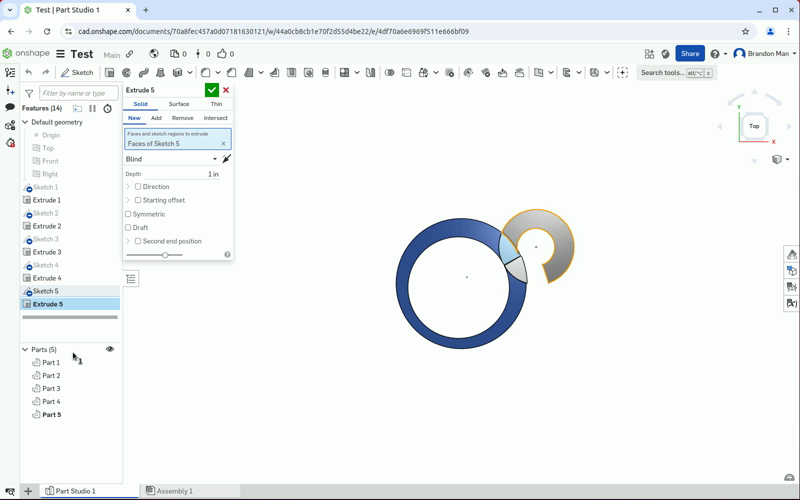
mouse_move(143, 106)
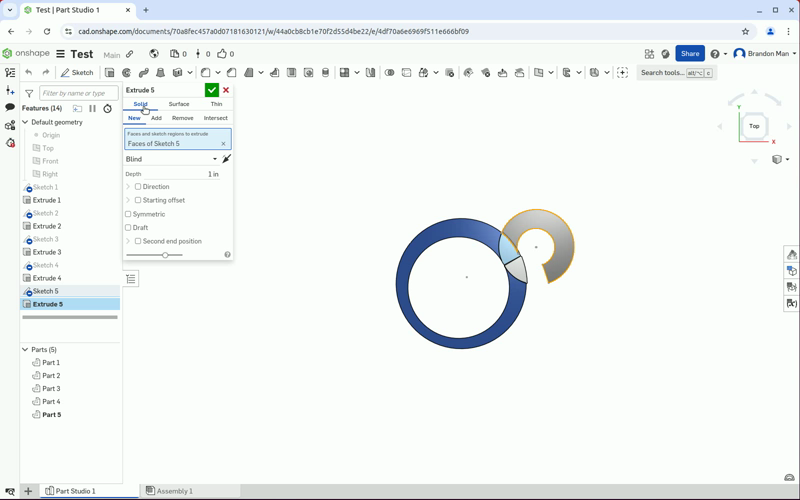
click(143, 106)
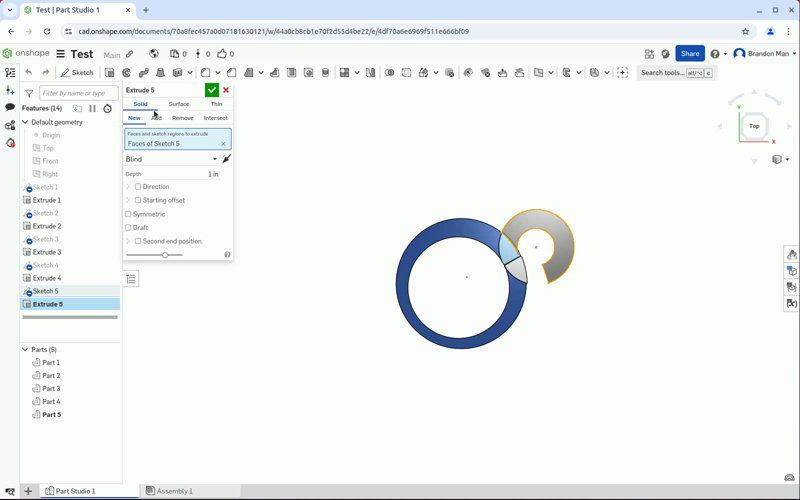
mouse_move(186, 120)
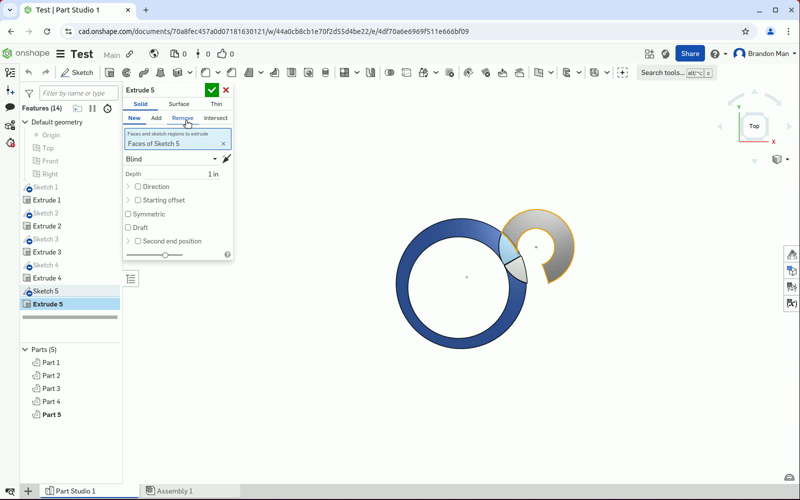
click(186, 120)
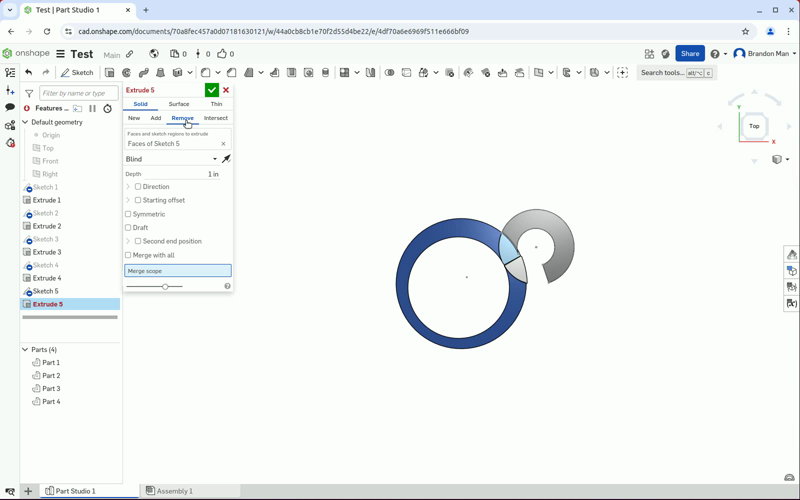
key(tab, 4)
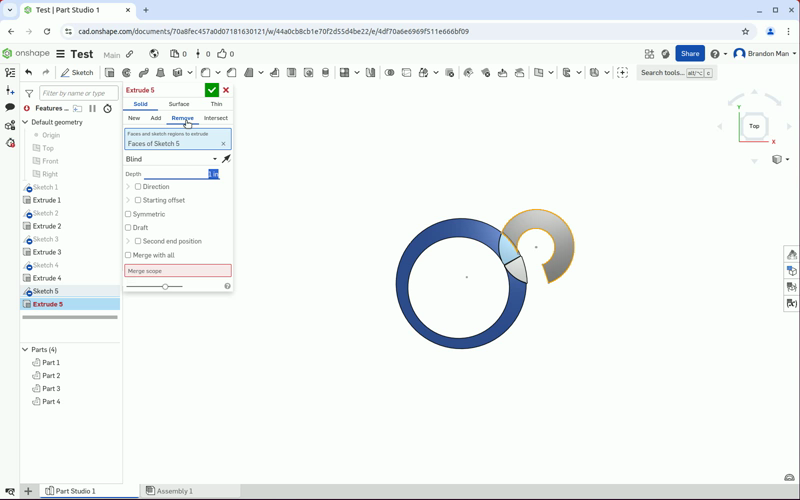
text(-1.926)
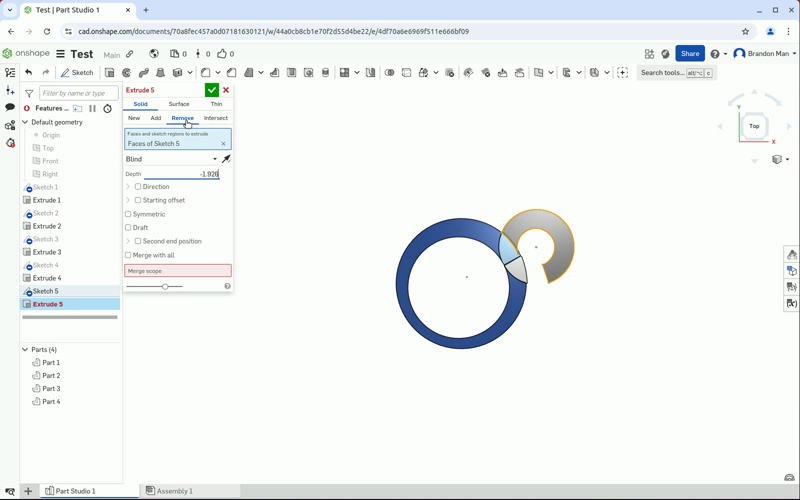
key(tab, 6)
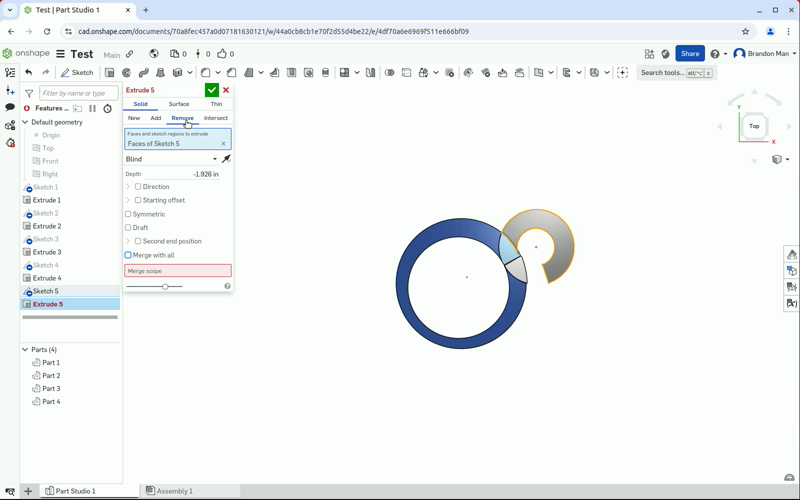
key(space)
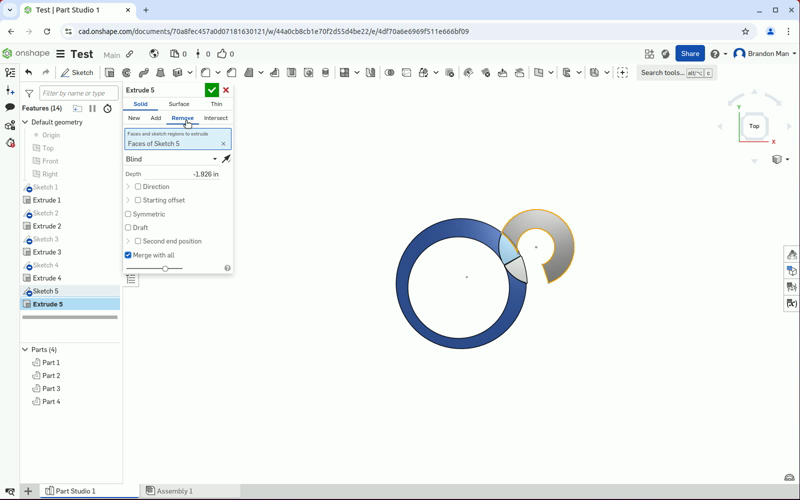
key(enter)
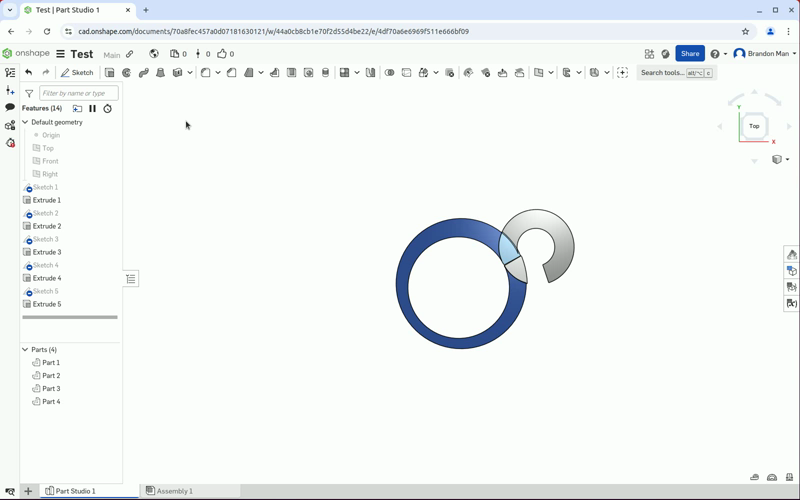
key(shift+h)
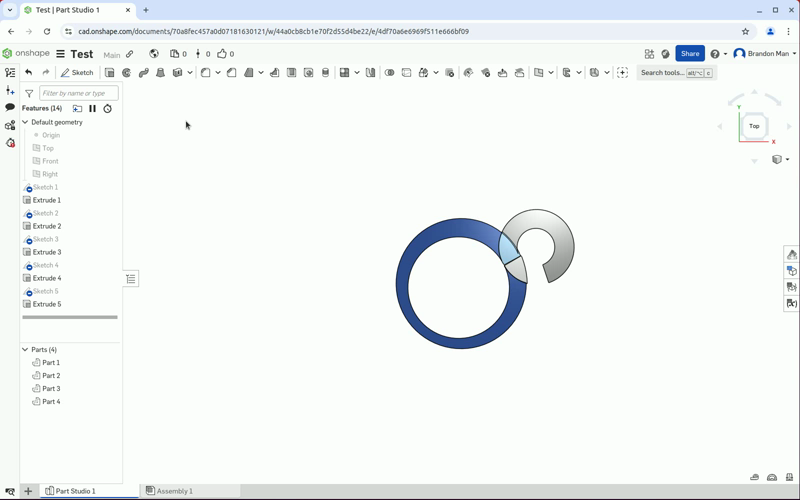
key(shift+h)
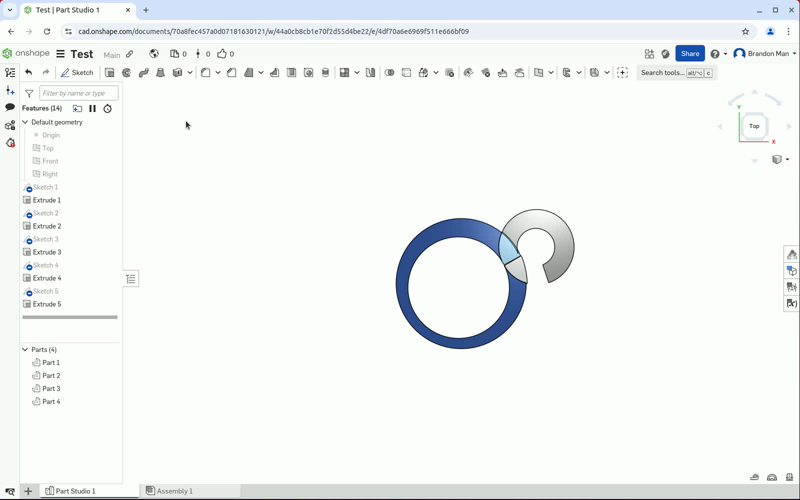
key(shift+7)
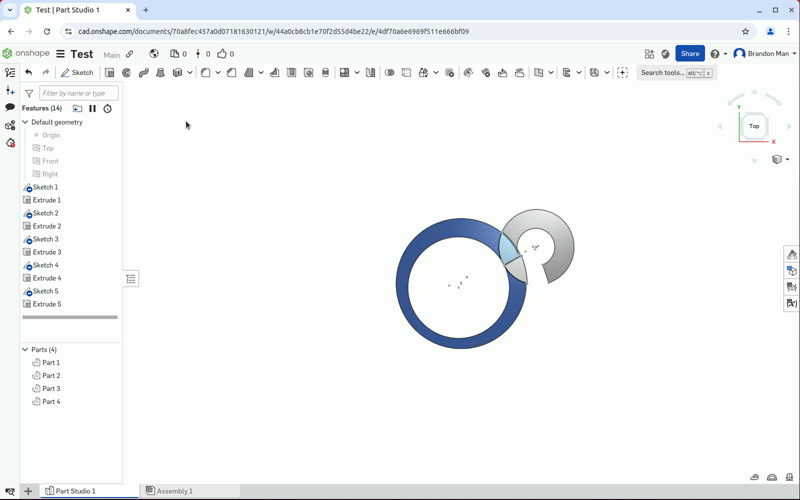
key(up, 3)
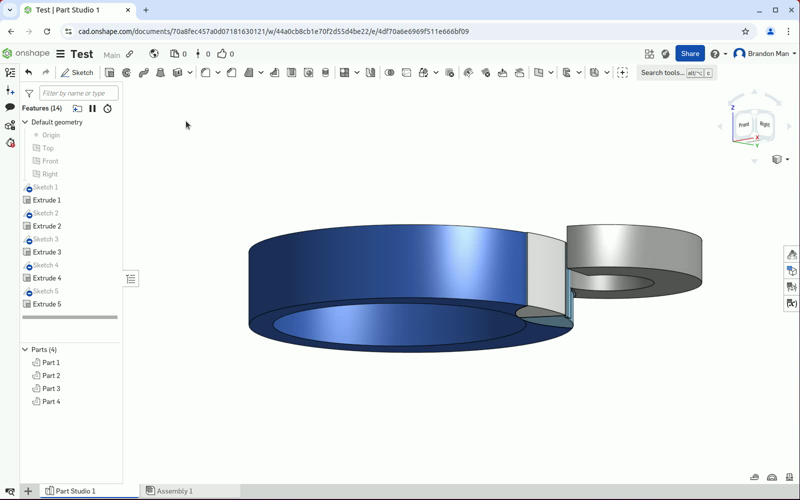
key(left, 3)
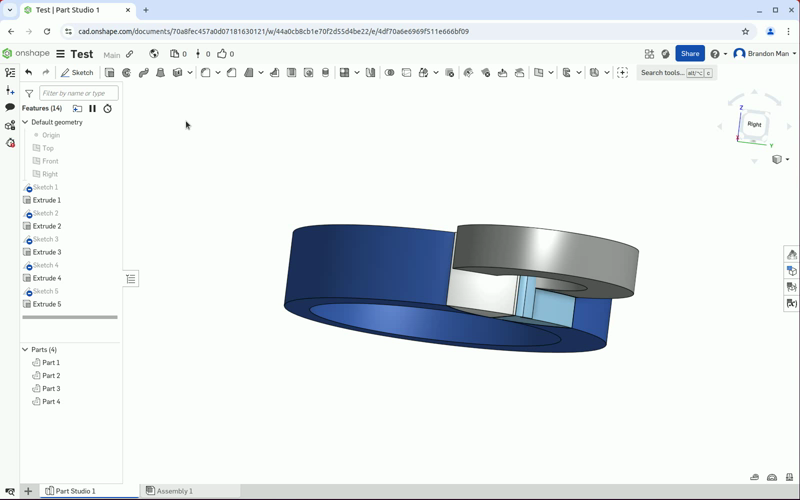
key(right, 3)
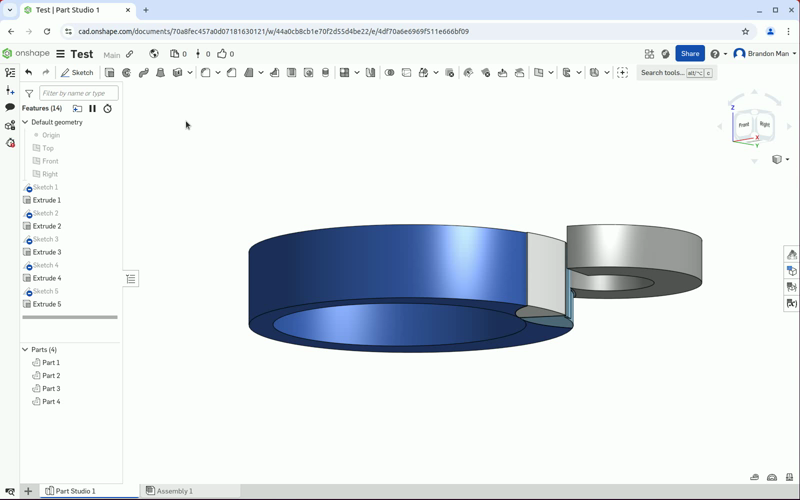
key(down, 3)
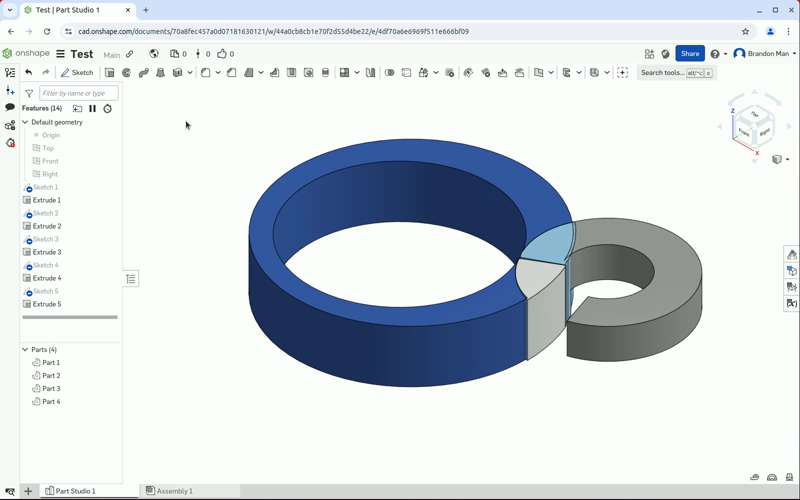
mouse_move(73, 189)
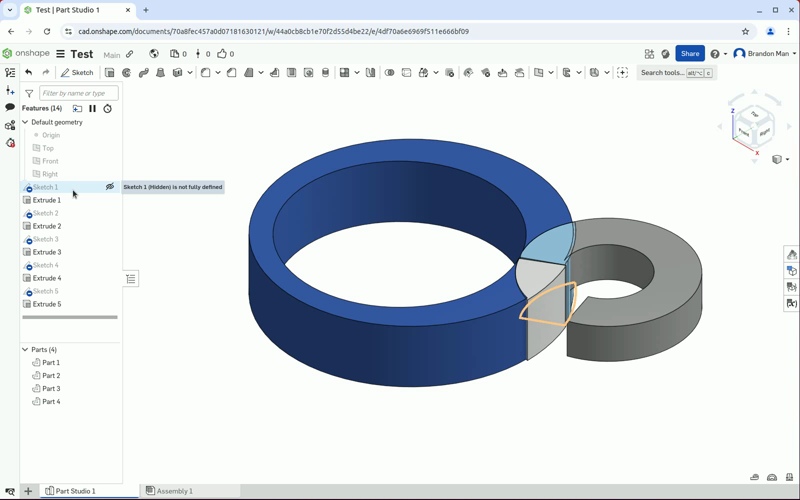
click(73, 189)